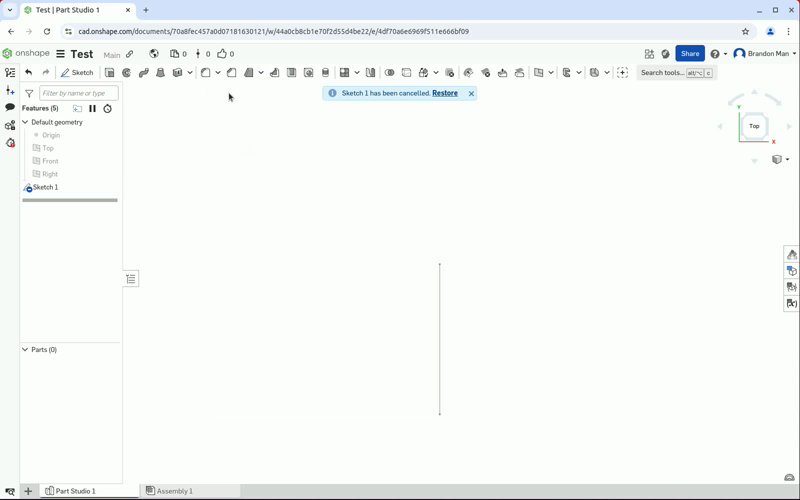
key(shift+h)
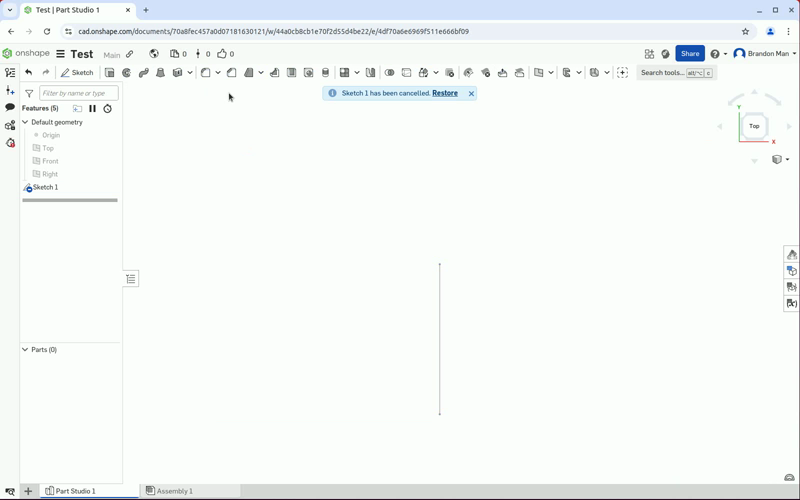
key(shift+s)
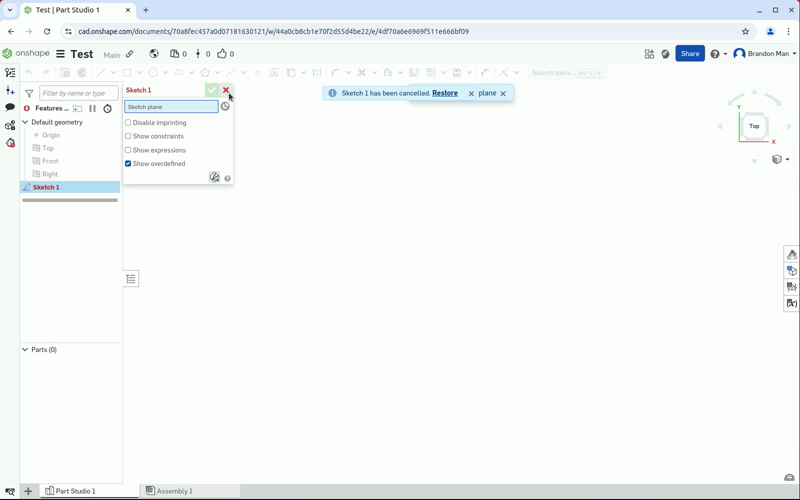
mouse_move(73, 150)
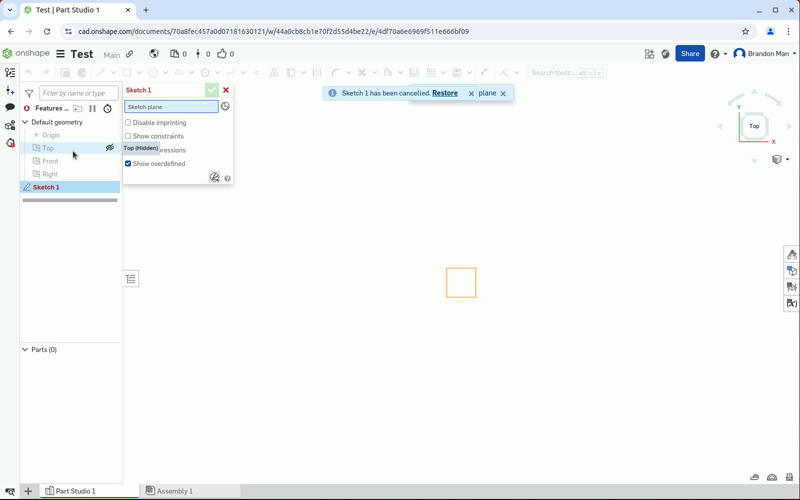
click(73, 150)
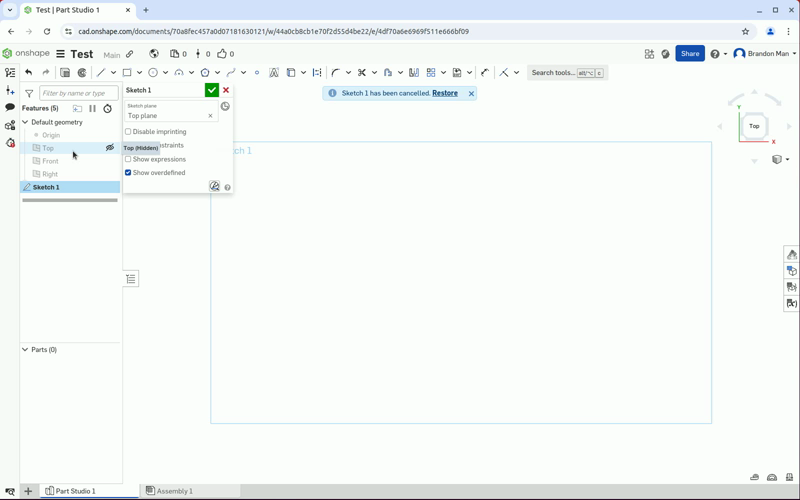
mouse_move(73, 352)
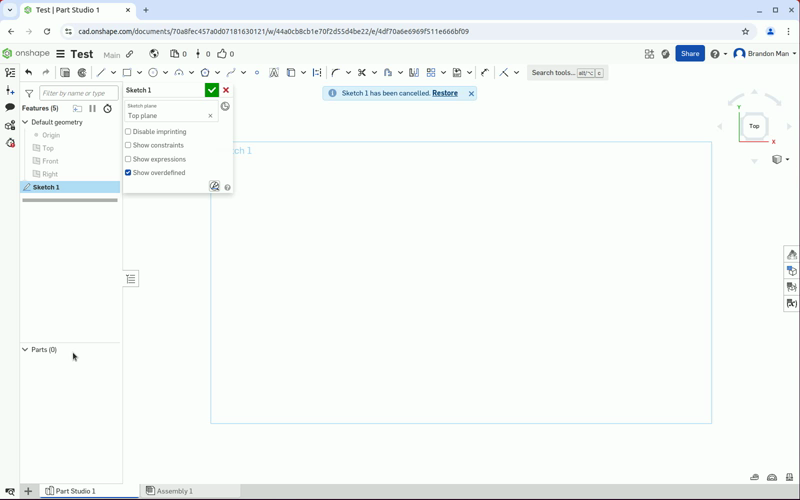
key(y)
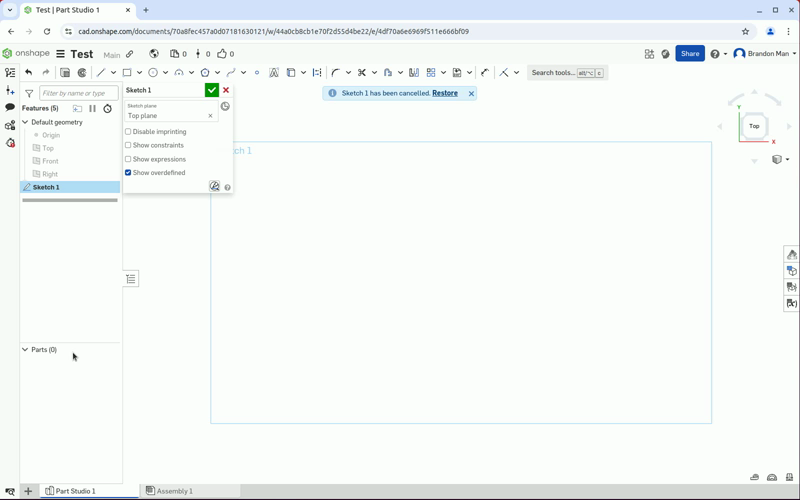
key(l)
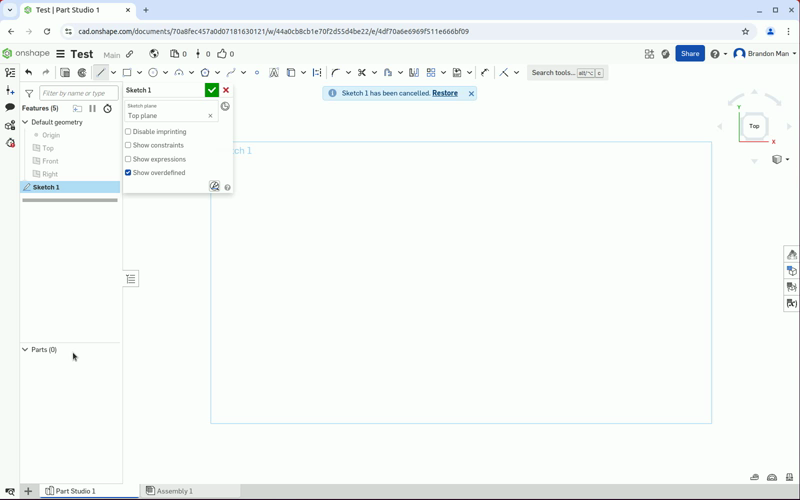
key_down(shift)
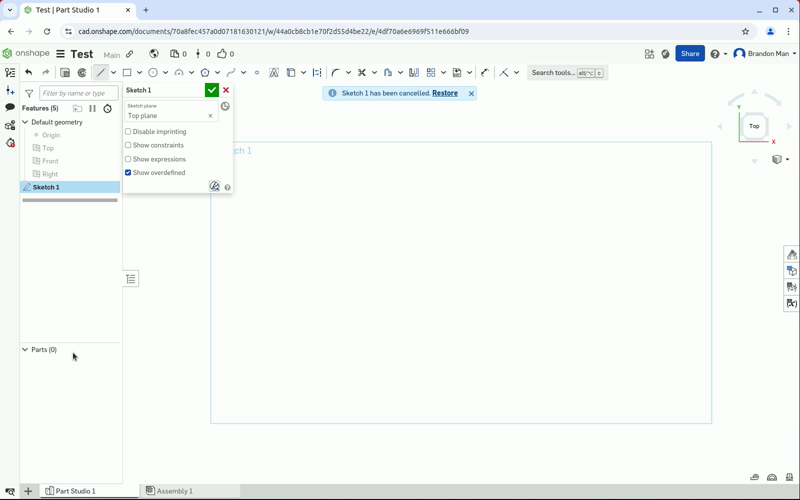
mouse_move(460, 282)
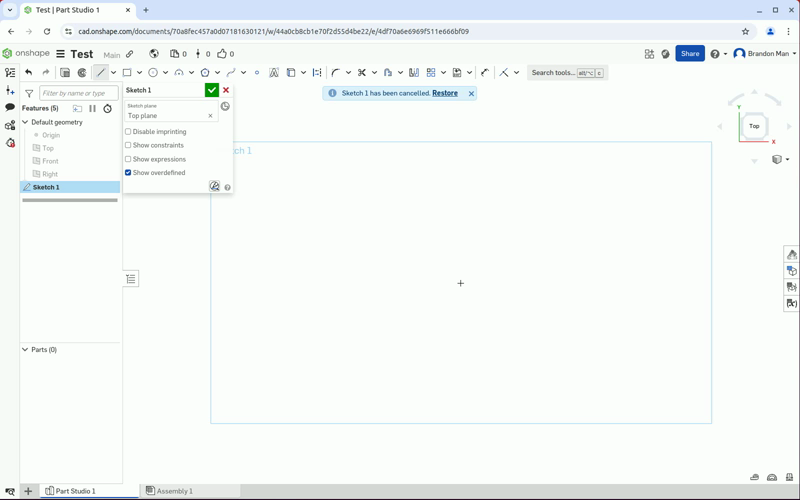
click(460, 282)
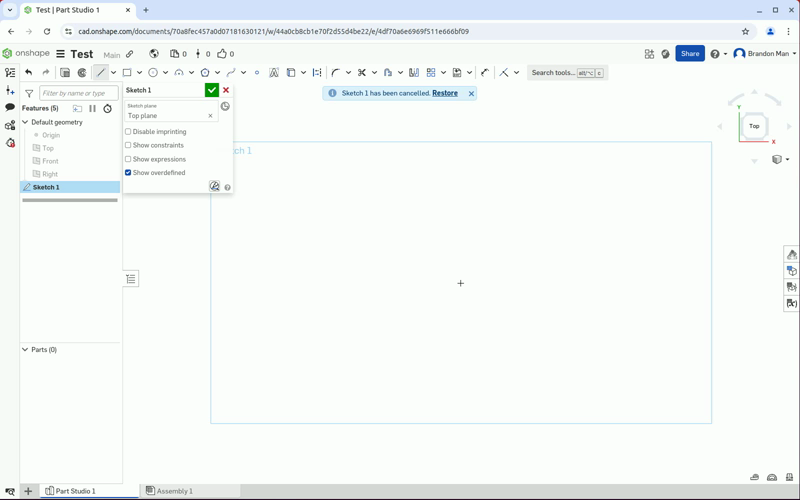
key_up(shift)
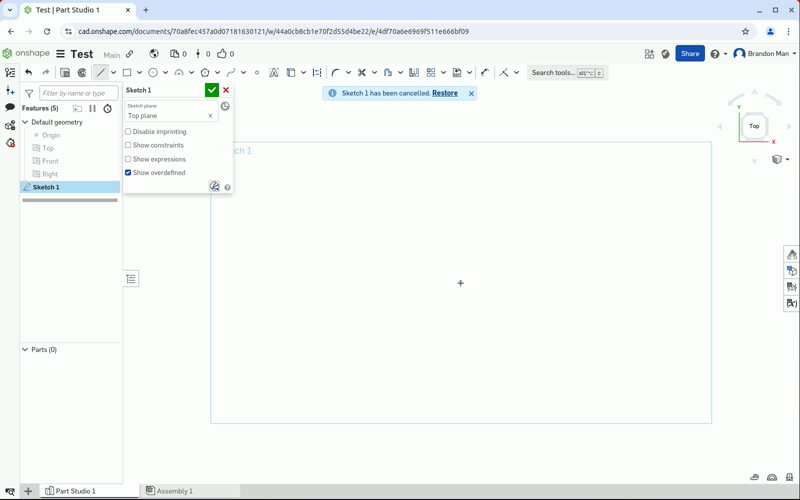
key_down(shift)
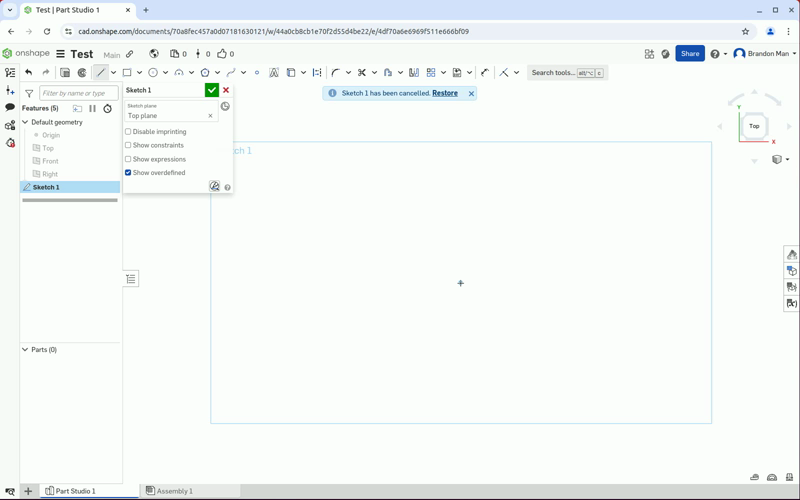
mouse_move(573, 282)
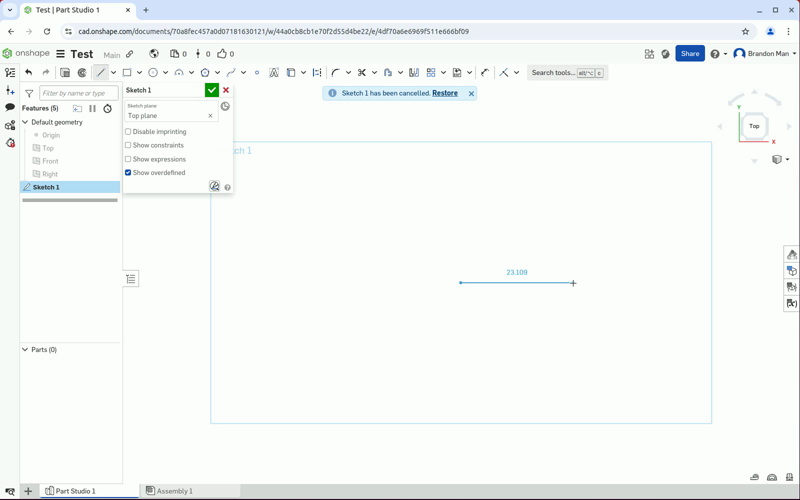
click(573, 282)
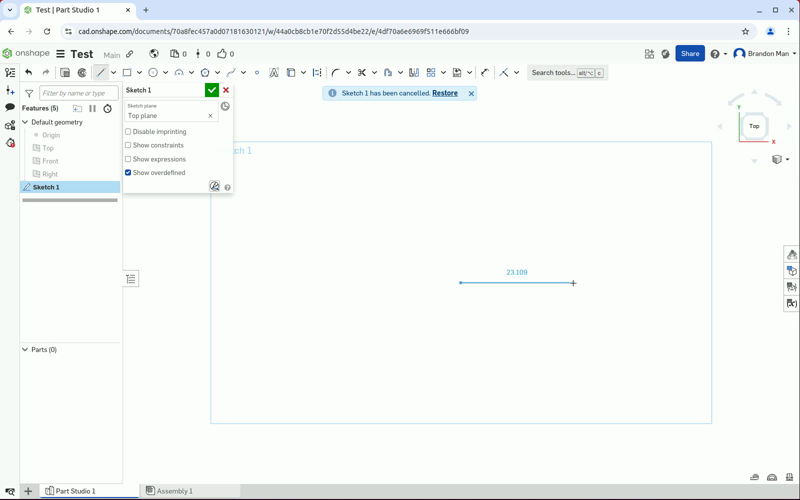
key_up(shift)
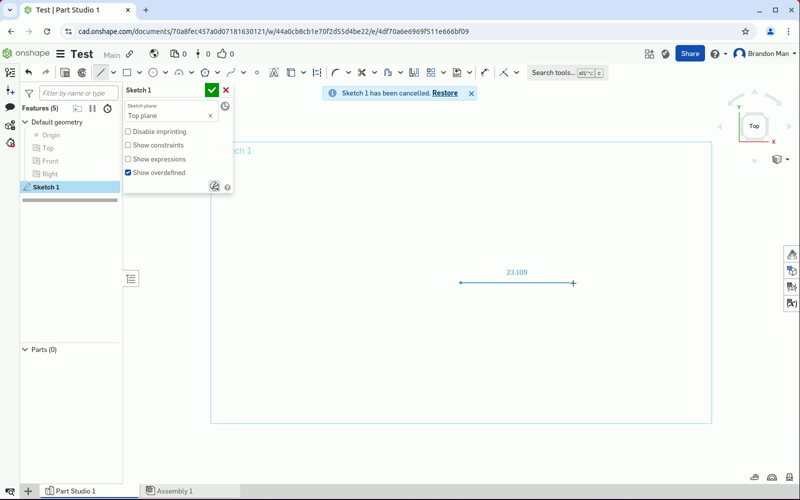
key_down(shift)
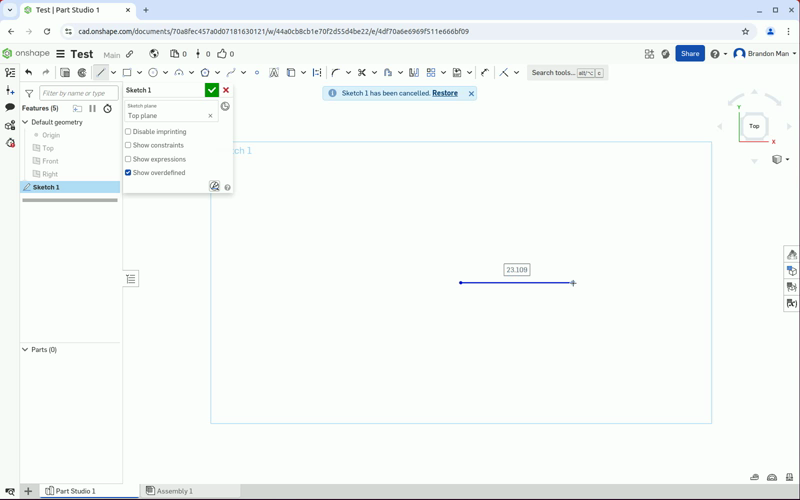
mouse_move(589, 282)
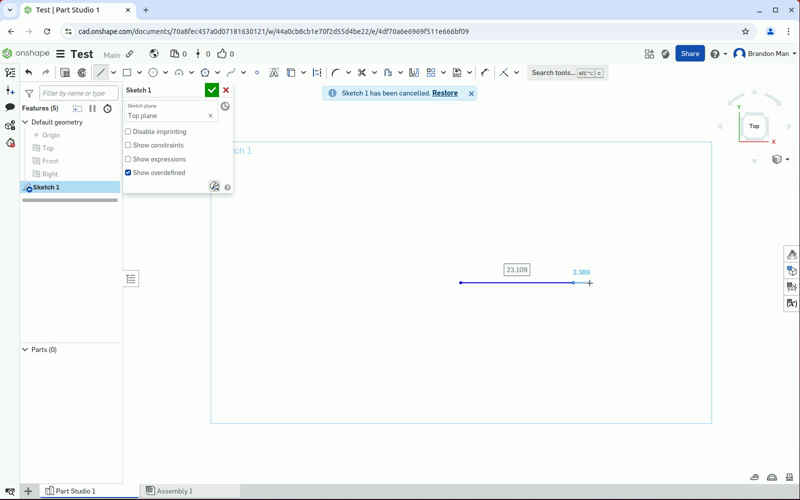
mouse_move(573, 245)
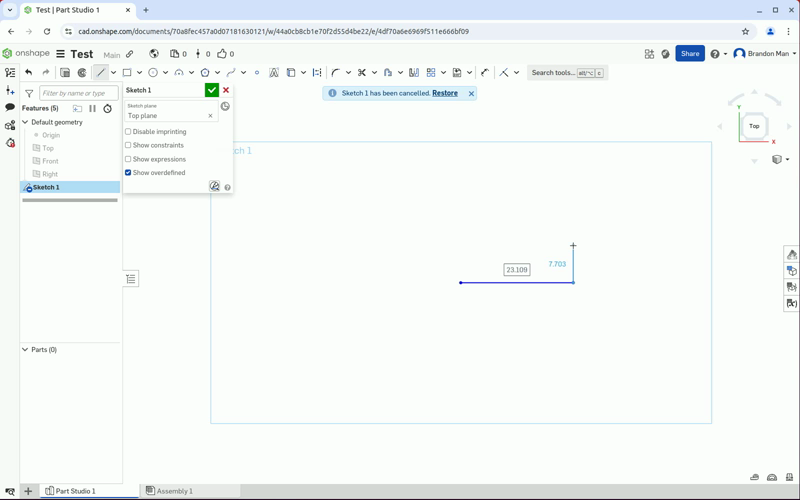
click(573, 245)
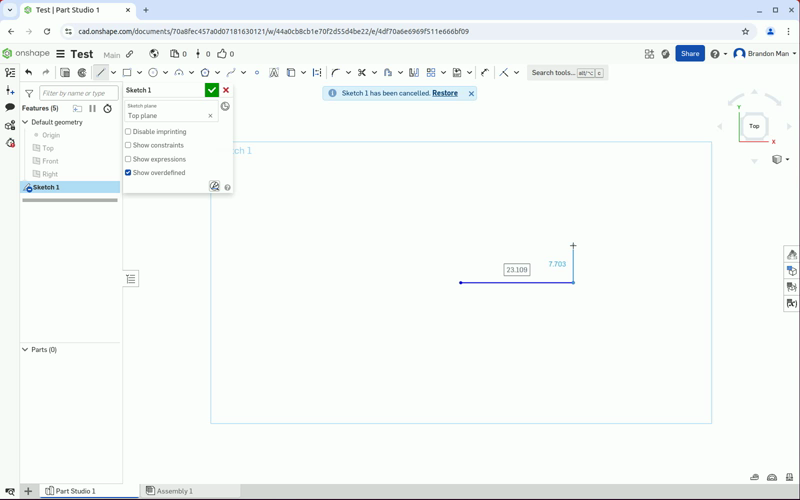
key_up(shift)
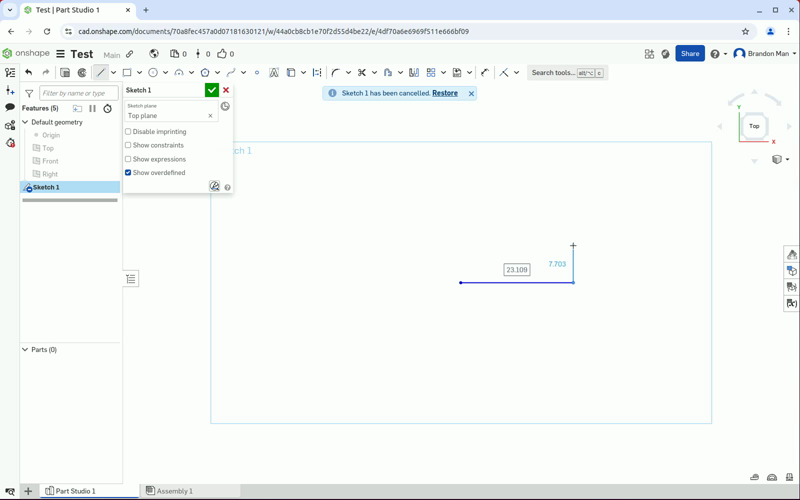
key_down(shift)
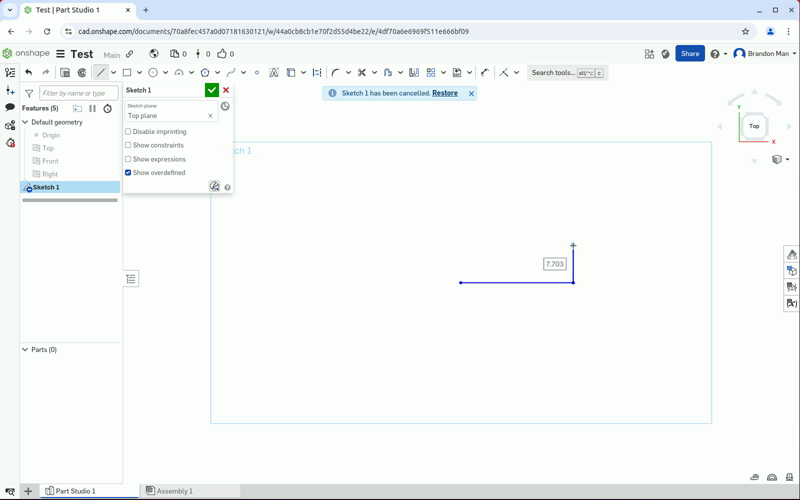
mouse_move(460, 245)
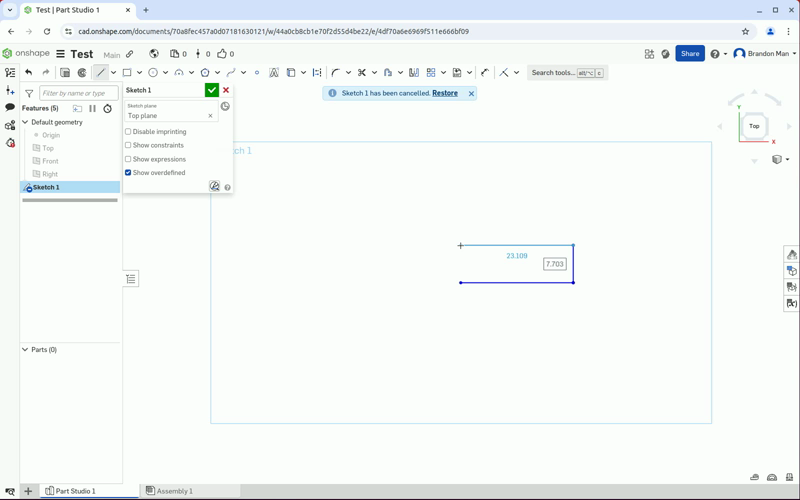
click(460, 245)
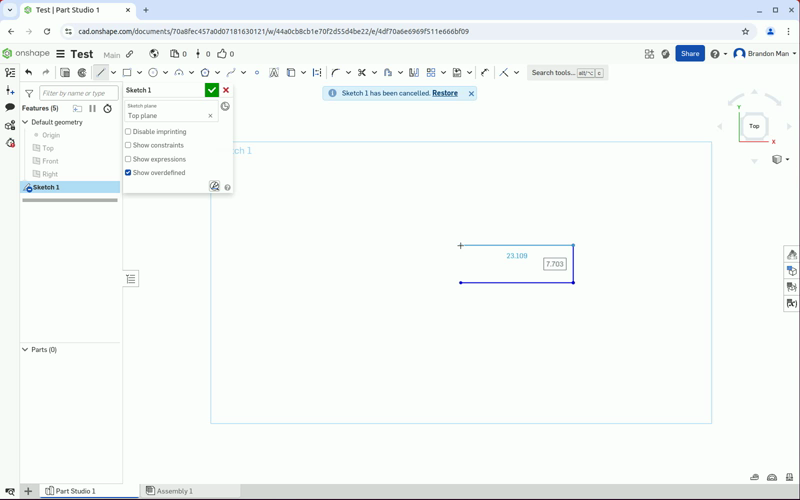
key_up(shift)
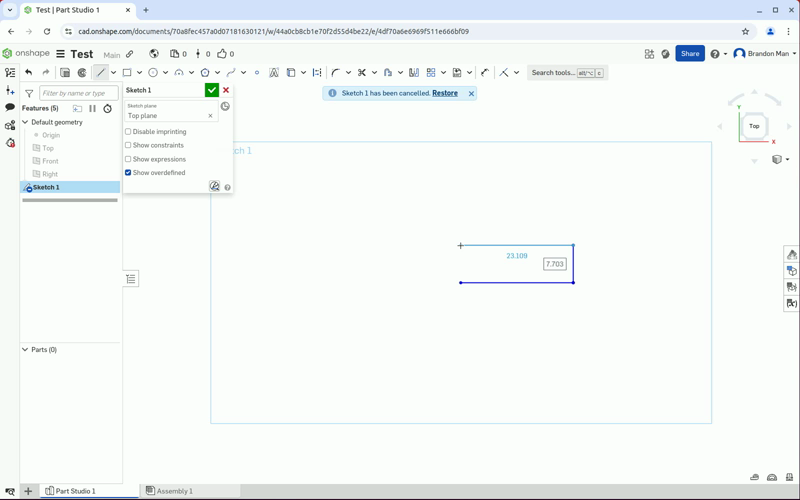
mouse_move(490, 245)
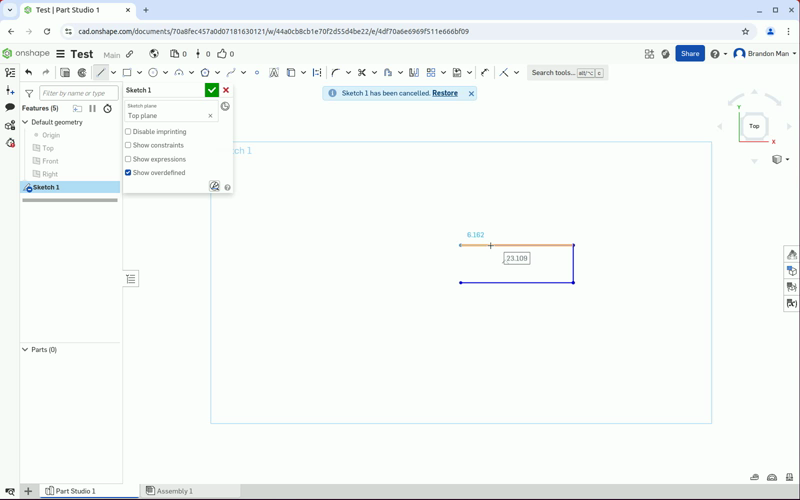
key_down(shift)
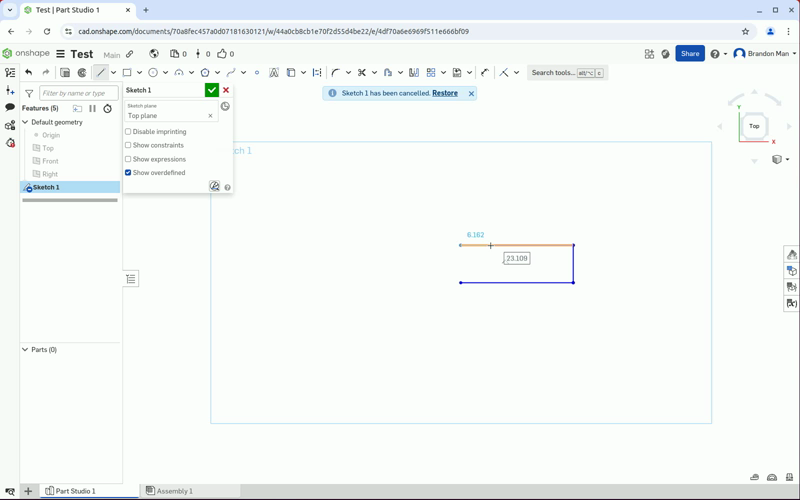
mouse_move(460, 282)
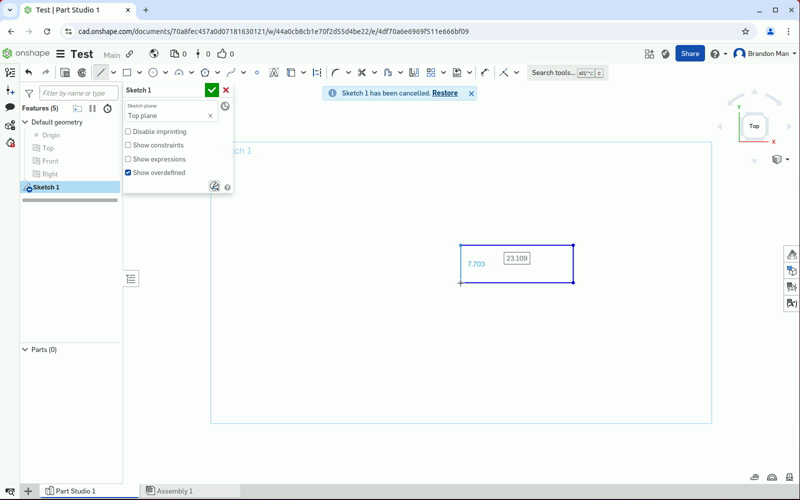
key_up(shift)
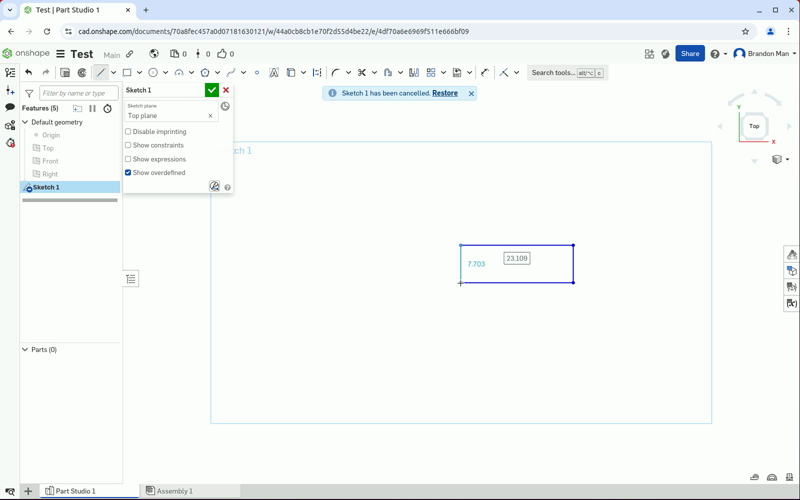
click(460, 282)
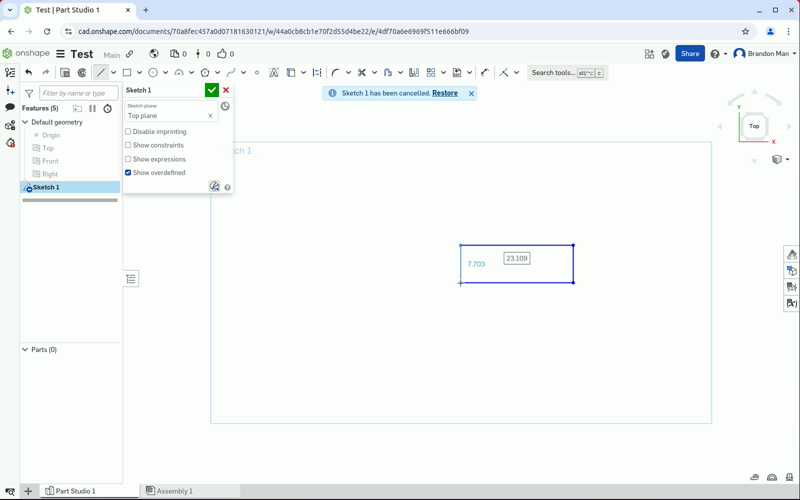
key(esc)
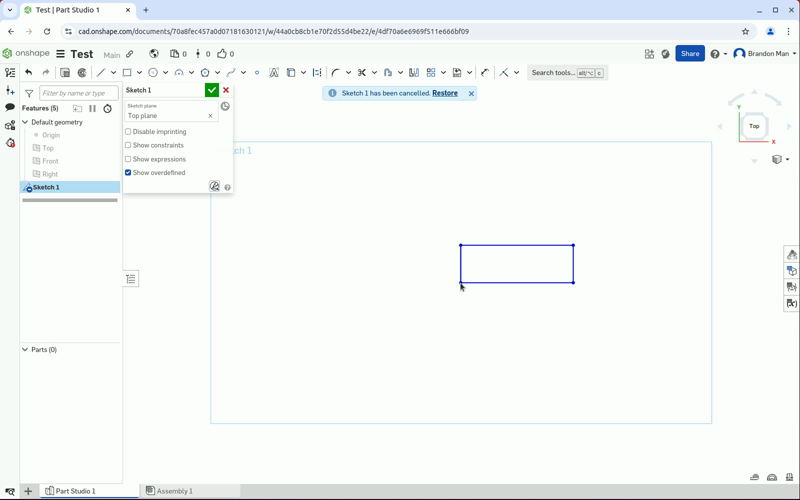
key(c)
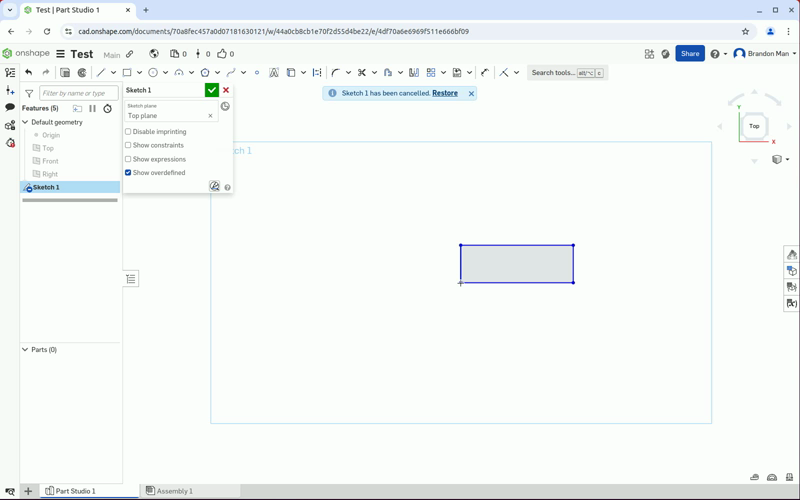
key_down(shift)
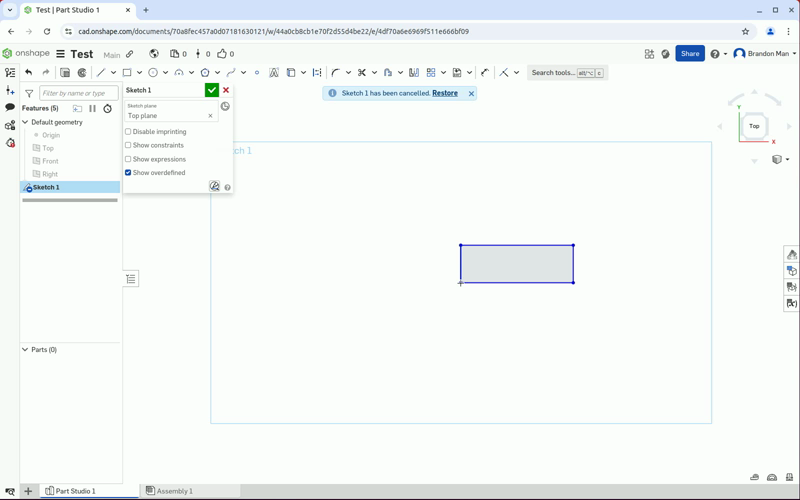
mouse_move(479, 264)
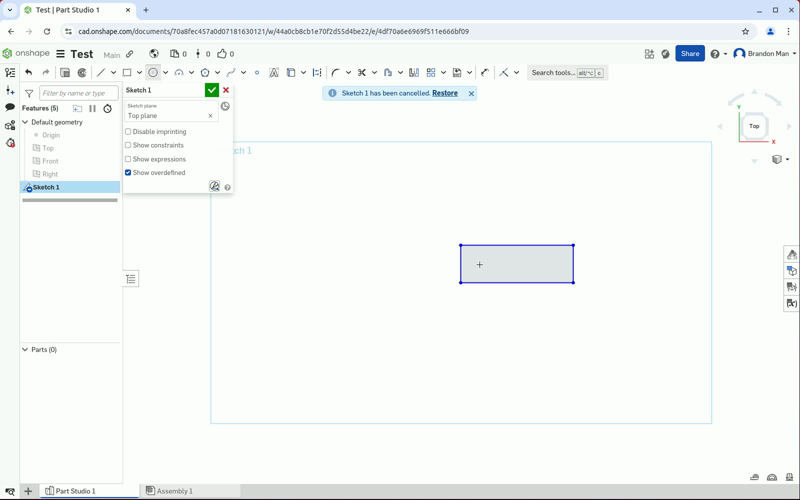
click(479, 264)
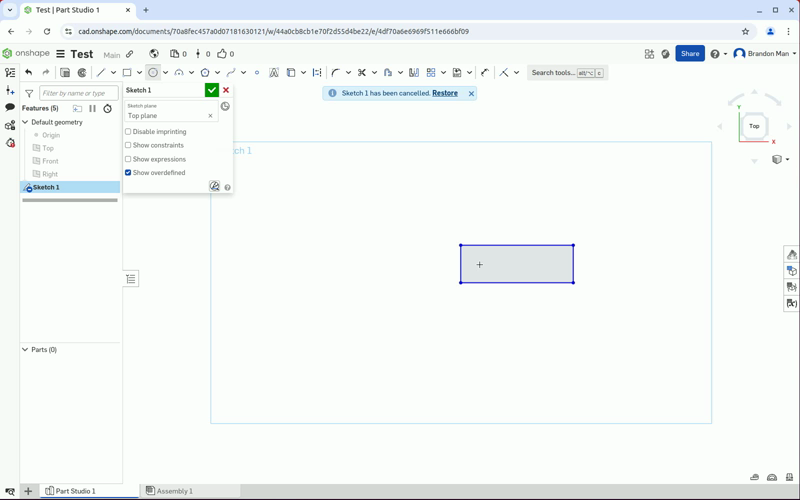
key_up(shift)
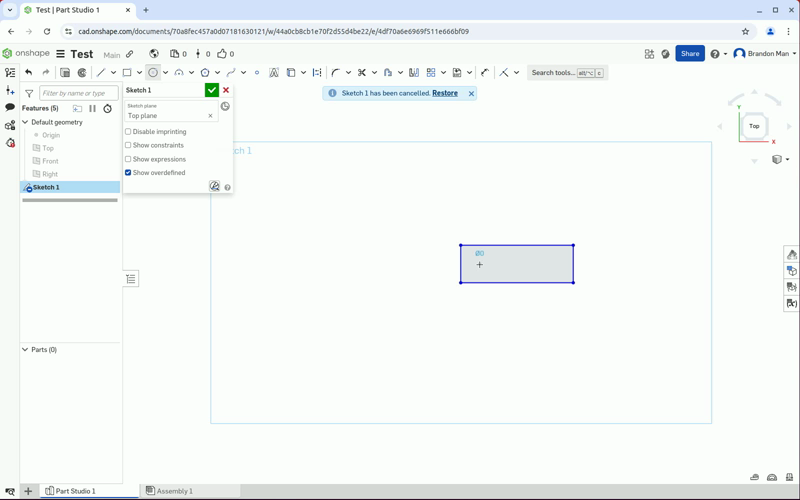
mouse_move(484, 264)
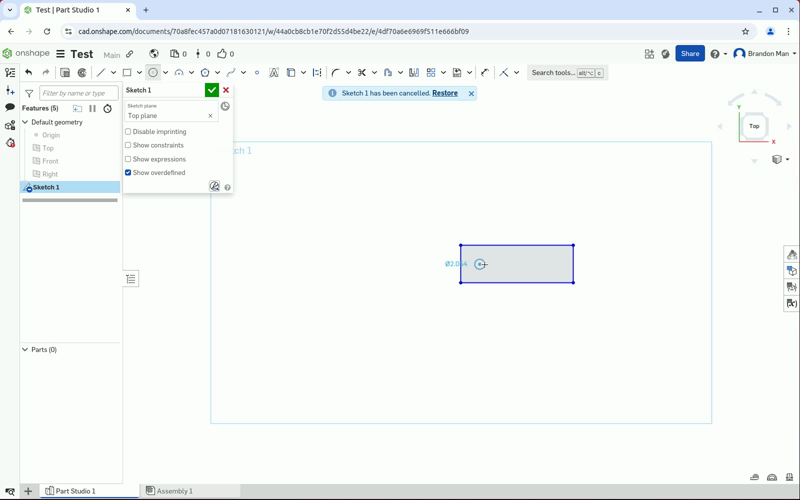
click(484, 264)
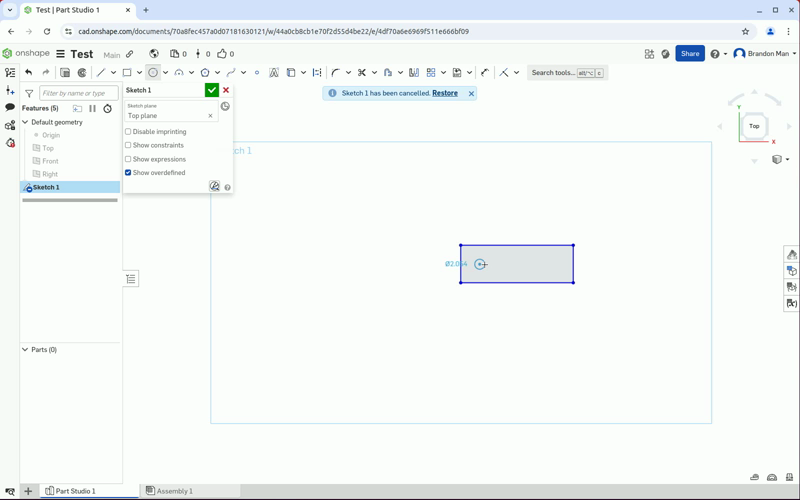
key(esc)
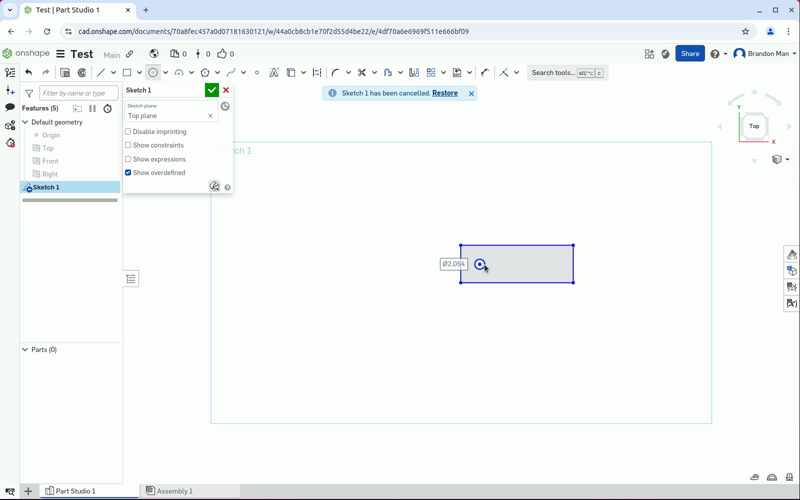
key(c)
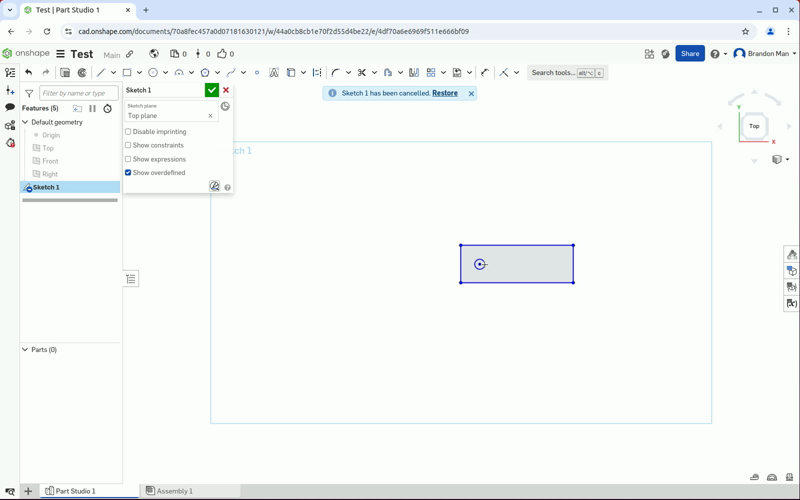
key_down(shift)
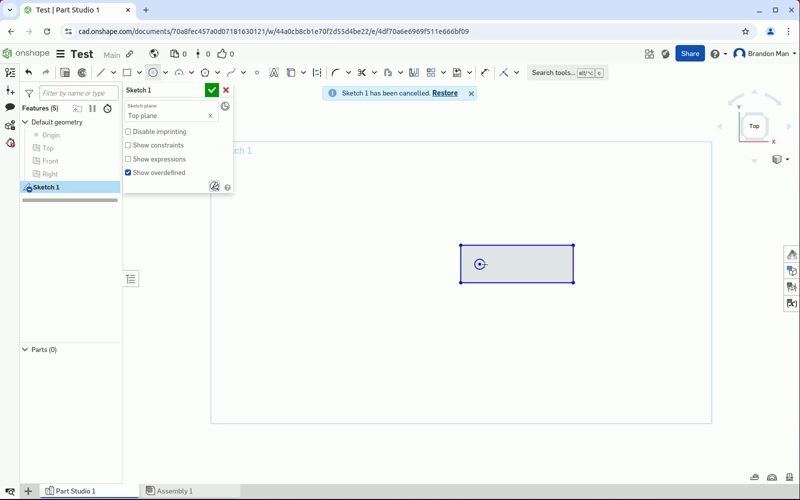
mouse_move(554, 264)
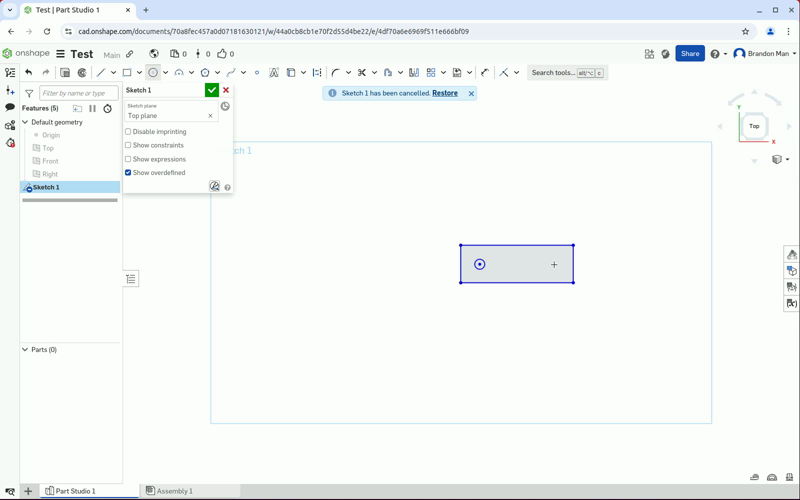
click(554, 264)
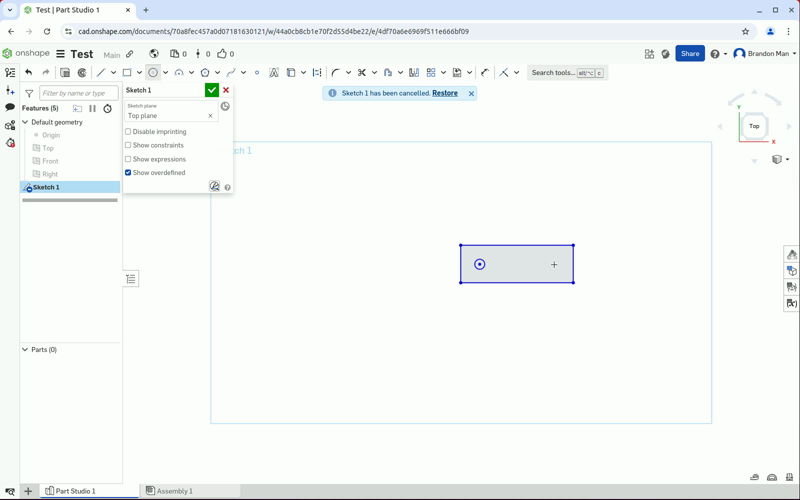
key_up(shift)
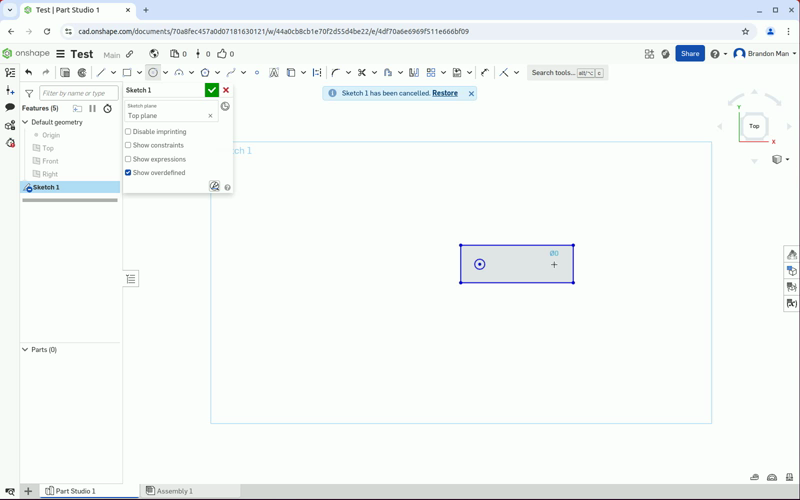
mouse_move(559, 264)
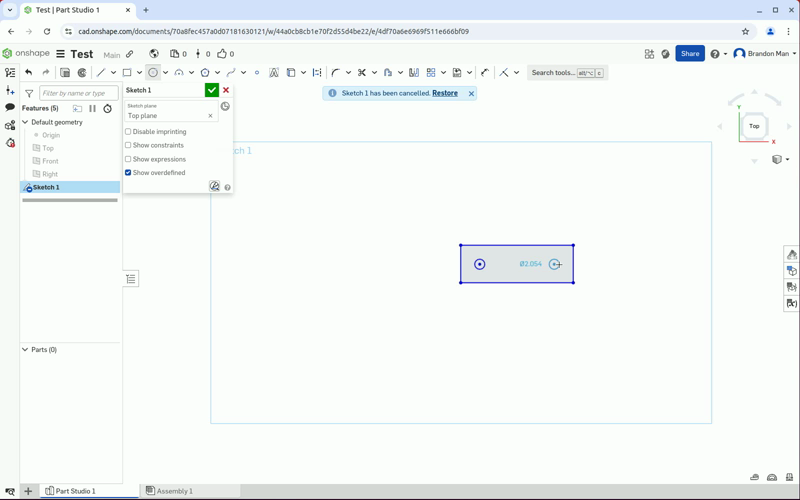
click(559, 264)
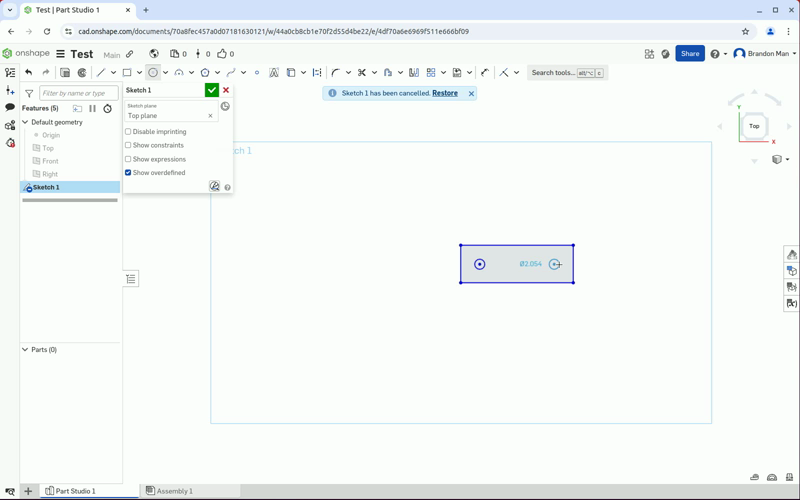
key(esc)
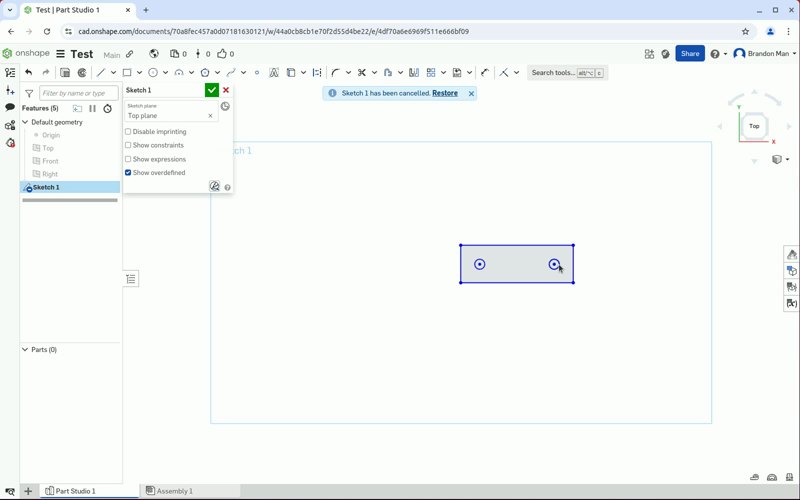
mouse_move(492, 271)
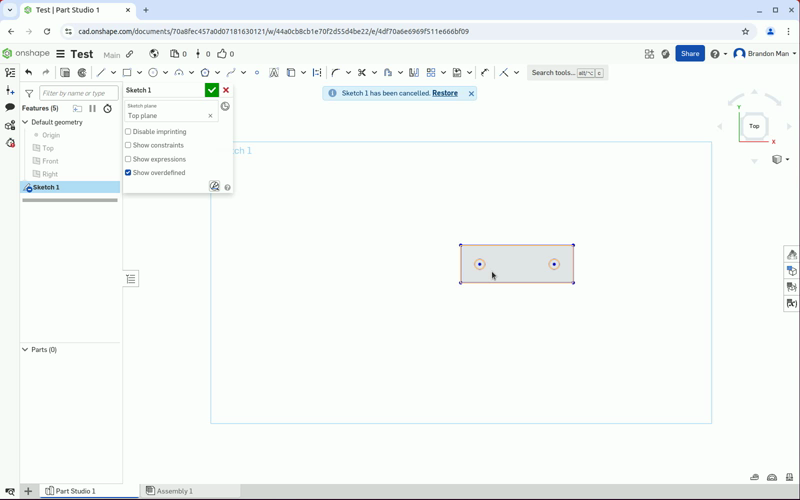
click(492, 271)
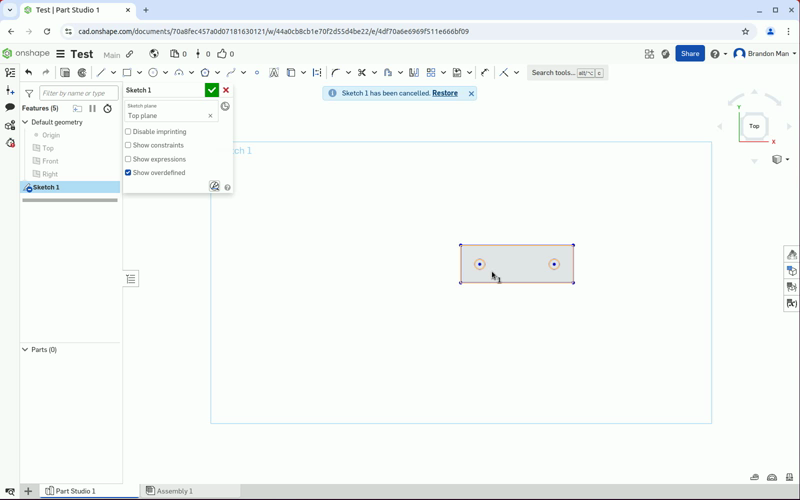
mouse_move(73, 352)
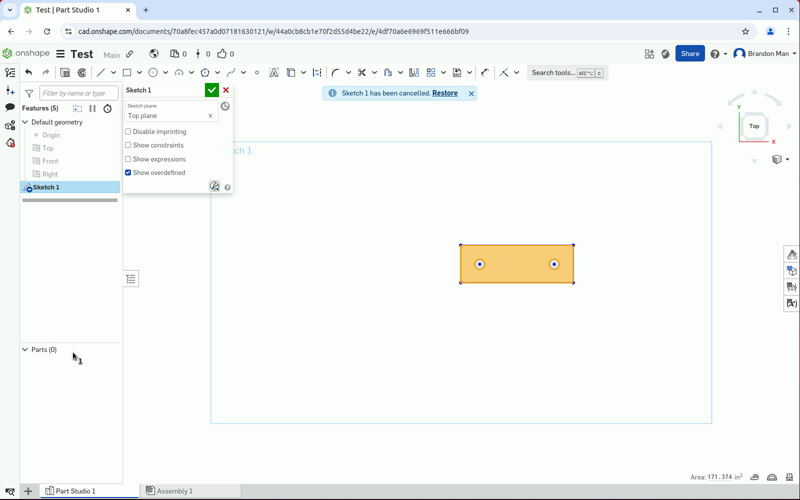
key(shift+y)
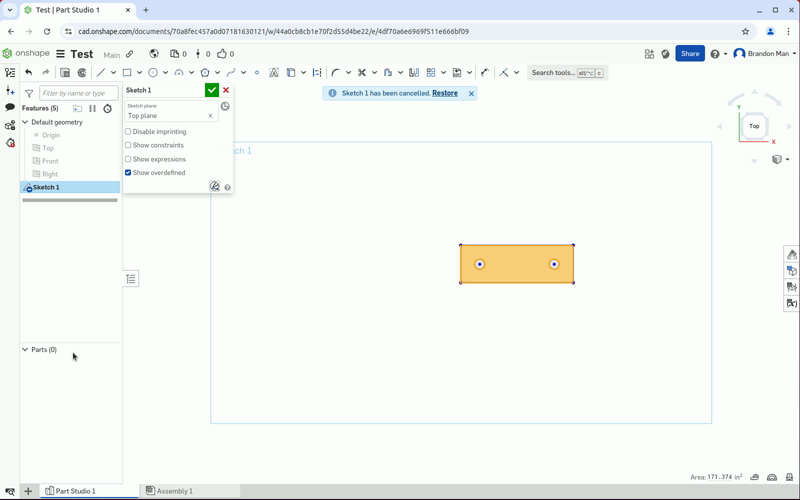
key(shift+e)
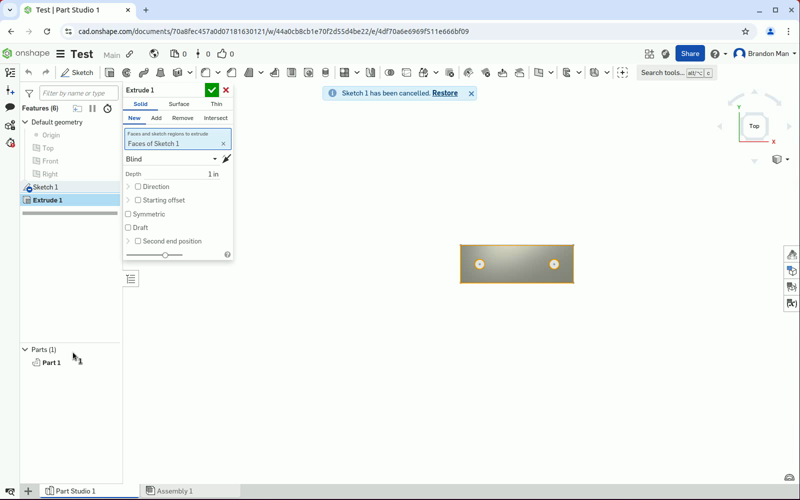
mouse_move(143, 106)
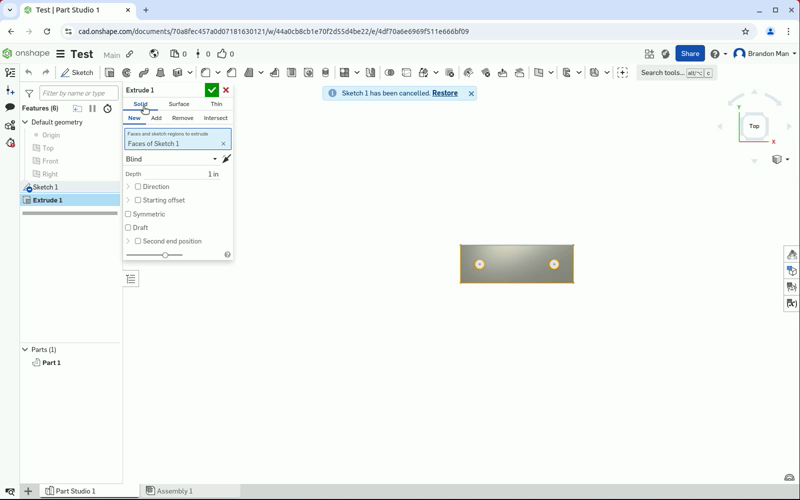
click(143, 106)
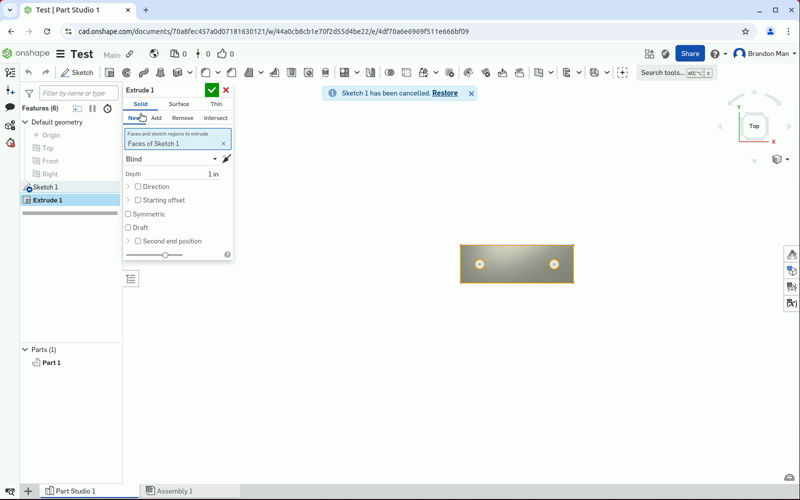
mouse_move(137, 120)
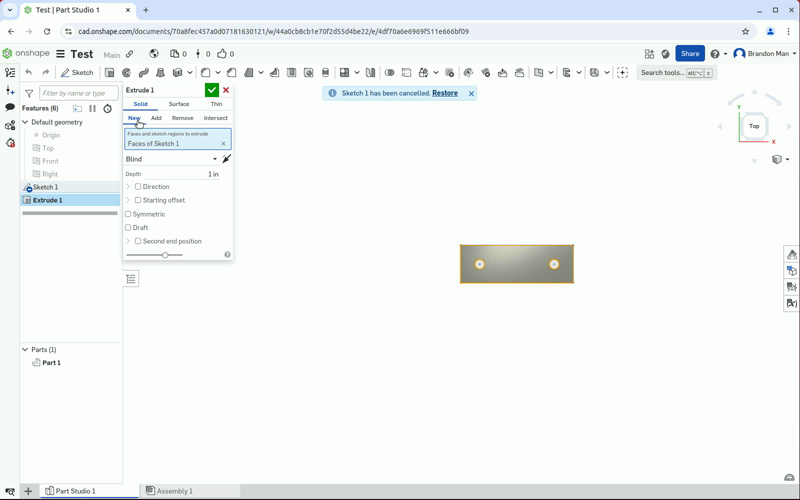
click(137, 120)
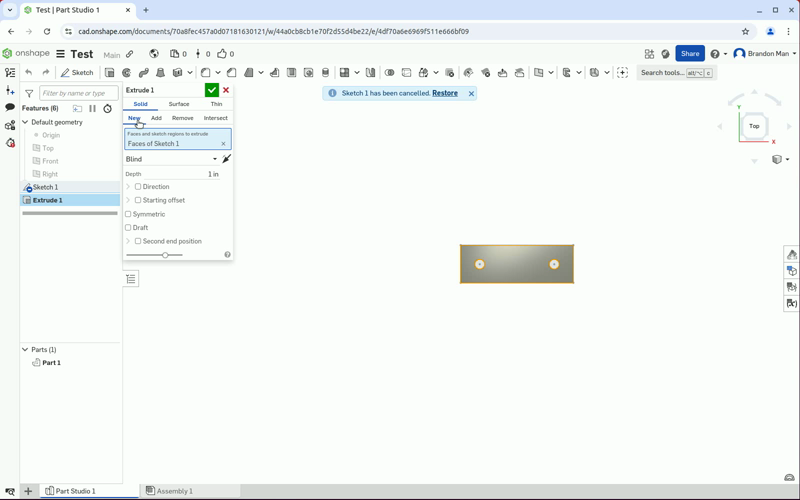
key(tab, 4)
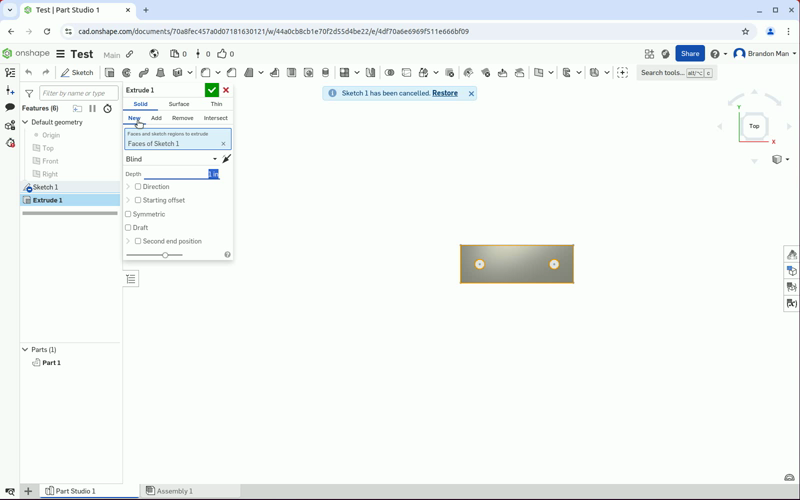
text(2.889)
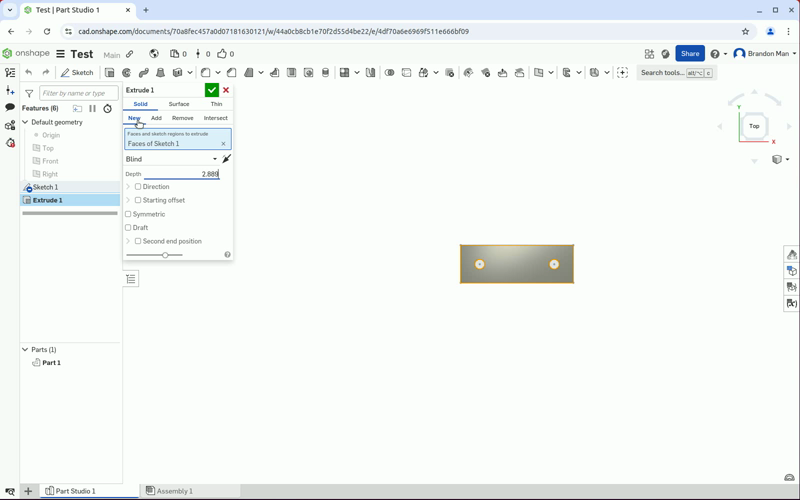
key(enter)
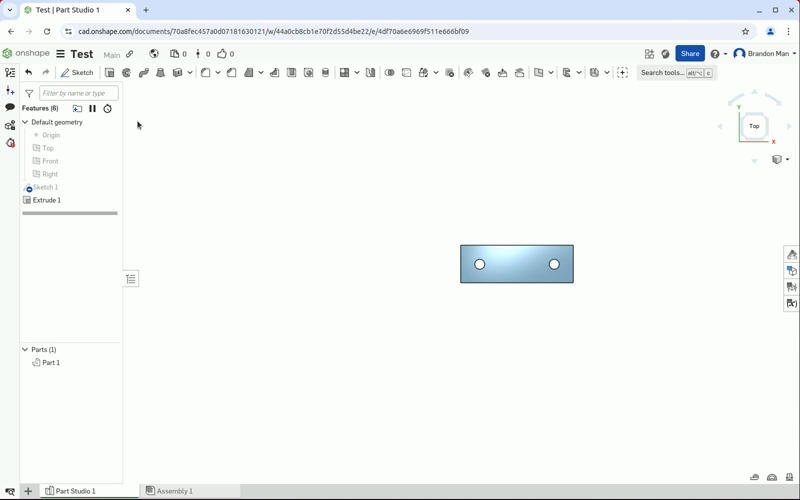
key(shift+h)
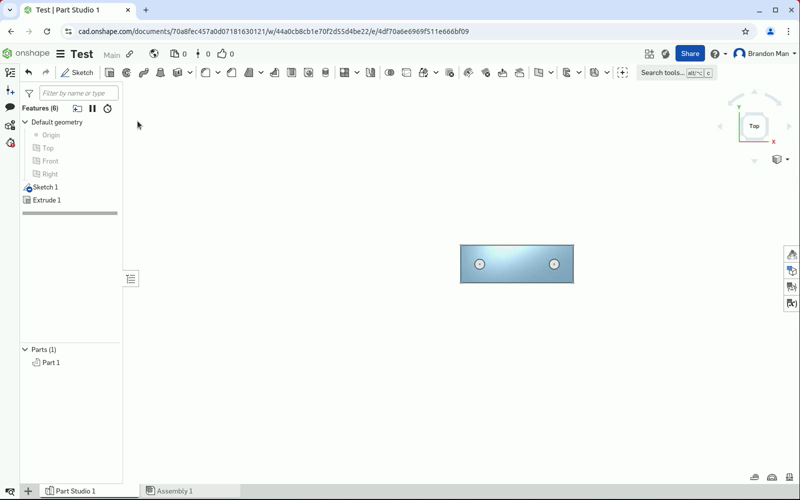
key(shift+h)
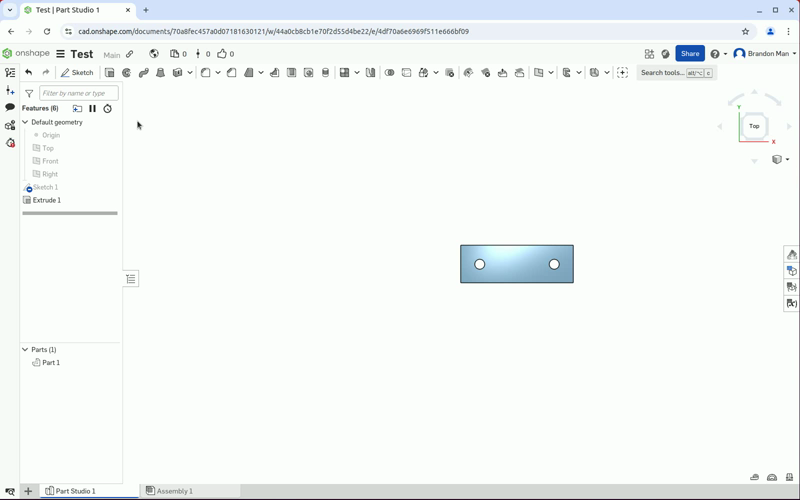
mouse_move(73, 189)
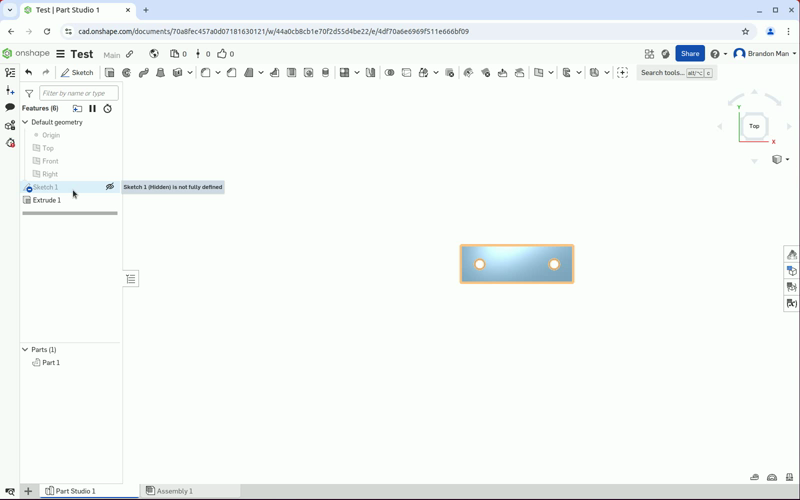
click(73, 189)
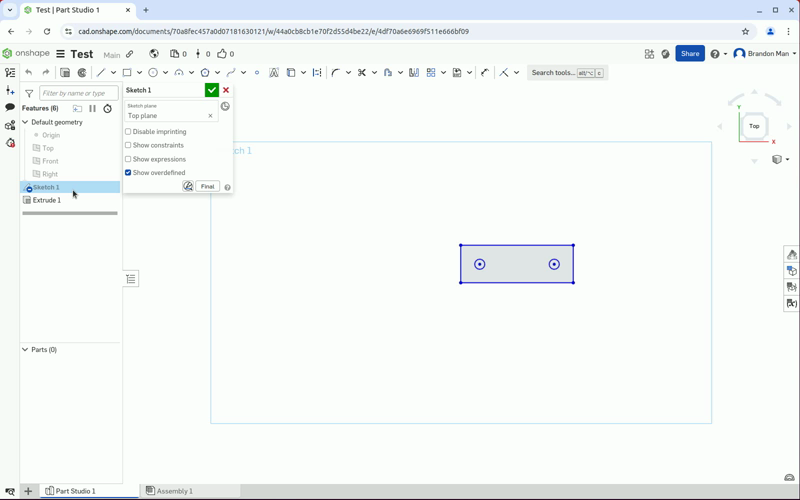
mouse_move(229, 92)
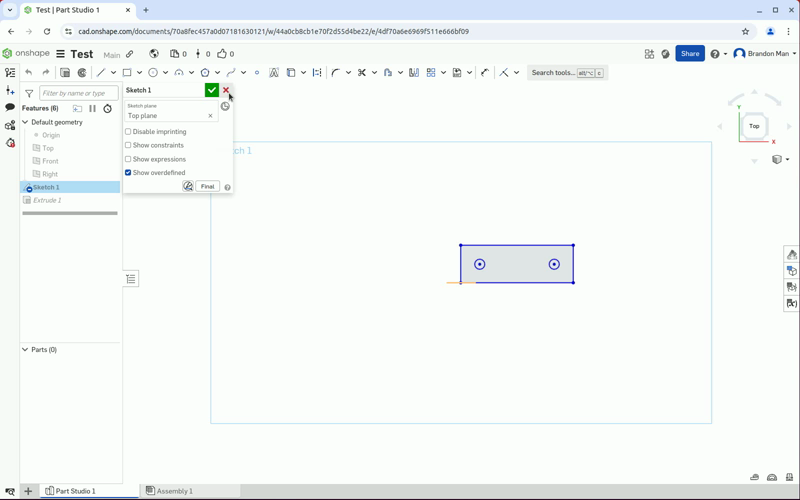
click(229, 92)
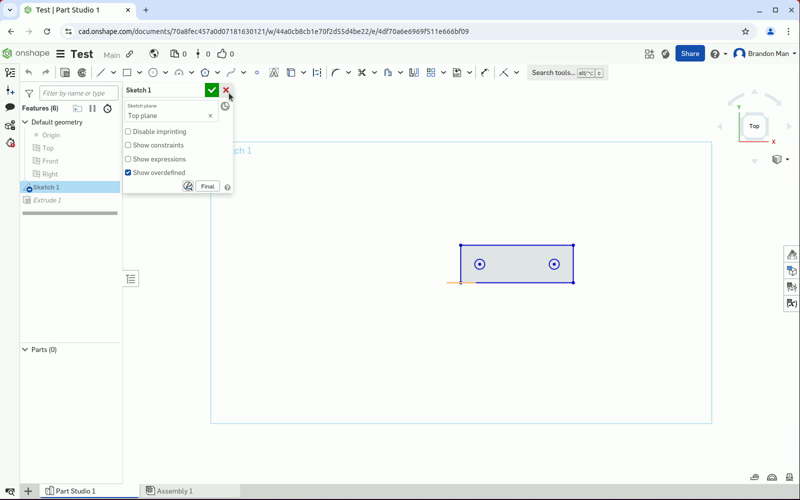
key(shift+s)
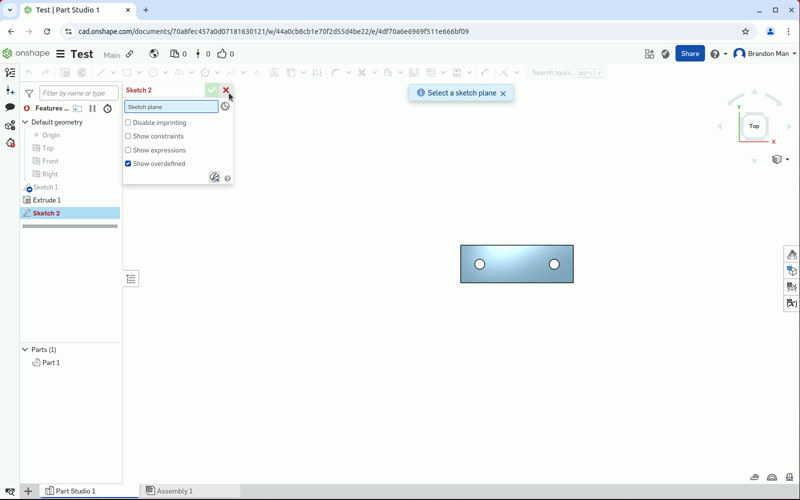
mouse_move(73, 150)
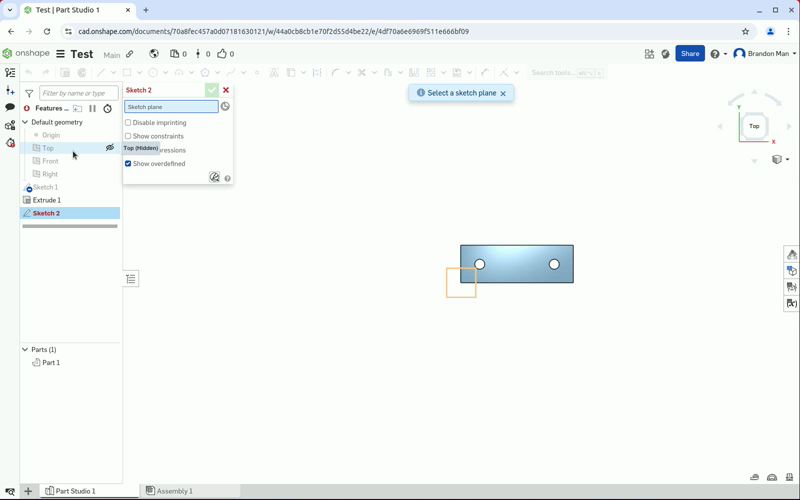
click(73, 150)
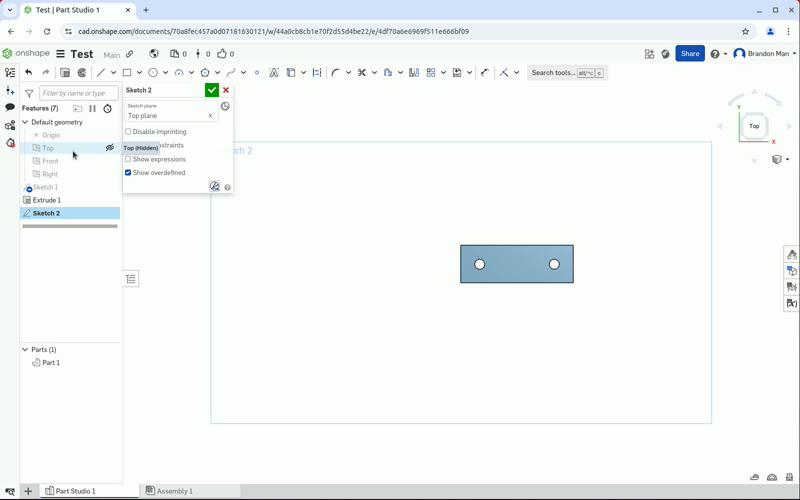
mouse_move(73, 352)
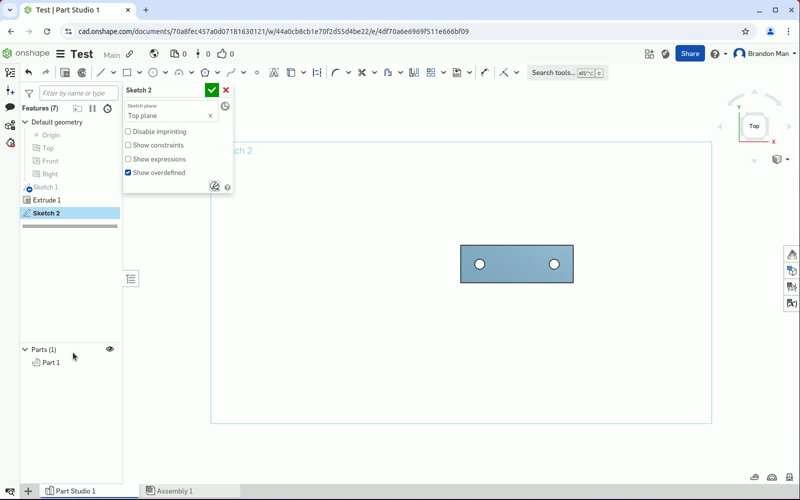
key(y)
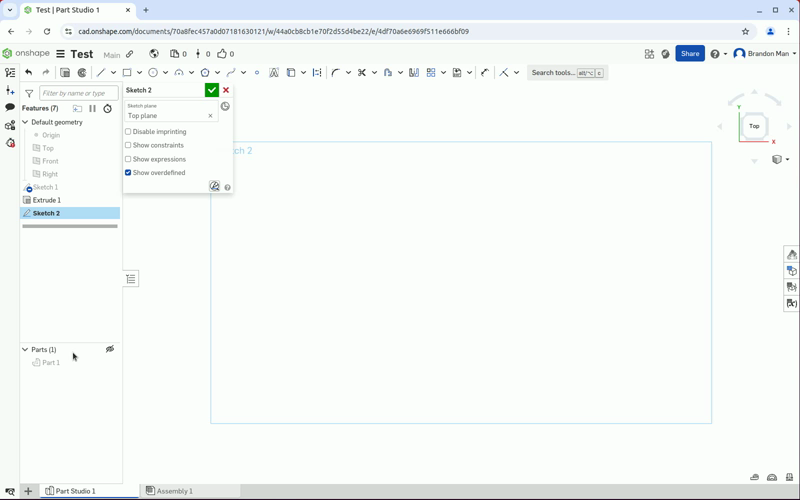
key(c)
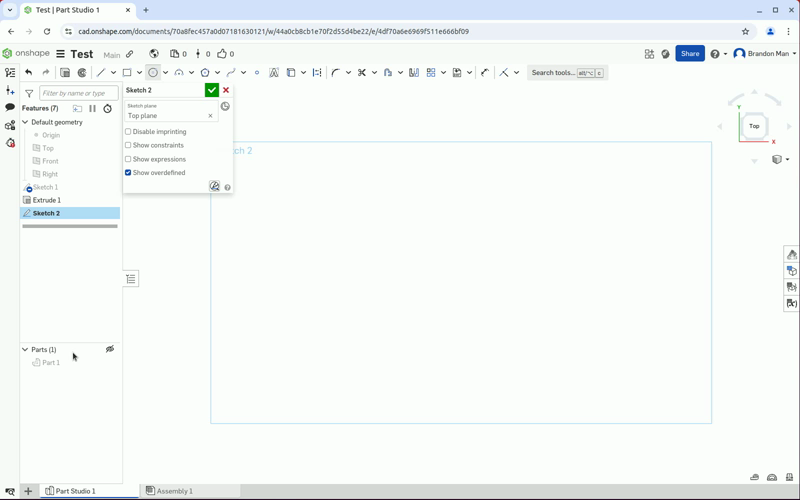
key_down(shift)
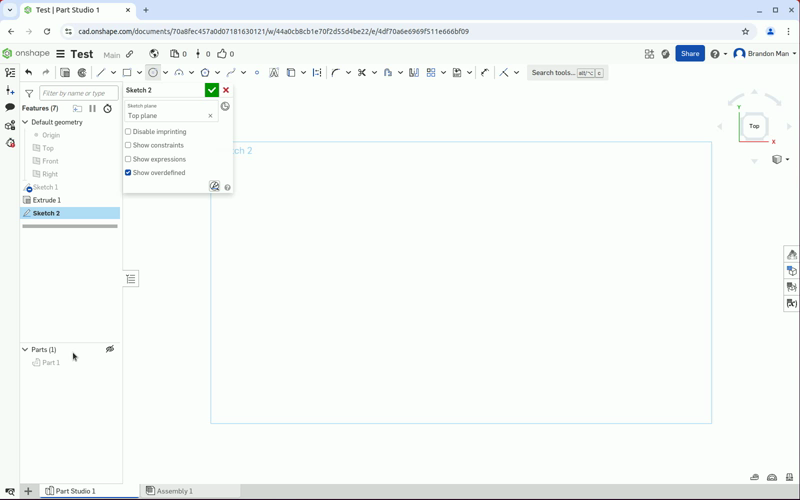
mouse_move(404, 251)
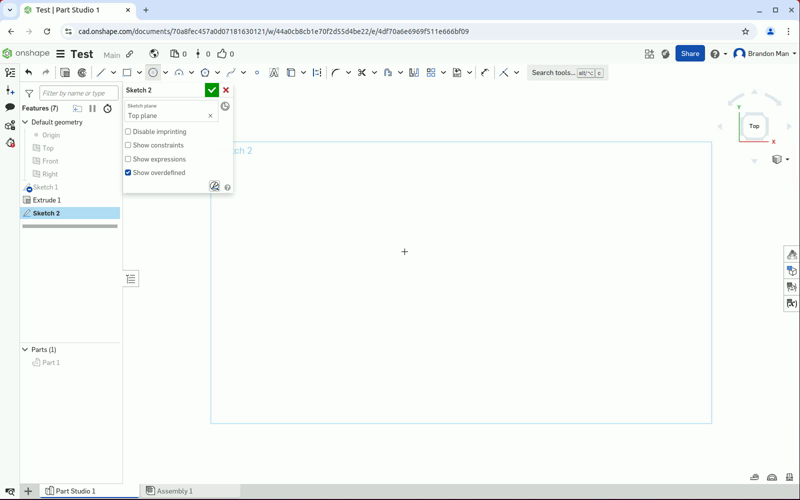
click(404, 251)
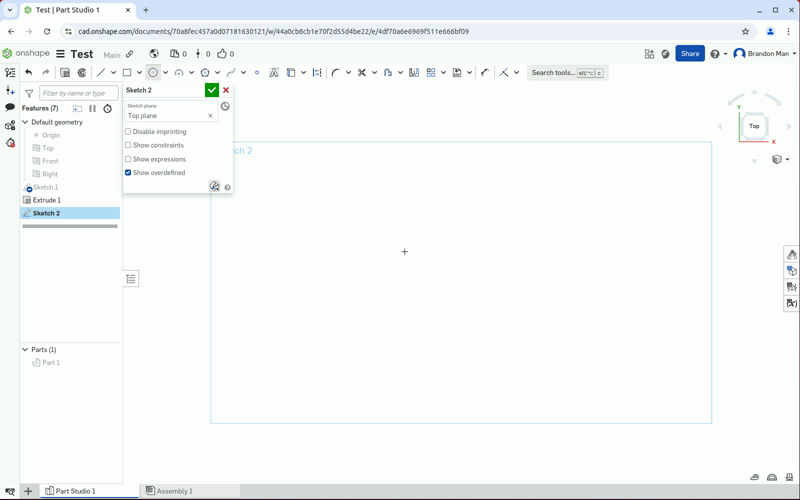
key_up(shift)
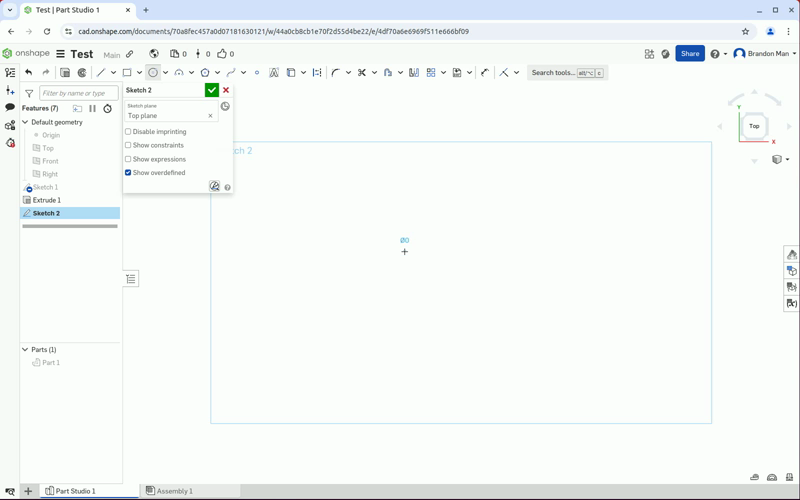
mouse_move(410, 251)
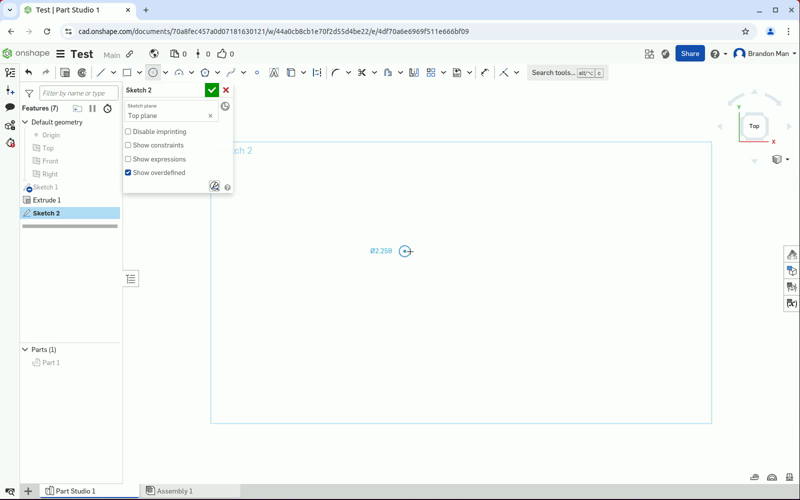
click(410, 251)
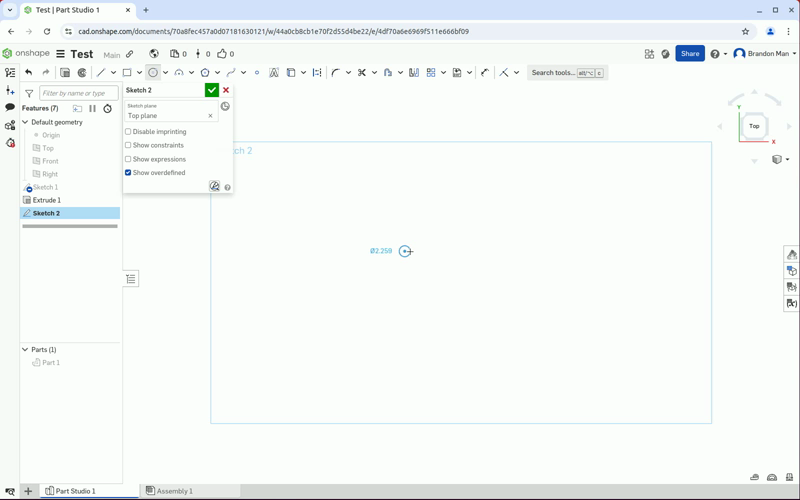
key(esc)
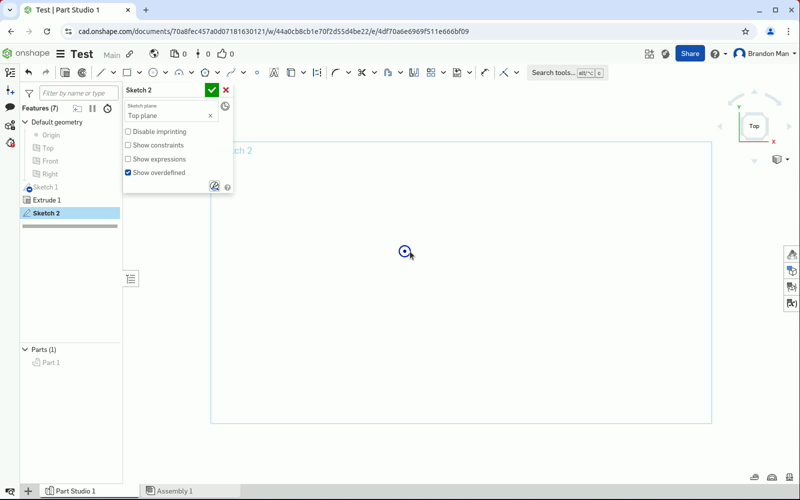
key(l)
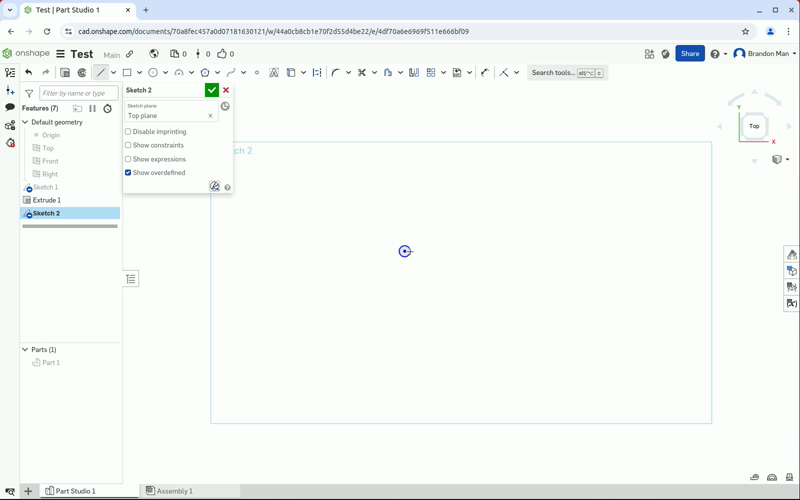
key_down(shift)
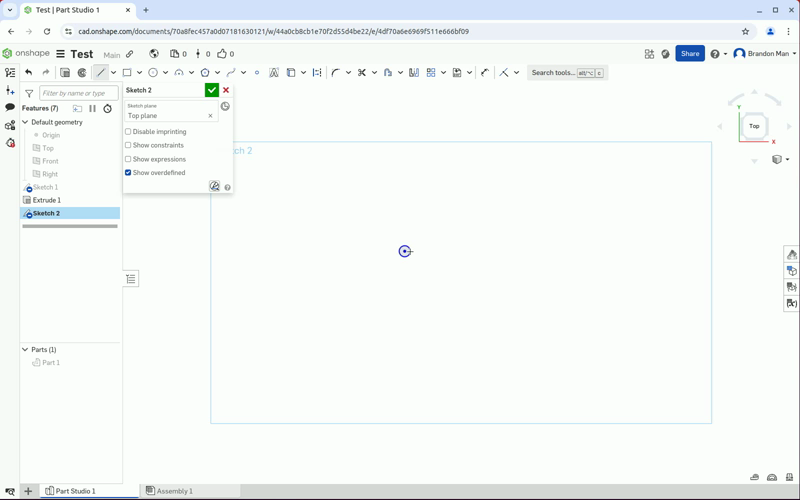
mouse_move(404, 260)
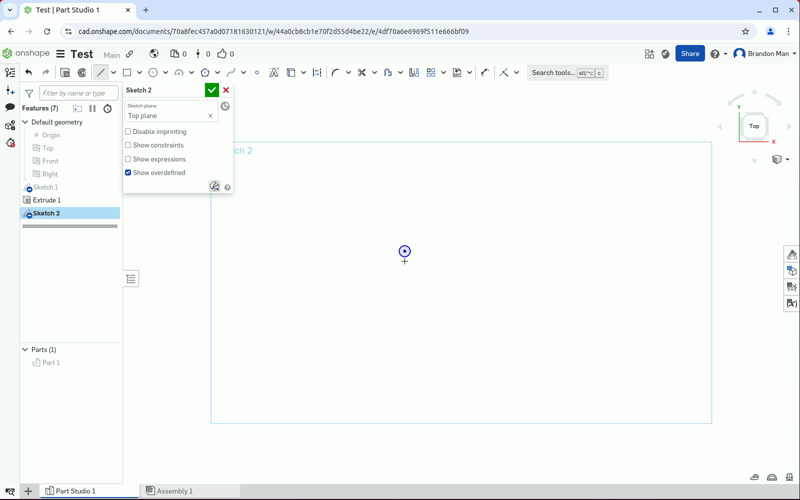
click(404, 260)
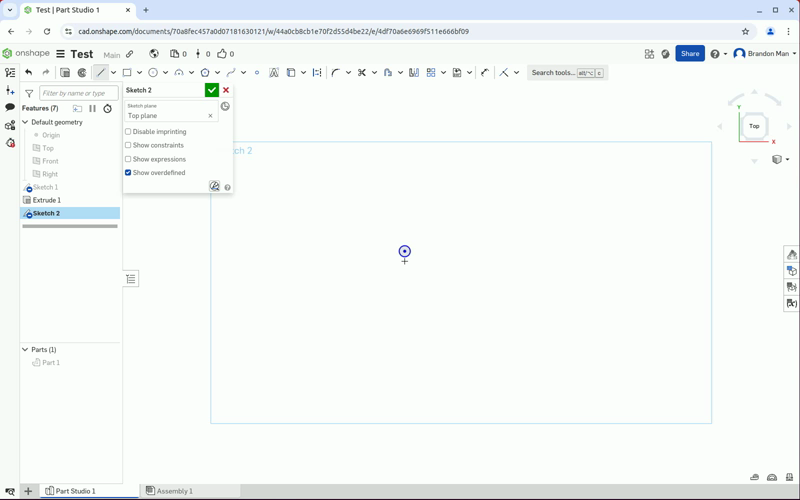
key_up(shift)
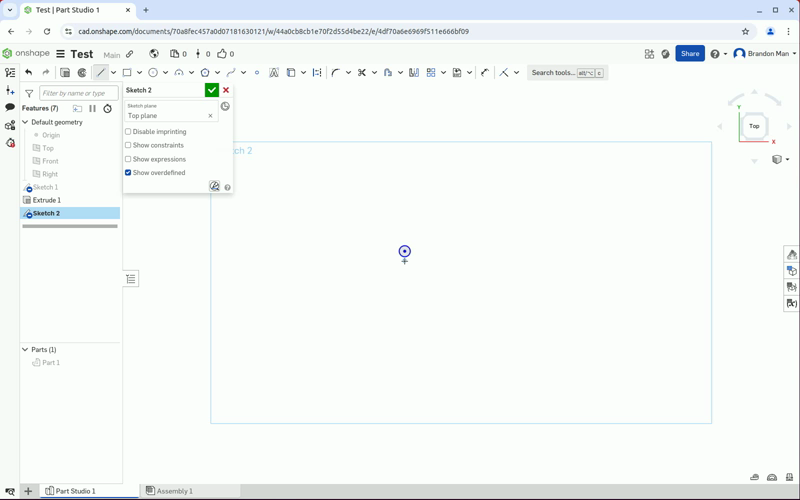
key_down(shift)
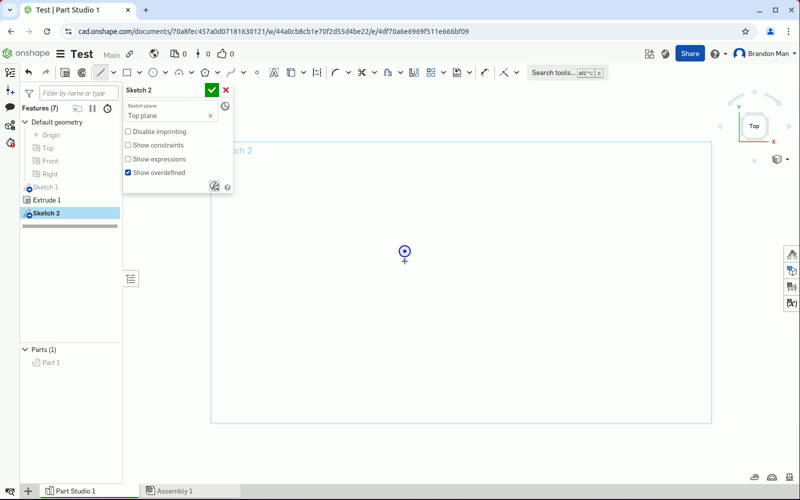
mouse_move(434, 260)
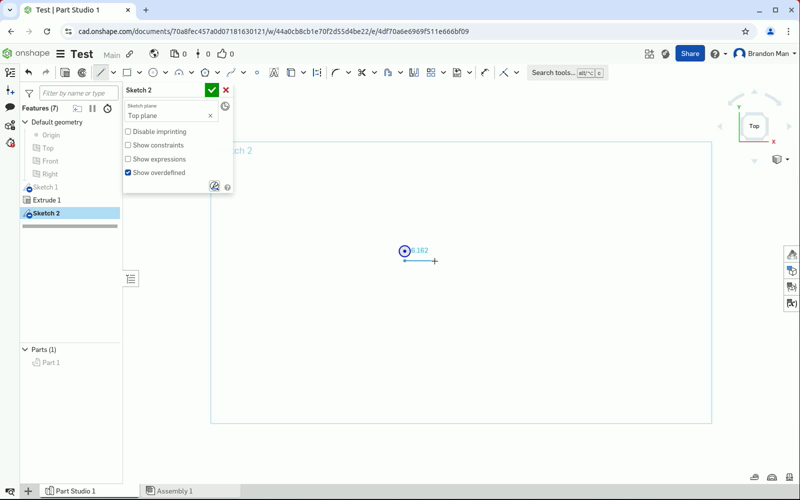
mouse_move(433, 260)
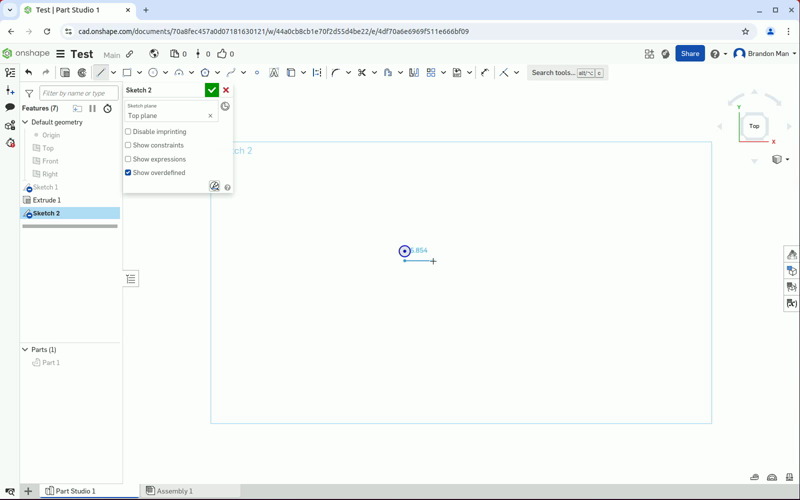
click(433, 260)
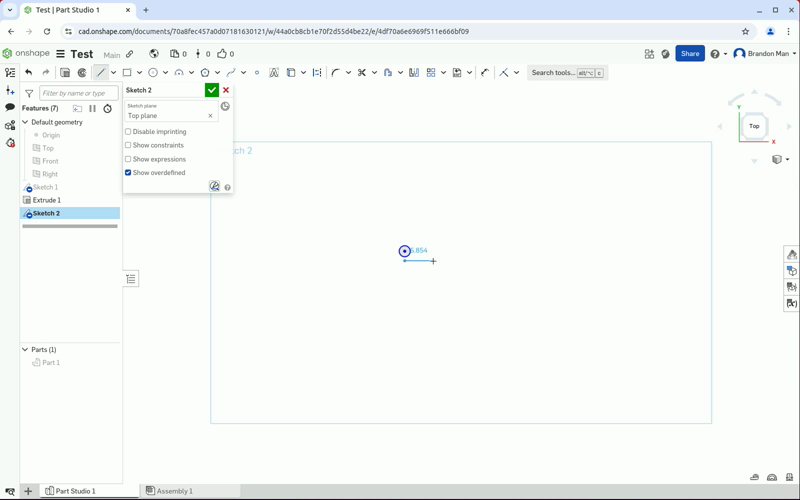
key_up(shift)
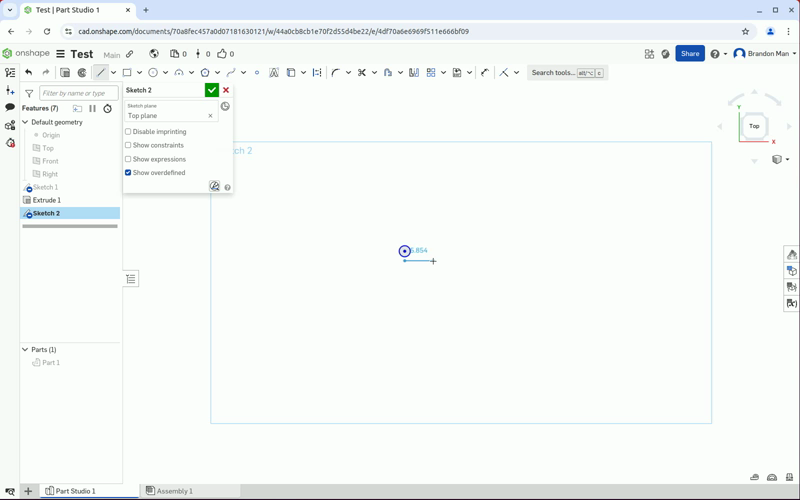
key(esc)
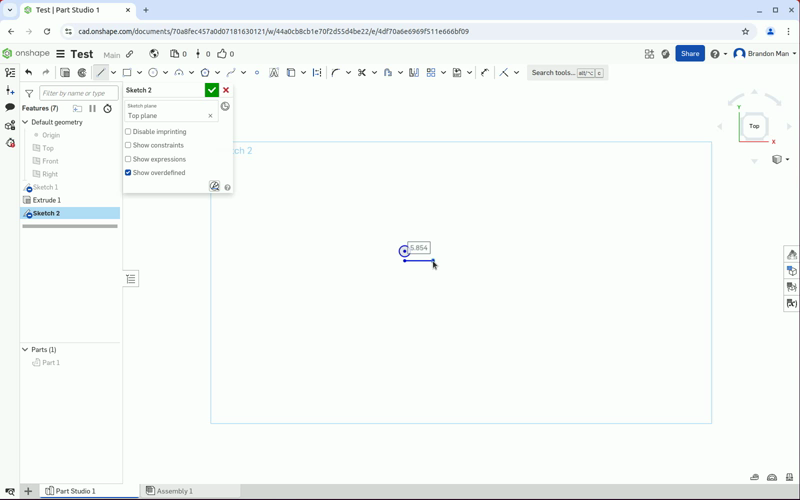
key(a)
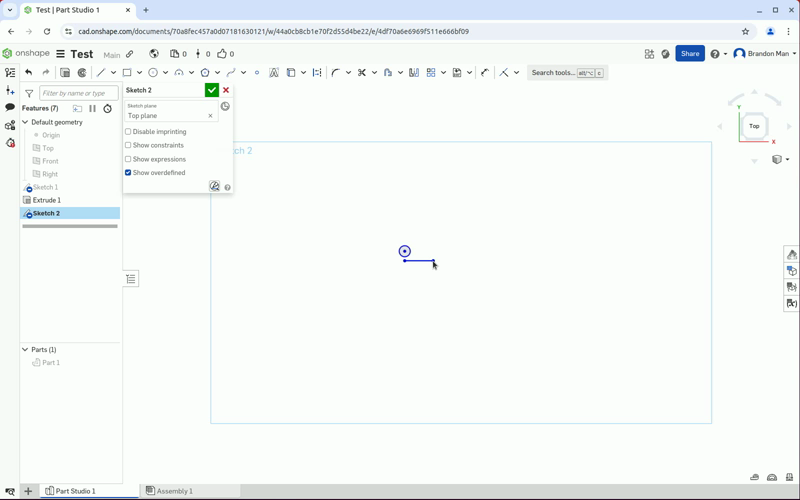
mouse_move(433, 260)
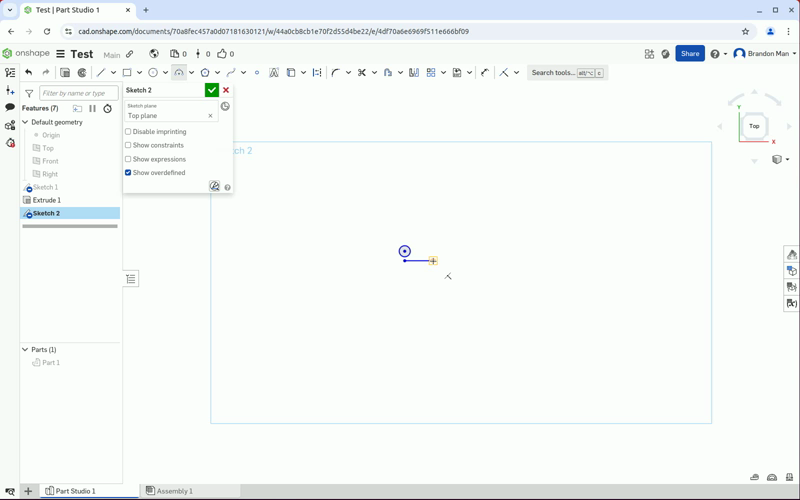
click(433, 260)
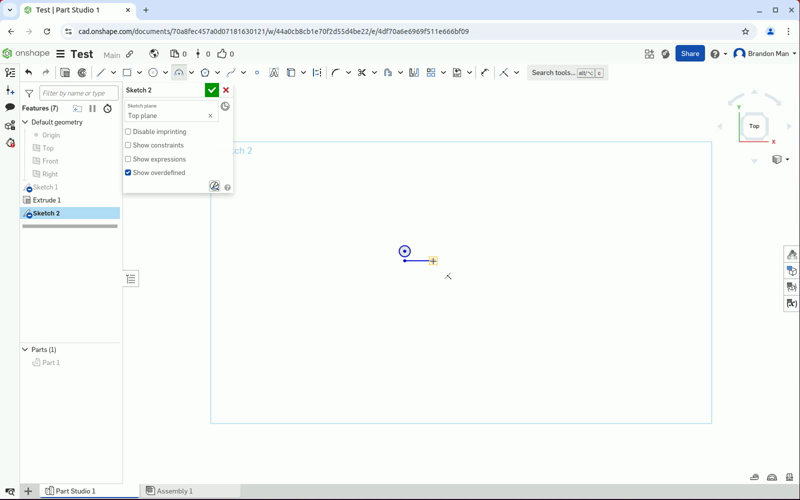
key_down(shift)
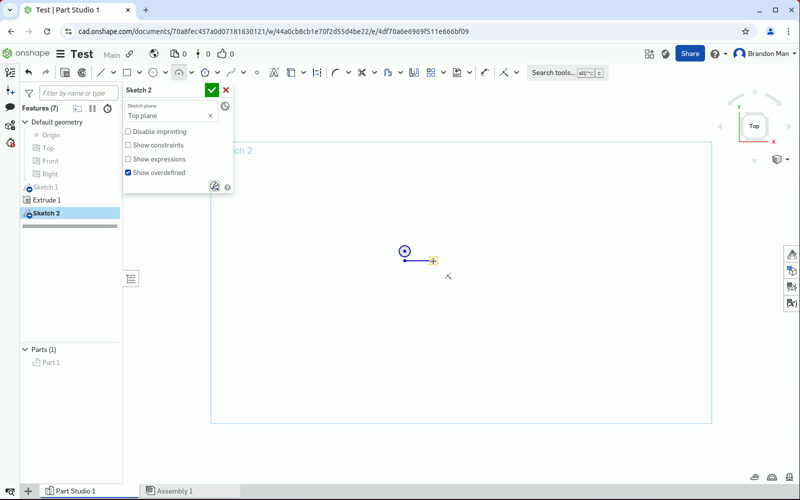
mouse_move(433, 241)
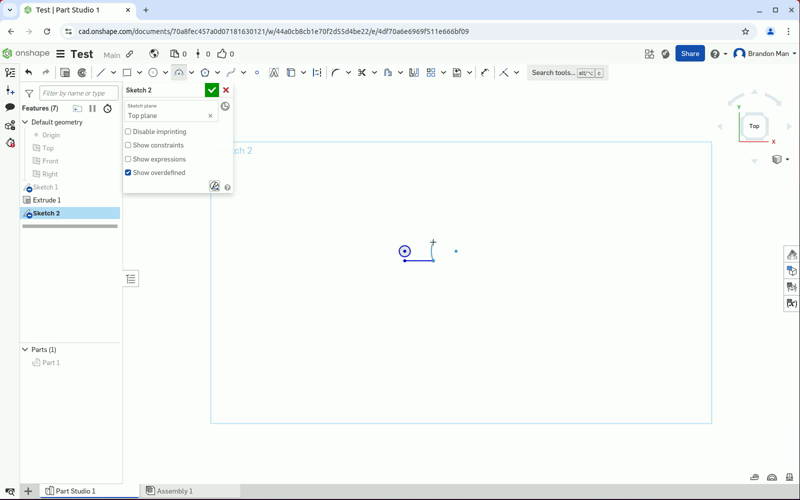
click(433, 241)
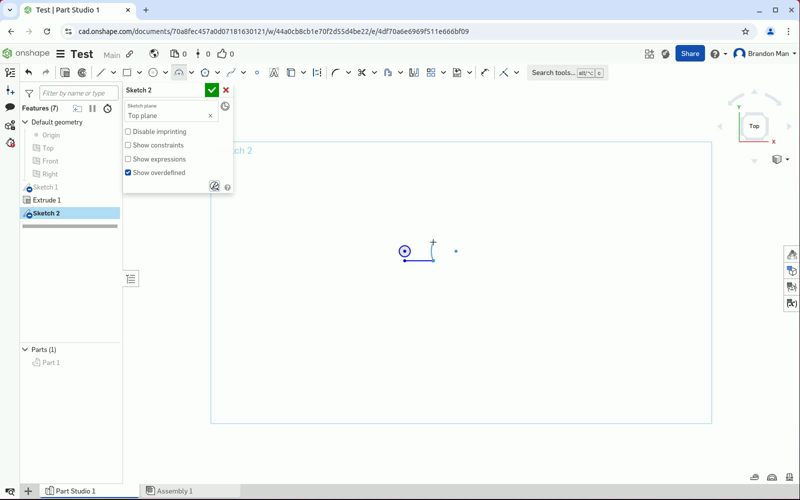
mouse_move(442, 251)
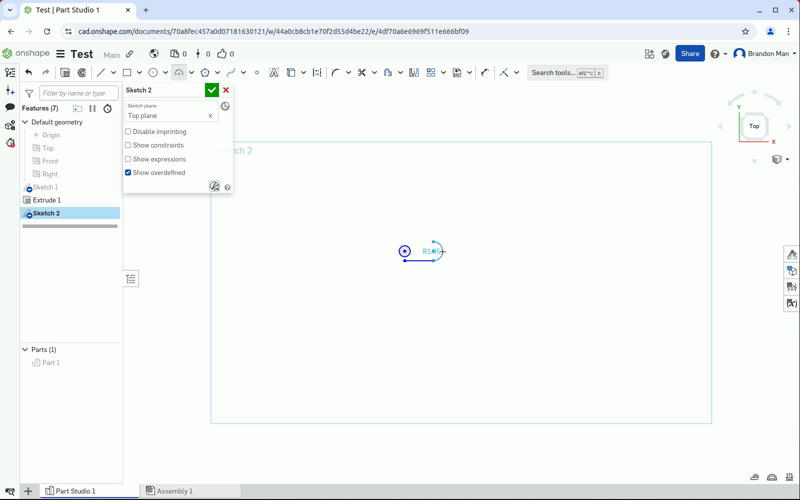
click(442, 251)
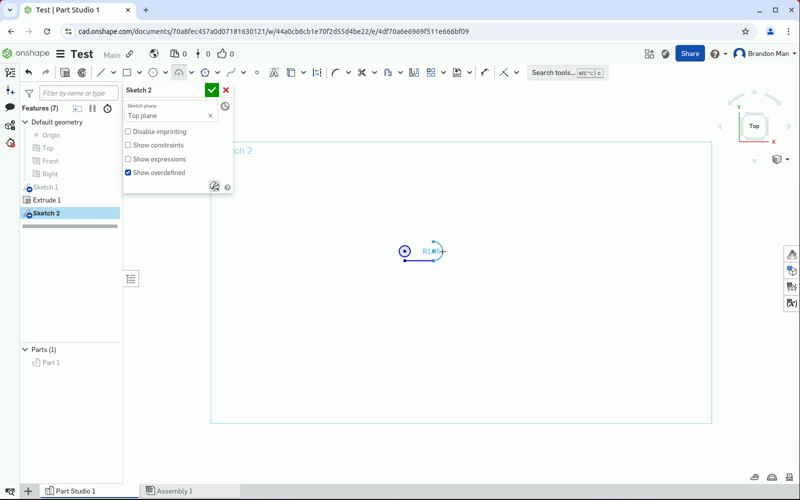
key_up(shift)
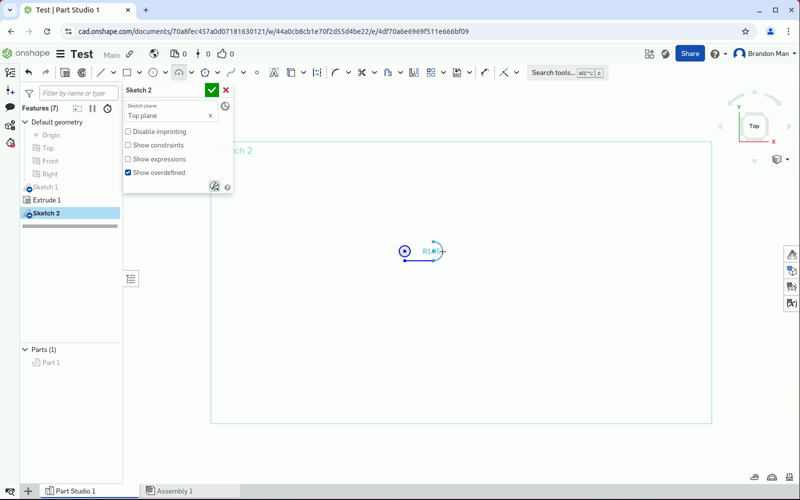
key(esc)
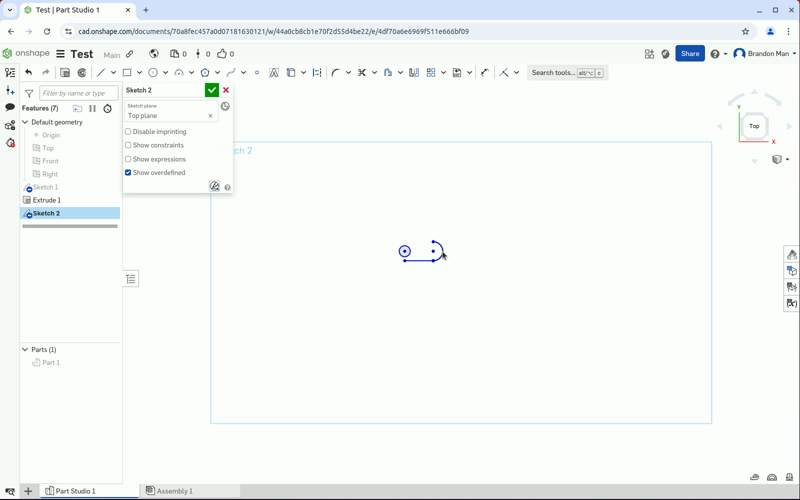
key(l)
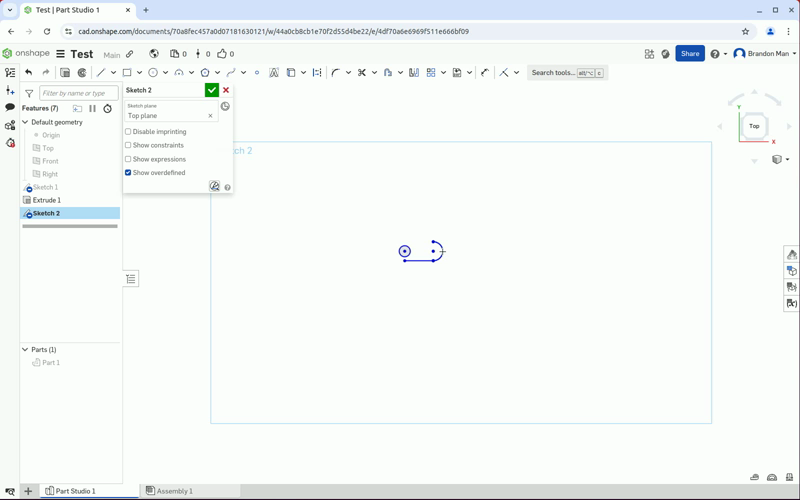
mouse_move(433, 241)
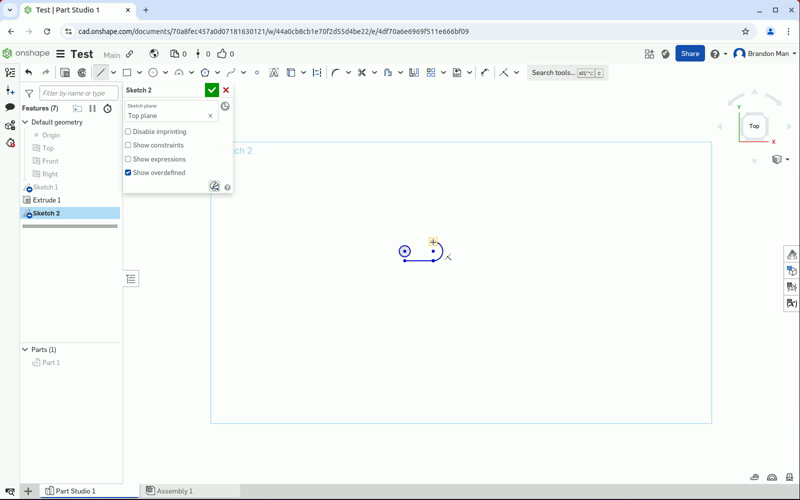
click(433, 241)
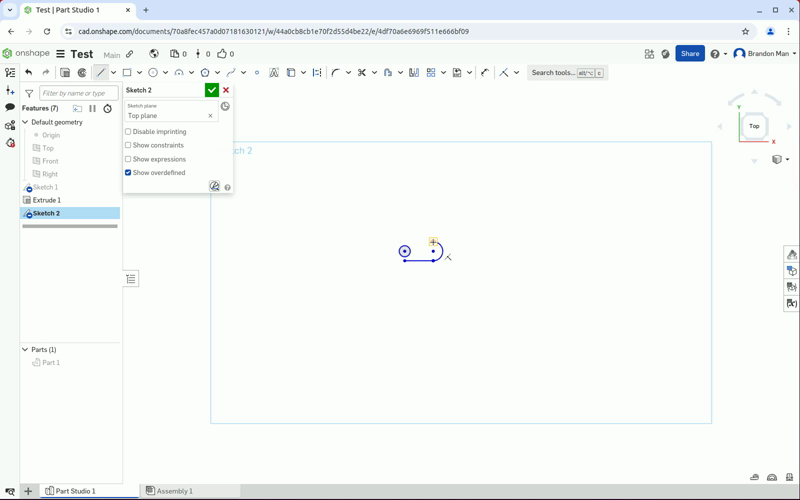
key_down(shift)
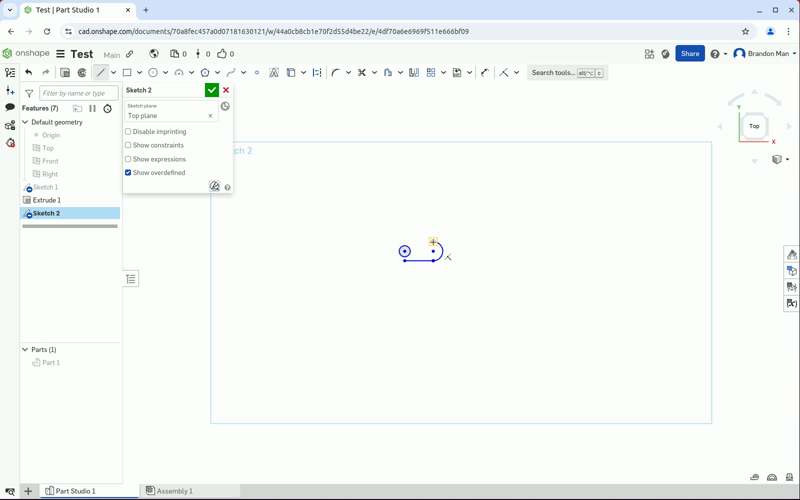
mouse_move(463, 241)
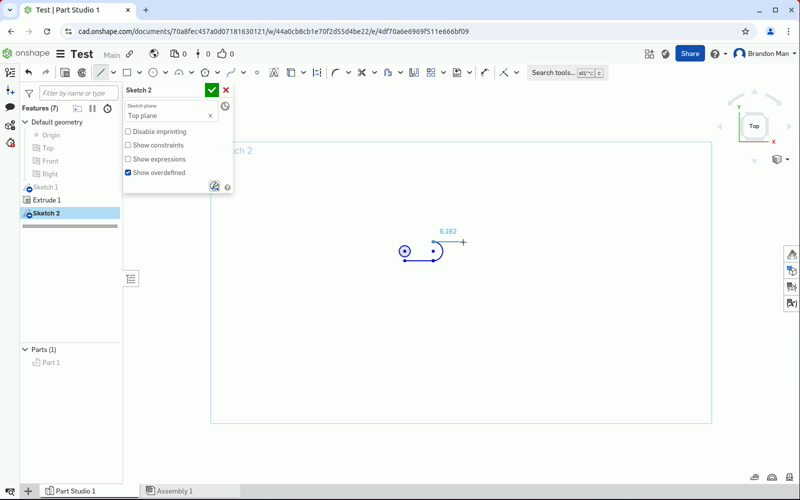
mouse_move(404, 241)
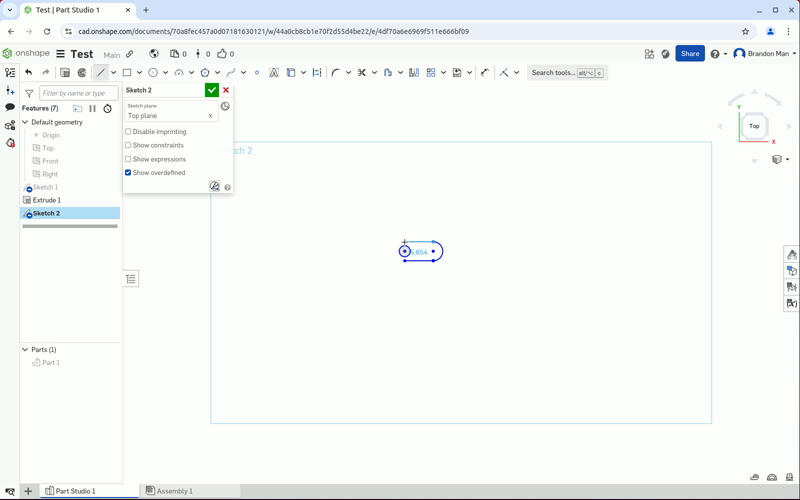
click(404, 241)
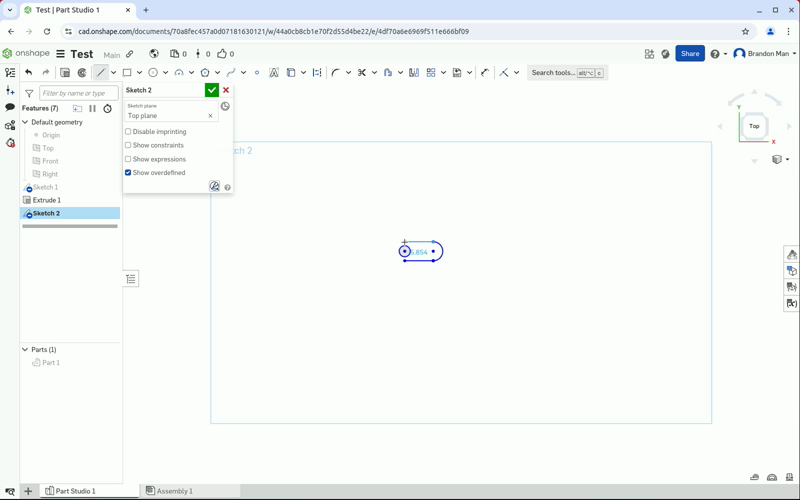
key_up(shift)
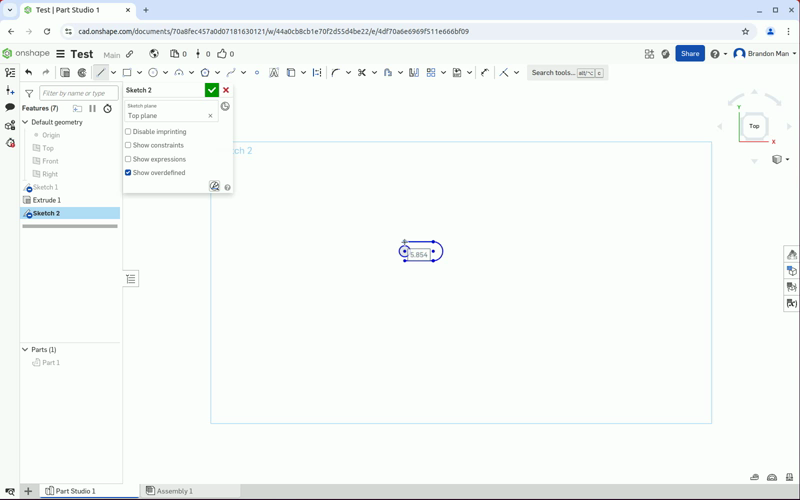
key(esc)
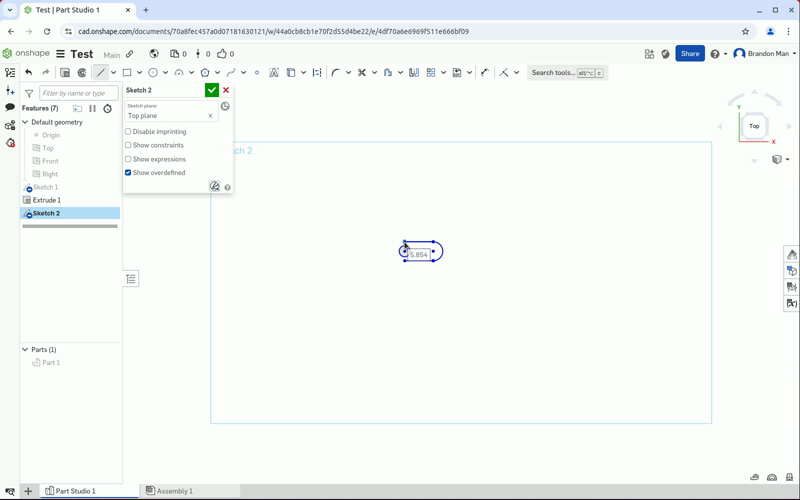
key(a)
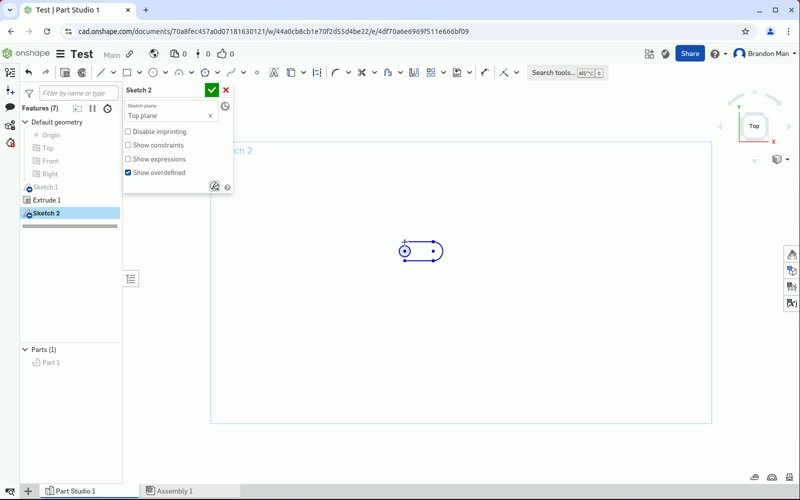
mouse_move(404, 241)
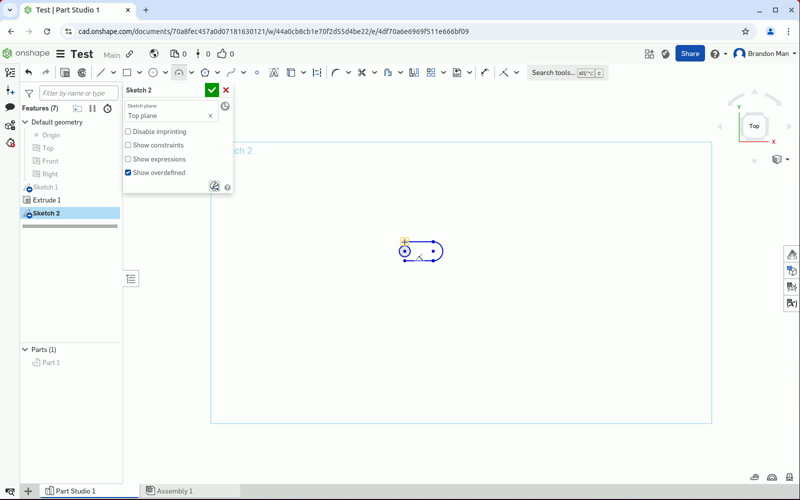
click(404, 241)
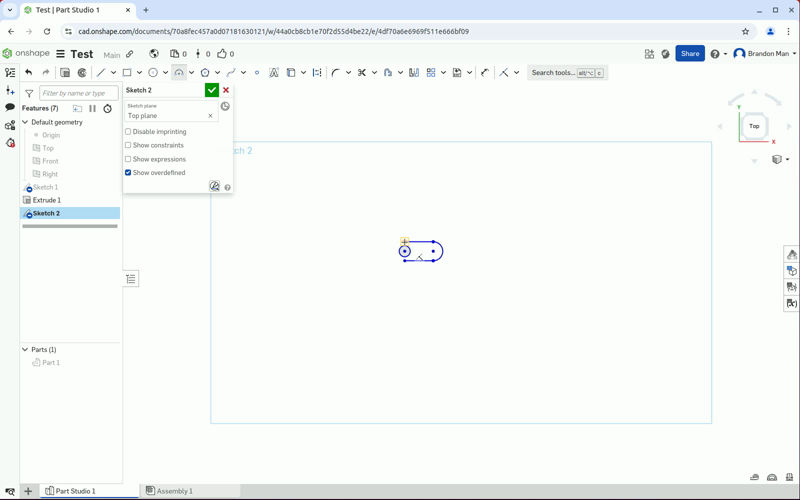
mouse_move(404, 260)
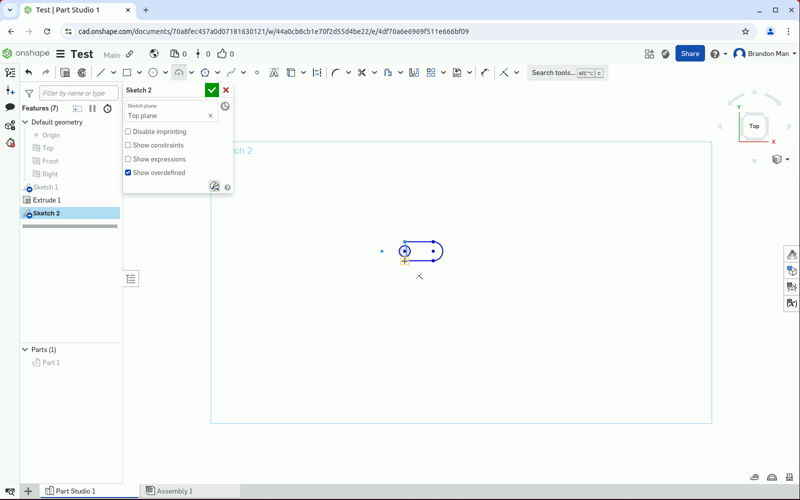
click(404, 260)
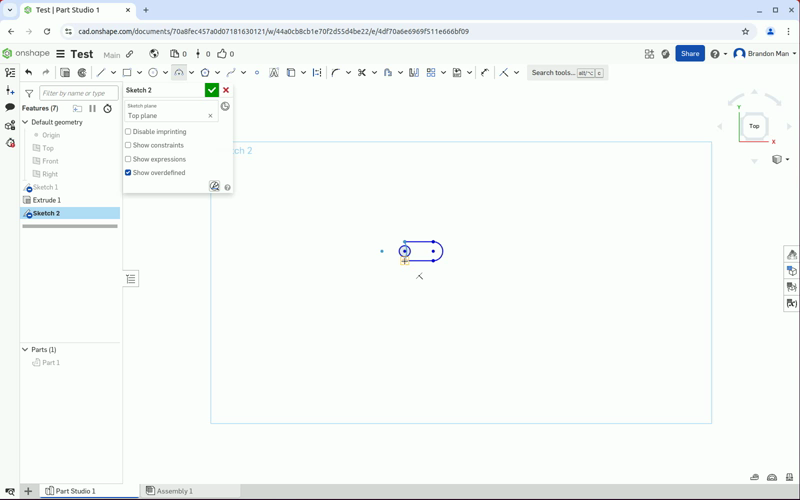
key_down(shift)
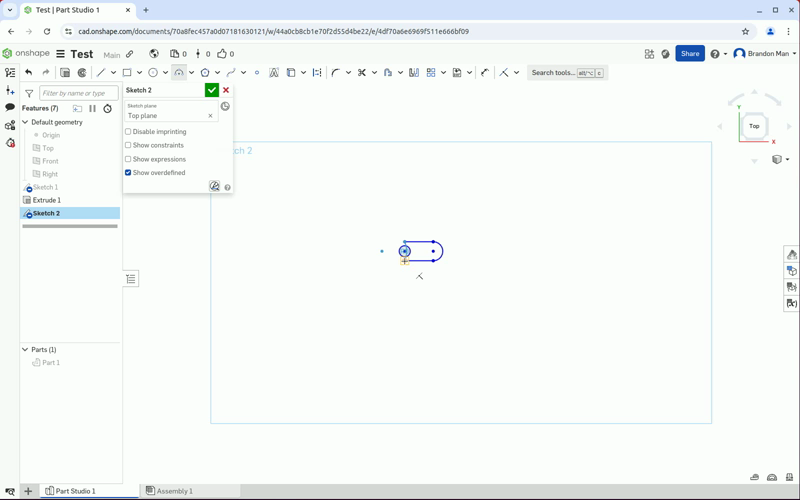
mouse_move(414, 251)
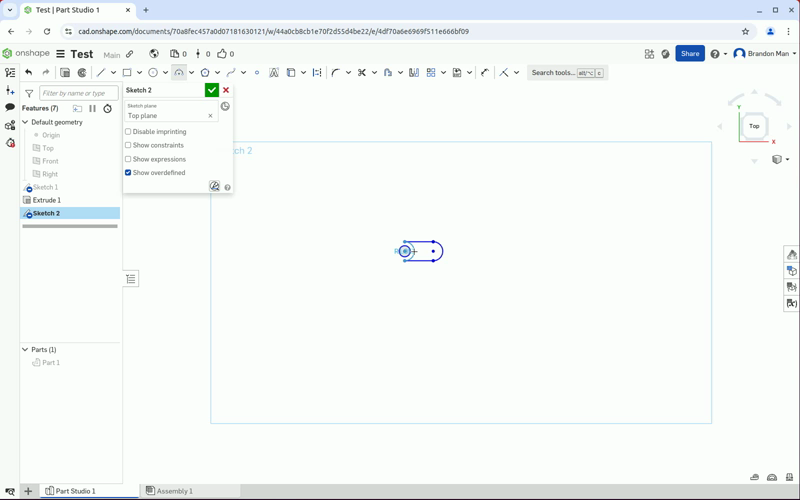
scroll(6)
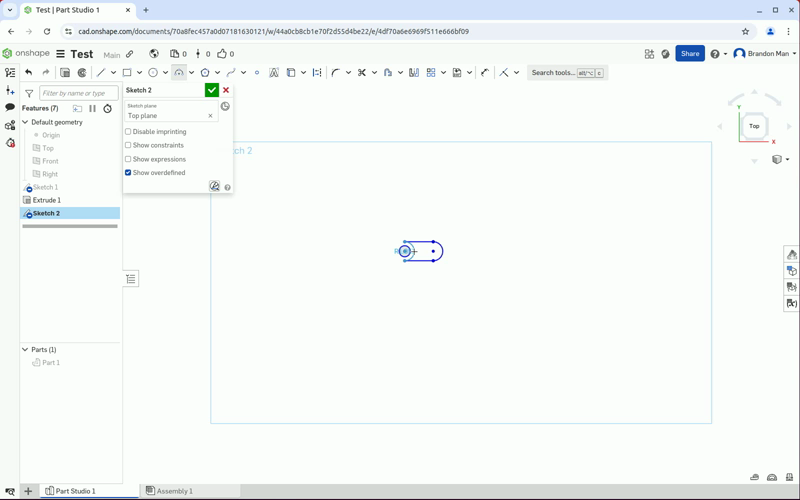
scroll(6)
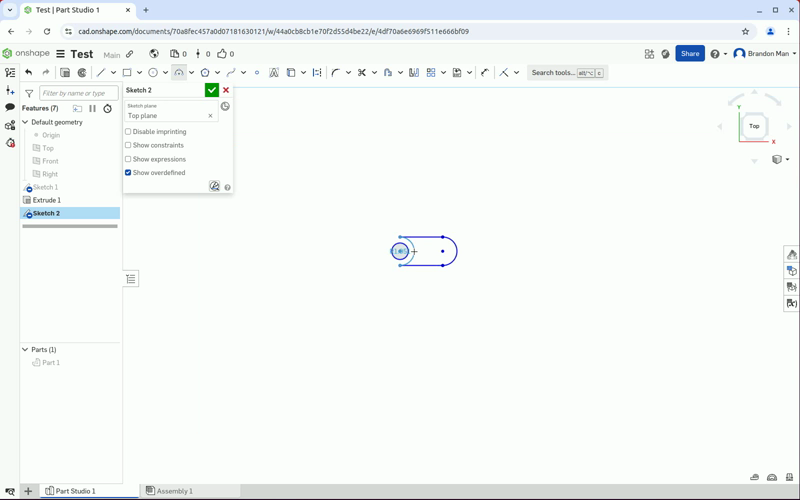
scroll(6)
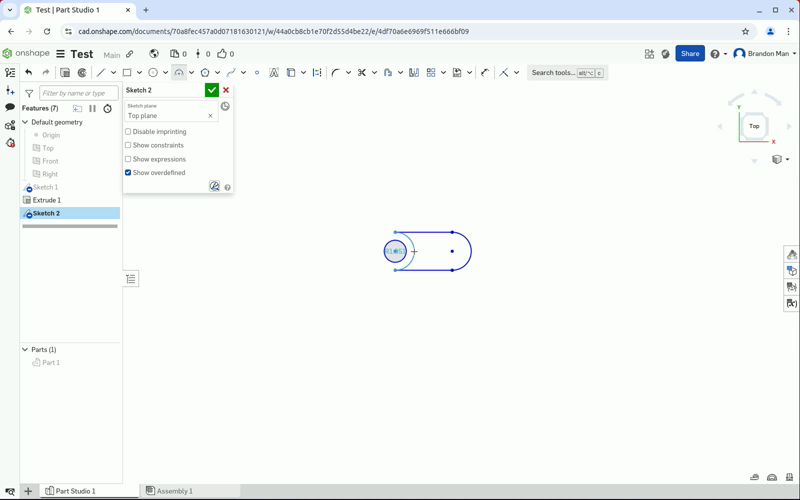
scroll(6)
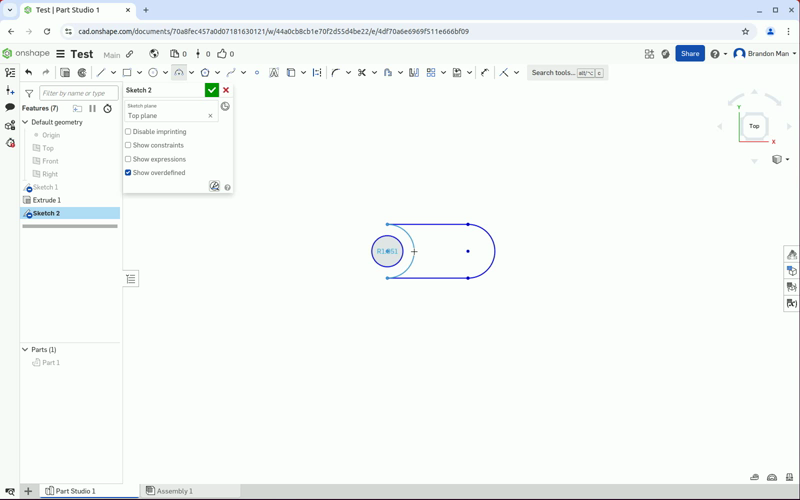
scroll(6)
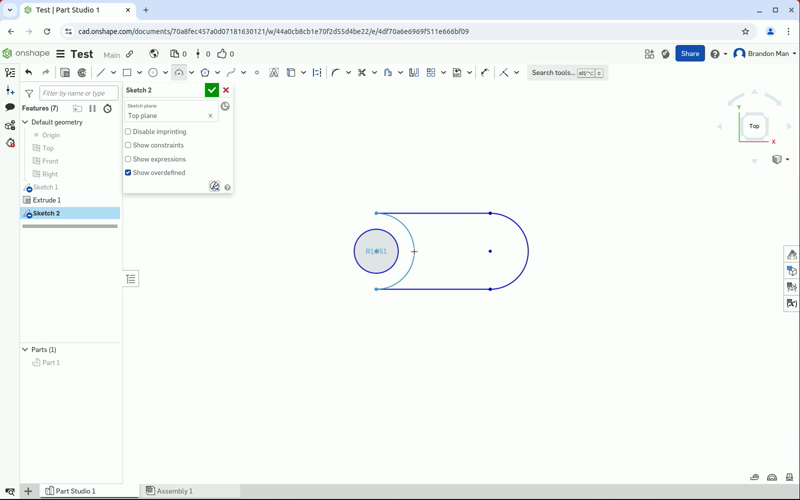
scroll(6)
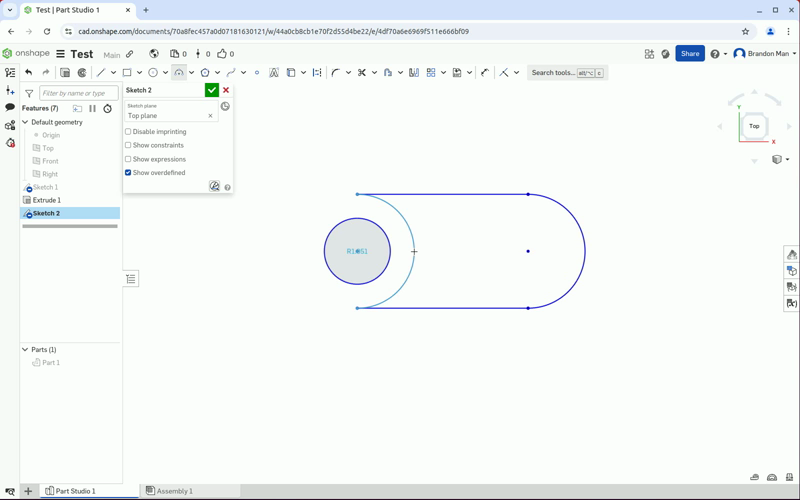
scroll(6)
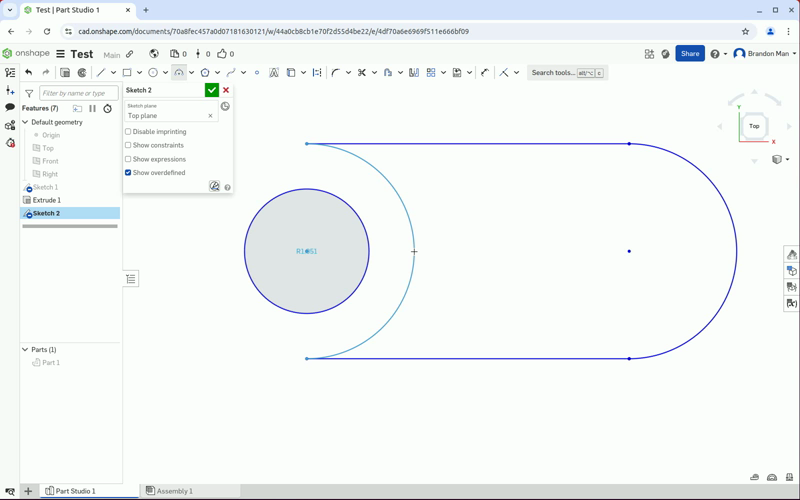
click(414, 251)
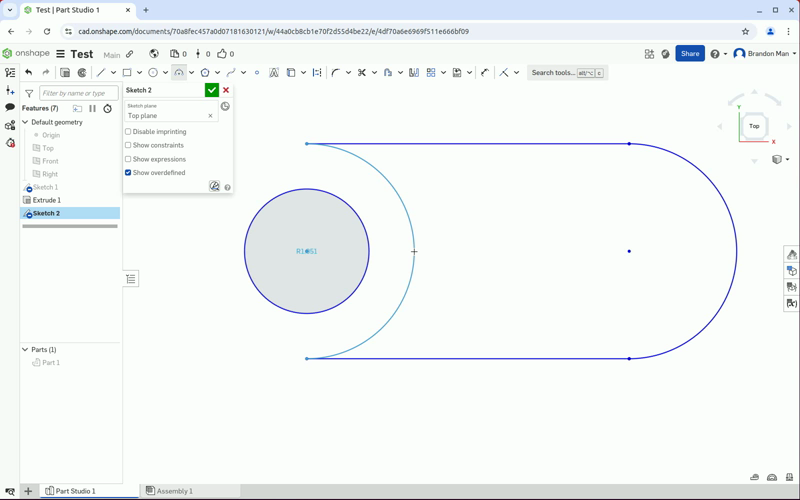
scroll(-6)
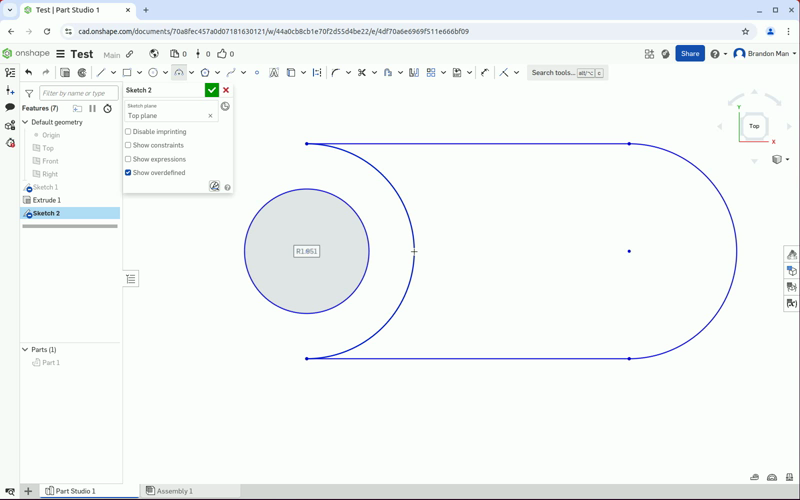
scroll(-6)
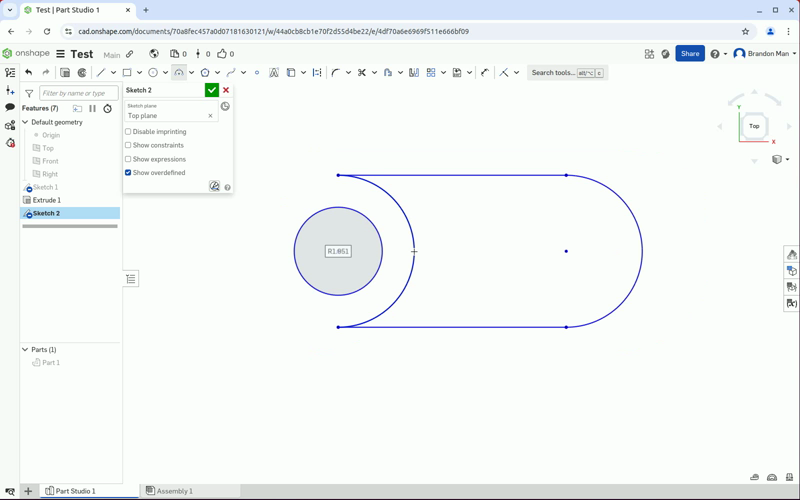
scroll(-6)
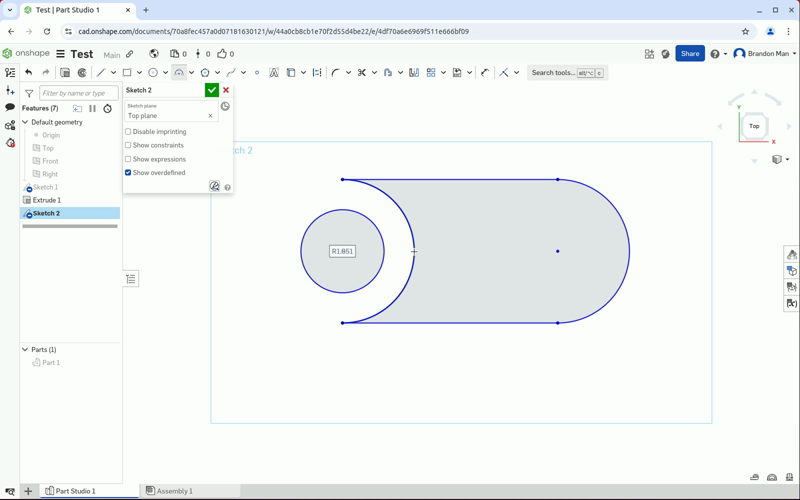
scroll(-6)
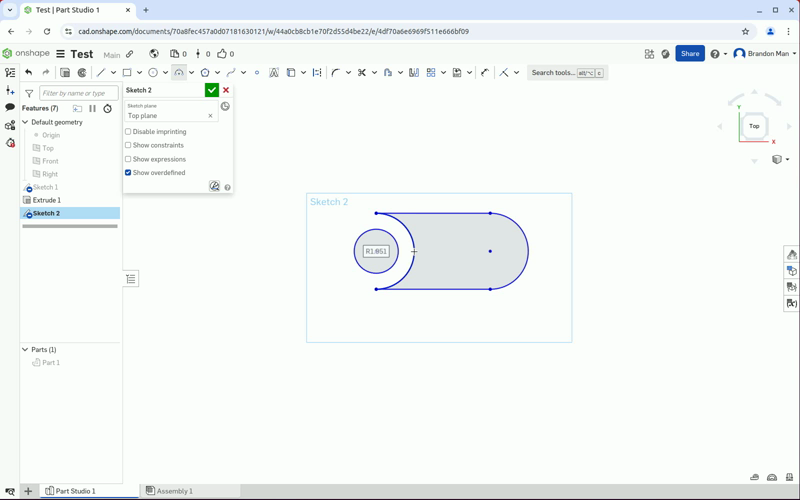
scroll(-6)
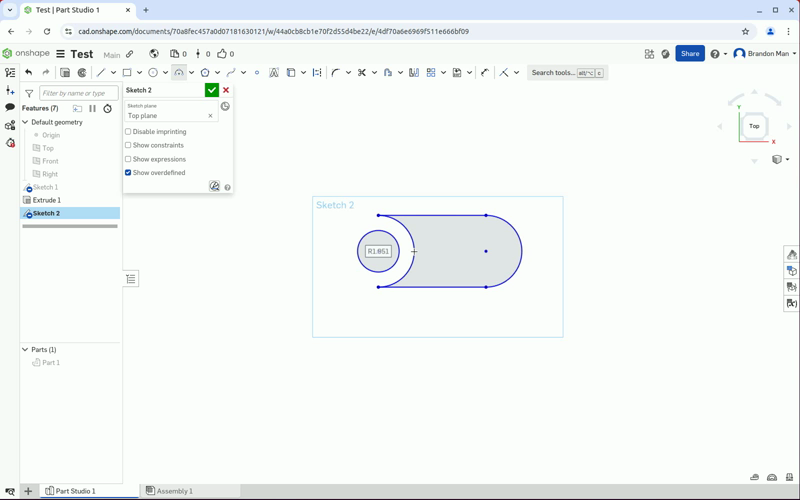
scroll(-6)
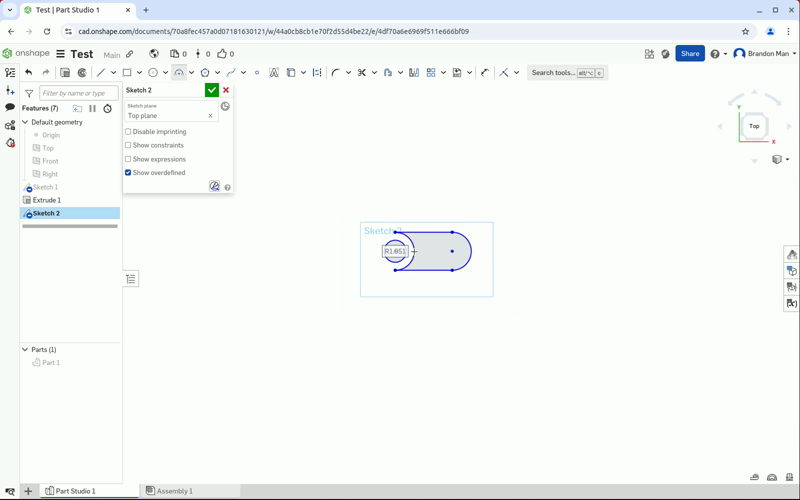
scroll(-6)
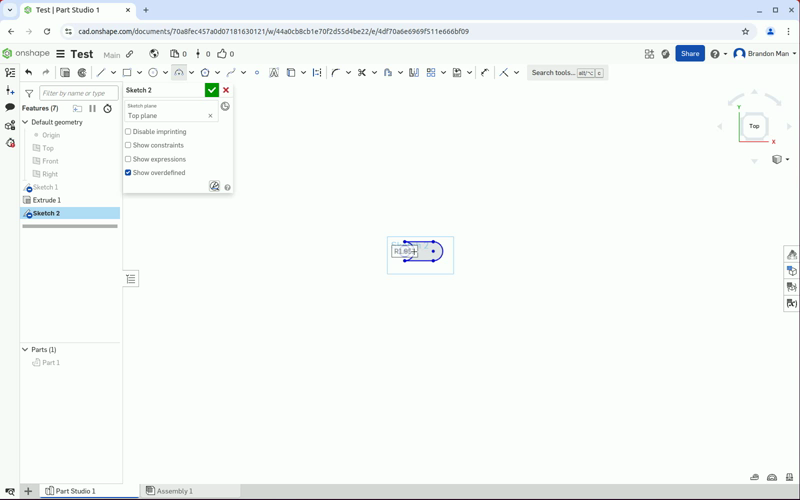
key_up(shift)
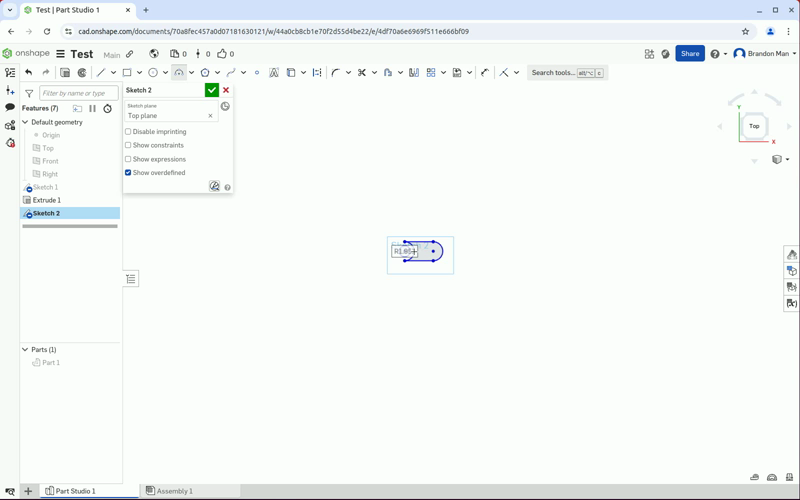
key(esc)
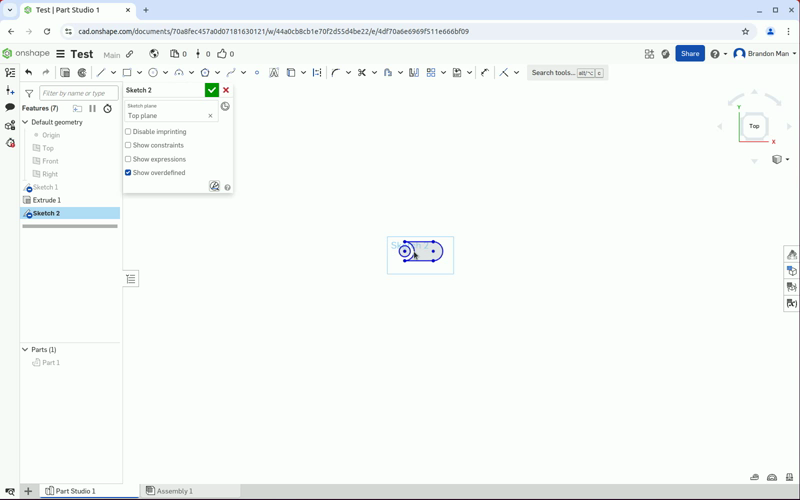
key(c)
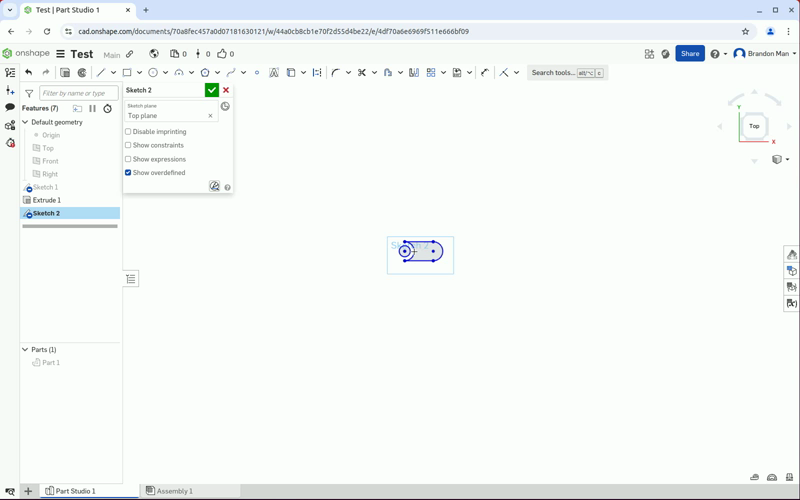
key_down(shift)
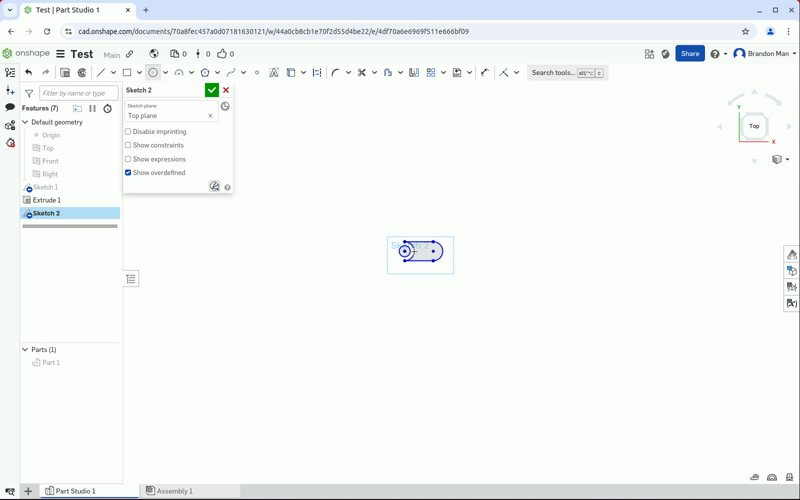
mouse_move(433, 251)
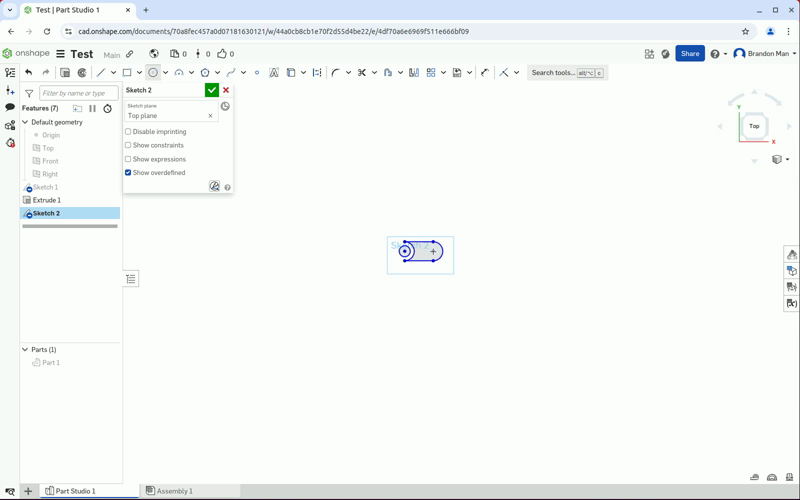
click(433, 251)
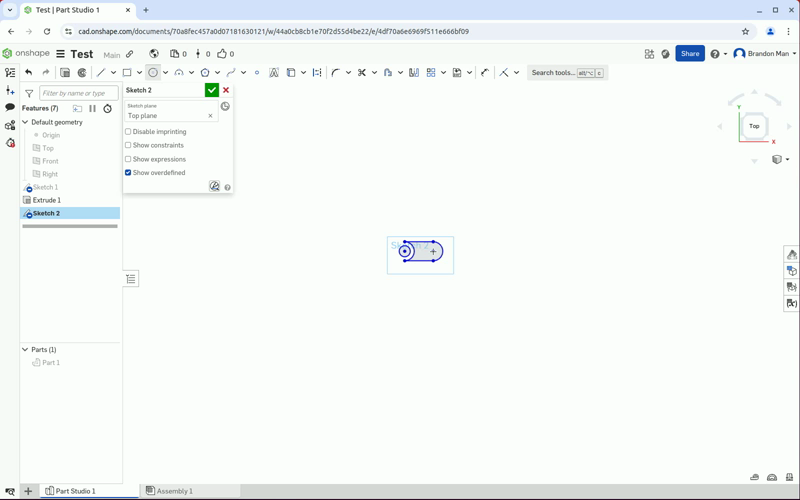
key_up(shift)
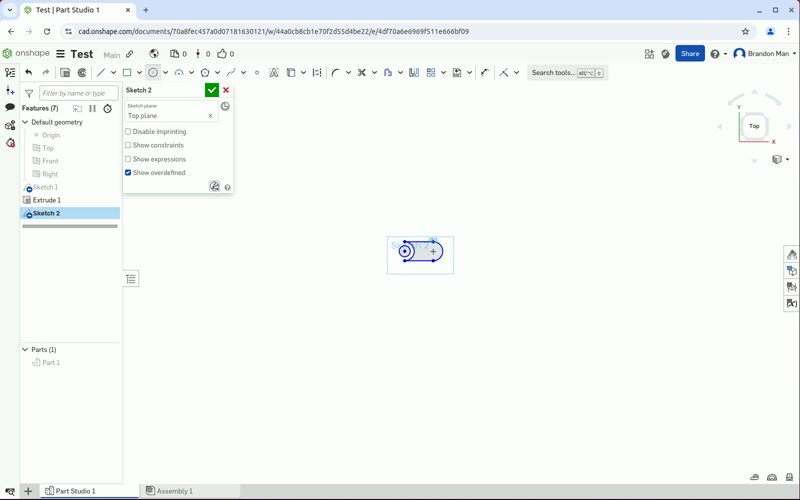
mouse_move(438, 251)
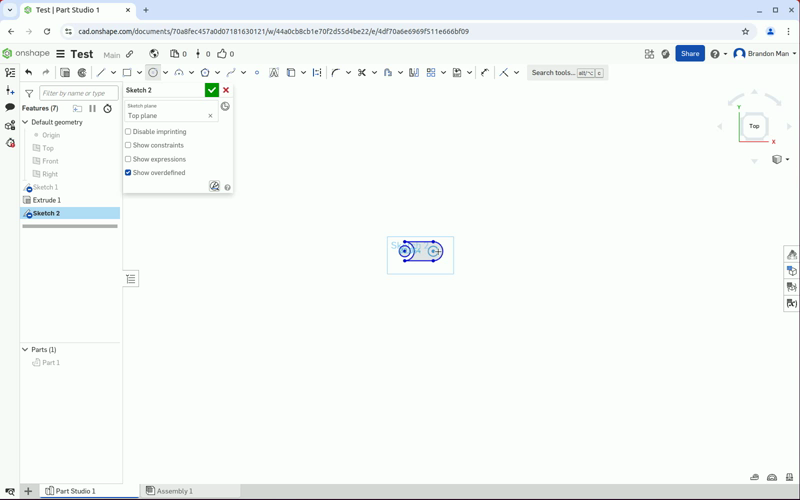
click(438, 251)
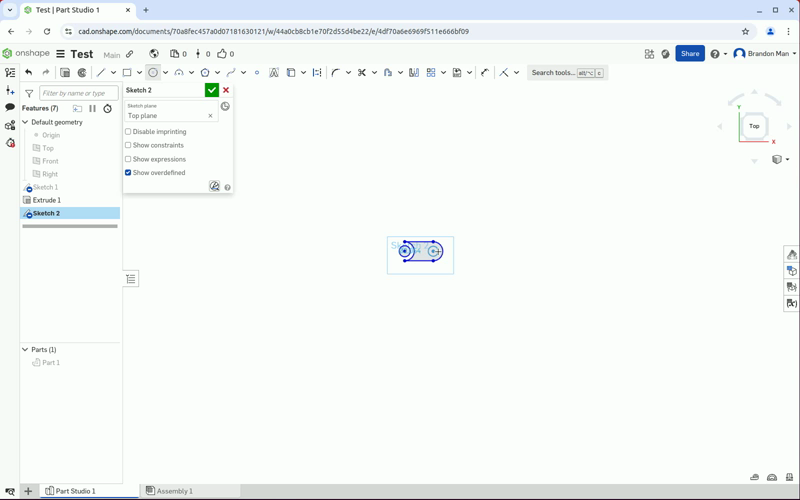
key(esc)
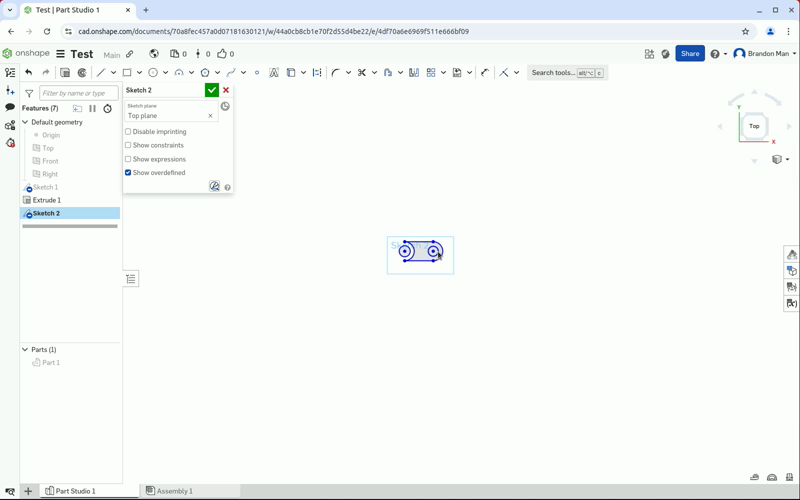
mouse_move(439, 248)
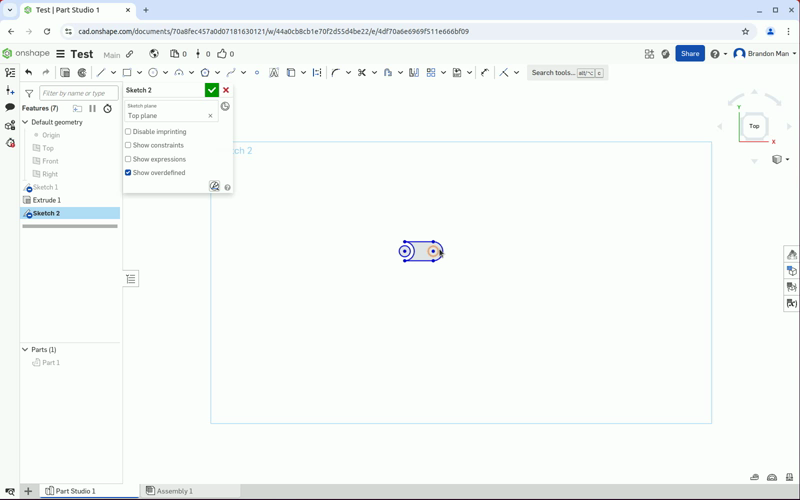
scroll(6)
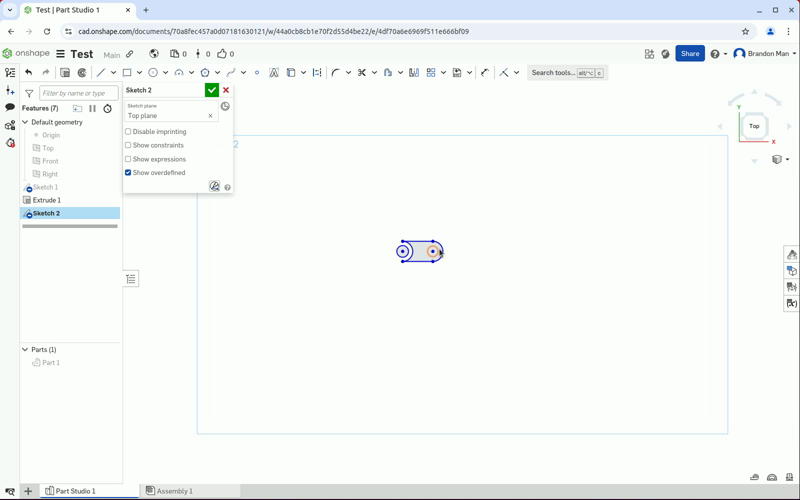
scroll(6)
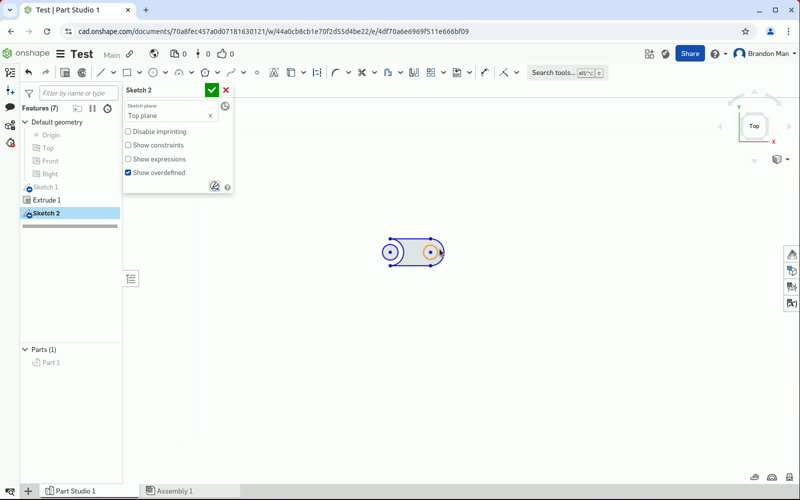
scroll(6)
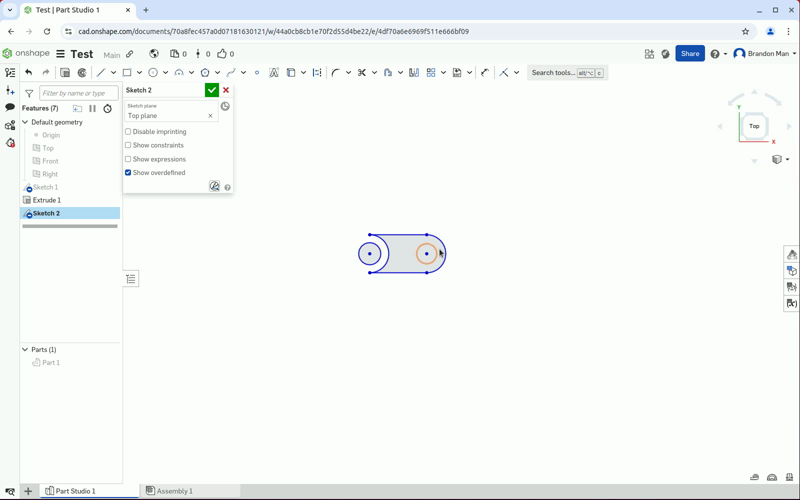
scroll(6)
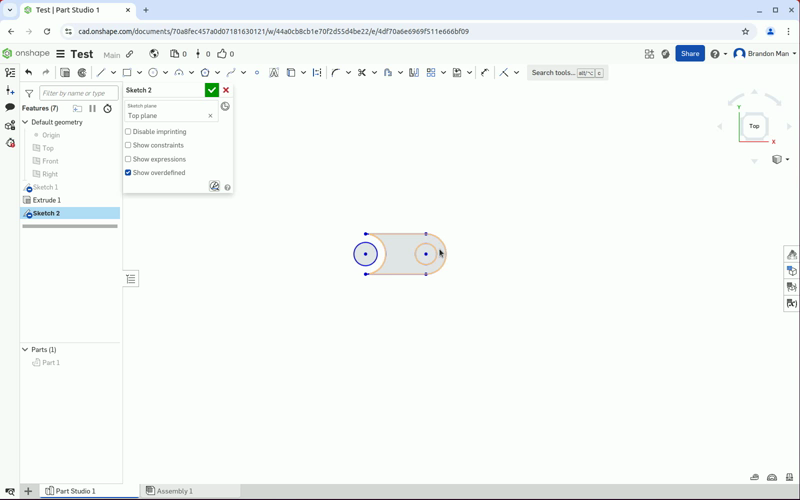
scroll(6)
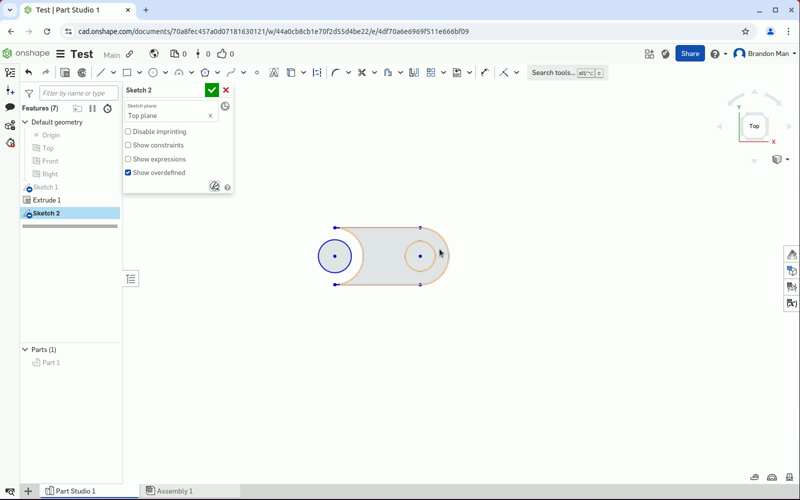
scroll(6)
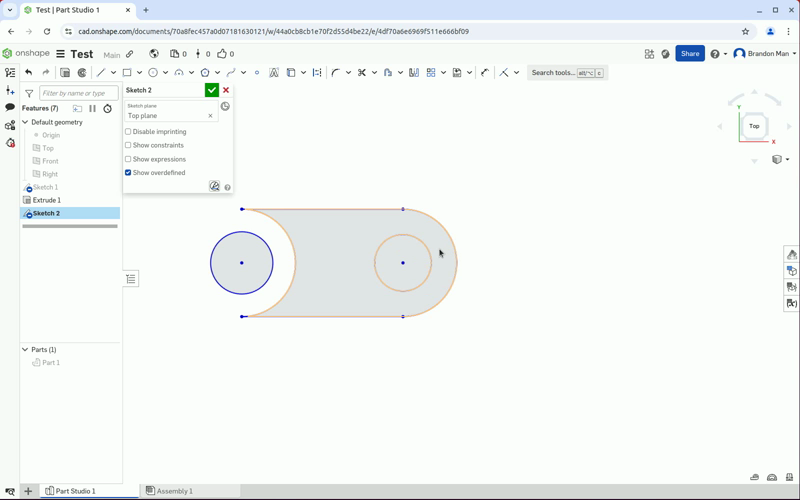
scroll(6)
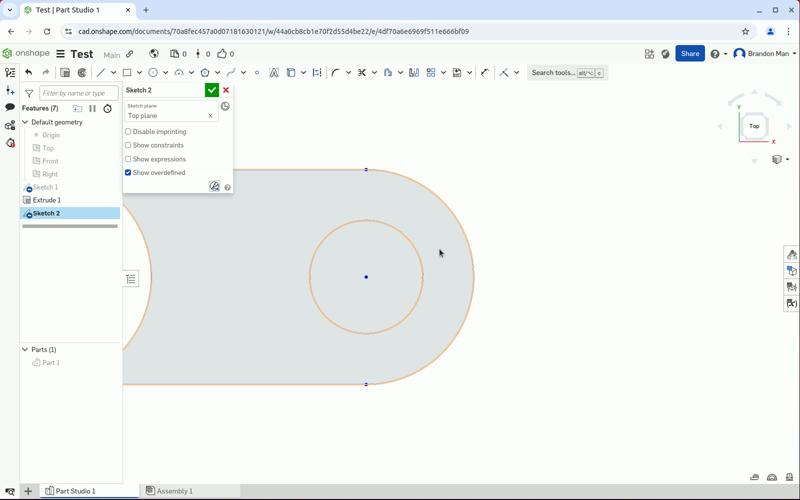
click(439, 248)
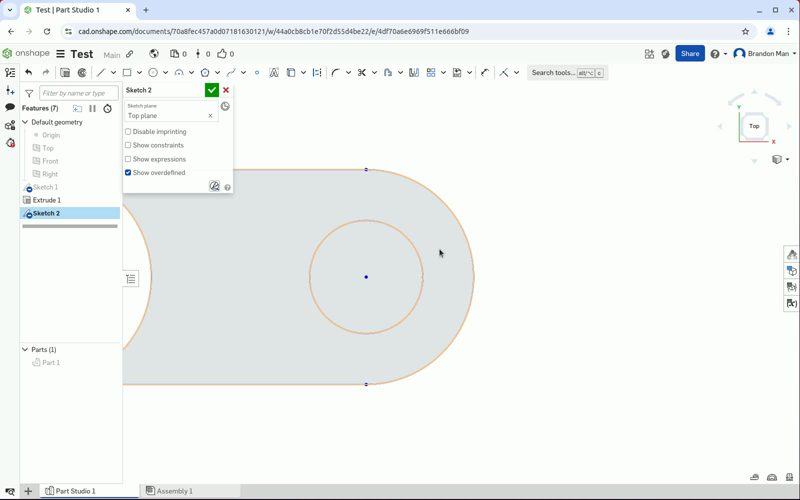
scroll(-6)
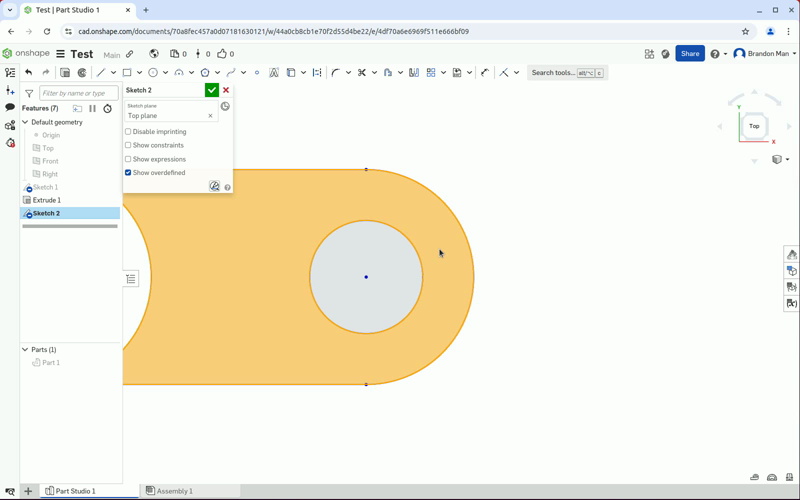
scroll(-6)
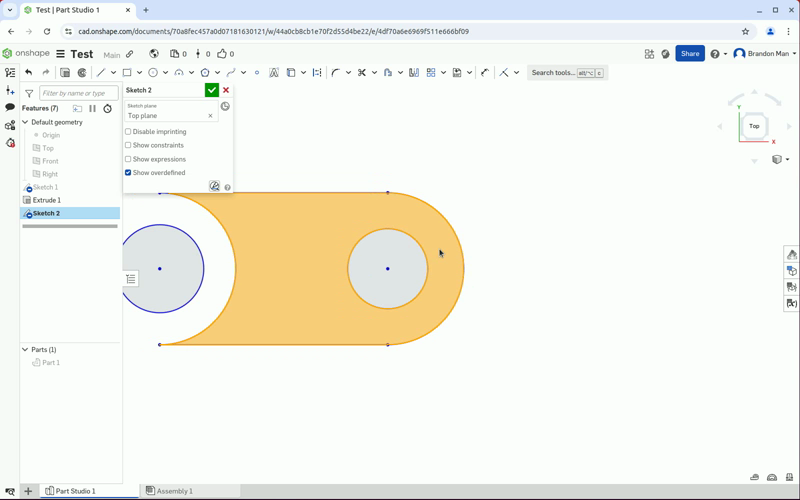
scroll(-6)
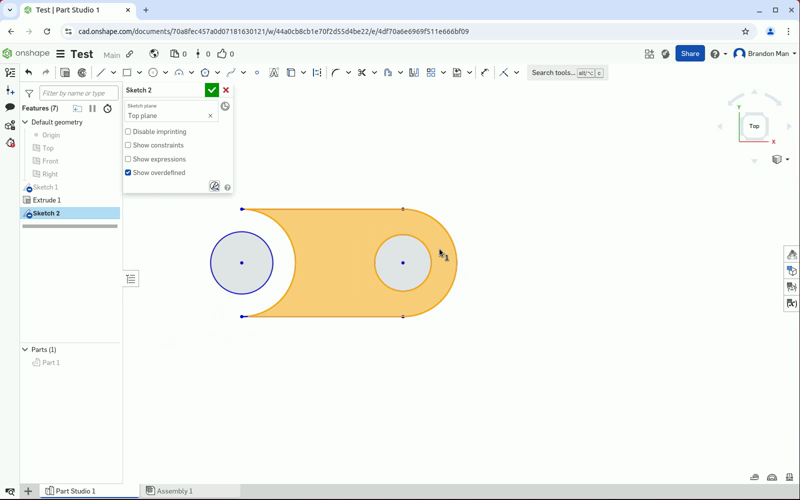
scroll(-6)
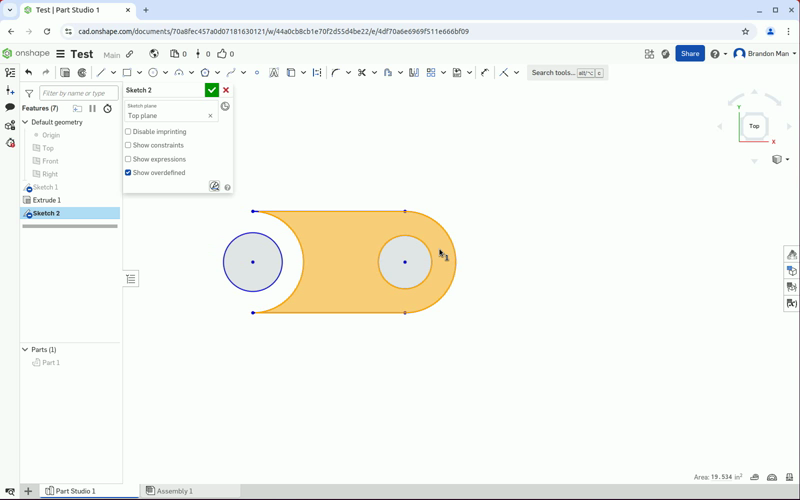
scroll(-6)
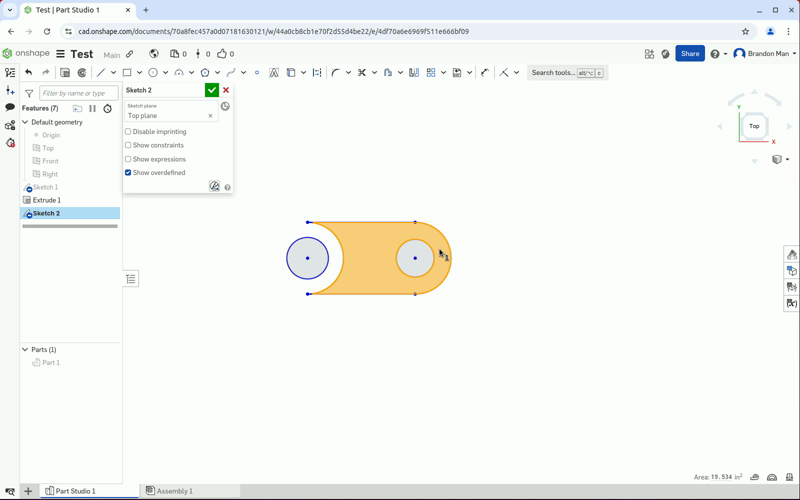
scroll(-6)
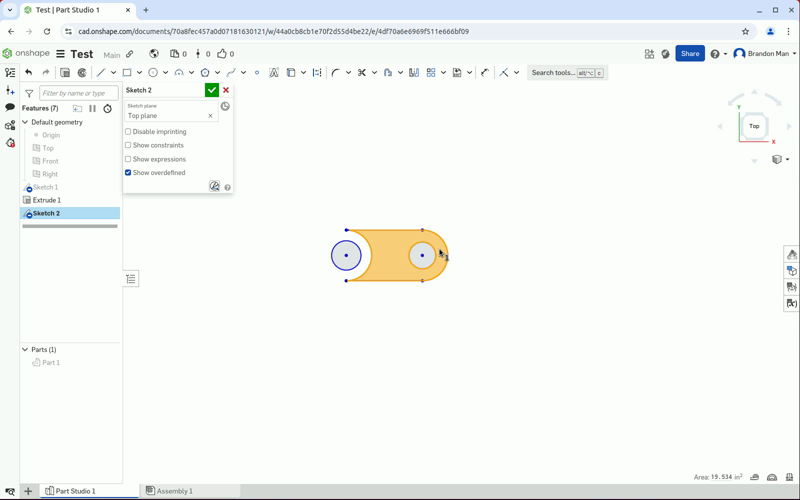
scroll(-6)
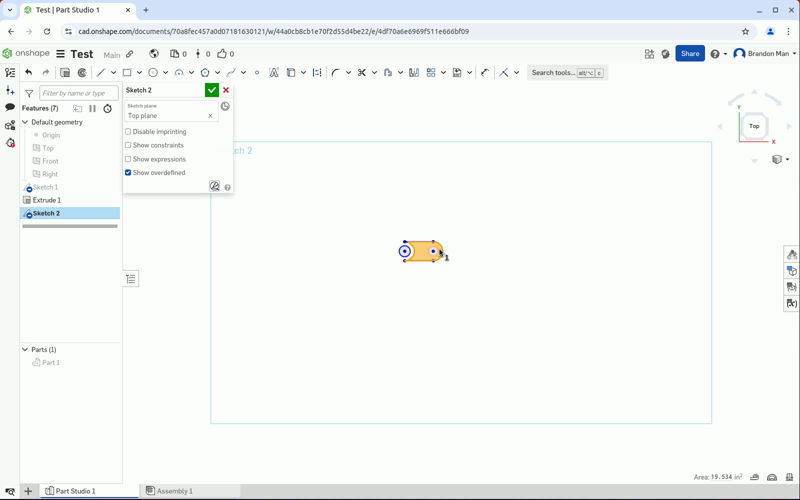
mouse_move(73, 352)
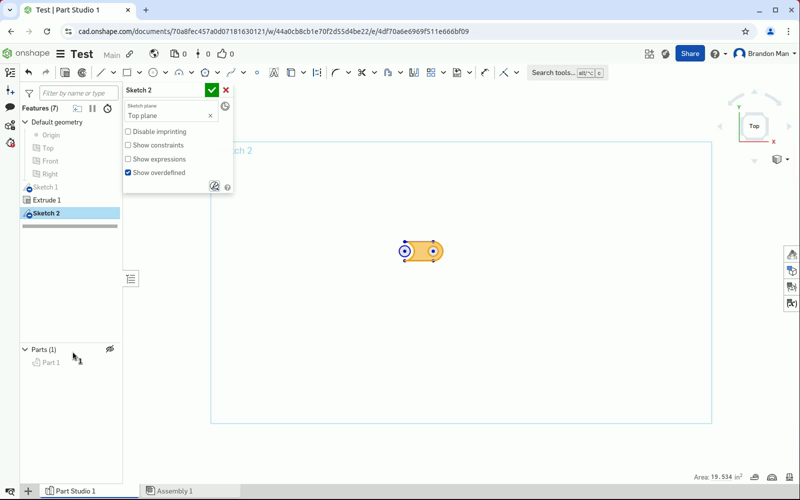
key(shift+y)
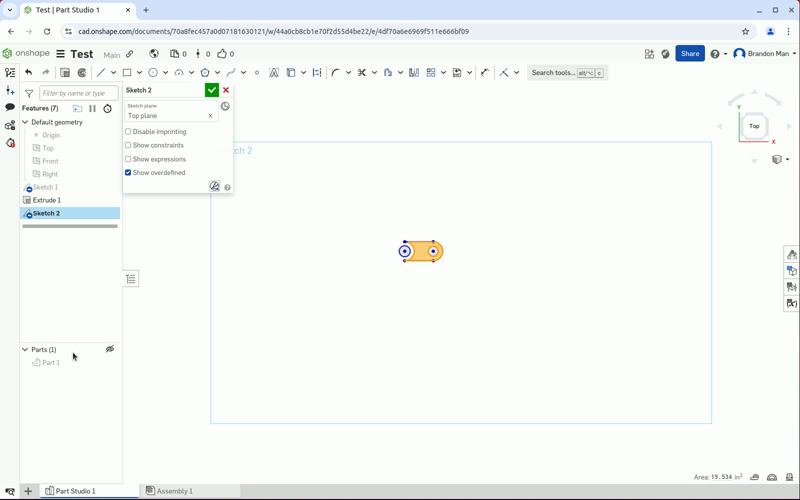
key(shift+e)
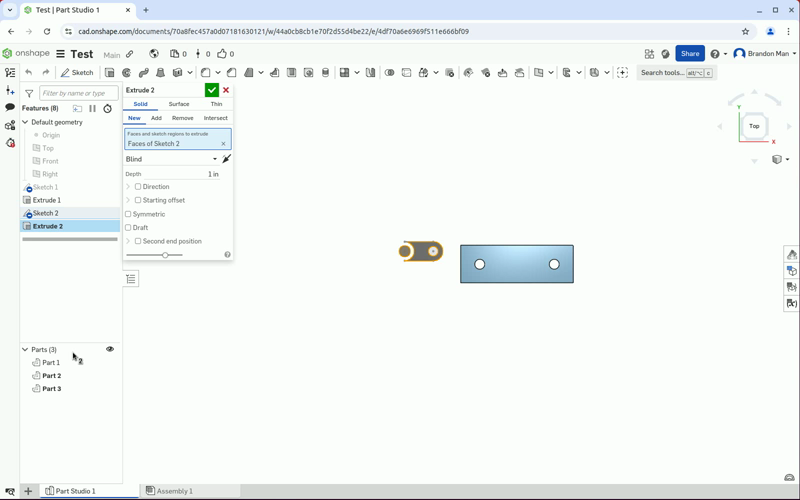
mouse_move(143, 106)
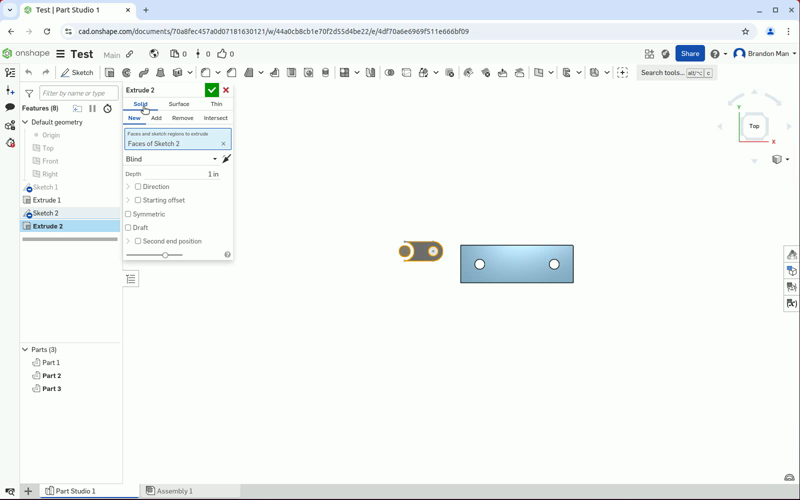
click(143, 106)
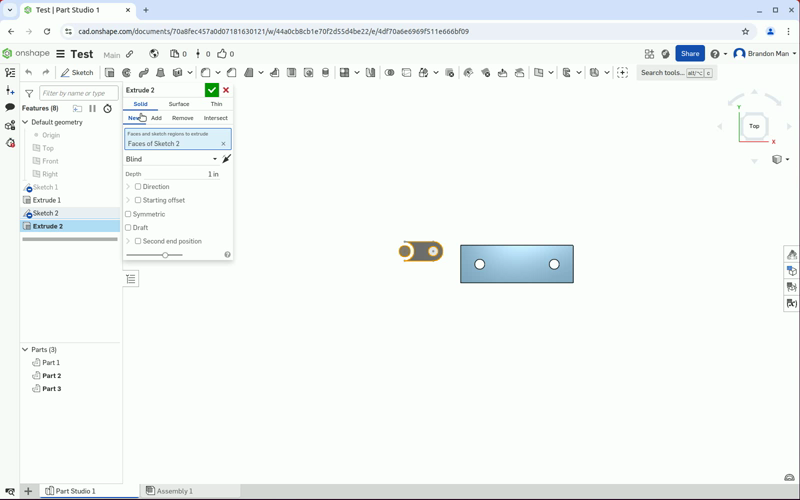
mouse_move(137, 120)
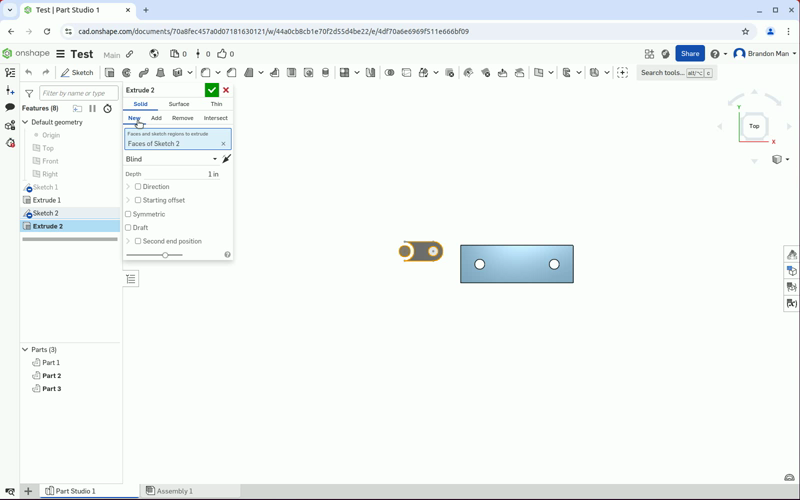
click(137, 120)
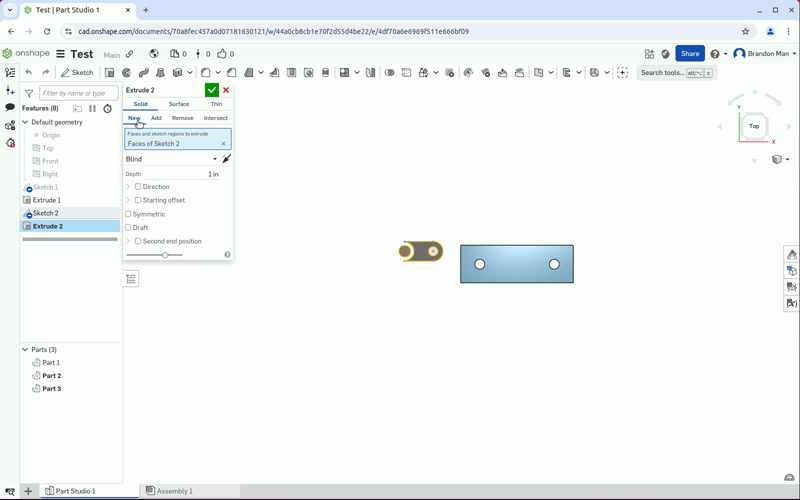
key(tab, 4)
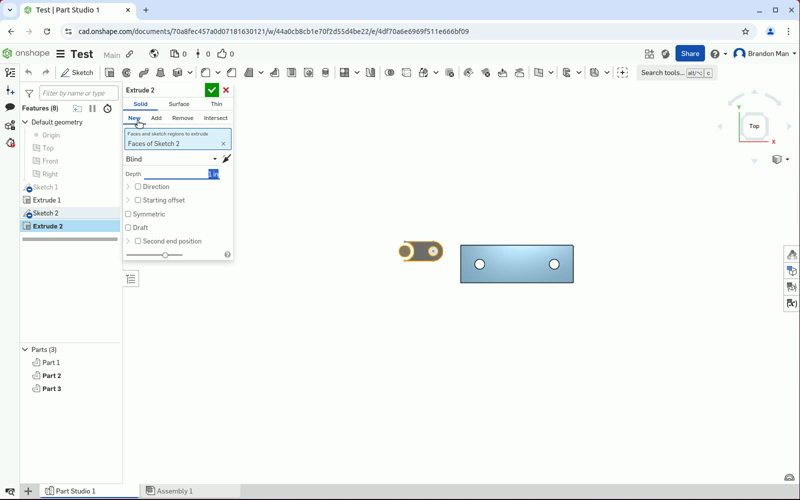
text(0.963)
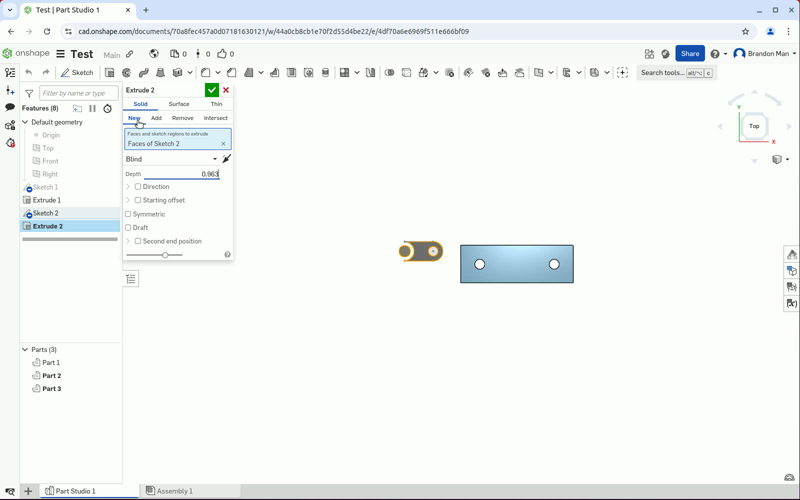
key(enter)
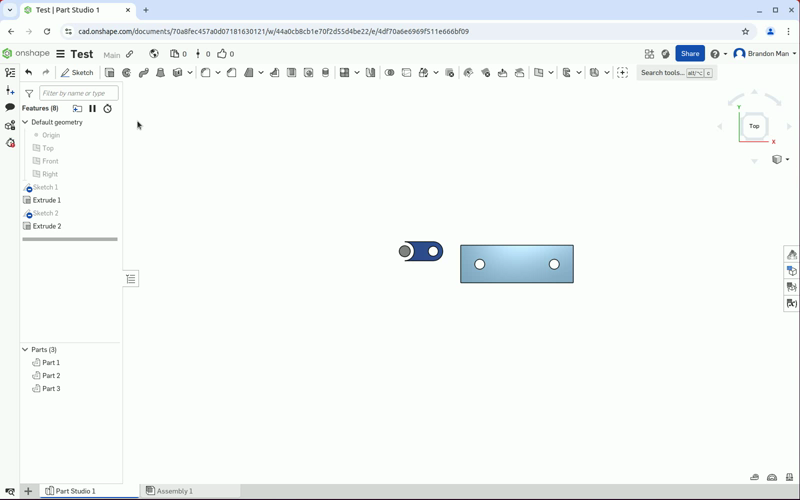
key(shift+h)
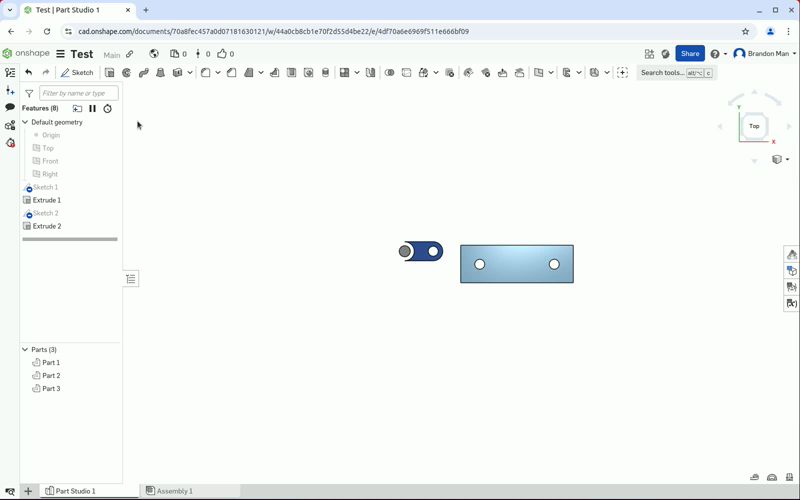
key(shift+h)
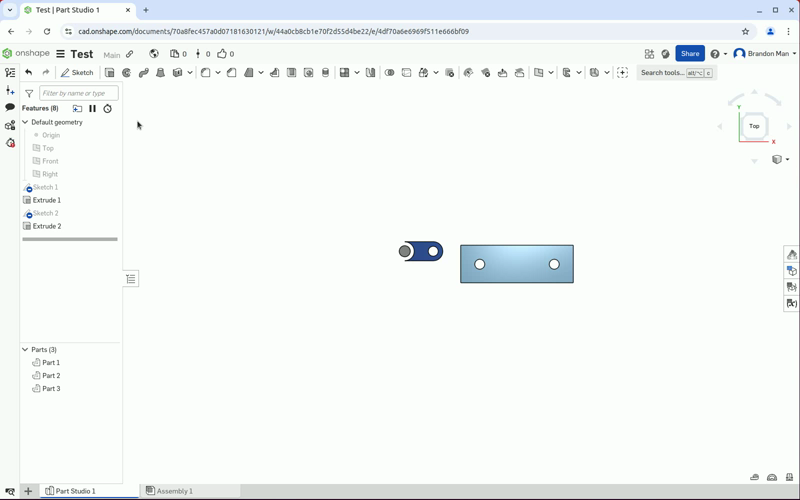
mouse_move(73, 189)
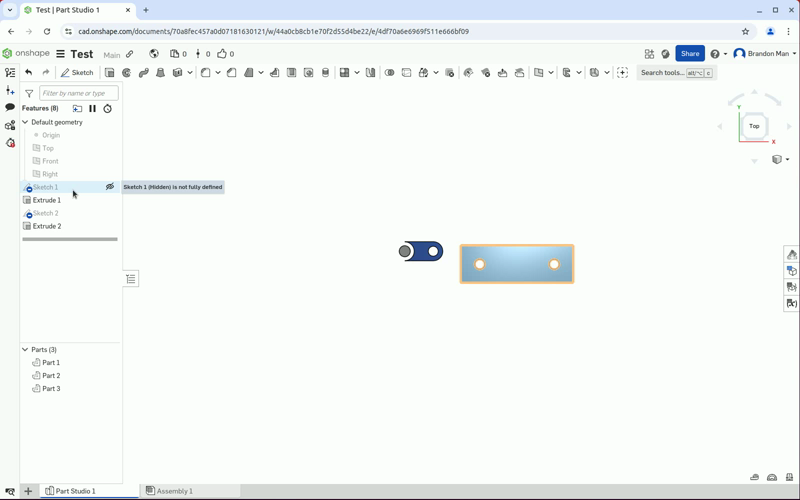
click(73, 189)
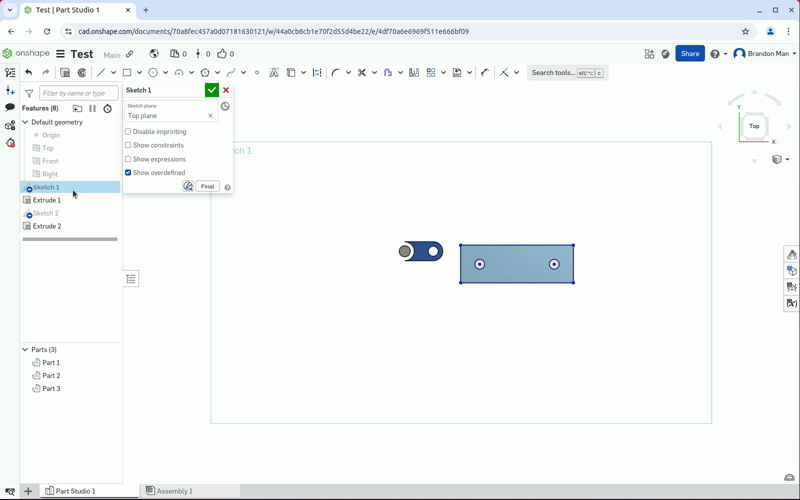
mouse_move(229, 92)
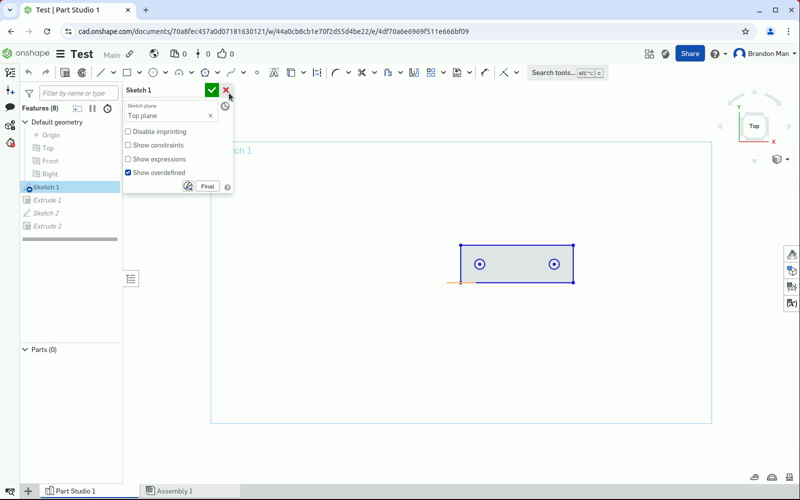
click(229, 92)
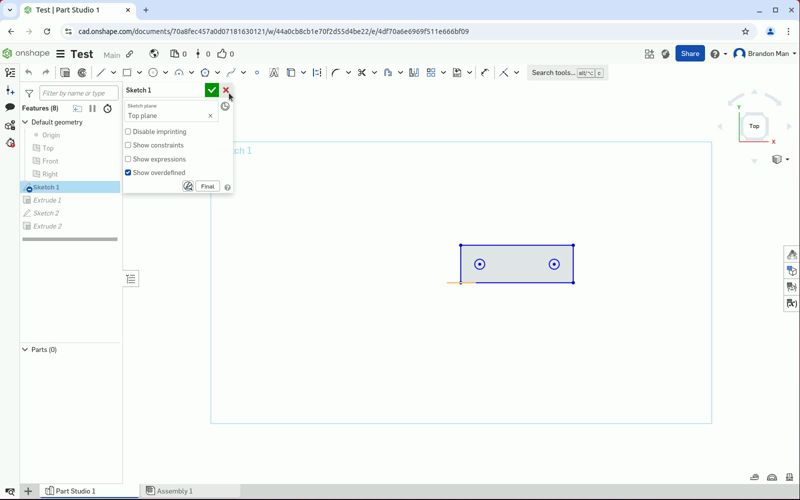
key(shift+s)
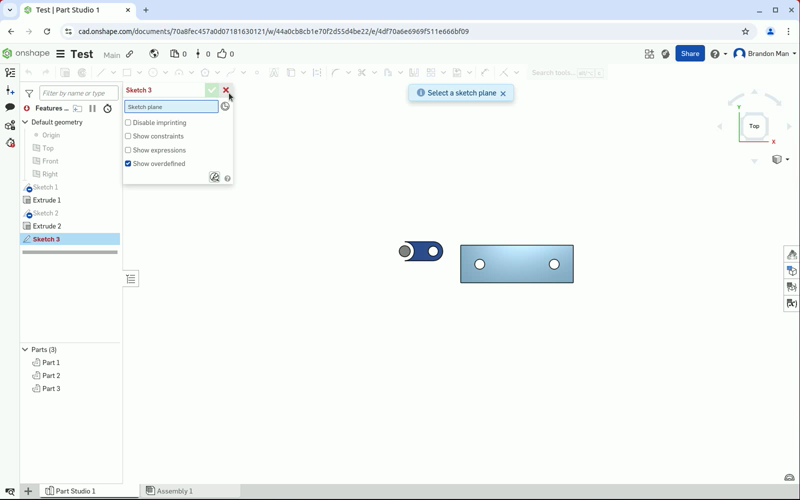
mouse_move(73, 150)
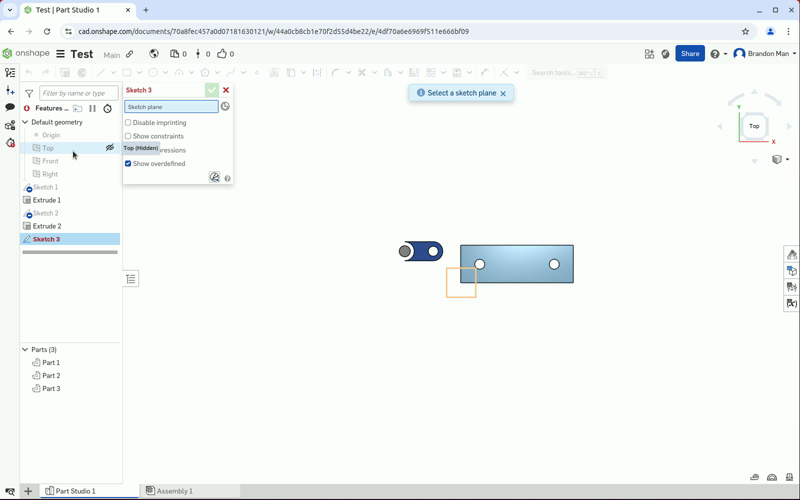
click(73, 150)
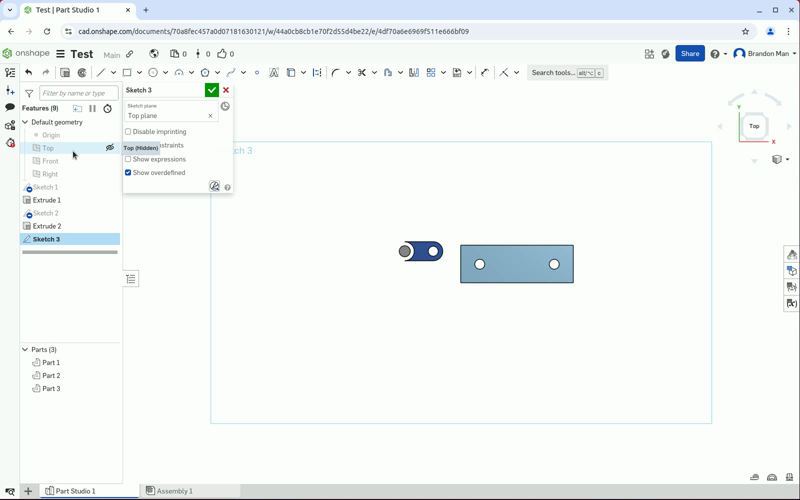
mouse_move(73, 352)
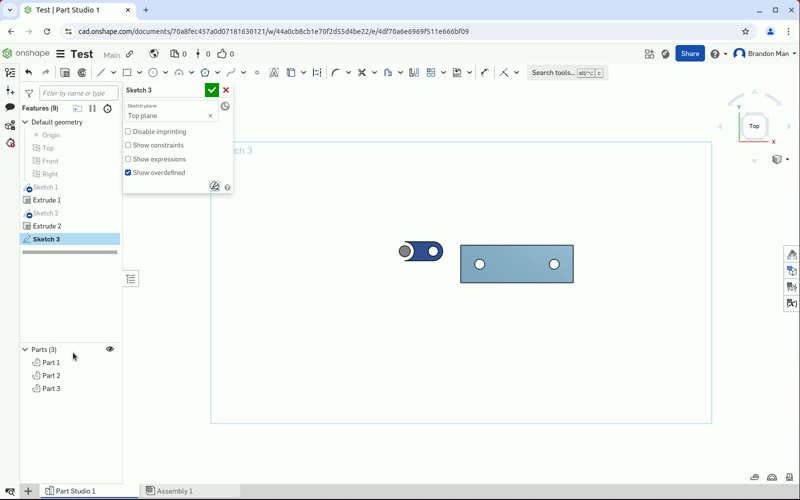
key(y)
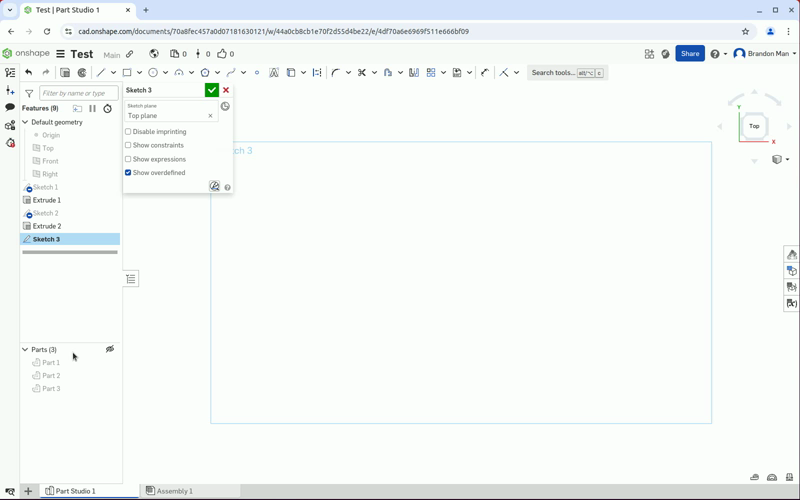
key(c)
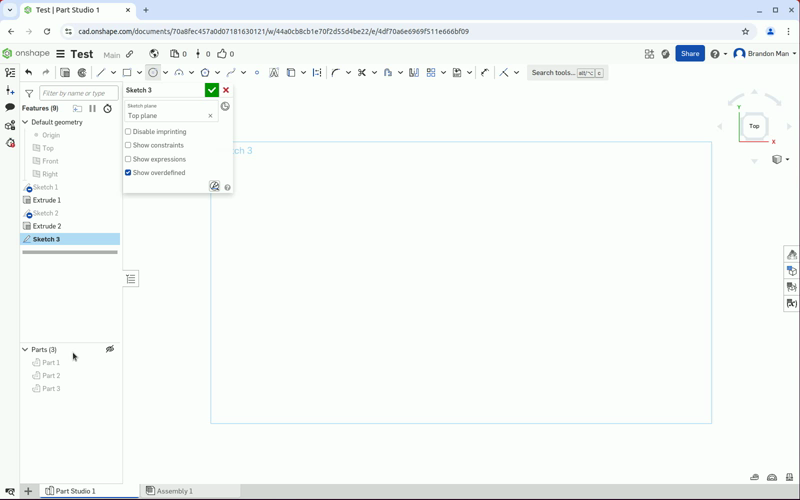
key_down(shift)
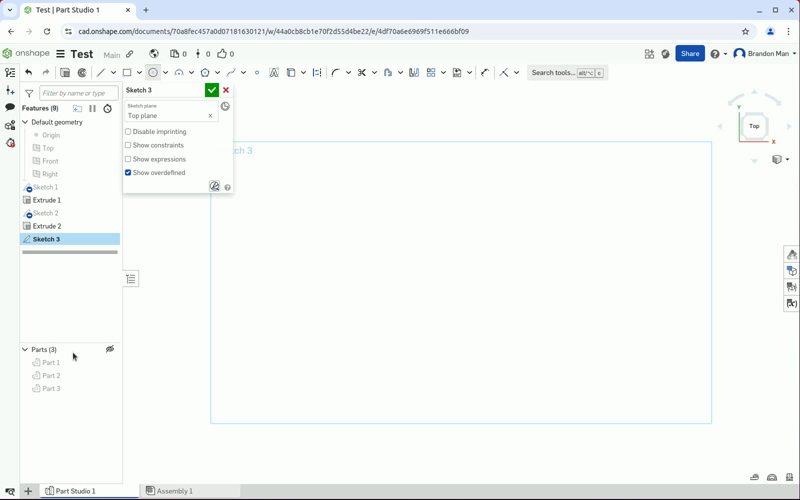
mouse_move(405, 251)
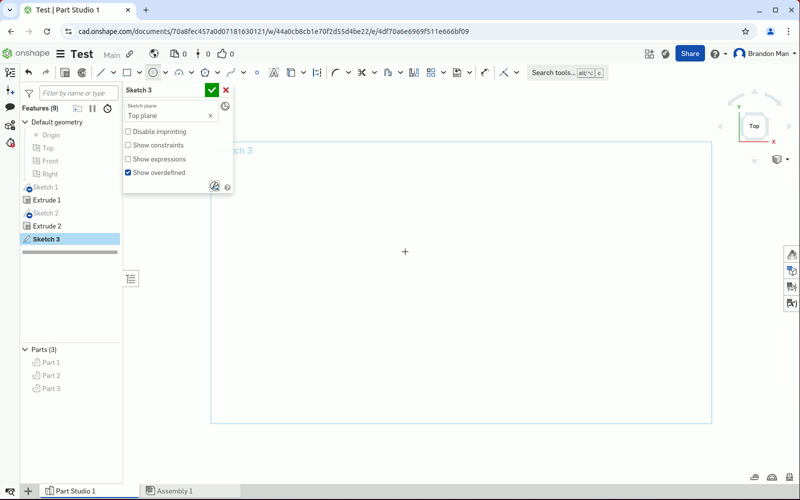
click(405, 251)
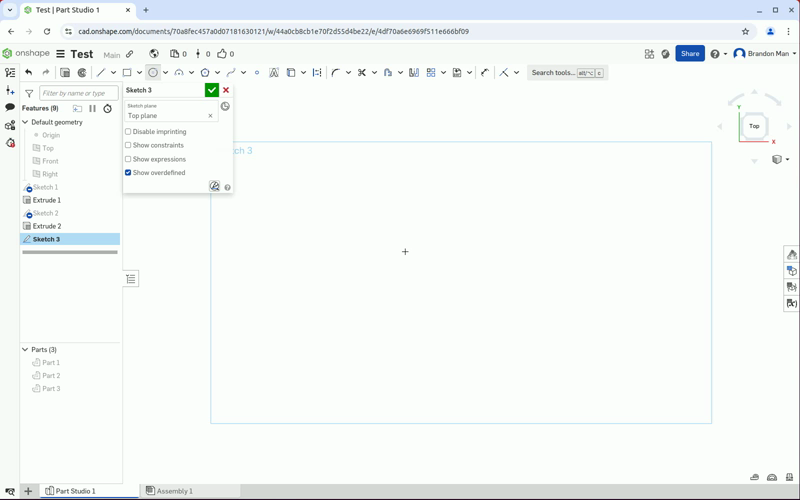
key_up(shift)
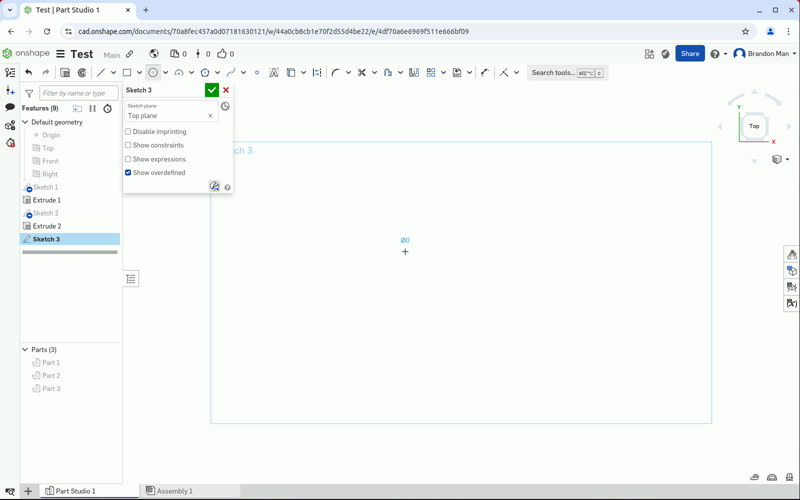
mouse_move(410, 251)
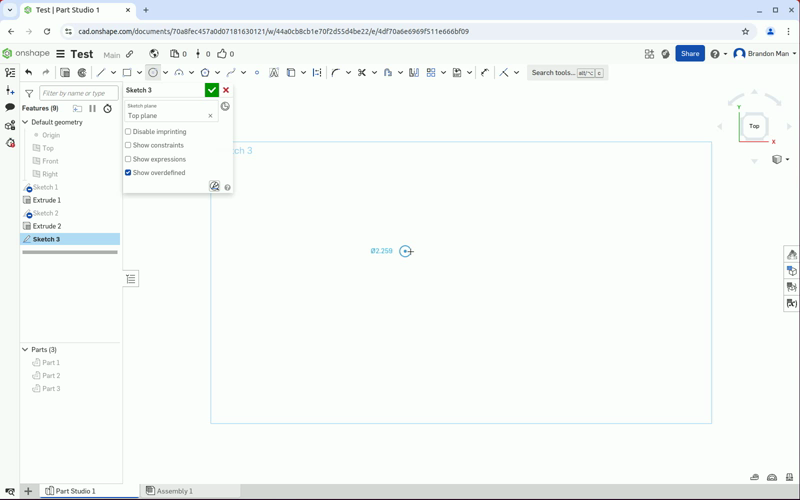
click(410, 251)
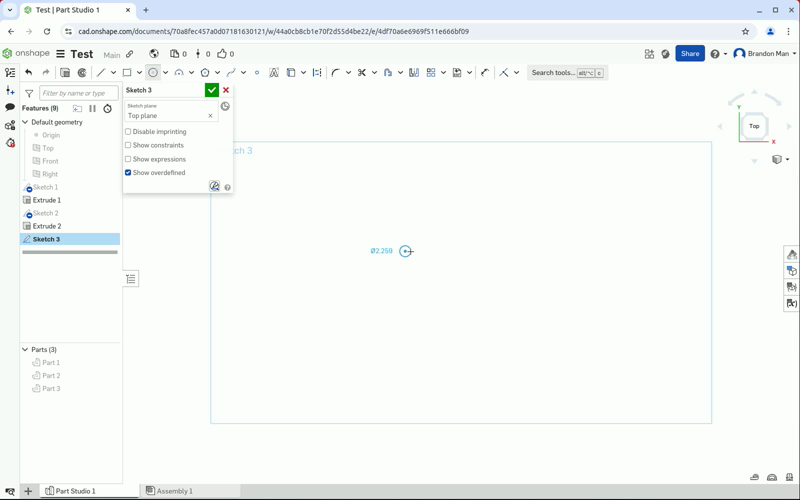
key(esc)
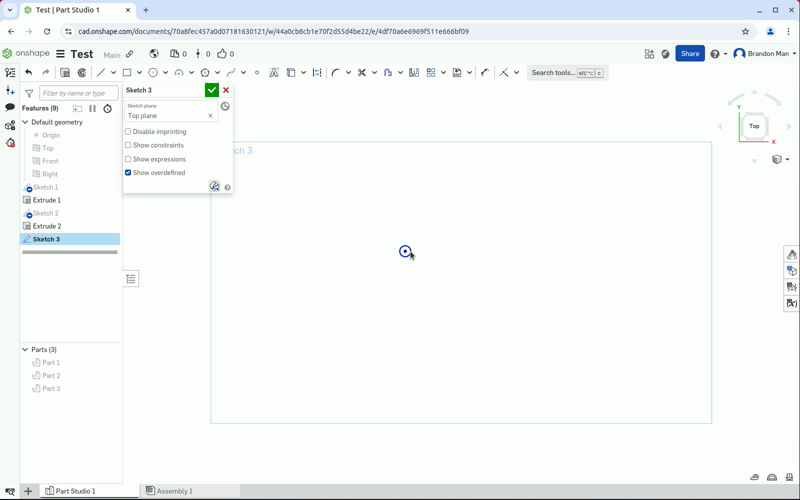
mouse_move(404, 255)
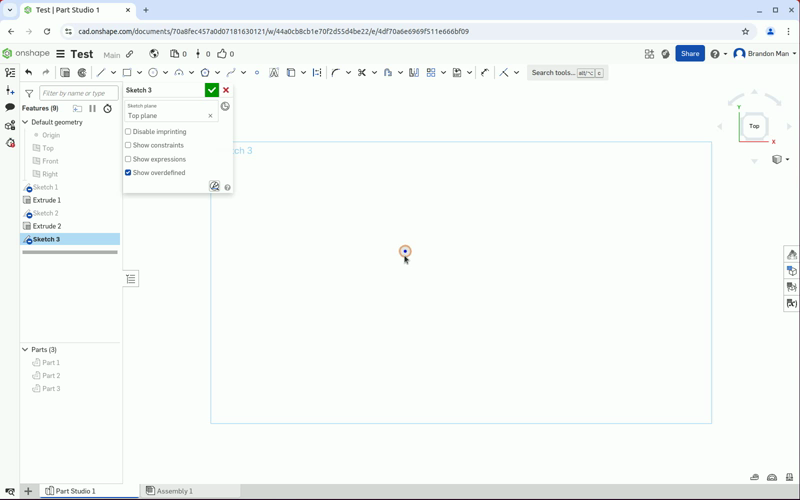
scroll(6)
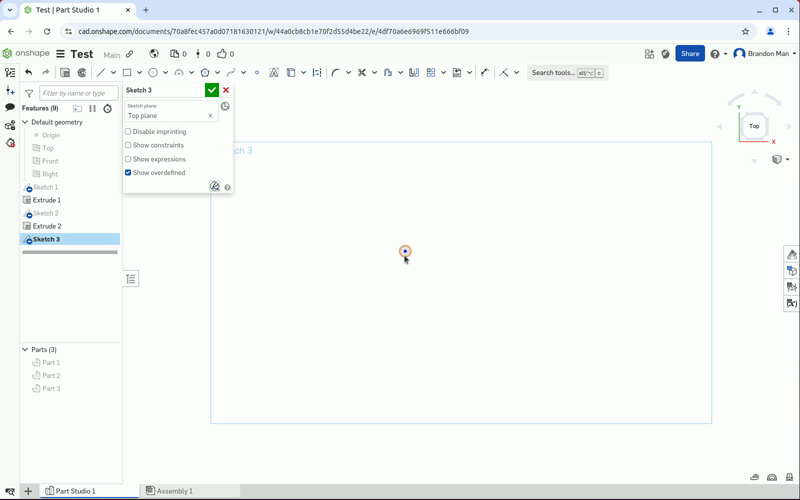
scroll(6)
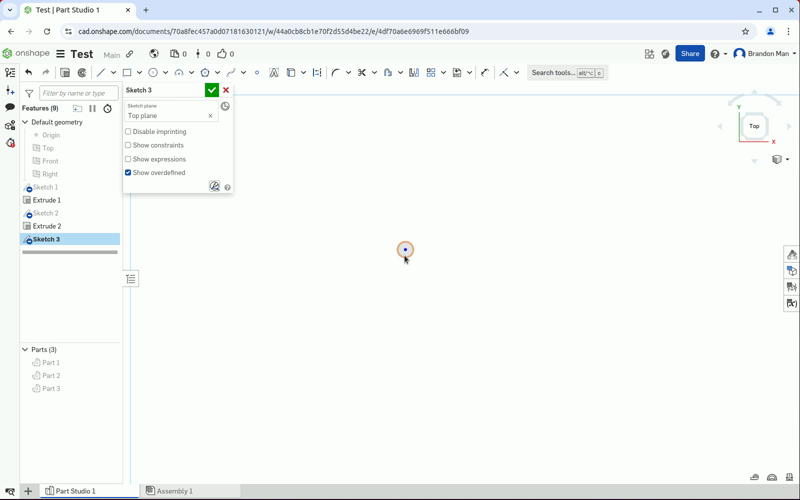
scroll(6)
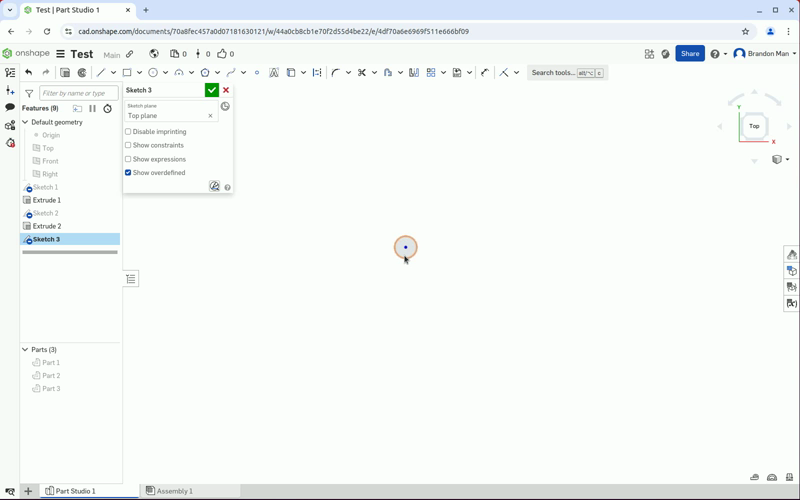
scroll(6)
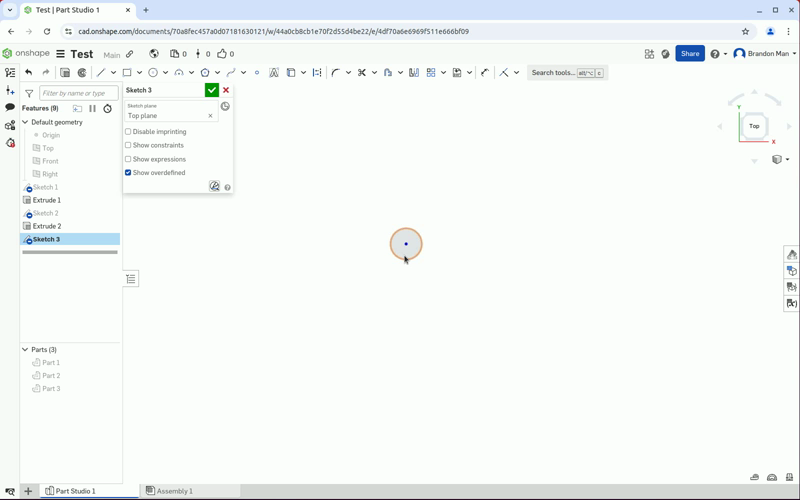
scroll(6)
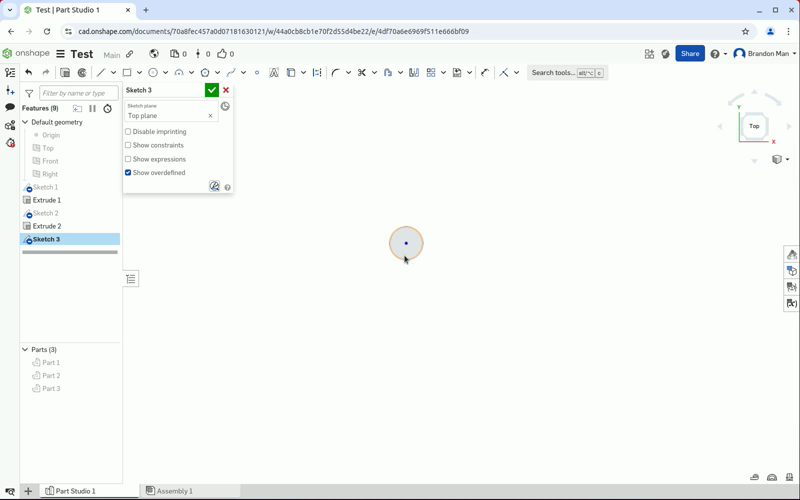
scroll(6)
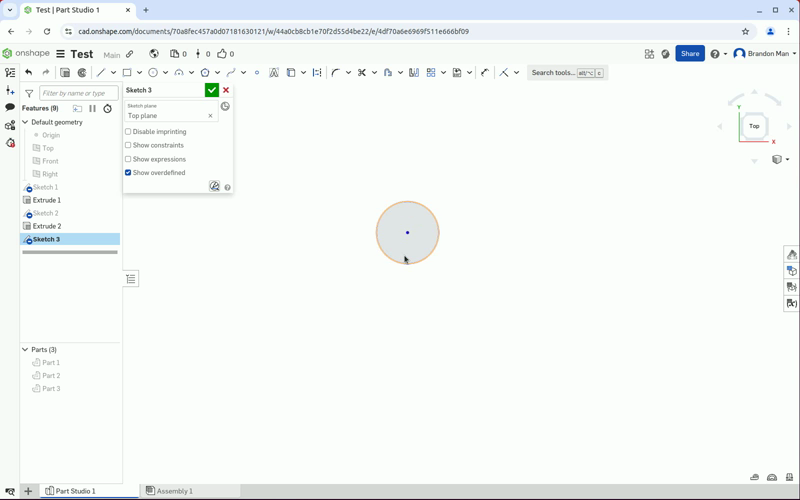
scroll(6)
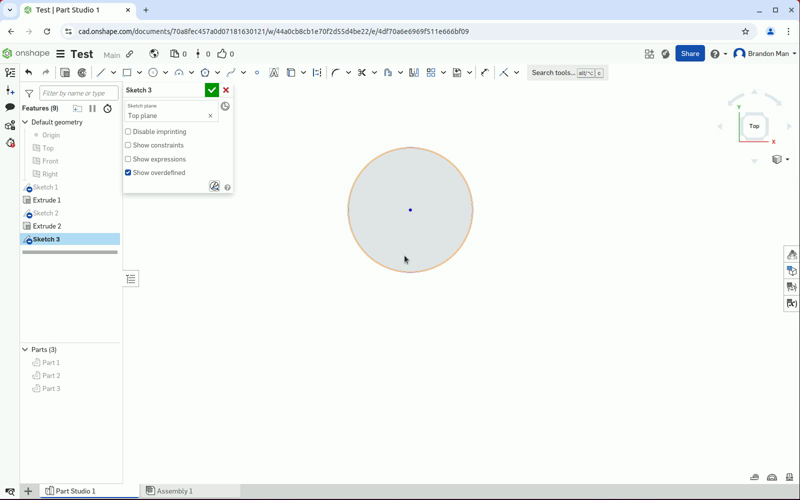
click(404, 255)
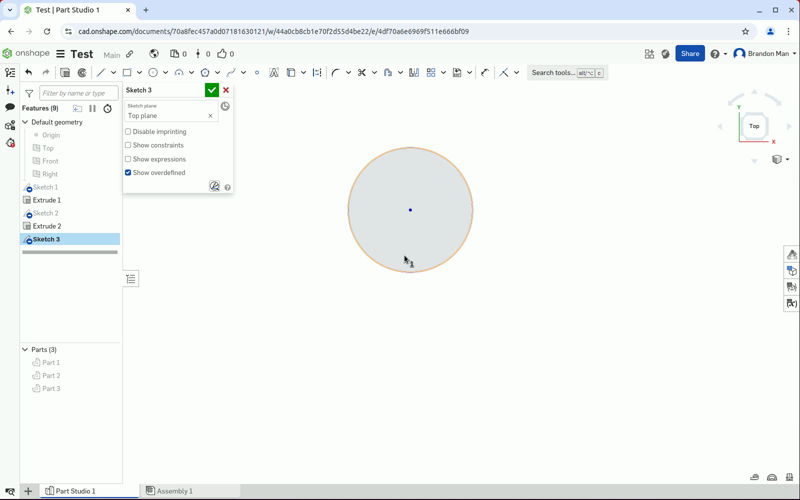
scroll(-6)
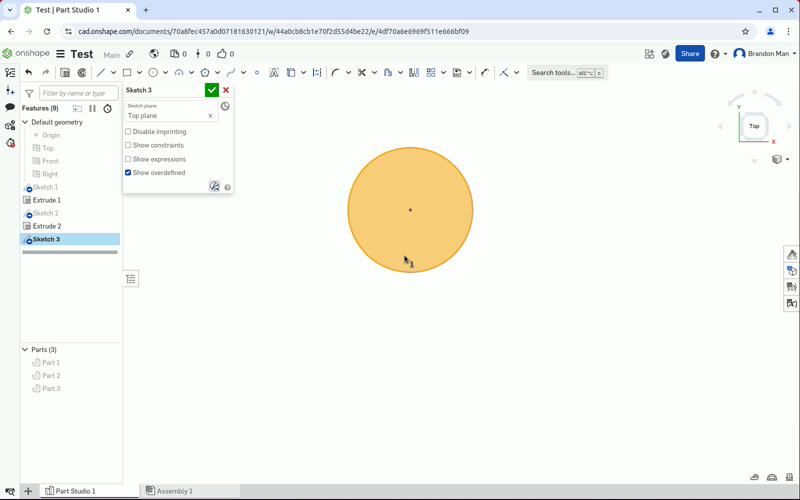
scroll(-6)
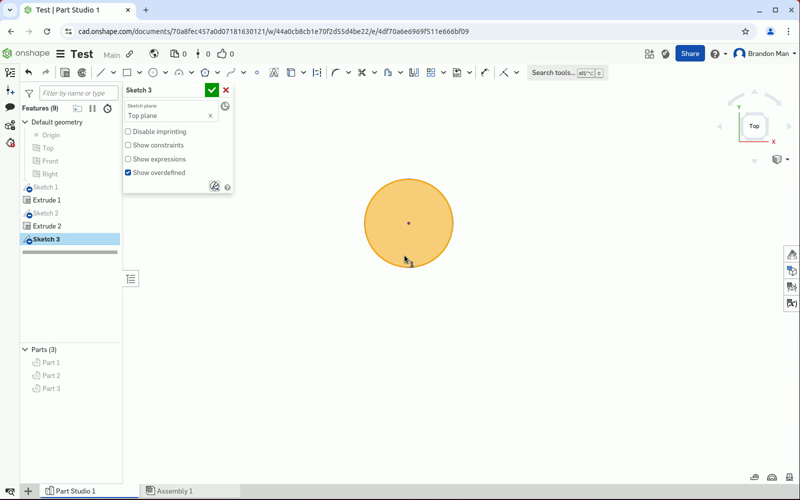
scroll(-6)
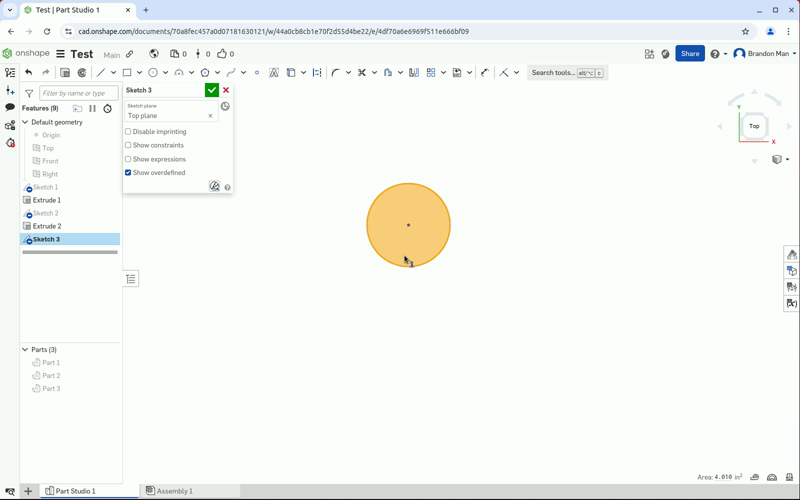
scroll(-6)
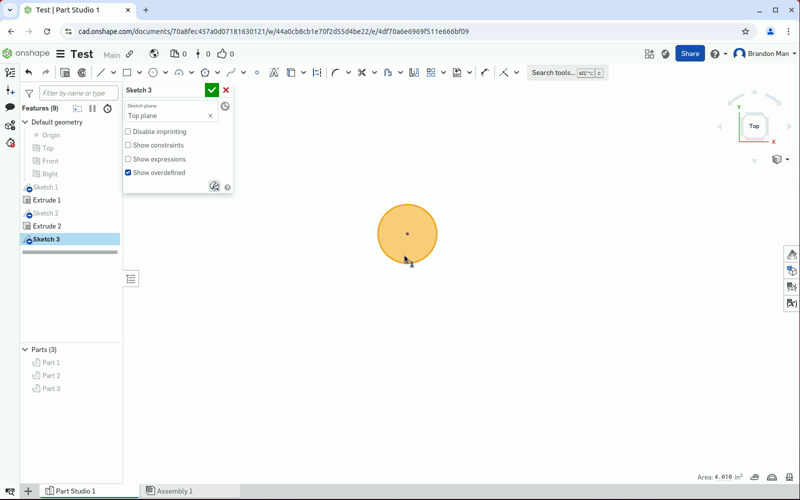
scroll(-6)
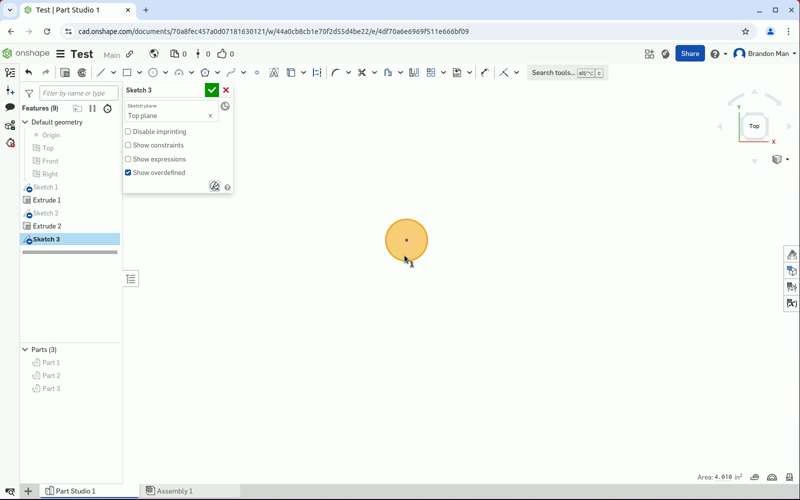
scroll(-6)
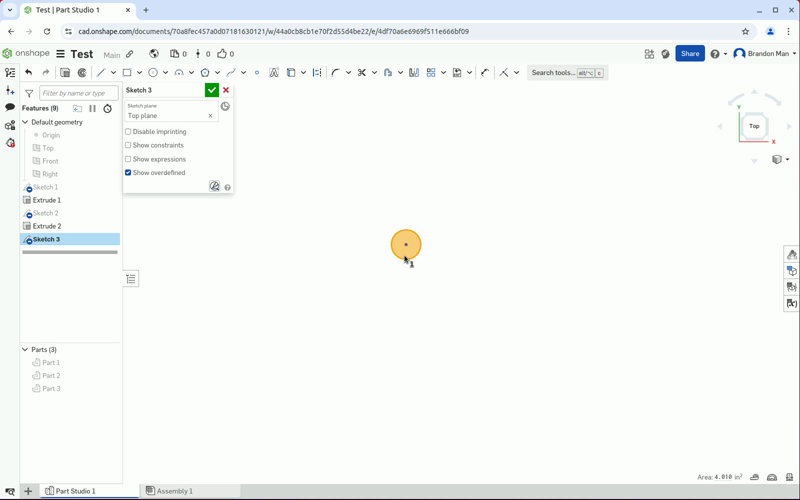
scroll(-6)
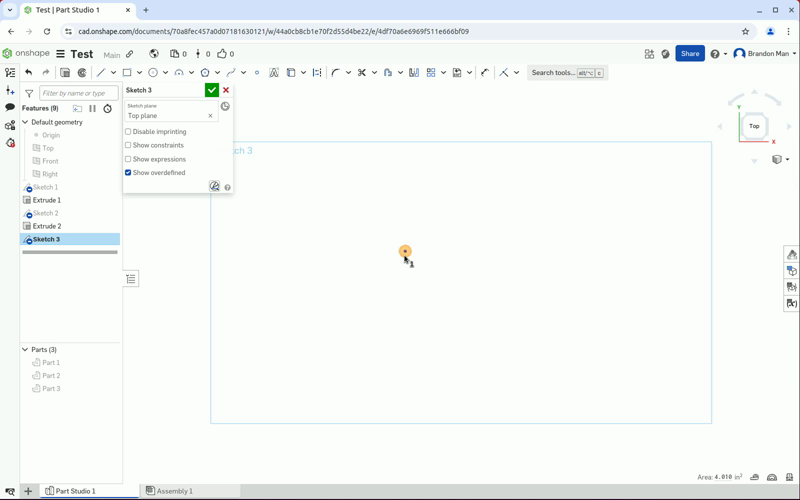
mouse_move(73, 352)
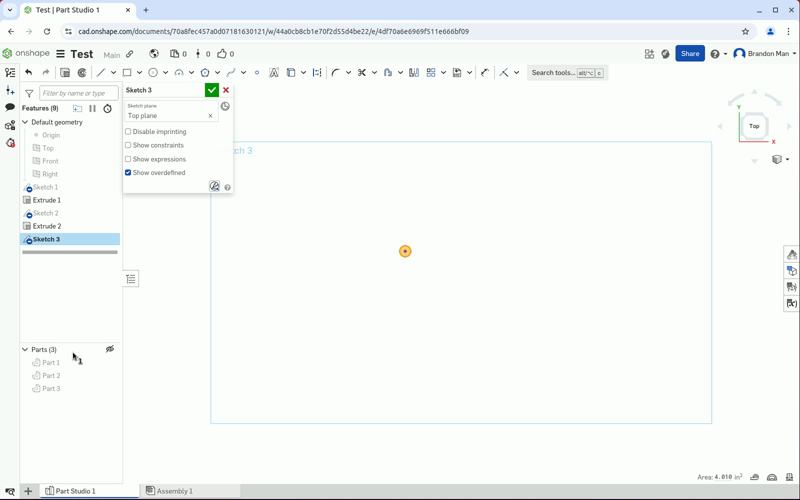
key(shift+y)
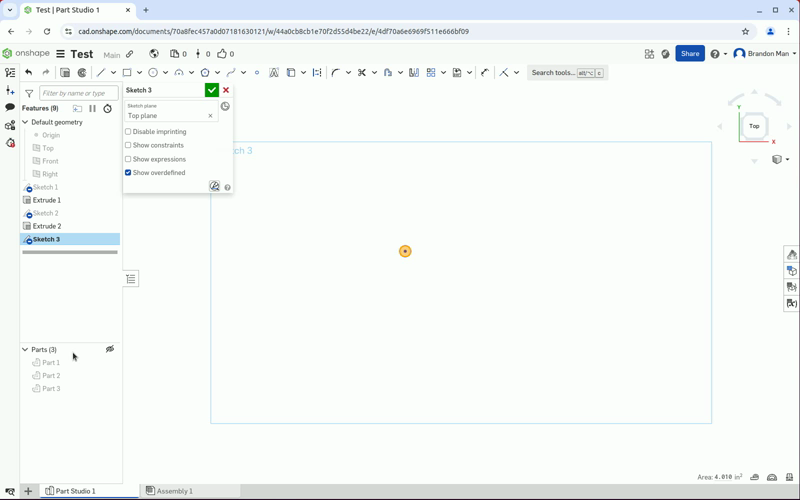
key(shift+e)
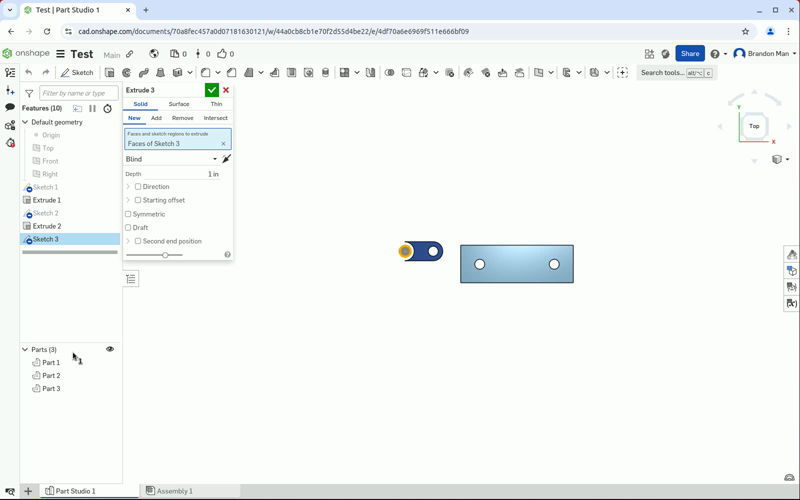
mouse_move(143, 106)
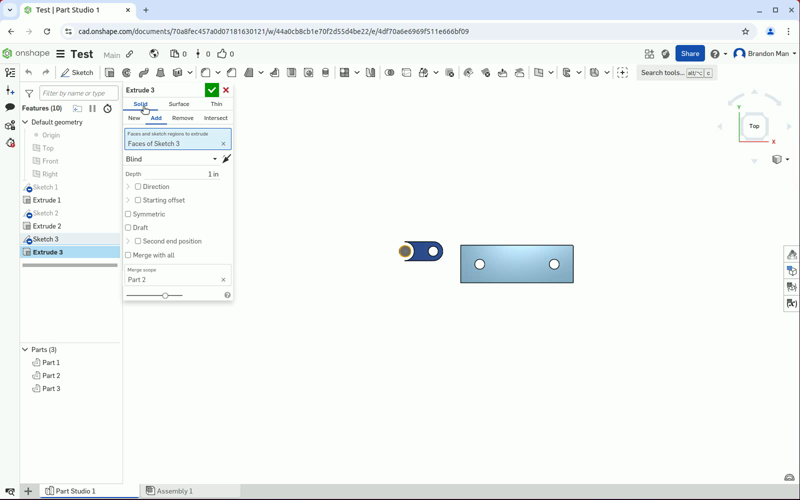
click(143, 106)
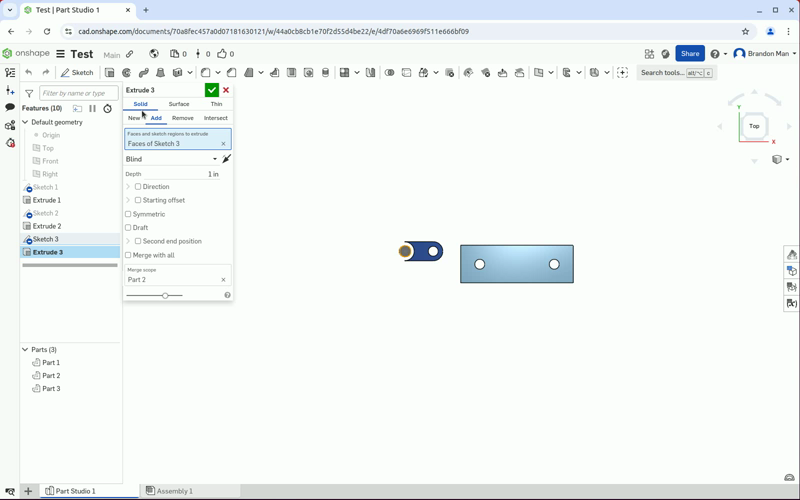
mouse_move(137, 120)
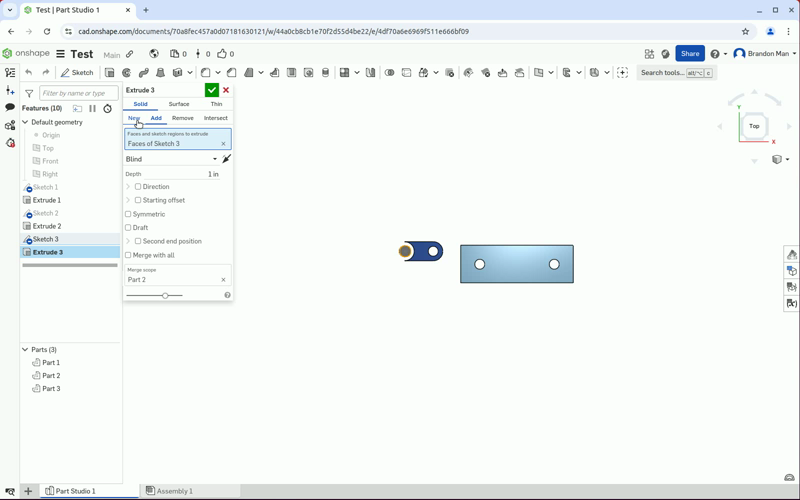
click(137, 120)
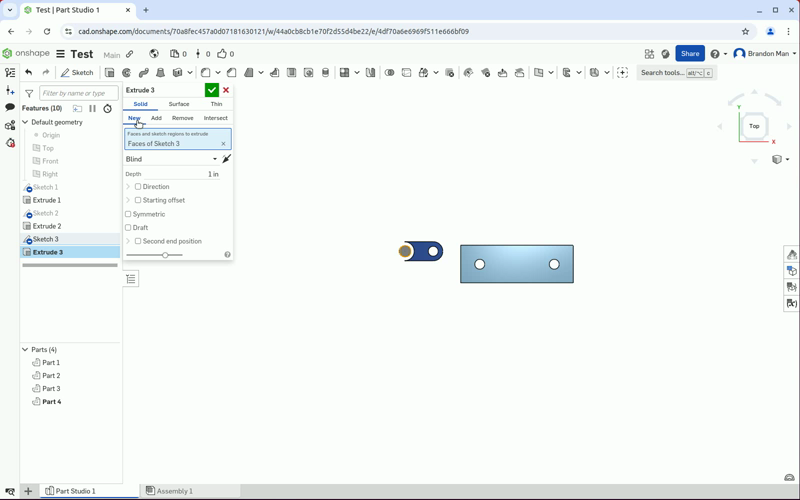
key(tab, 4)
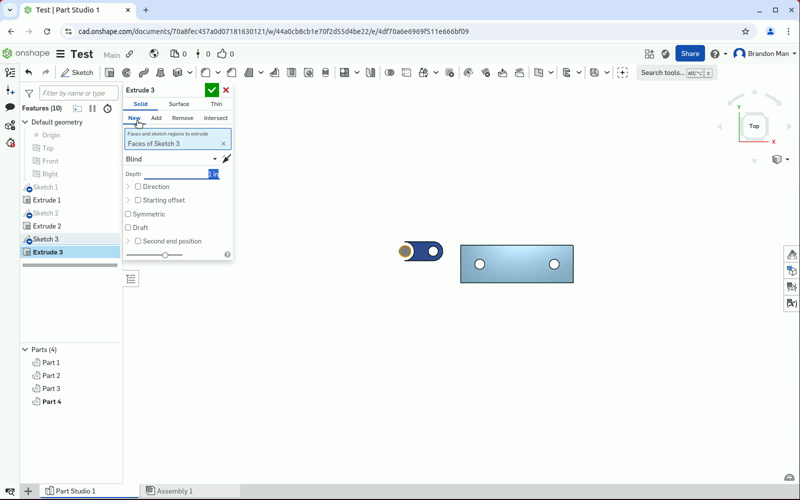
text(2.889)
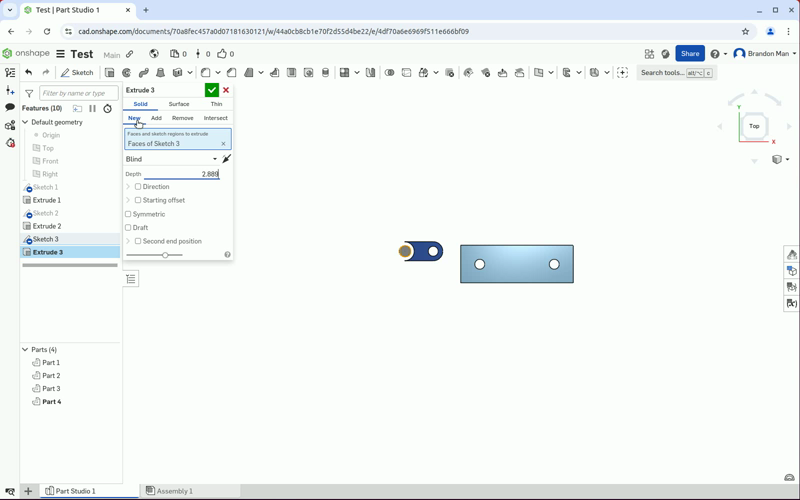
key(enter)
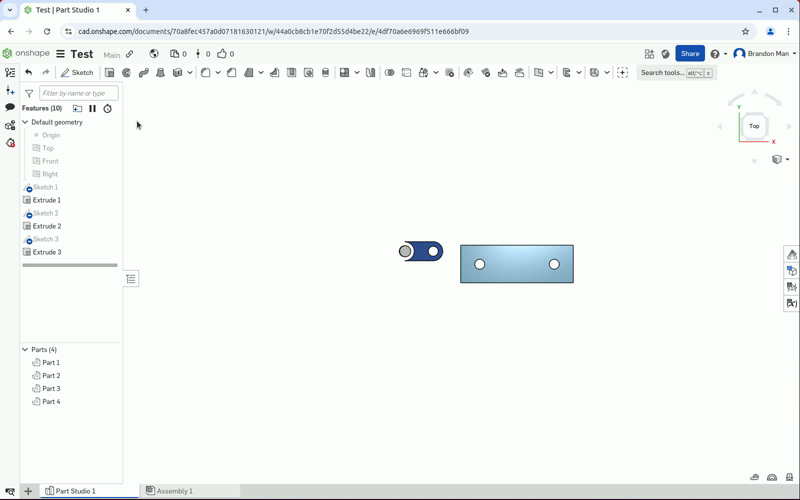
key(shift+h)
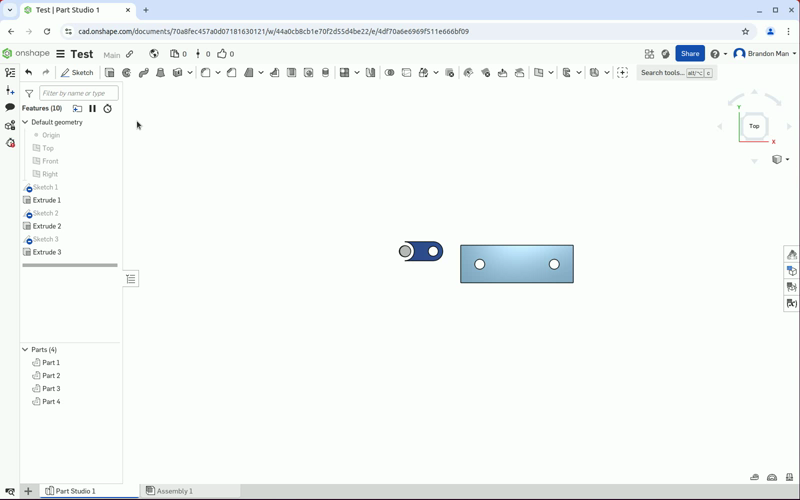
key(shift+h)
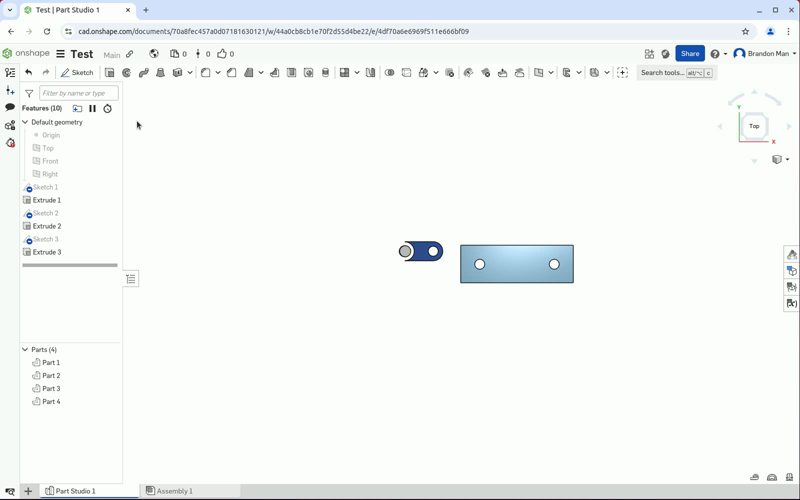
mouse_move(73, 189)
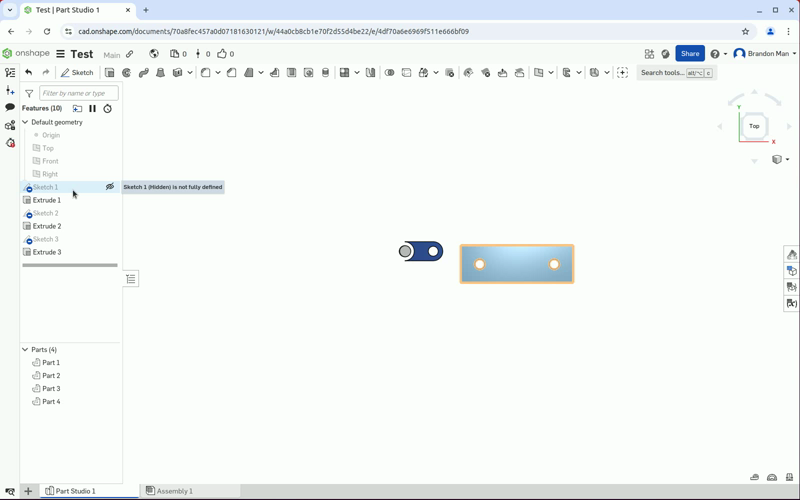
click(73, 189)
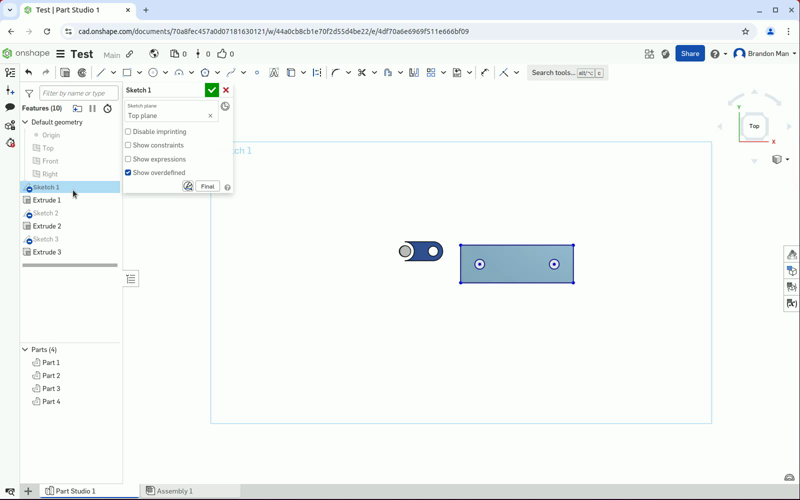
mouse_move(229, 92)
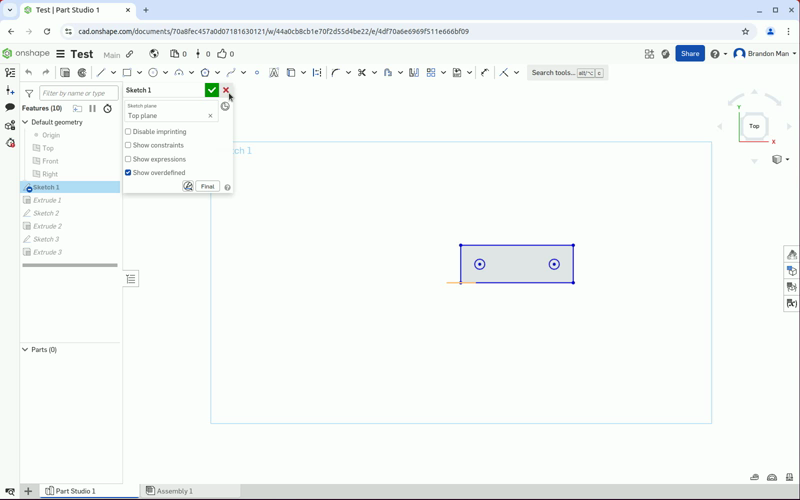
click(229, 92)
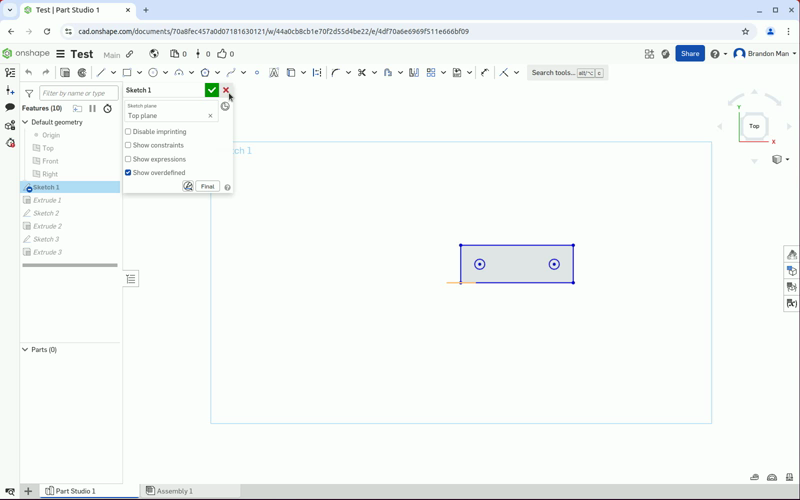
key(shift+s)
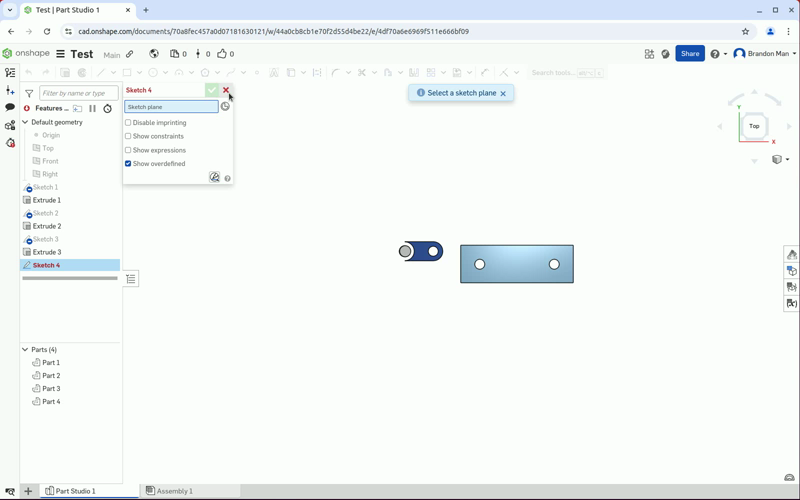
mouse_move(73, 150)
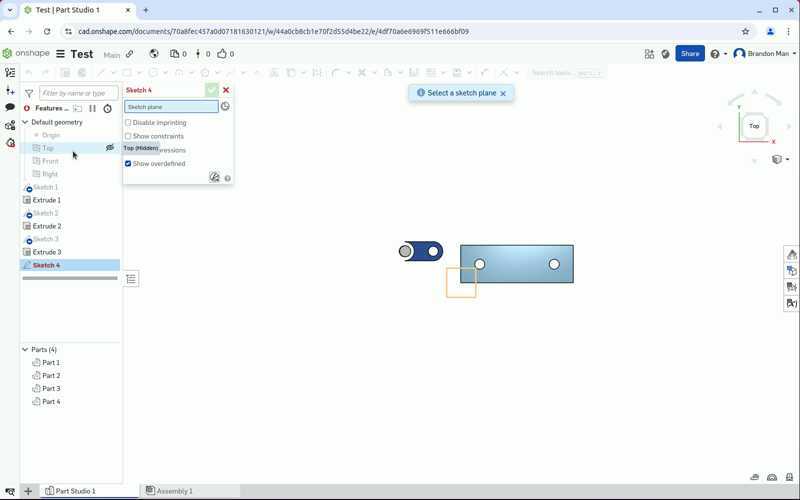
click(73, 150)
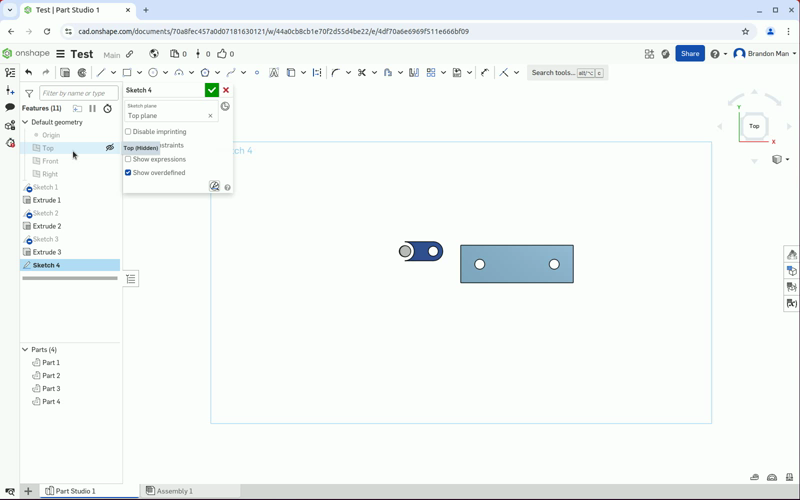
mouse_move(73, 352)
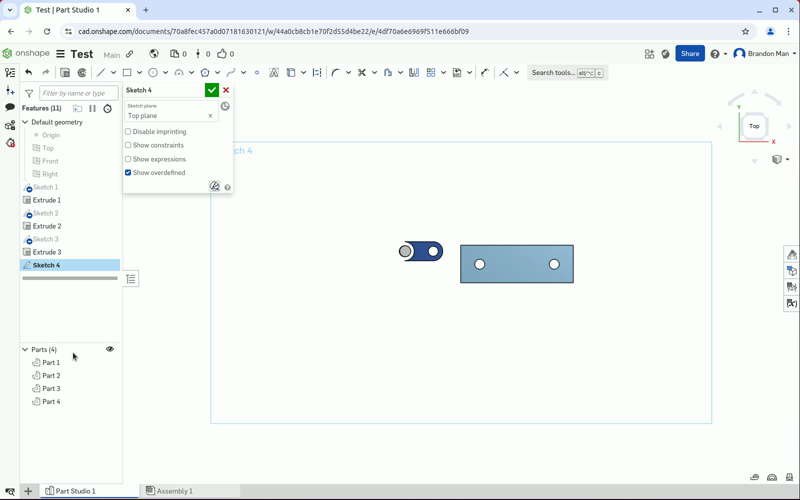
key(y)
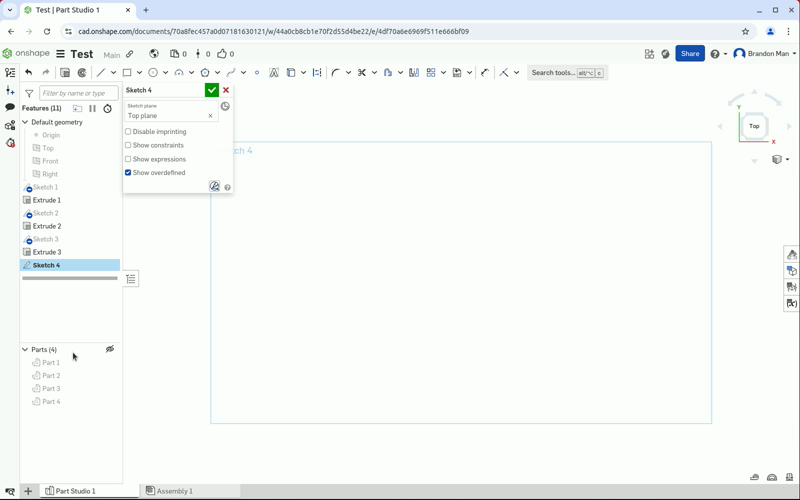
key(c)
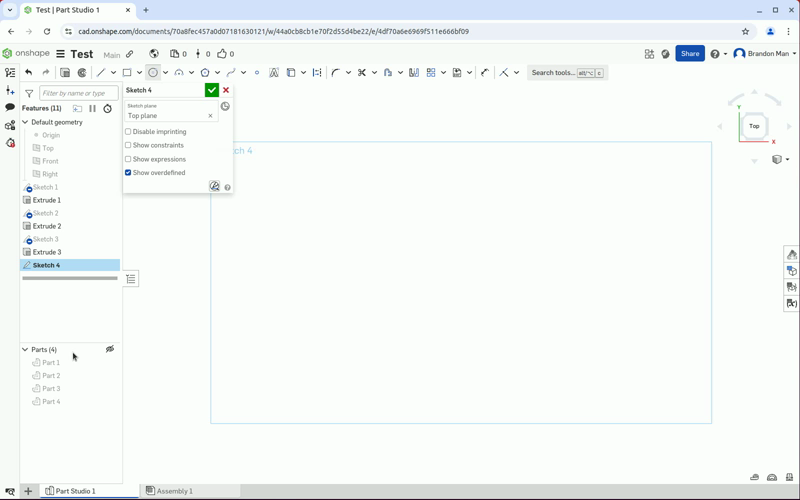
key_down(shift)
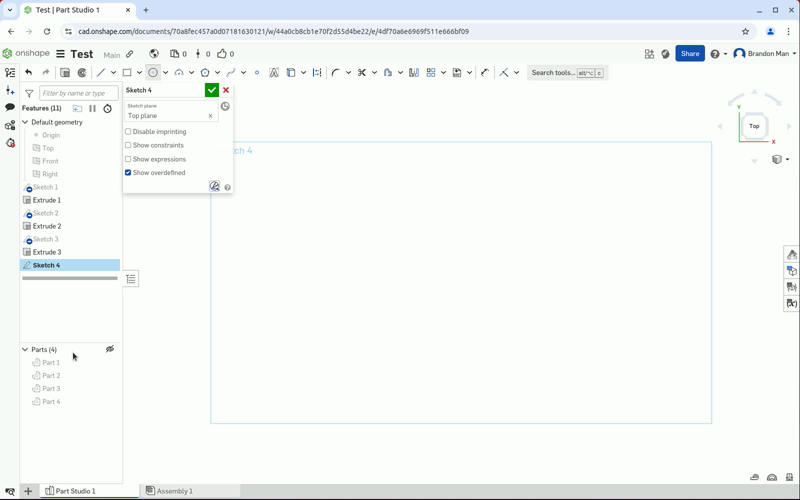
mouse_move(433, 251)
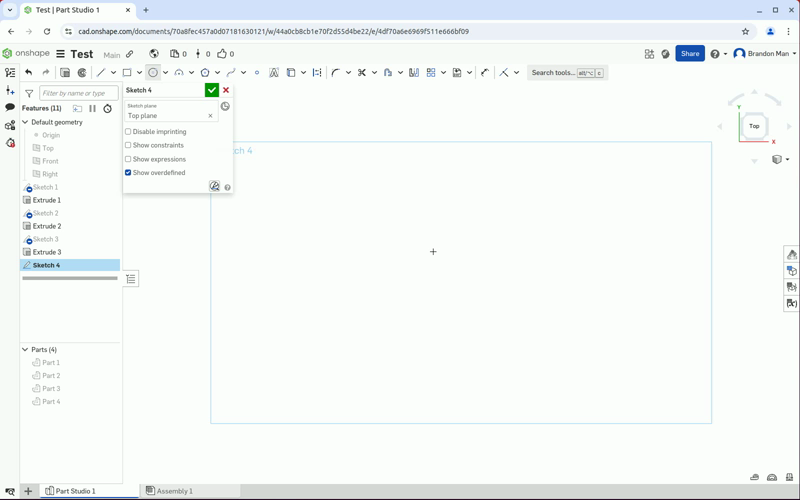
click(433, 251)
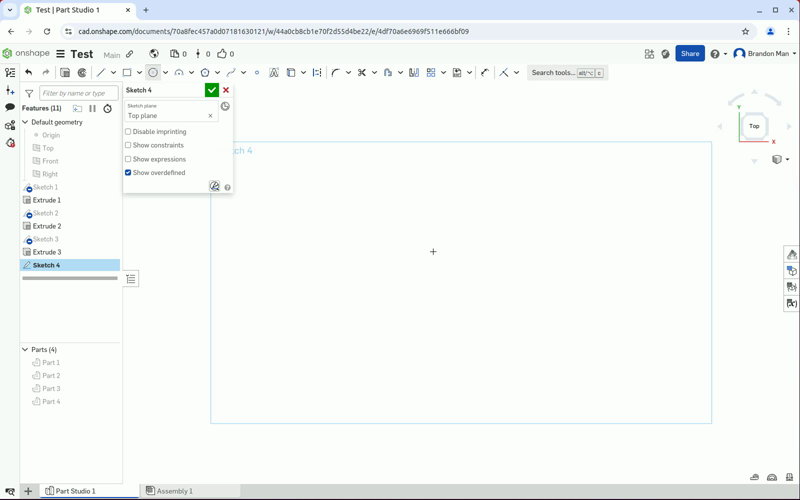
key_up(shift)
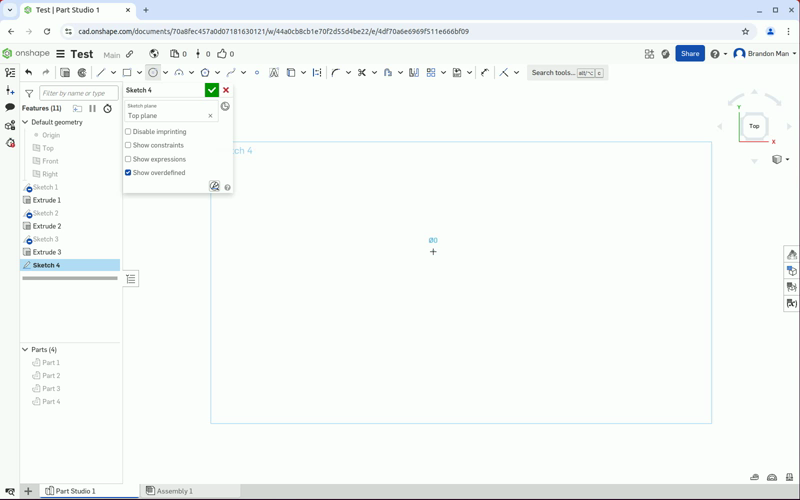
mouse_move(438, 251)
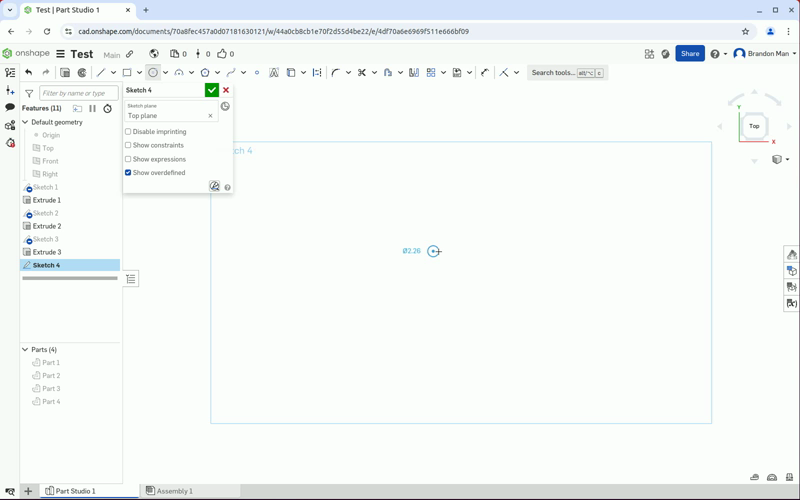
click(438, 251)
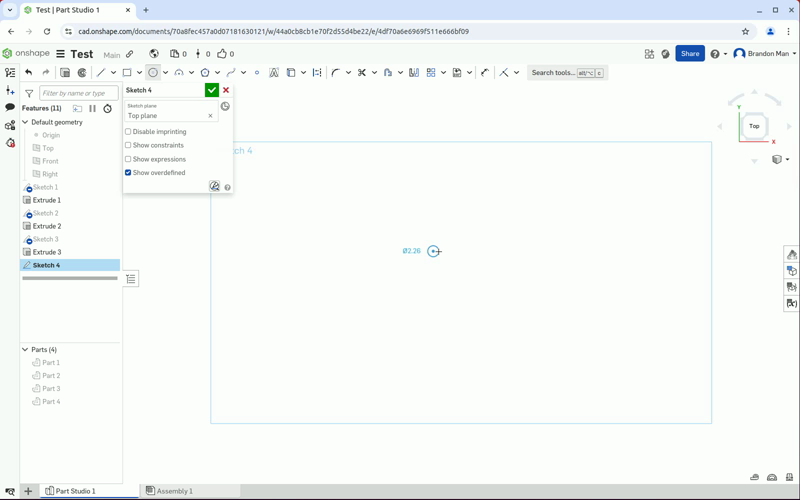
key(esc)
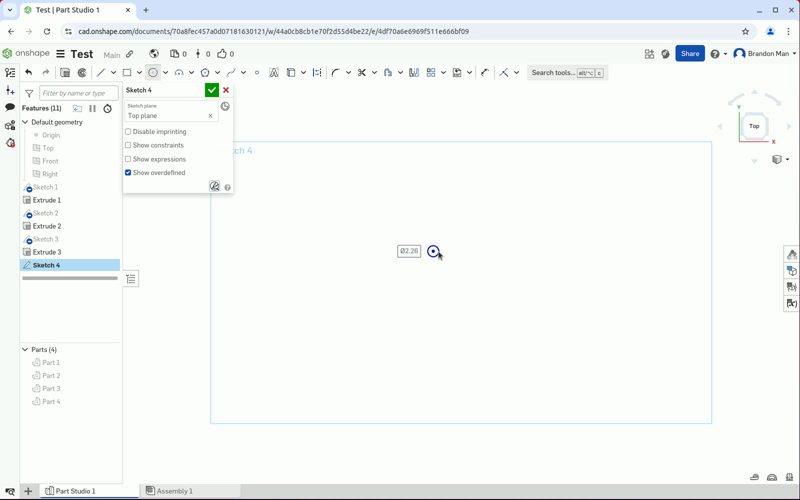
mouse_move(431, 247)
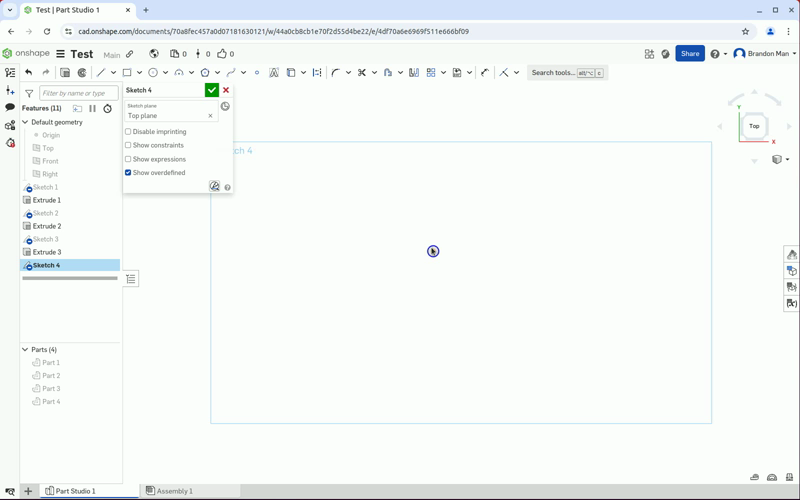
scroll(6)
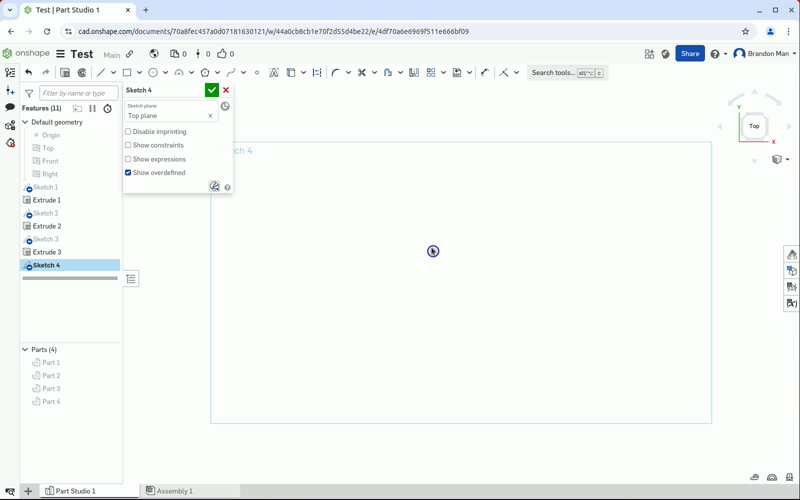
scroll(6)
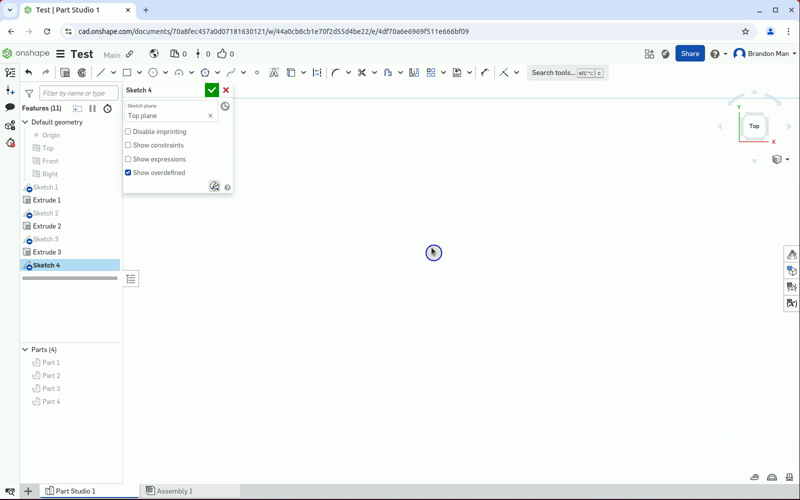
scroll(6)
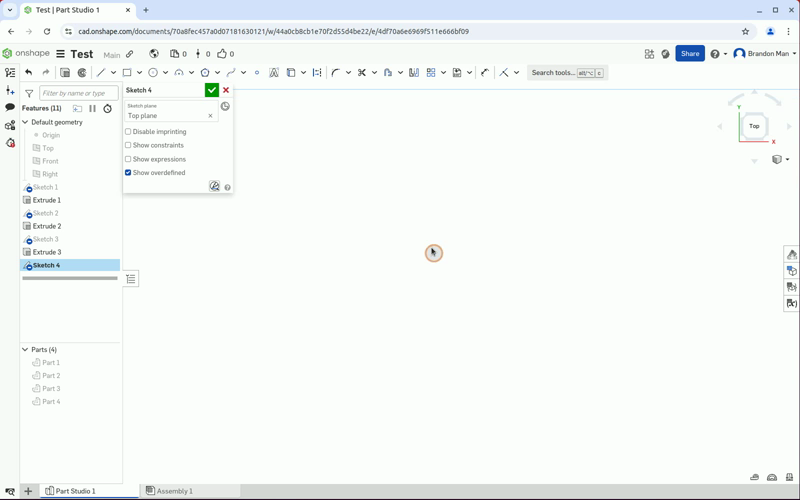
scroll(6)
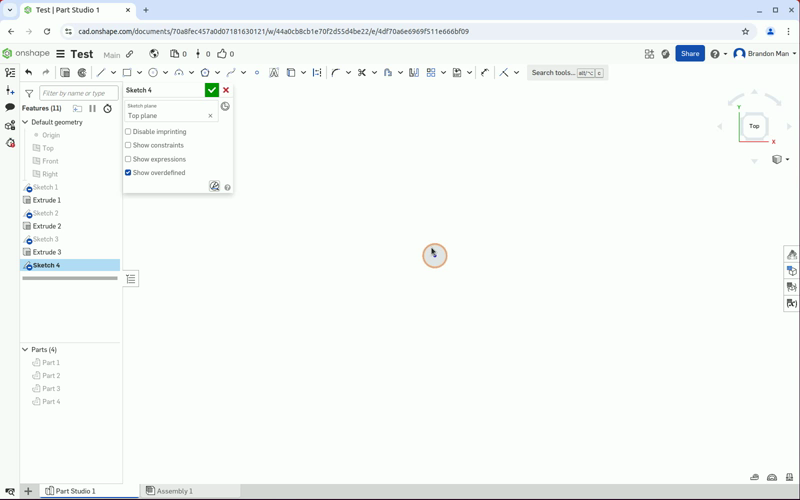
scroll(6)
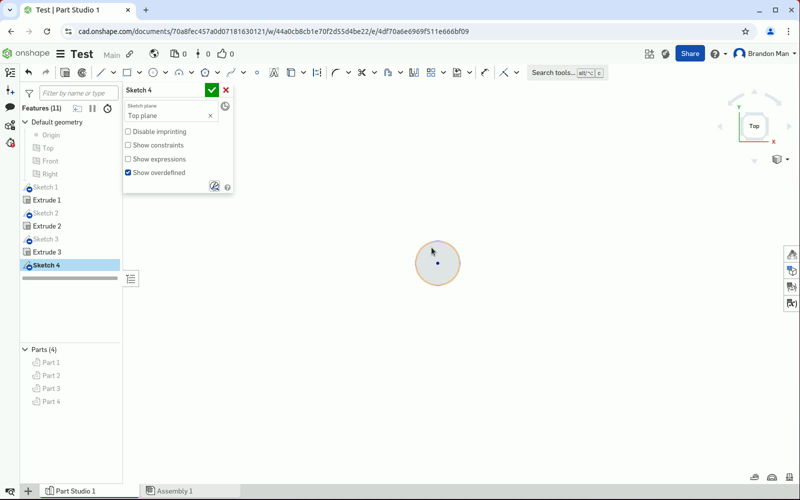
scroll(6)
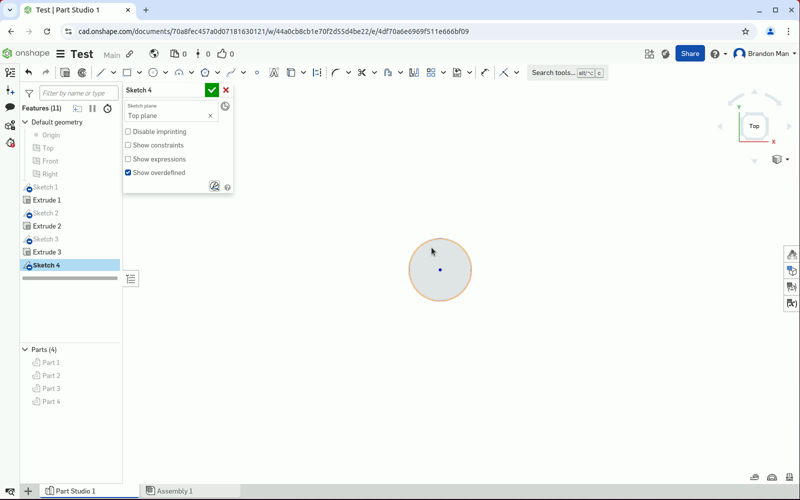
scroll(6)
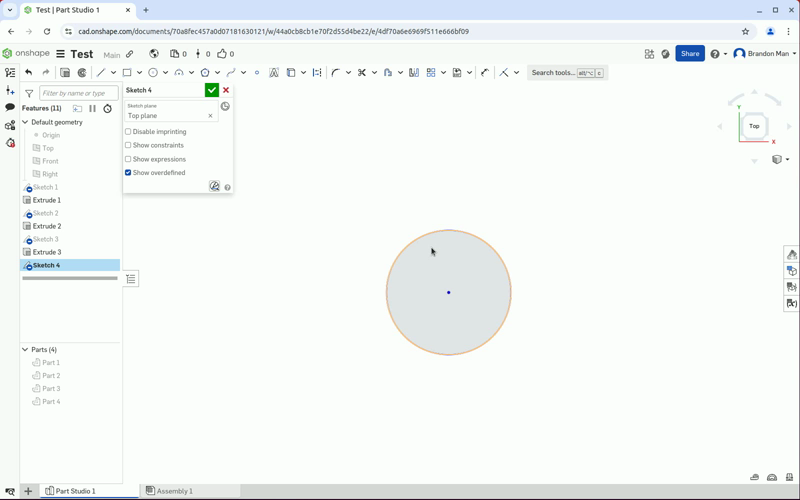
click(431, 247)
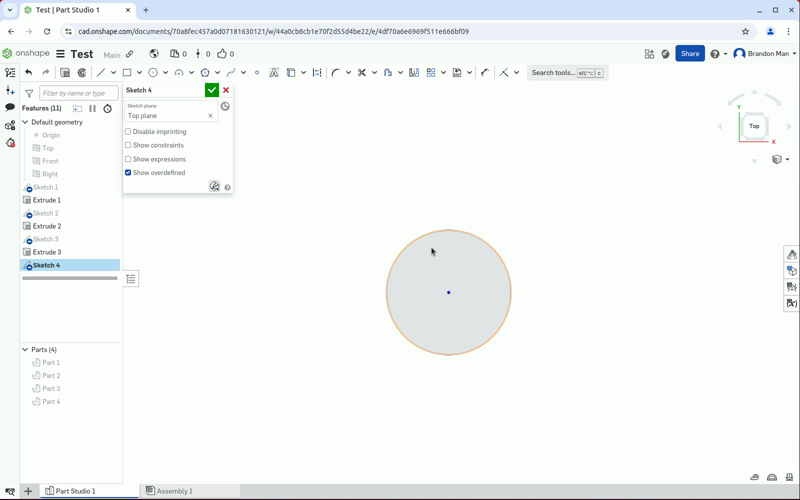
scroll(-6)
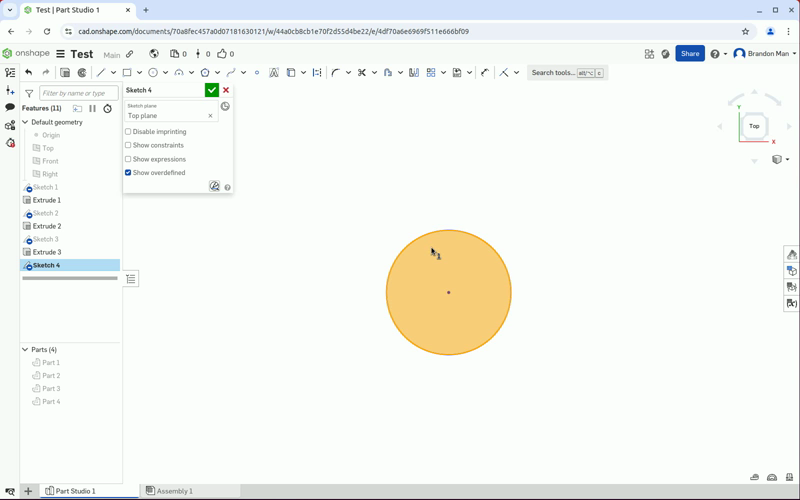
scroll(-6)
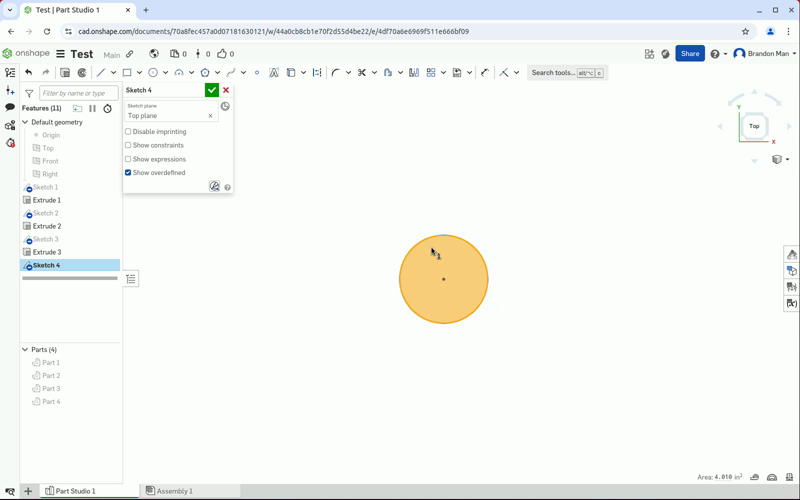
scroll(-6)
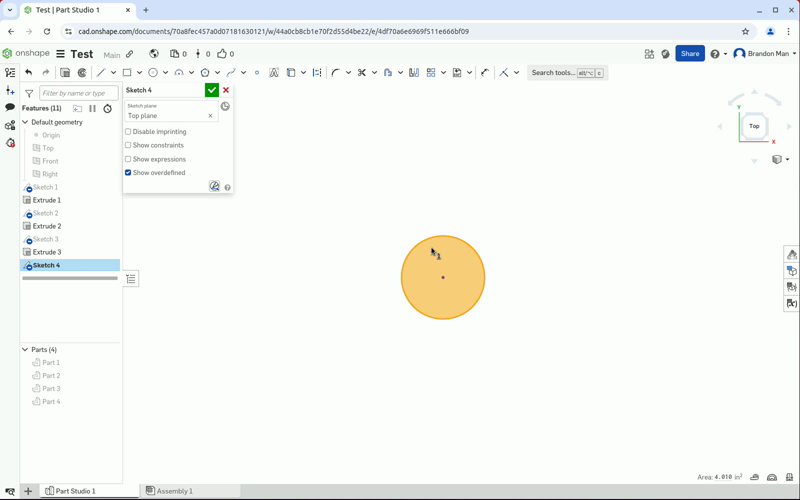
scroll(-6)
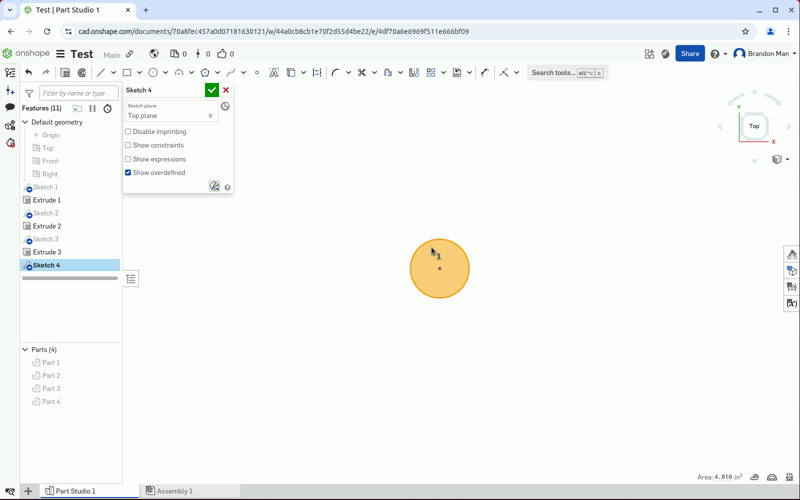
scroll(-6)
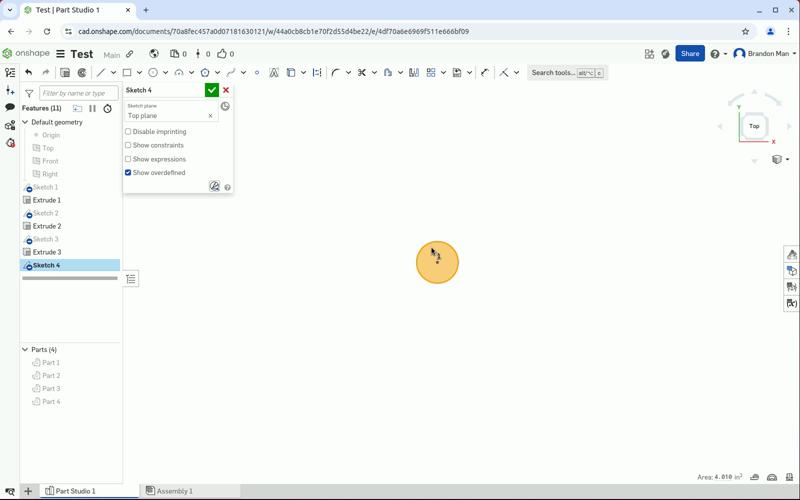
scroll(-6)
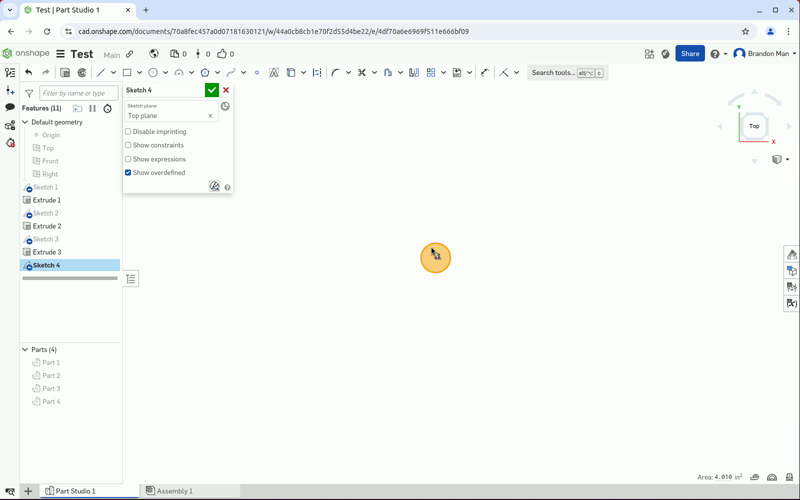
scroll(-6)
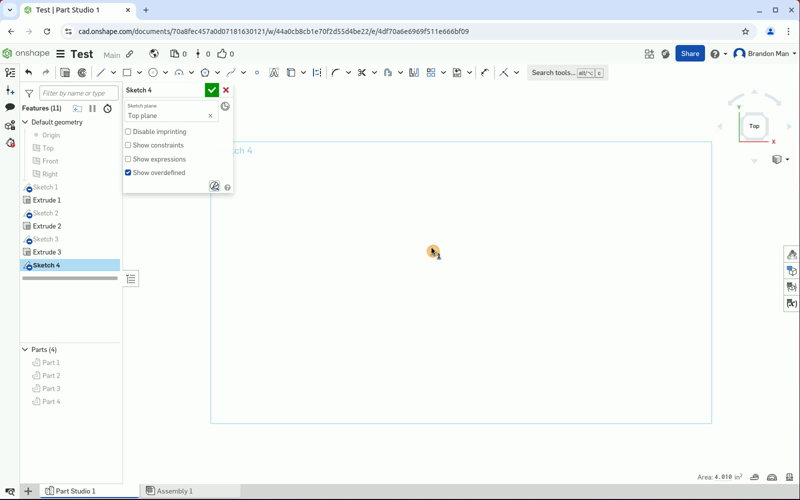
mouse_move(73, 352)
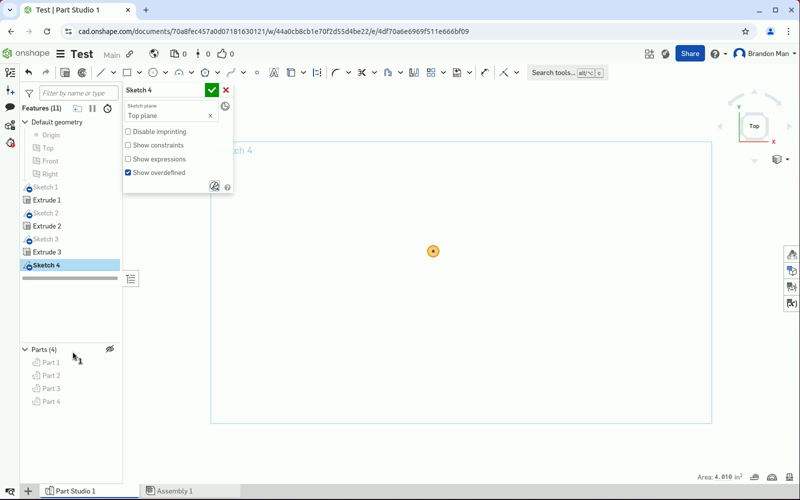
key(shift+y)
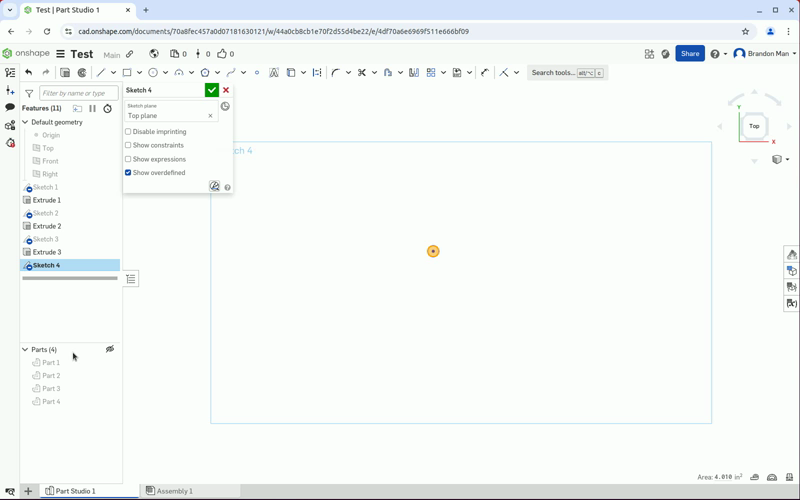
key(shift+e)
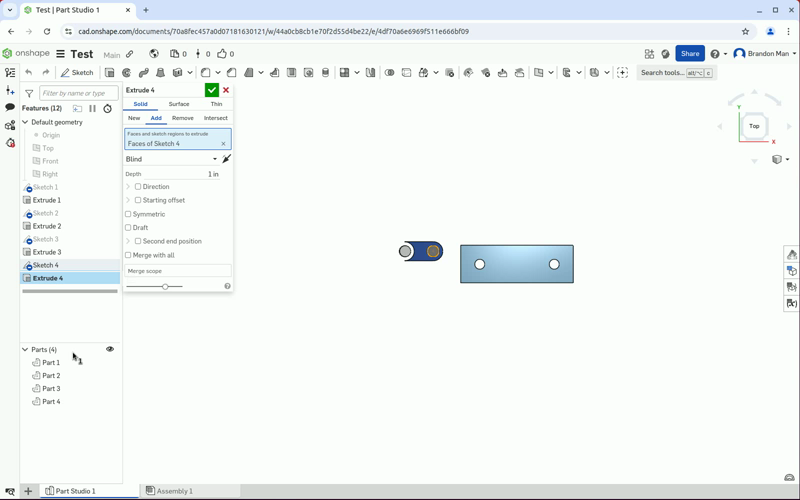
mouse_move(143, 106)
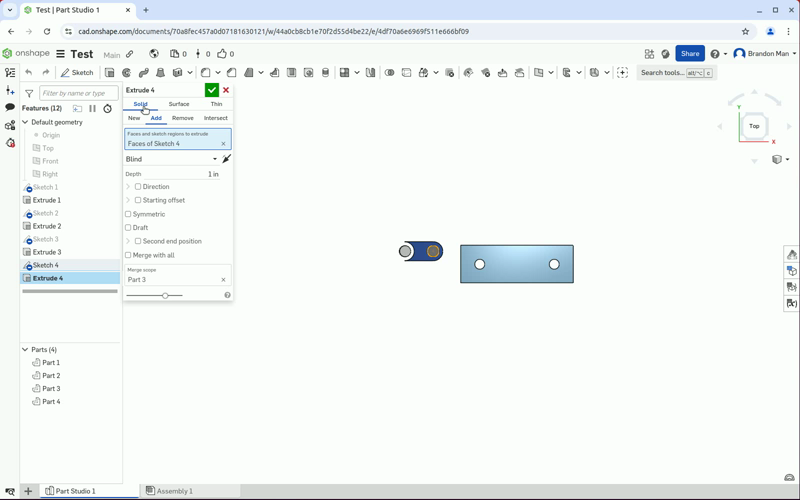
click(143, 106)
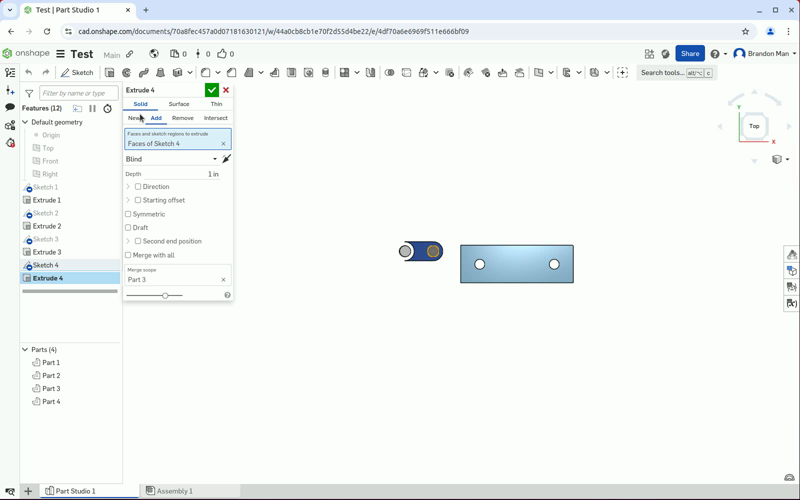
mouse_move(137, 120)
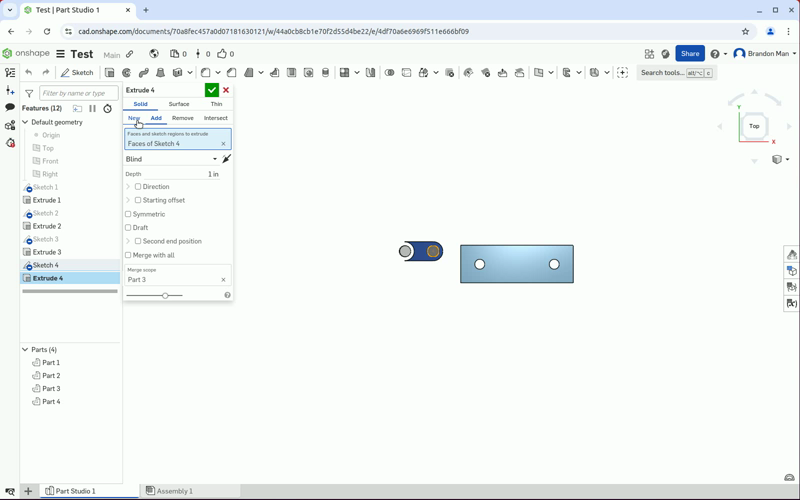
click(137, 120)
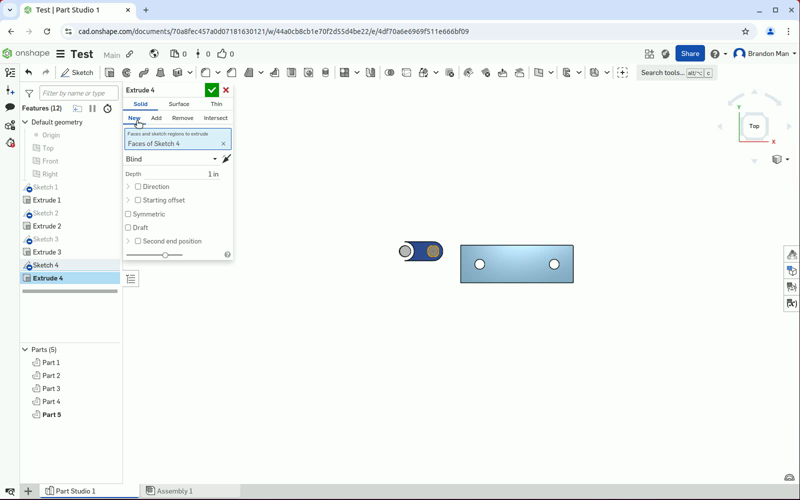
key(tab, 4)
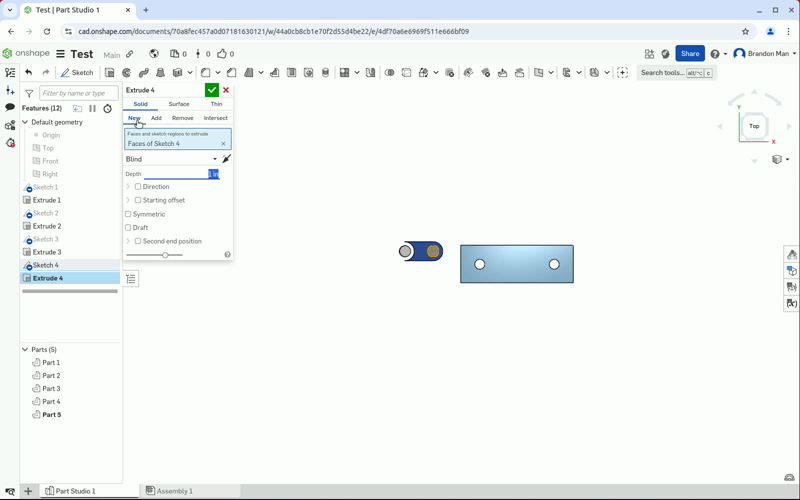
text(-1.926)
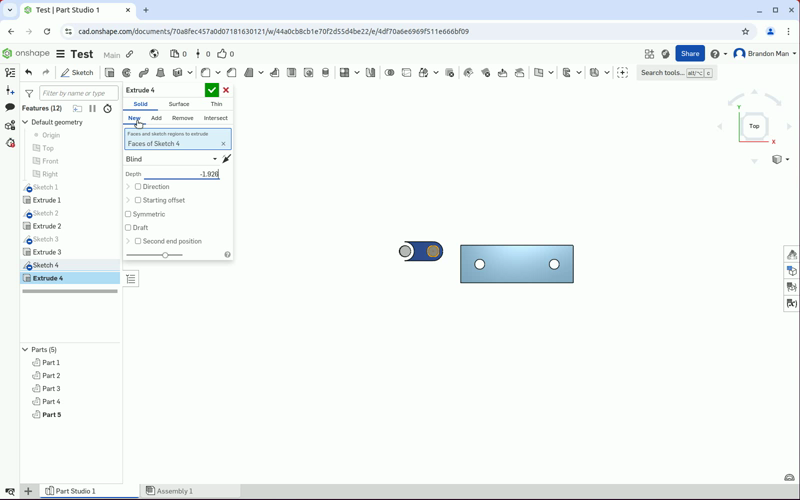
key(tab, 3)
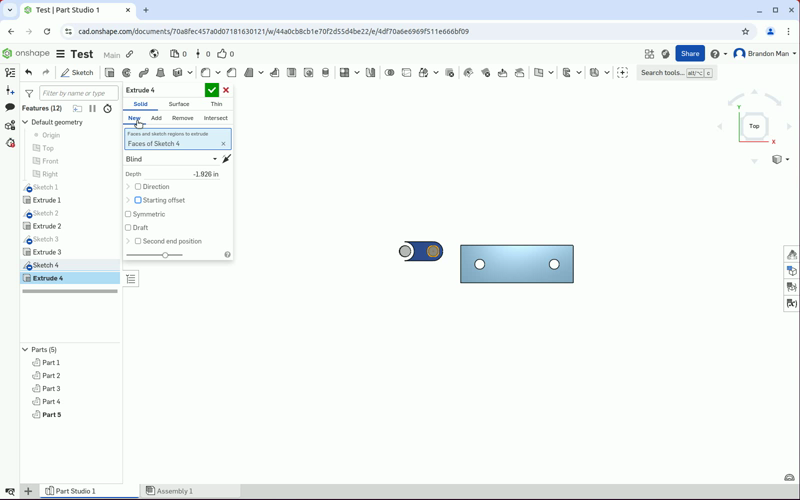
key(tab, 2)
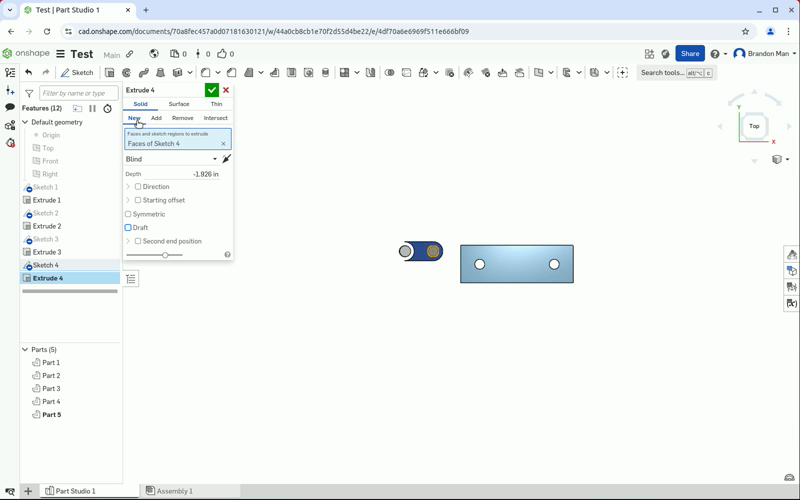
key(space)
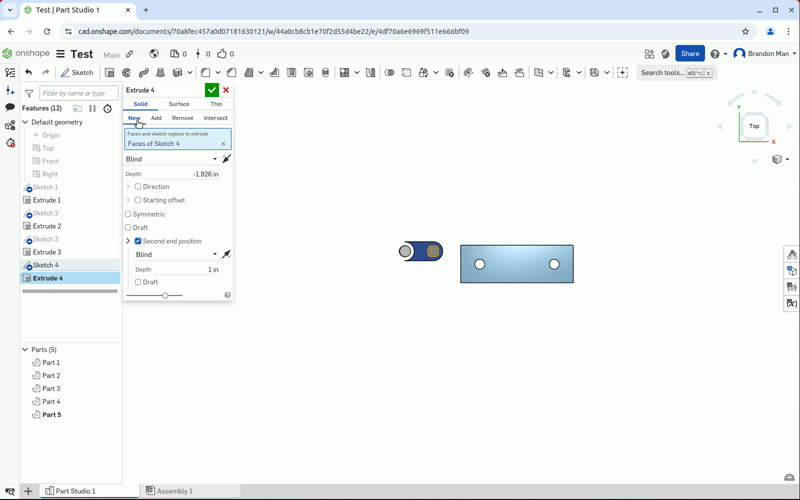
key(tab, 3)
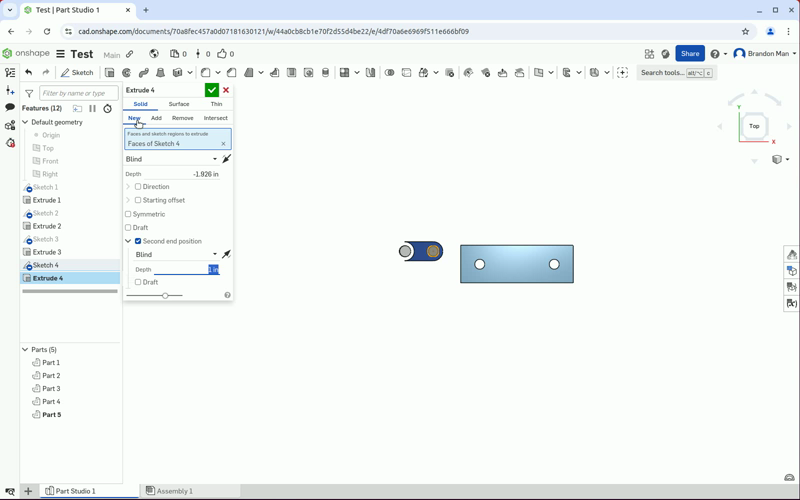
text(0.963)
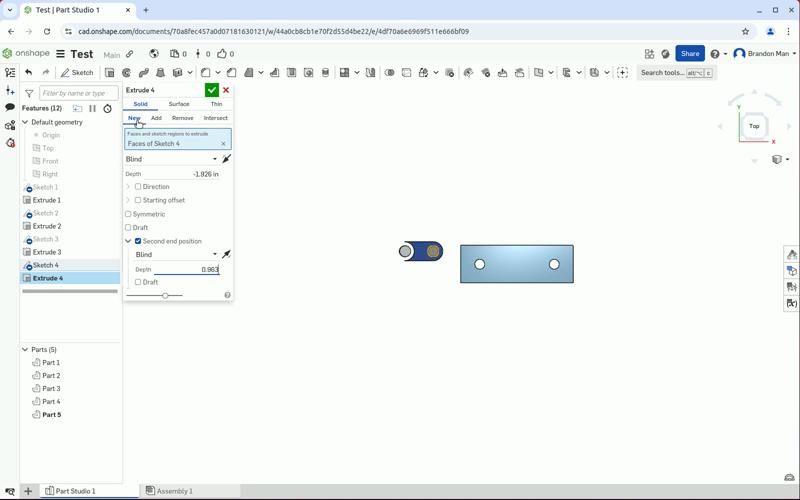
key(enter)
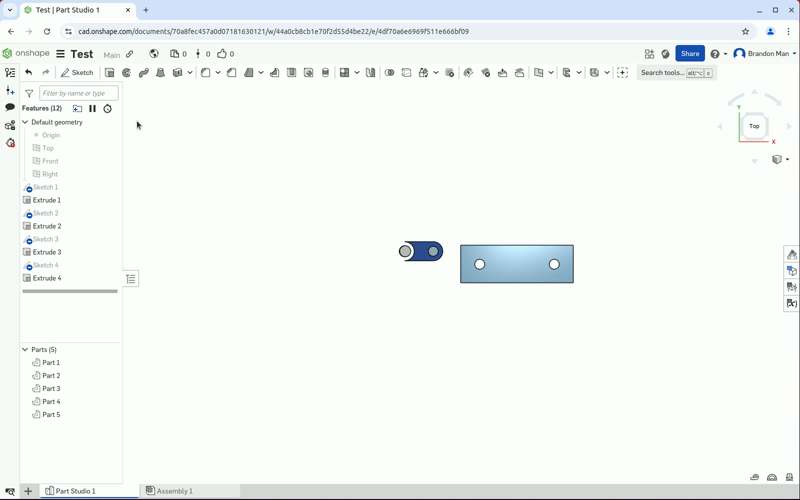
key(shift+h)
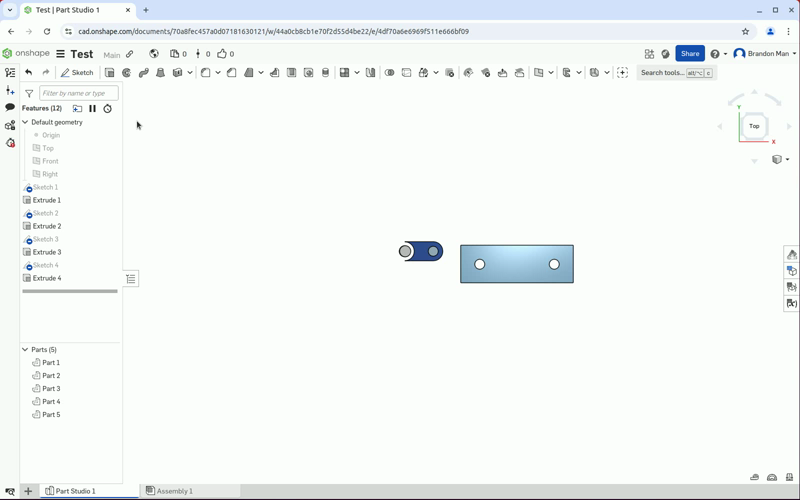
key(shift+h)
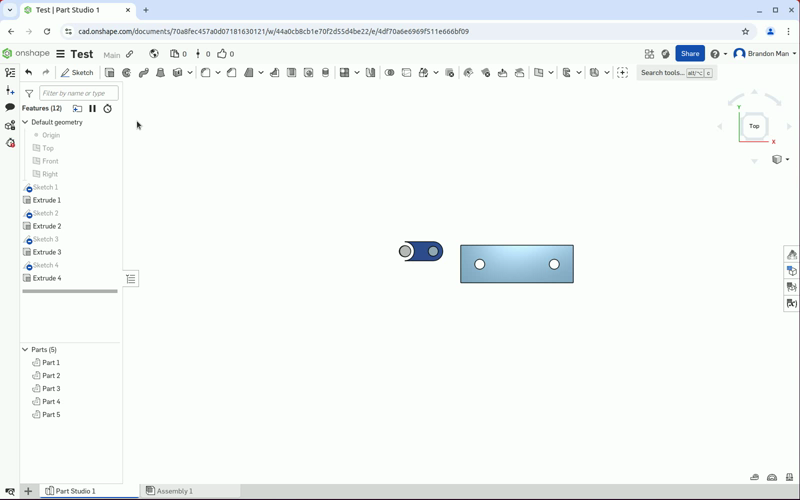
mouse_move(73, 189)
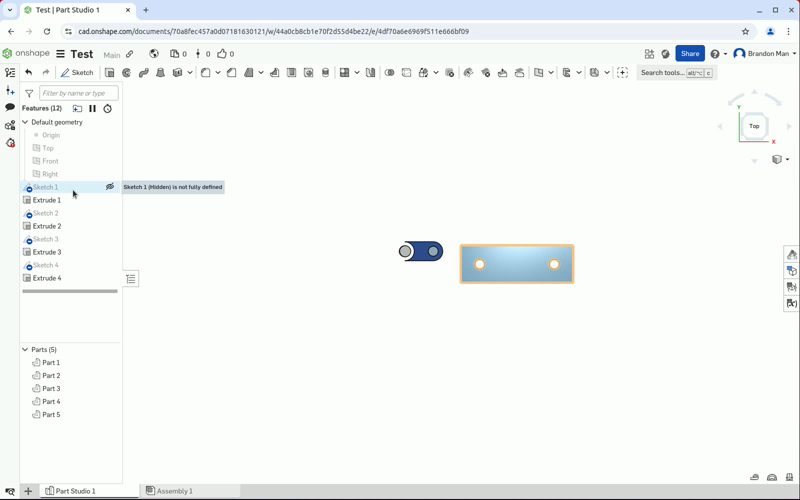
click(73, 189)
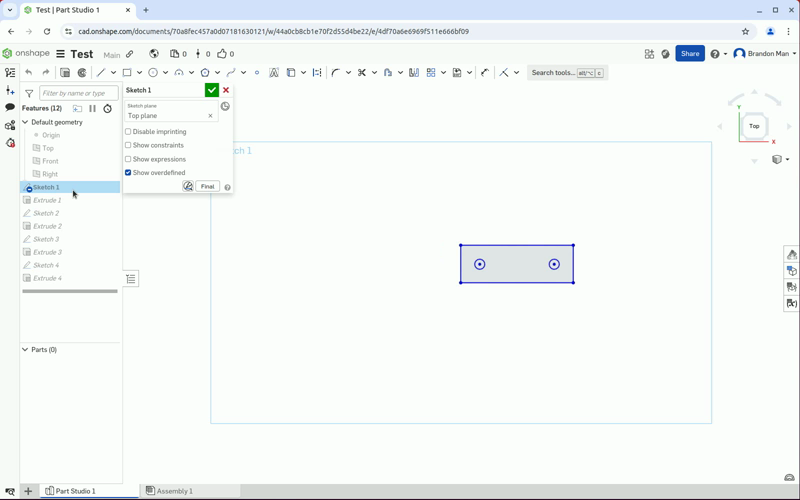
mouse_move(229, 92)
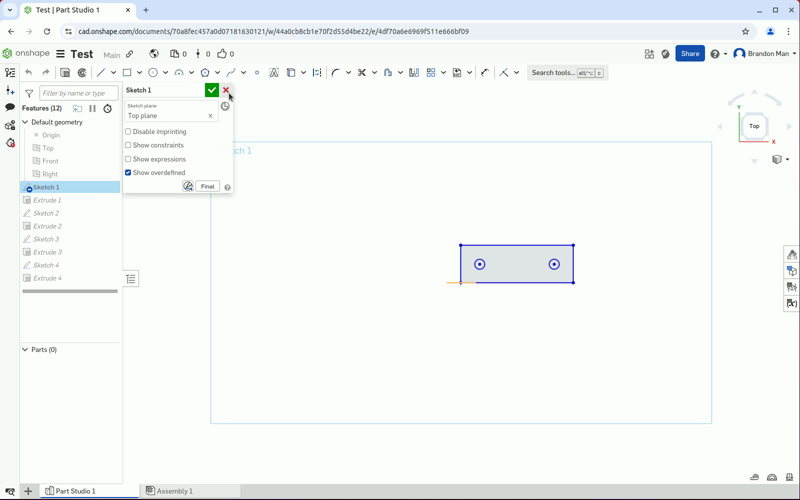
click(229, 92)
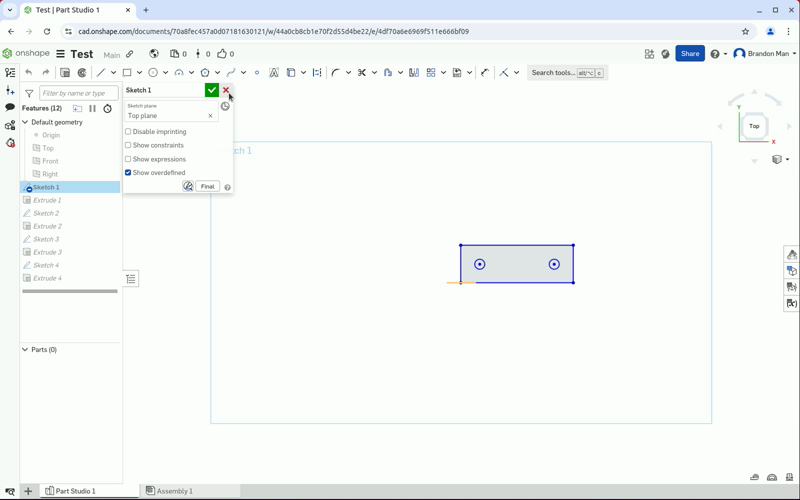
key(shift+s)
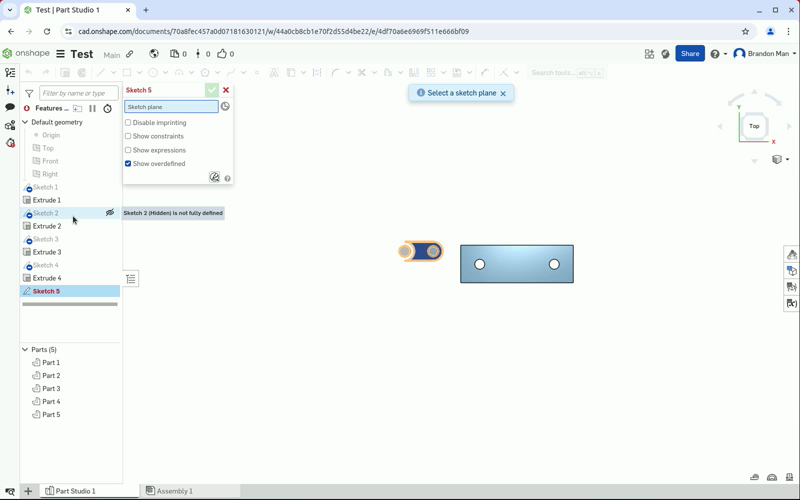
scroll(3)
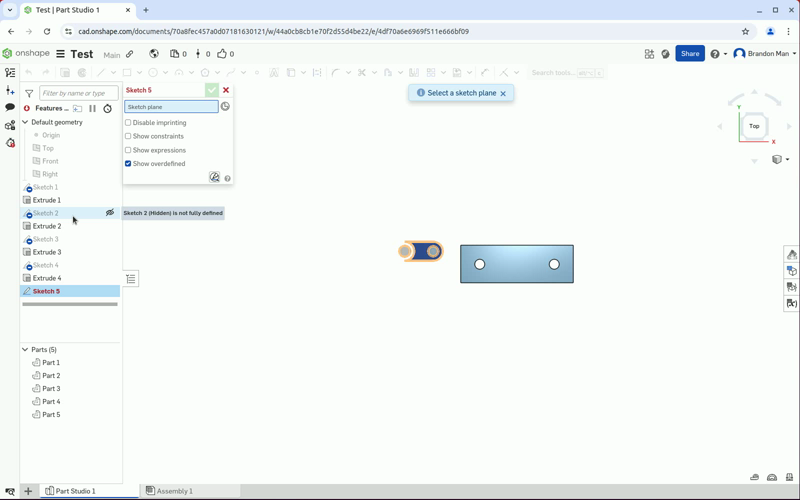
mouse_move(73, 150)
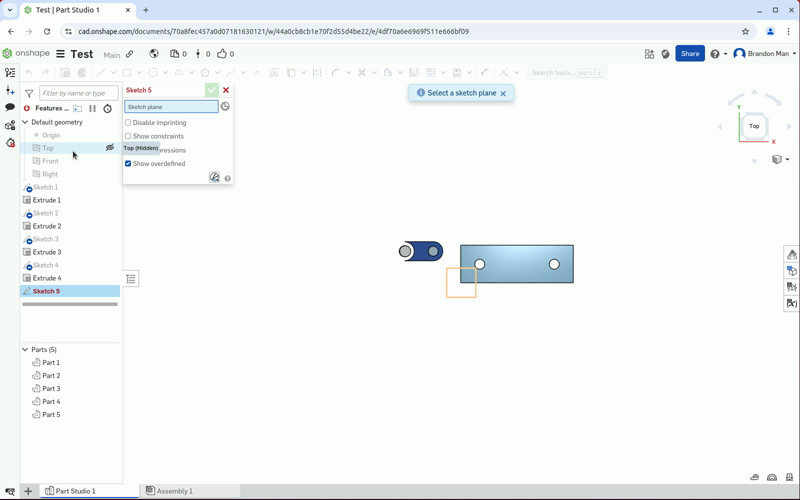
click(73, 150)
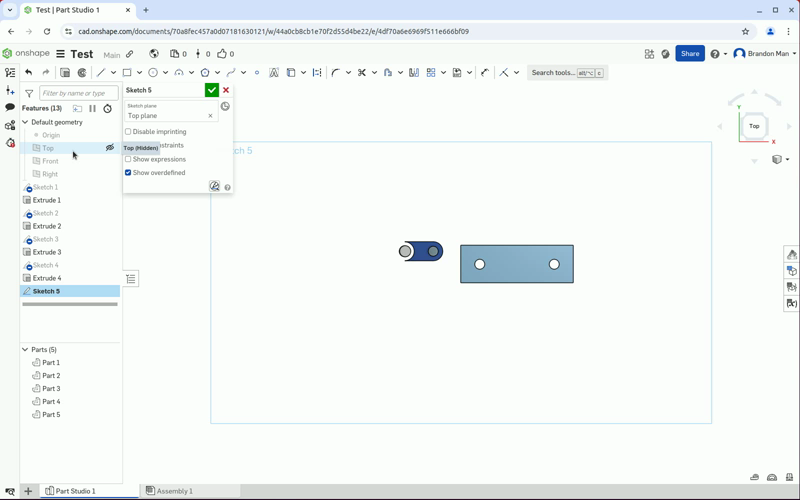
mouse_move(73, 352)
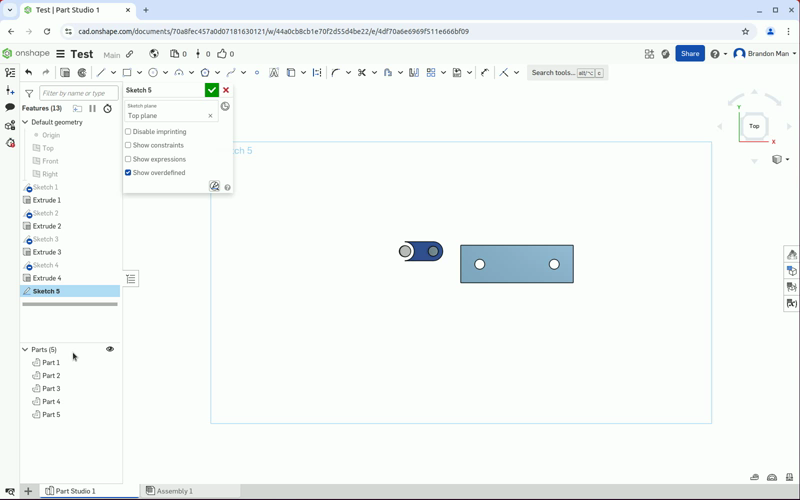
key(y)
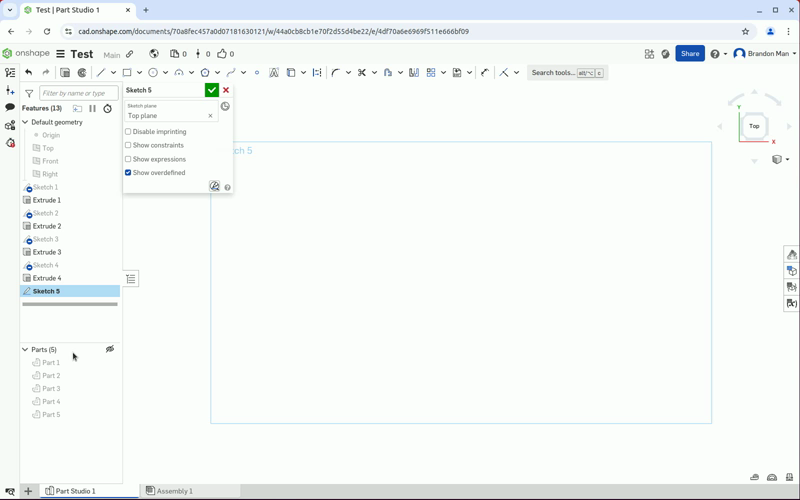
key(c)
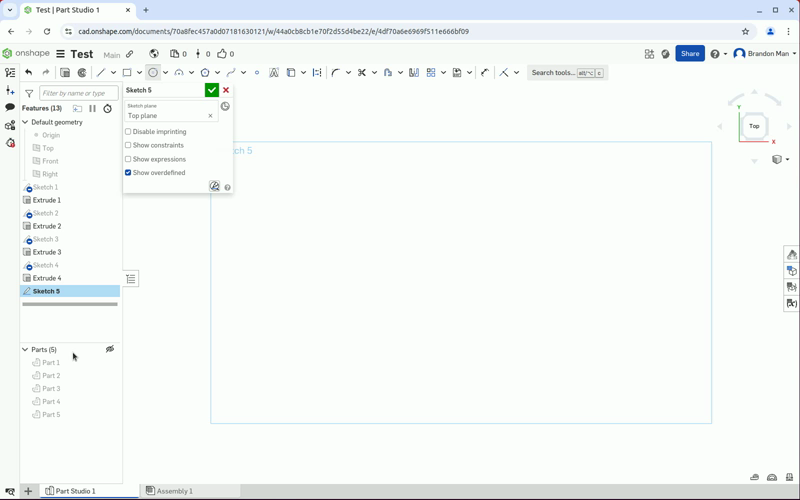
key_down(shift)
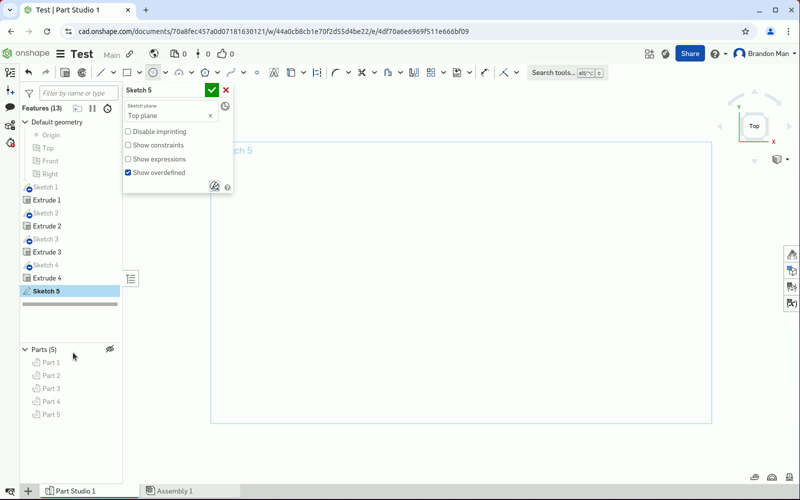
mouse_move(460, 318)
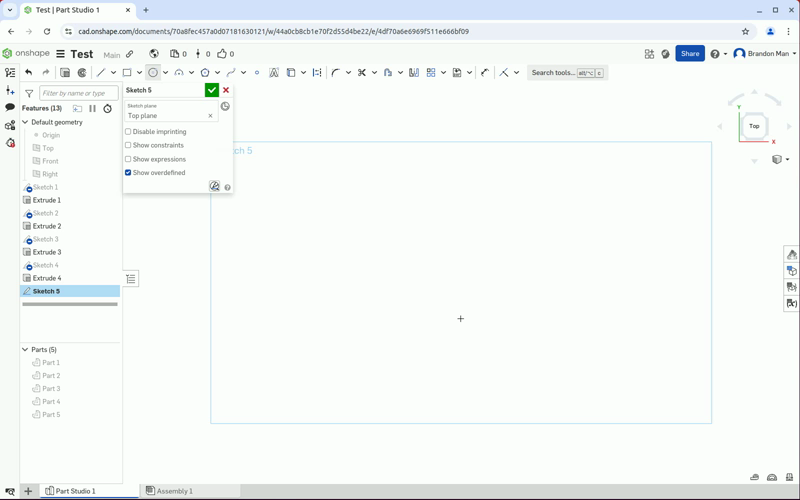
click(460, 318)
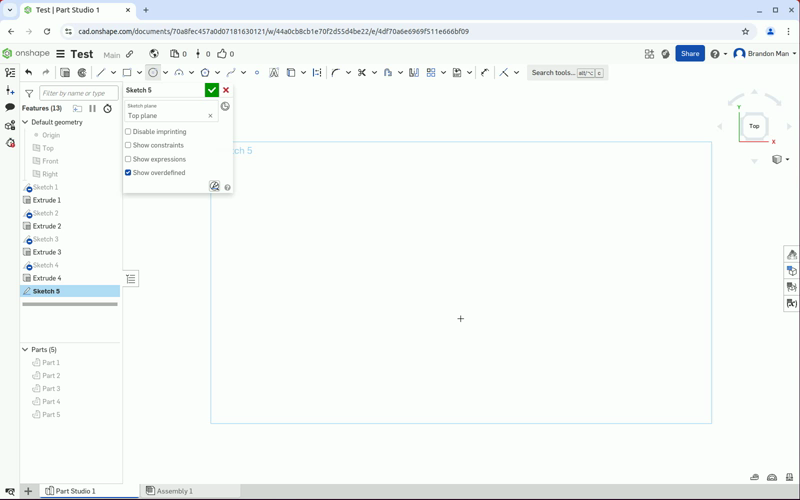
key_up(shift)
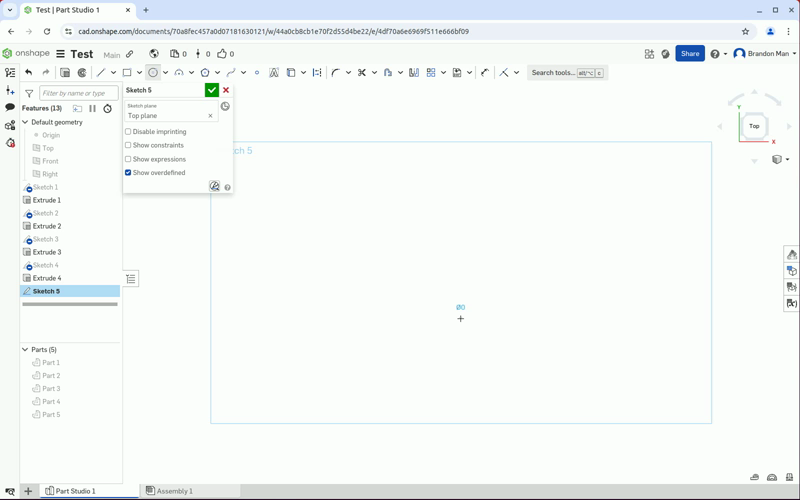
mouse_move(465, 318)
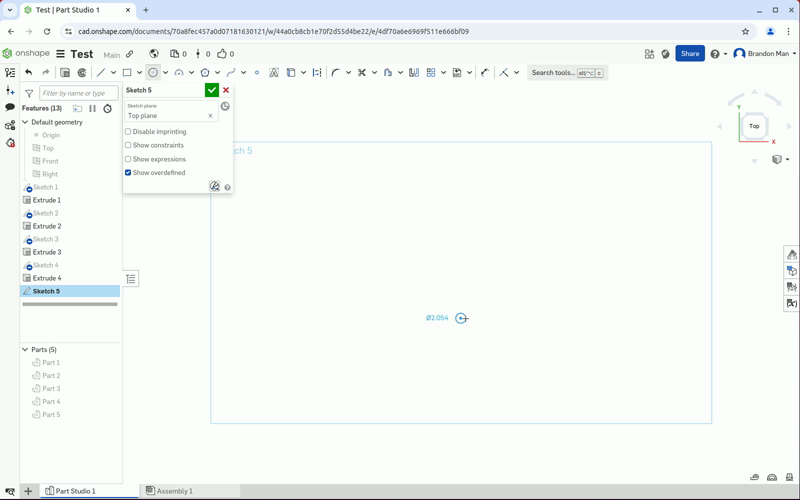
click(465, 318)
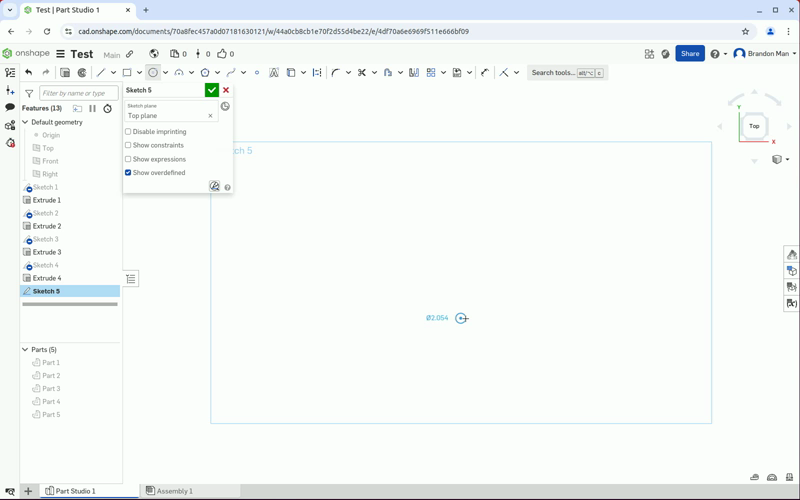
key(esc)
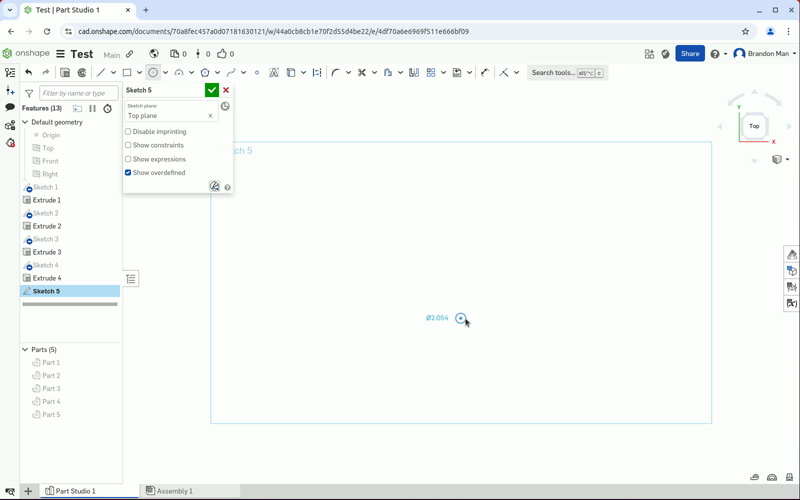
key(l)
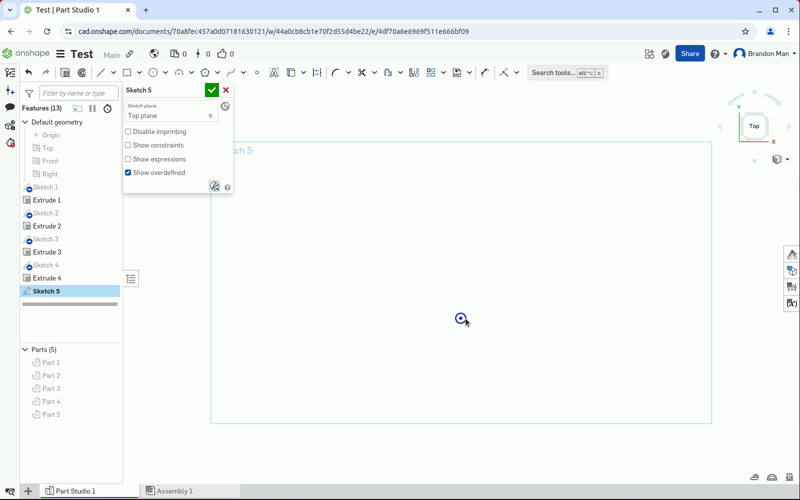
key_down(shift)
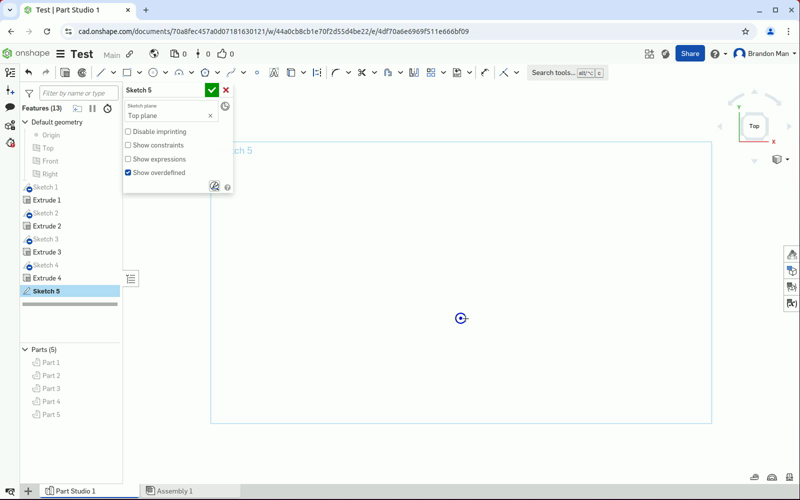
mouse_move(460, 327)
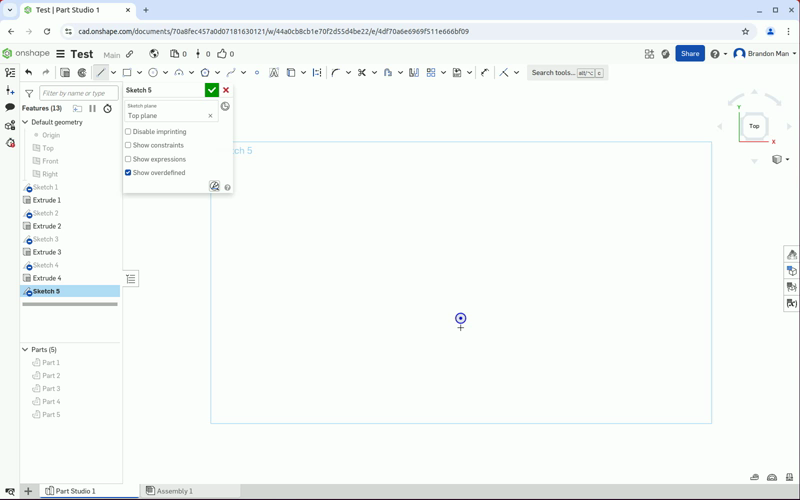
click(460, 327)
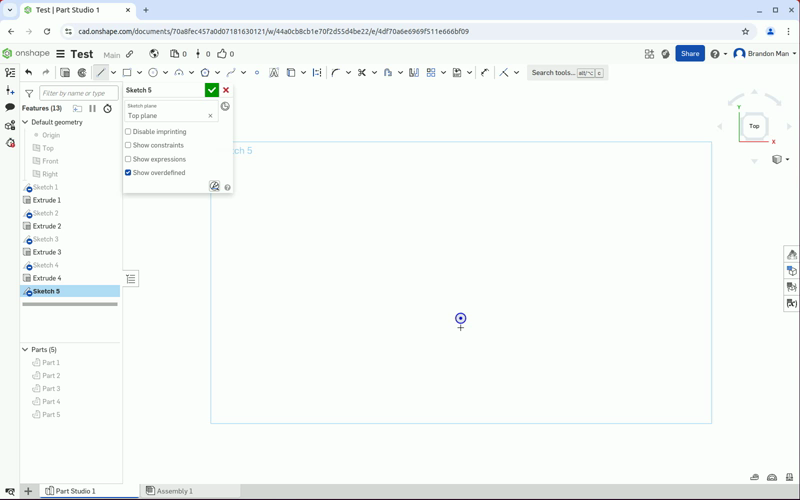
key_up(shift)
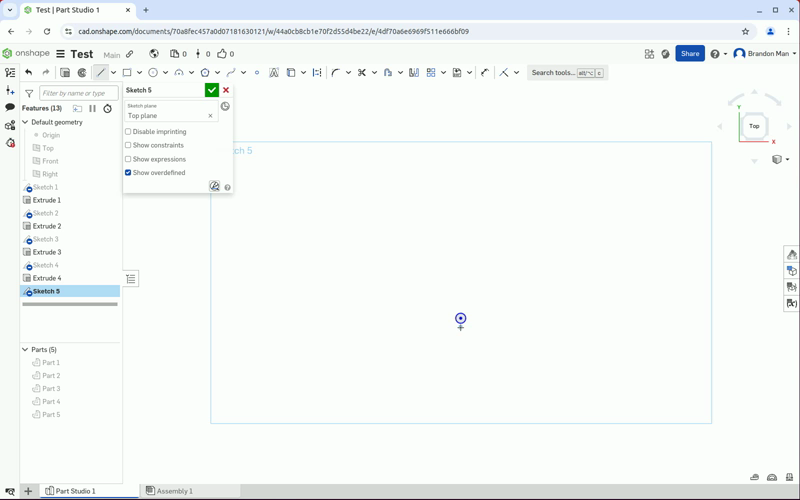
key_down(shift)
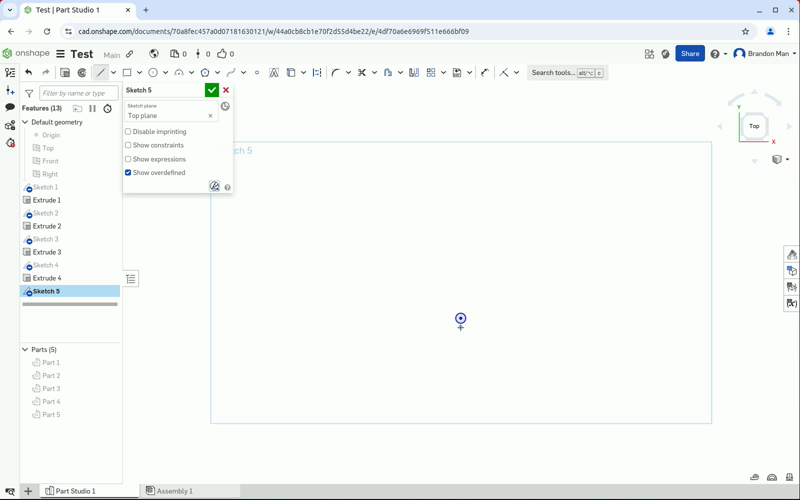
mouse_move(536, 327)
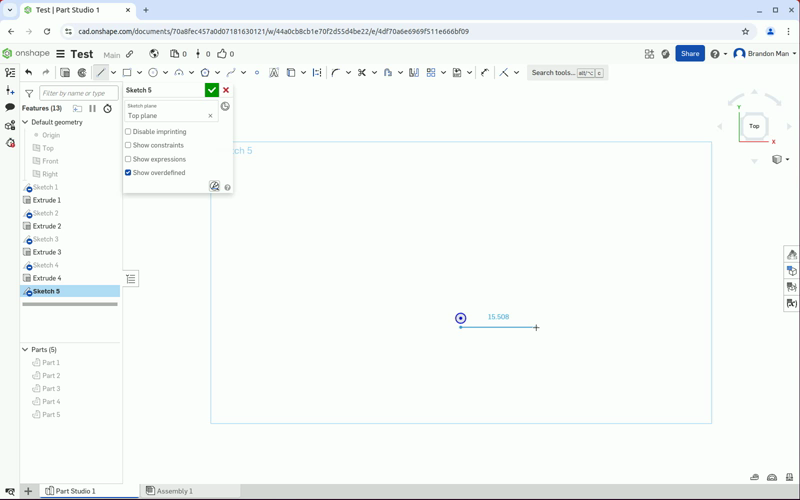
click(536, 327)
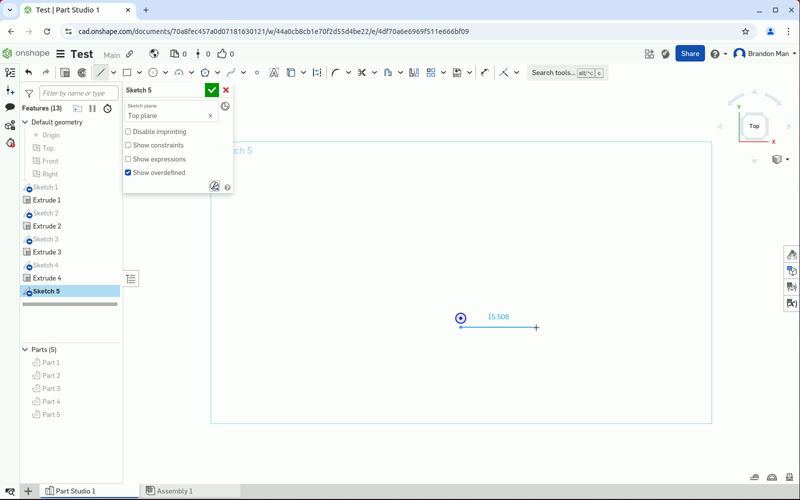
key_up(shift)
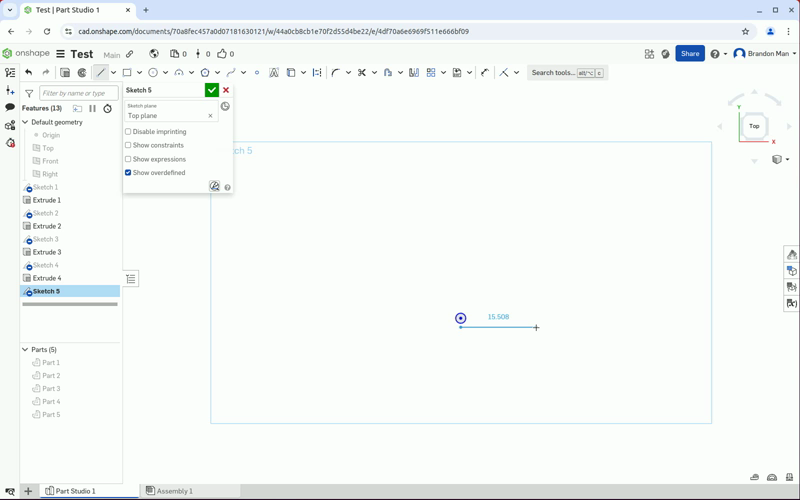
key(esc)
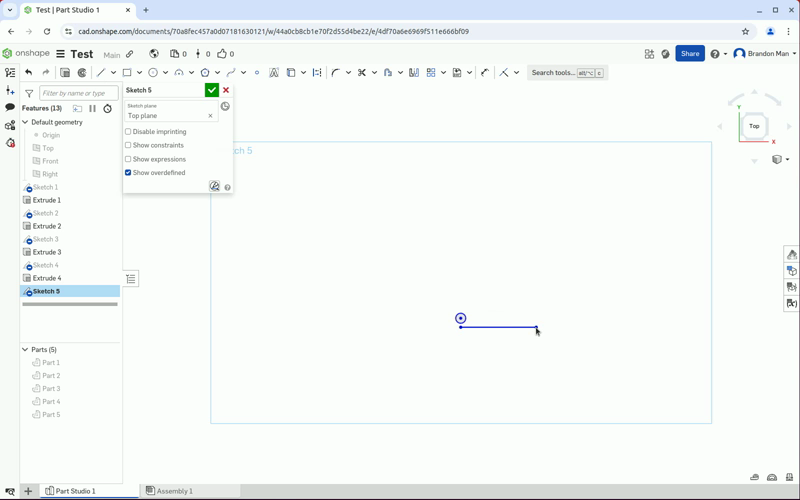
key(a)
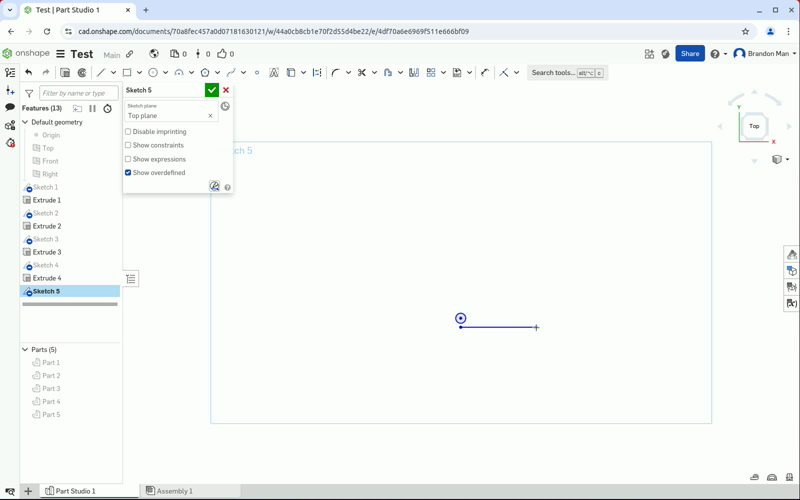
mouse_move(536, 327)
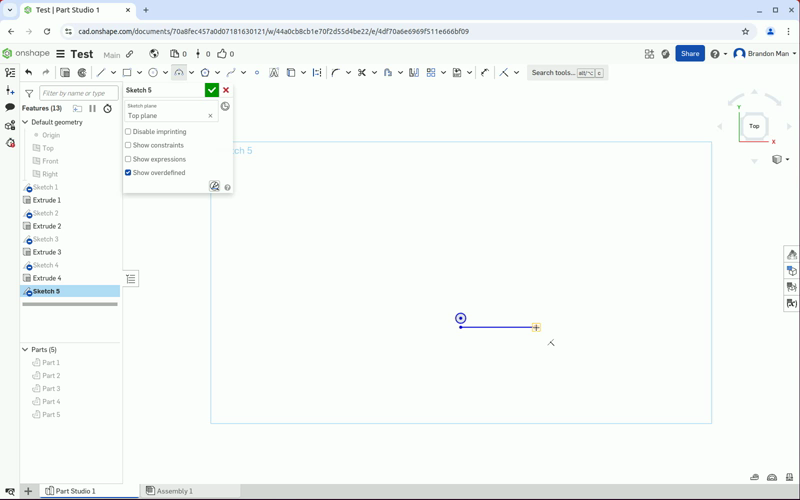
click(536, 327)
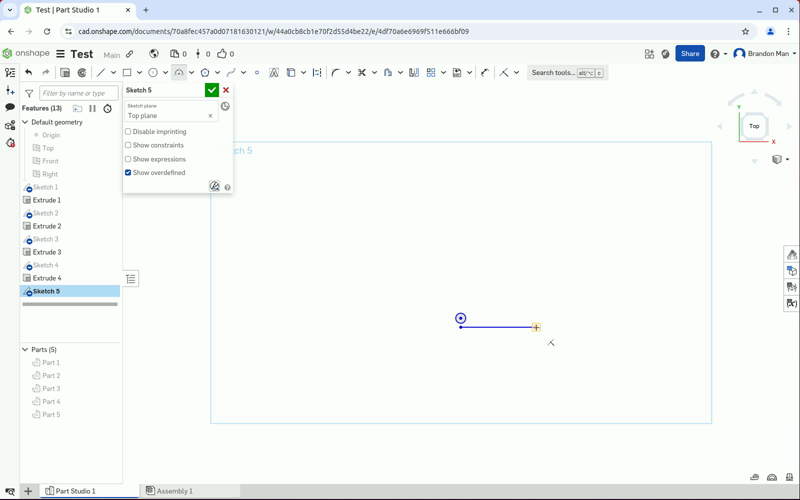
key_down(shift)
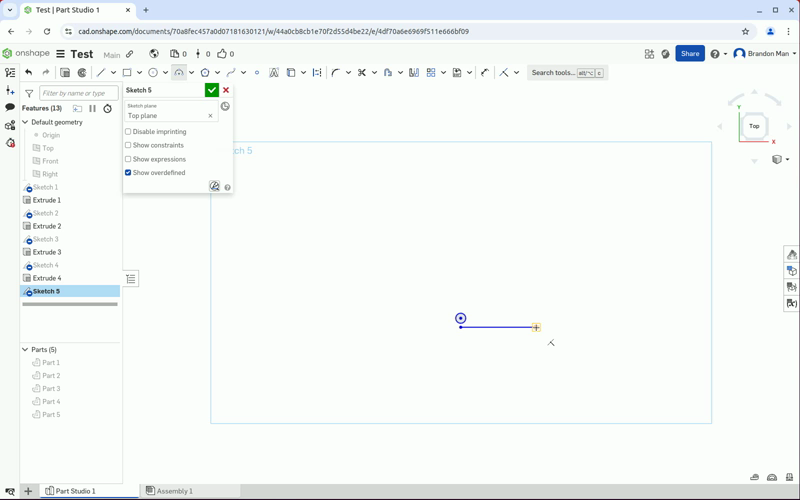
mouse_move(536, 308)
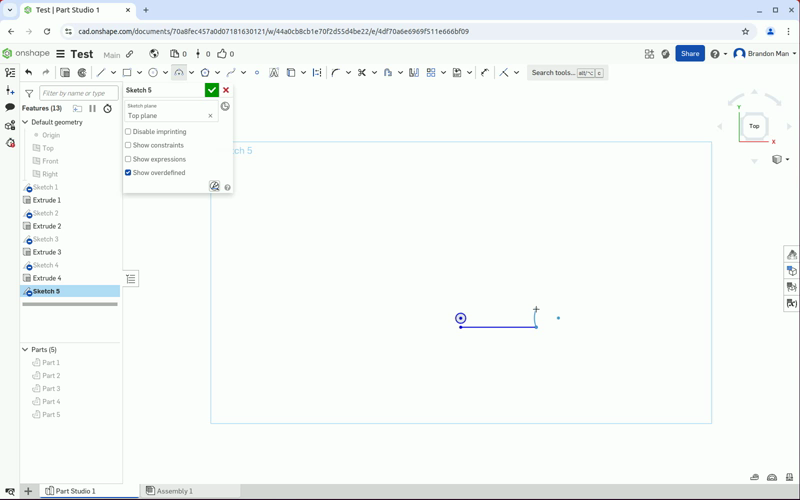
click(536, 308)
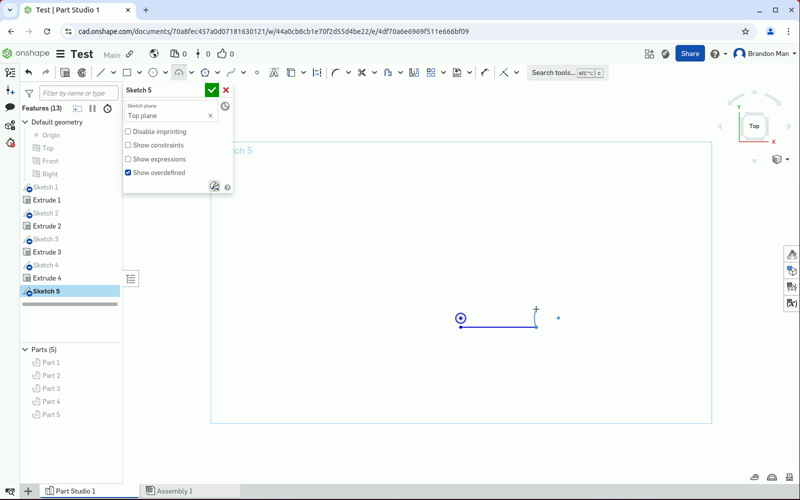
mouse_move(545, 318)
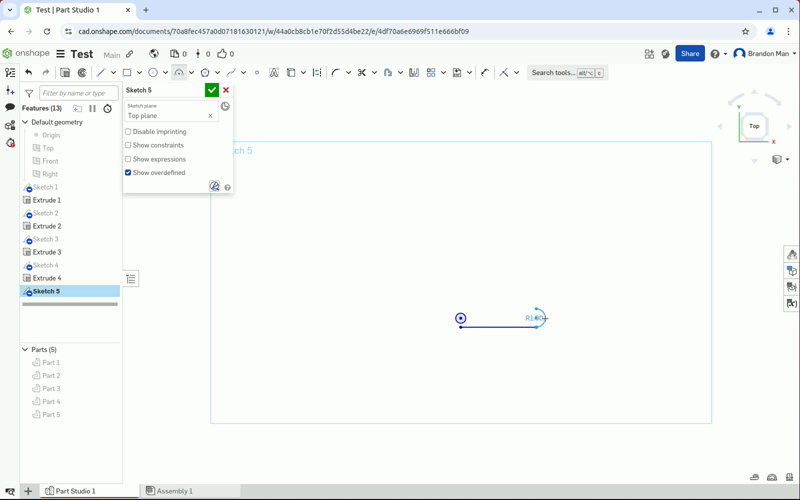
click(545, 318)
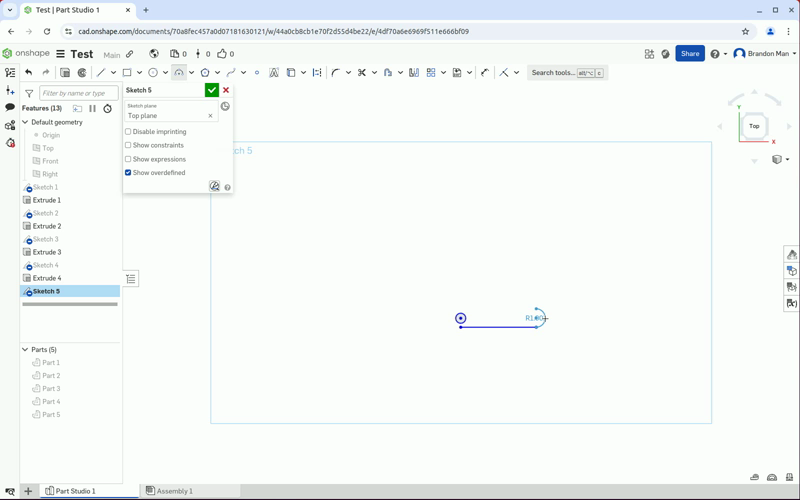
key_up(shift)
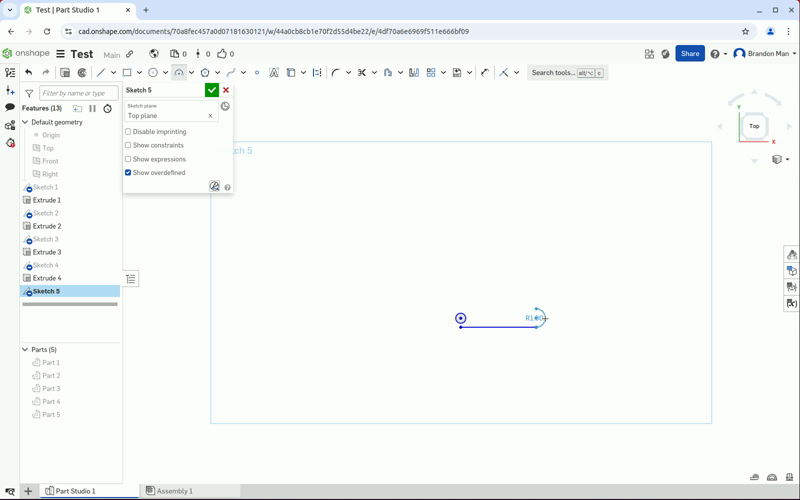
key(esc)
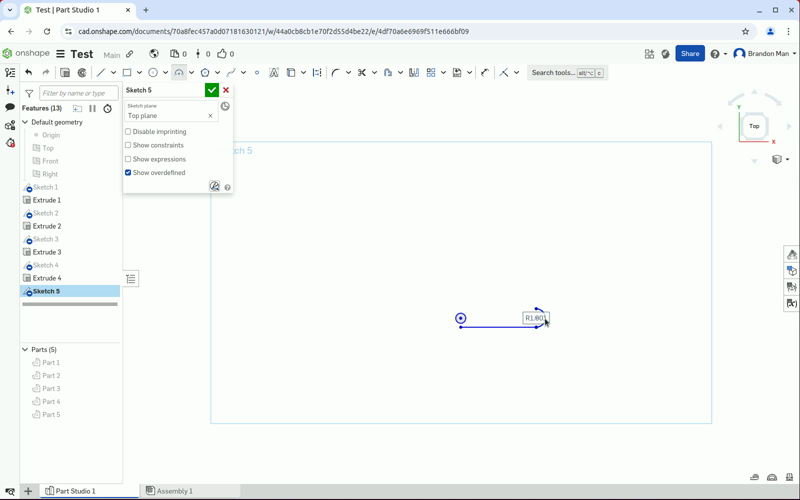
key(l)
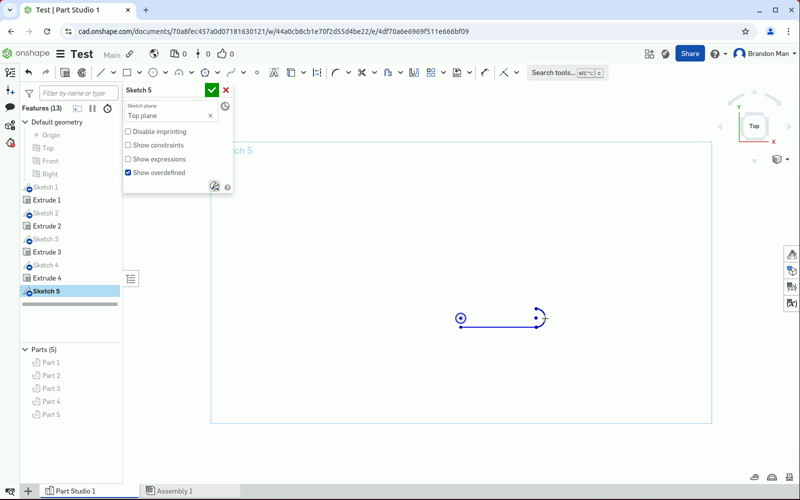
mouse_move(536, 308)
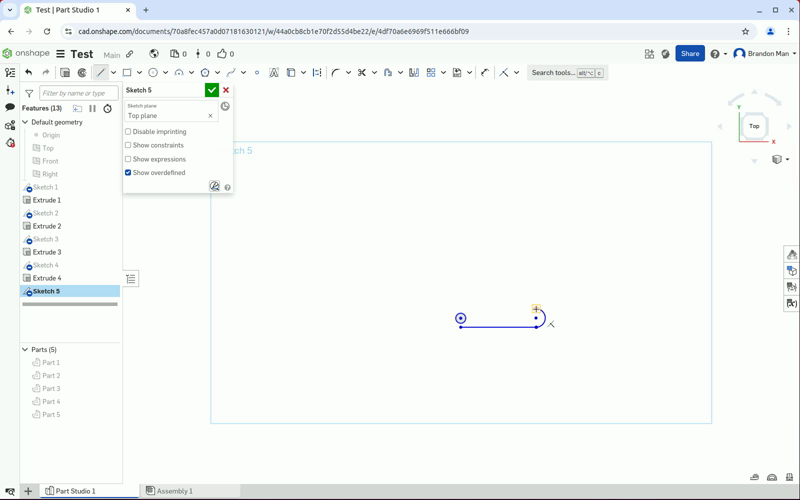
click(536, 308)
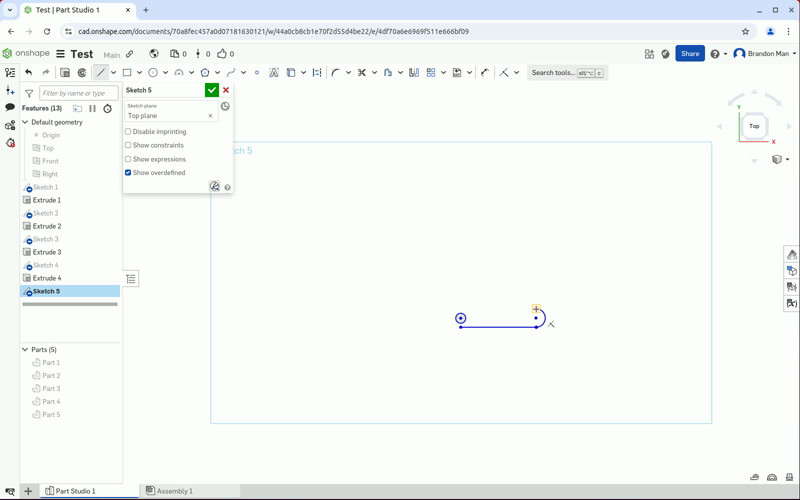
key_down(shift)
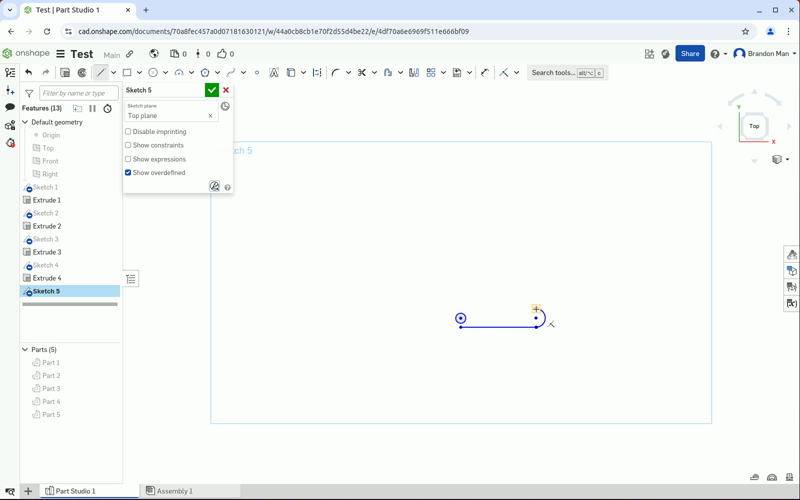
mouse_move(460, 308)
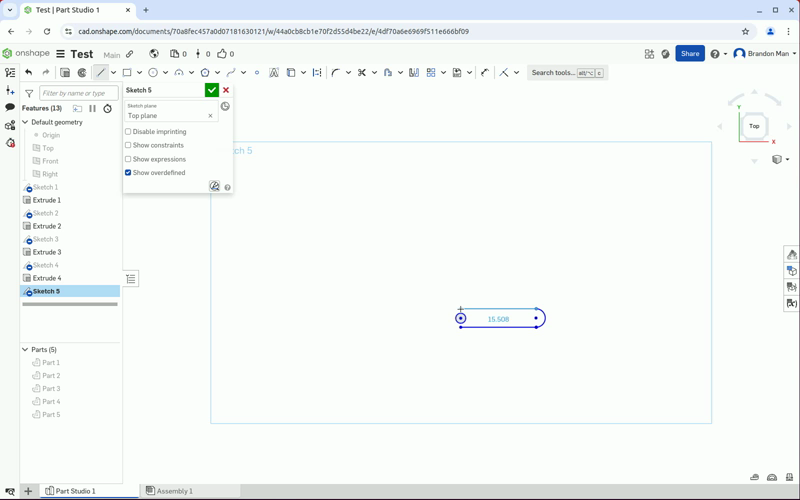
click(460, 308)
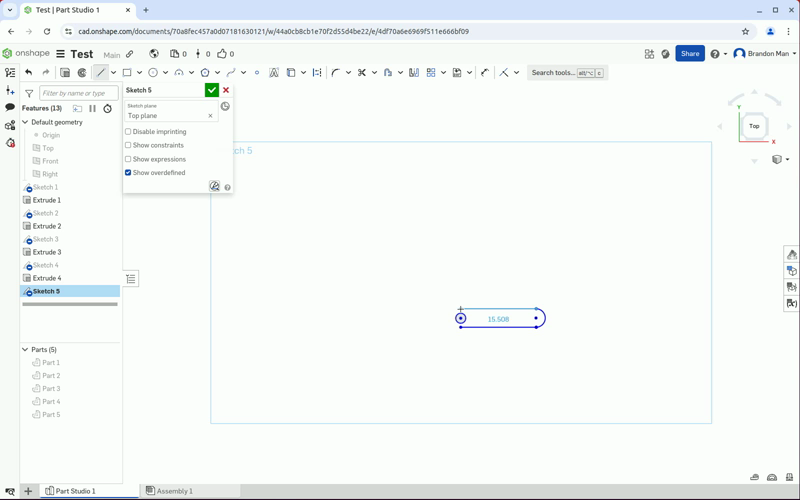
key_up(shift)
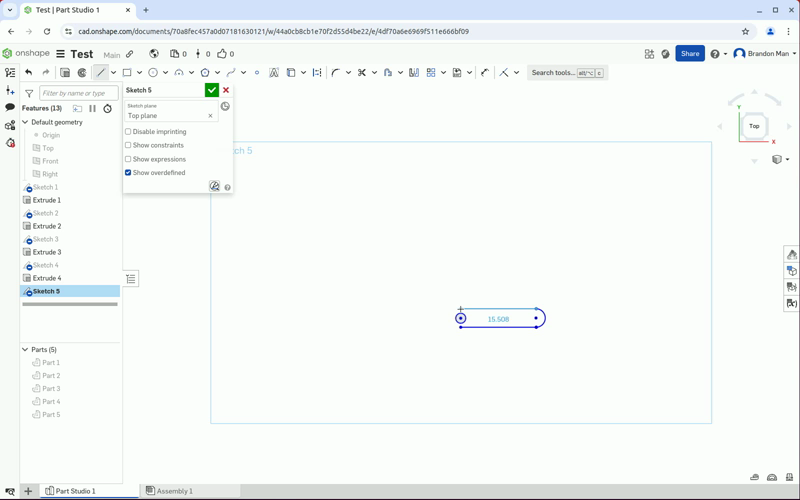
key(esc)
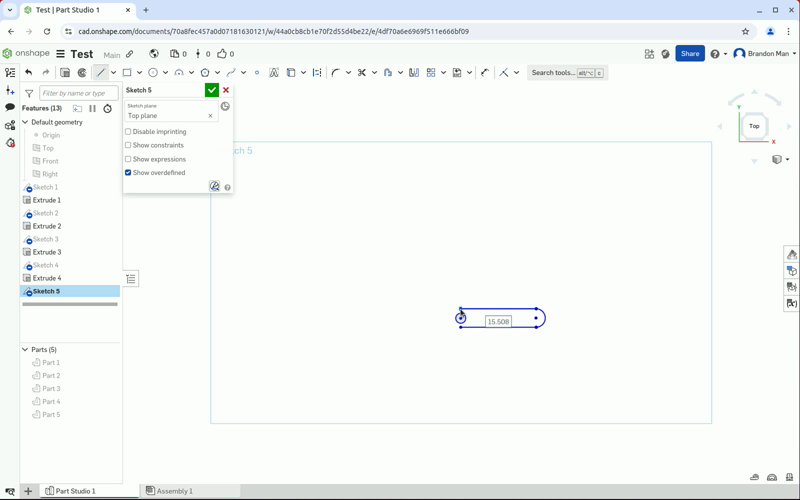
key(a)
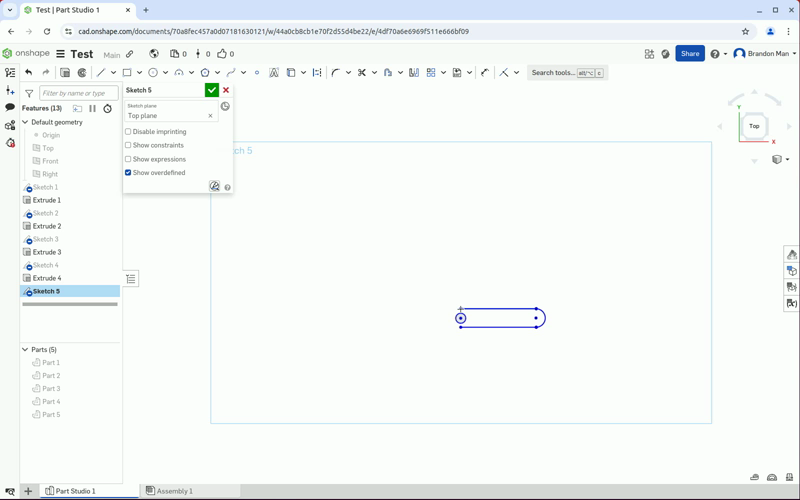
mouse_move(460, 308)
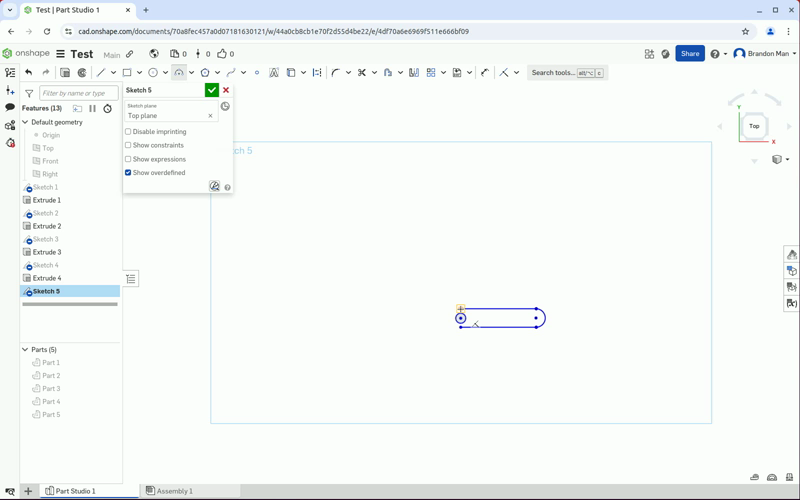
click(460, 308)
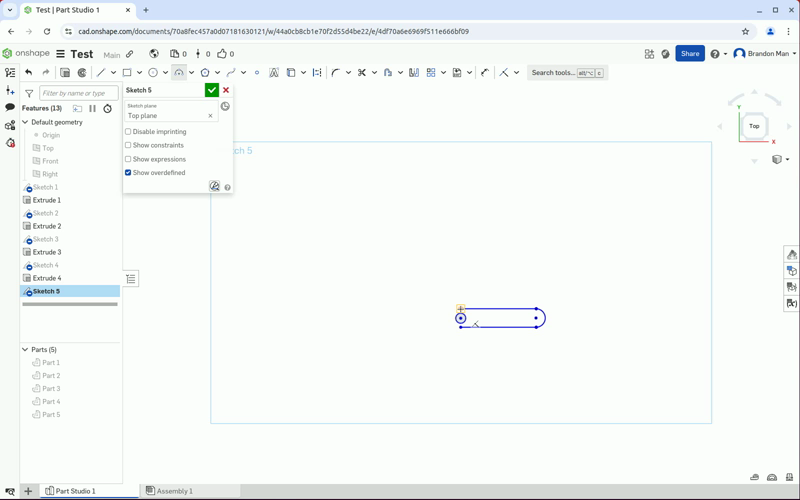
mouse_move(460, 327)
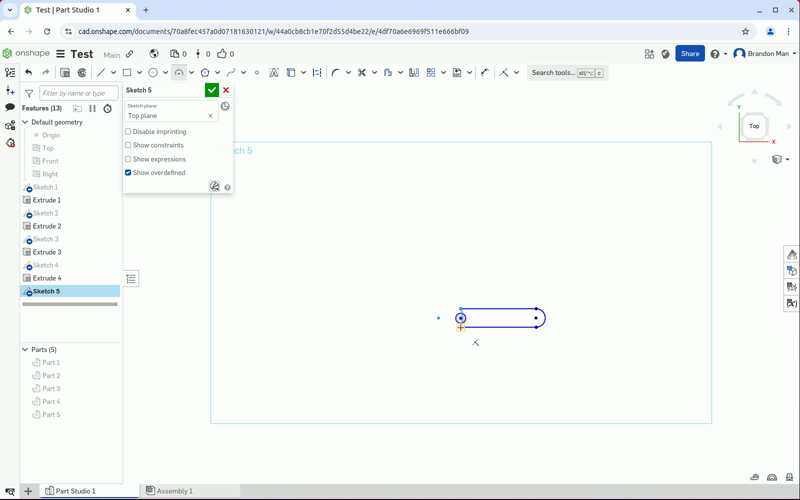
click(460, 327)
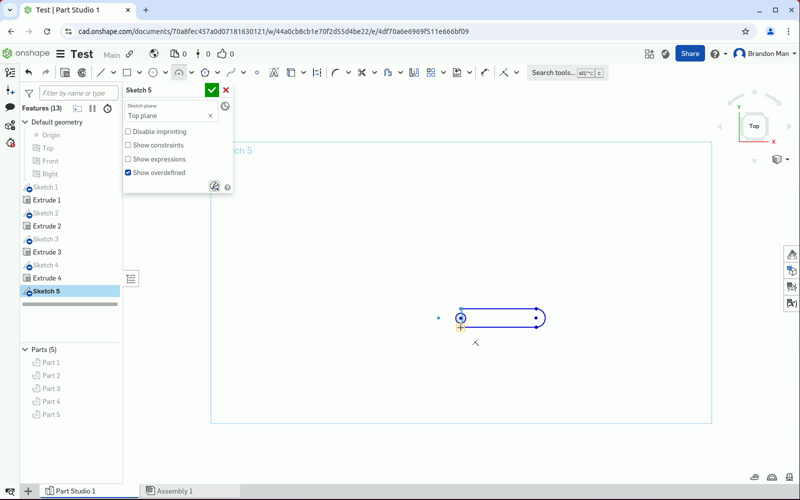
key_down(shift)
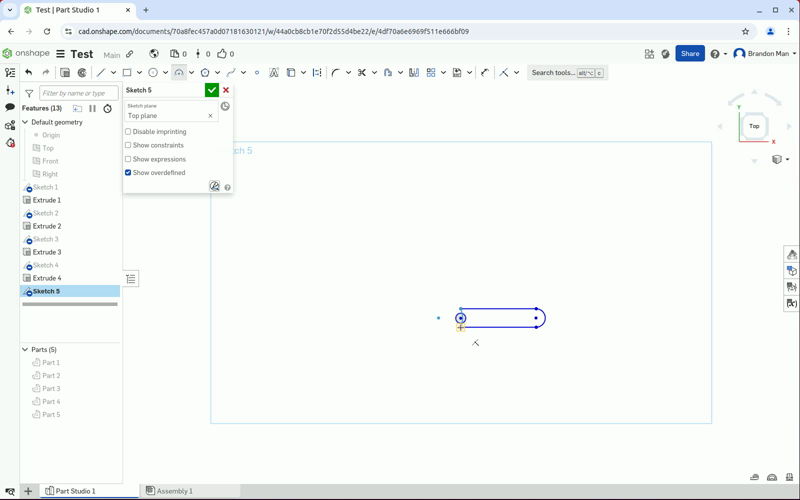
mouse_move(470, 318)
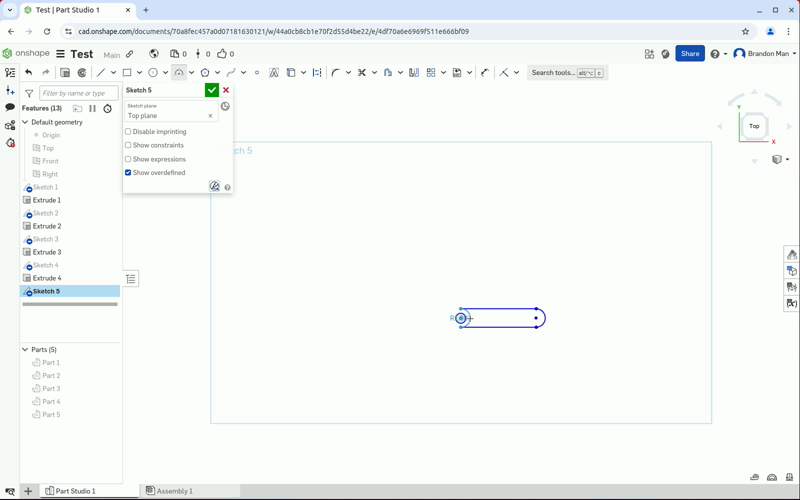
click(470, 318)
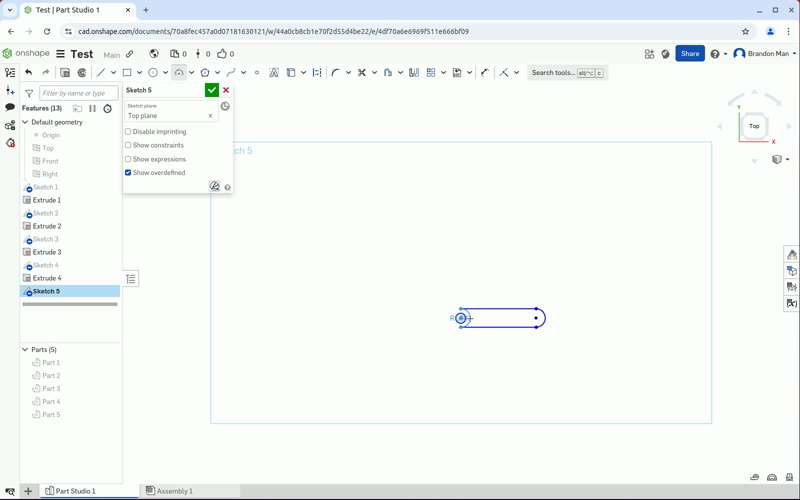
key_up(shift)
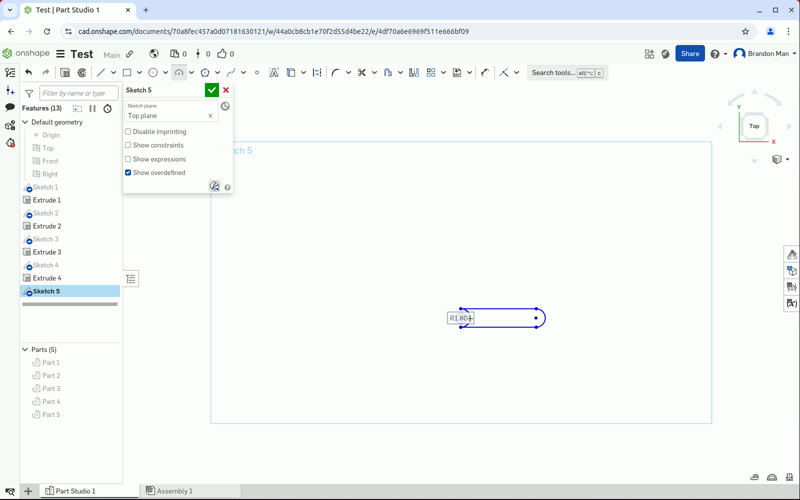
key(esc)
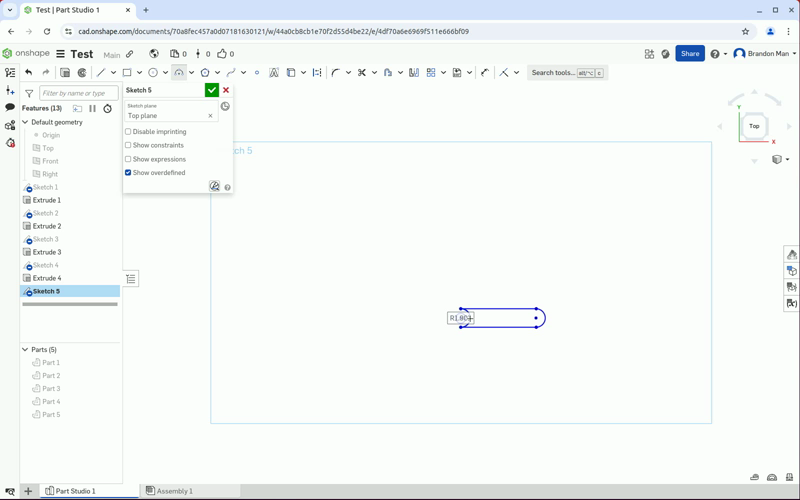
key(c)
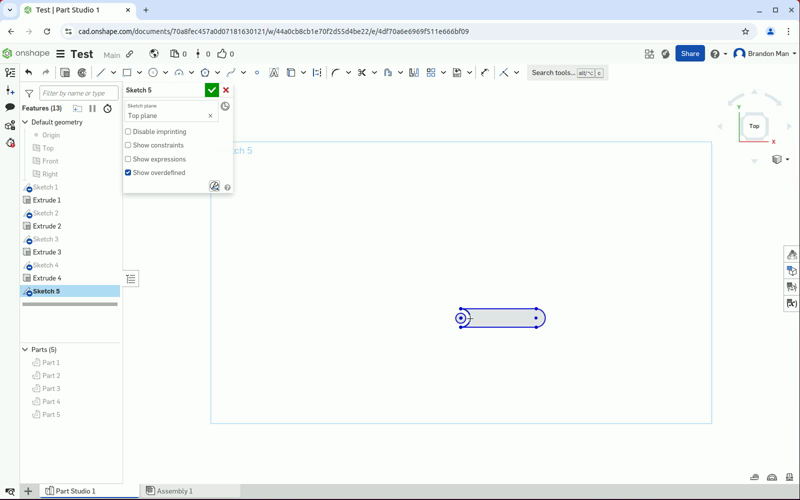
key_down(shift)
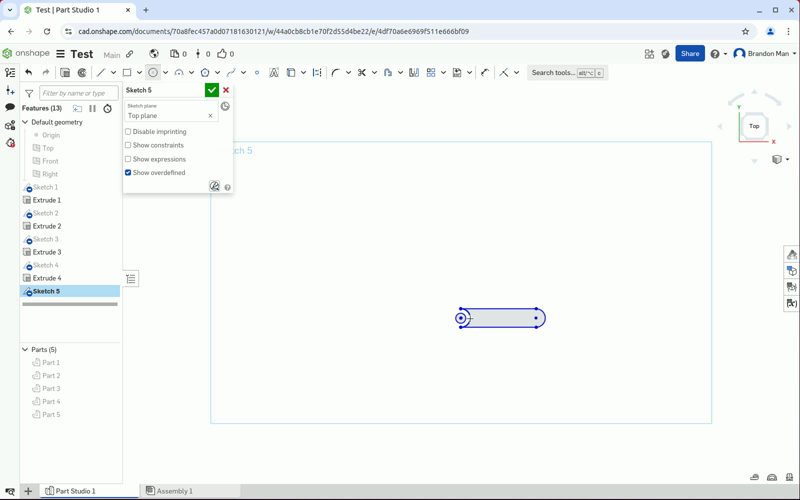
mouse_move(536, 318)
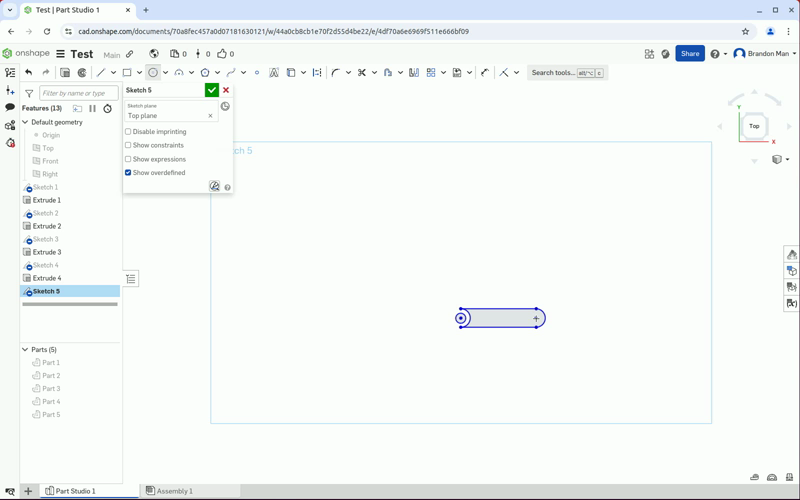
click(536, 318)
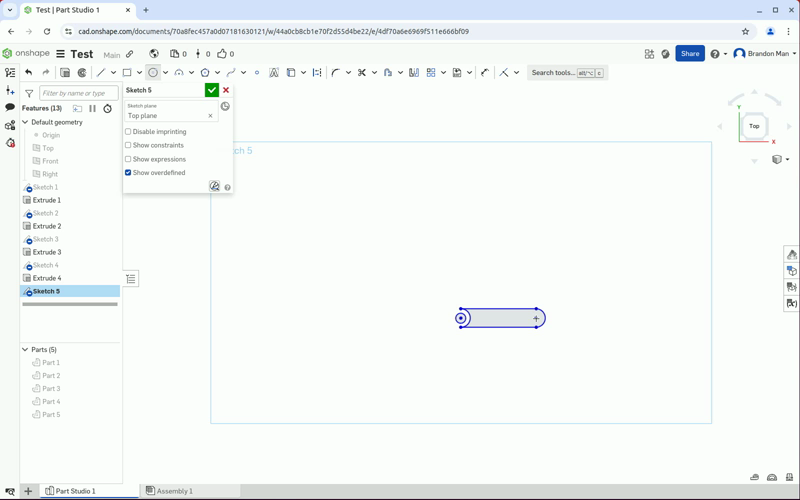
key_up(shift)
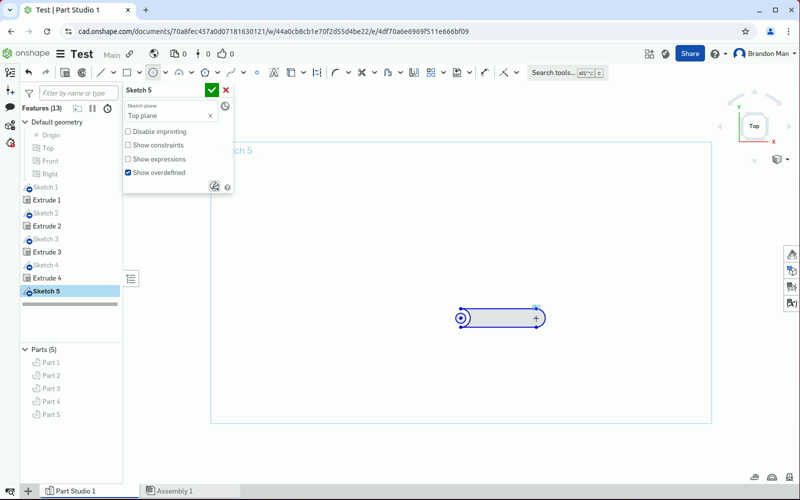
mouse_move(540, 318)
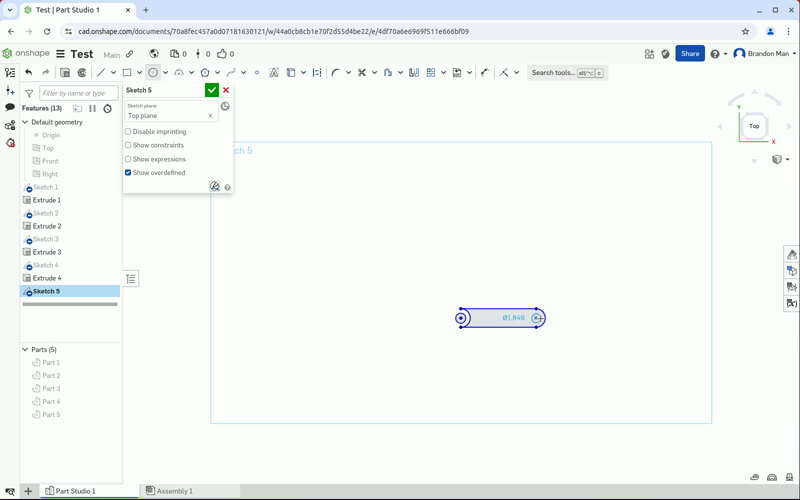
click(540, 318)
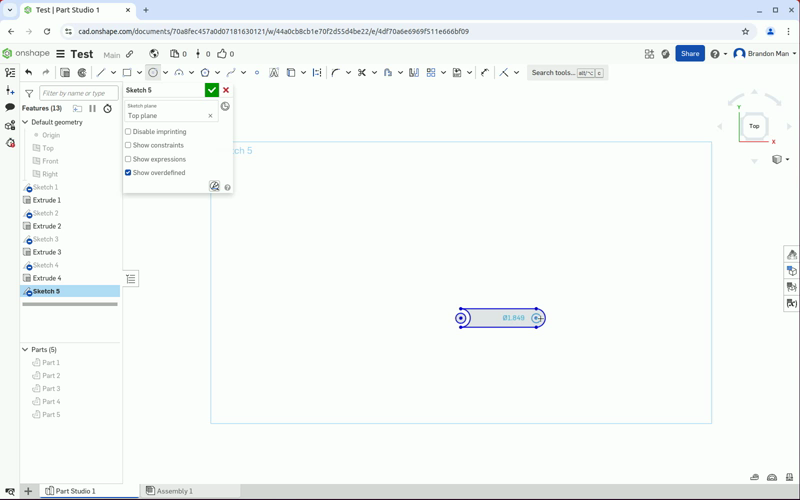
key(esc)
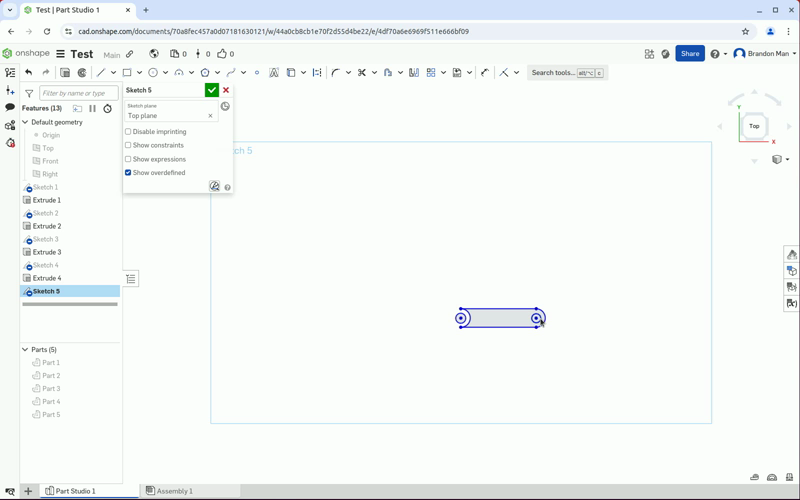
mouse_move(483, 322)
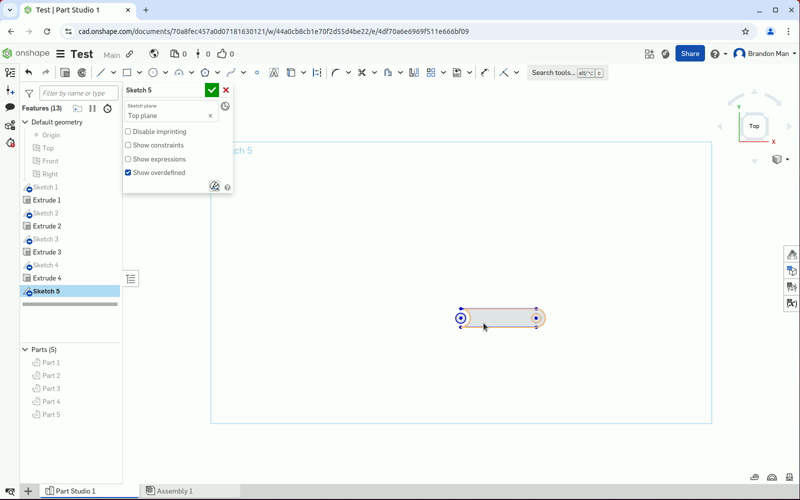
scroll(6)
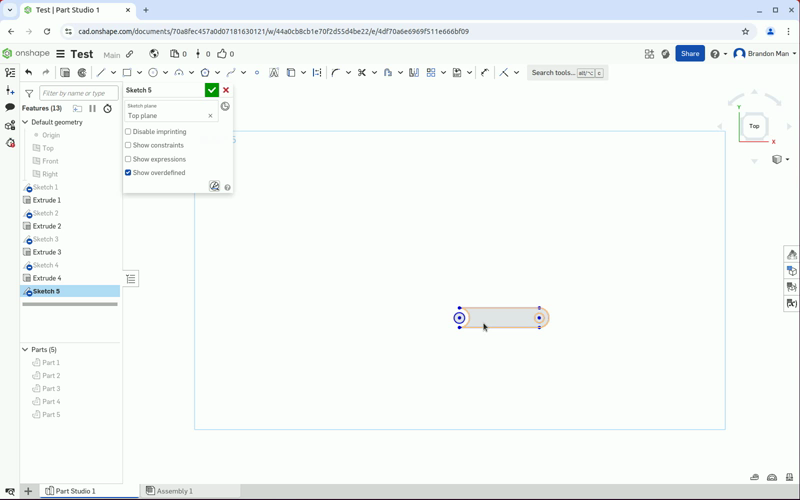
scroll(6)
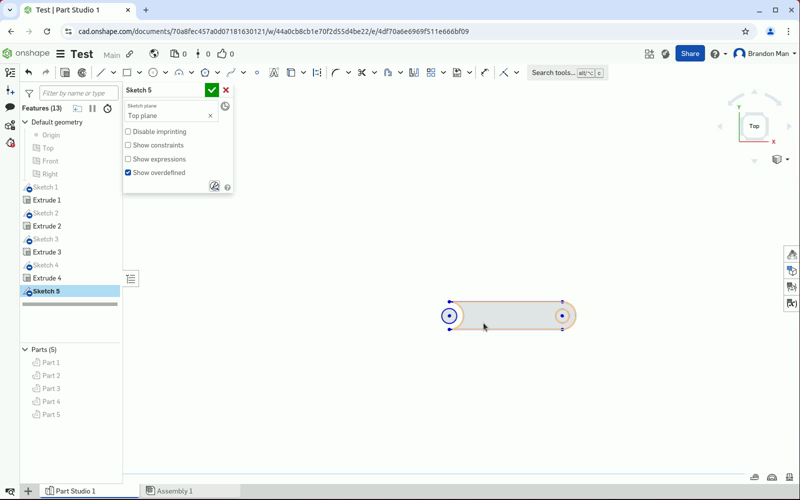
scroll(6)
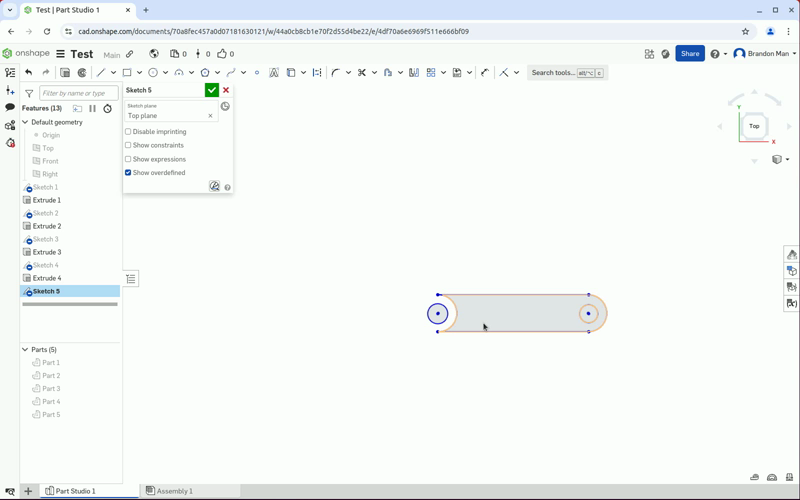
scroll(6)
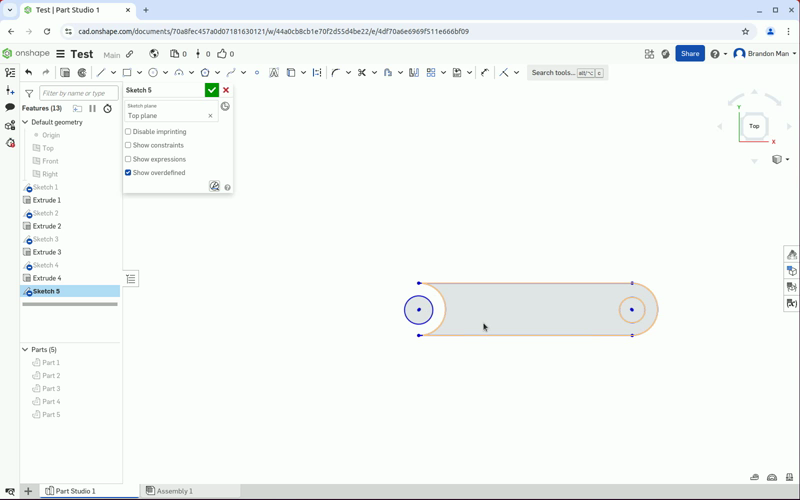
scroll(6)
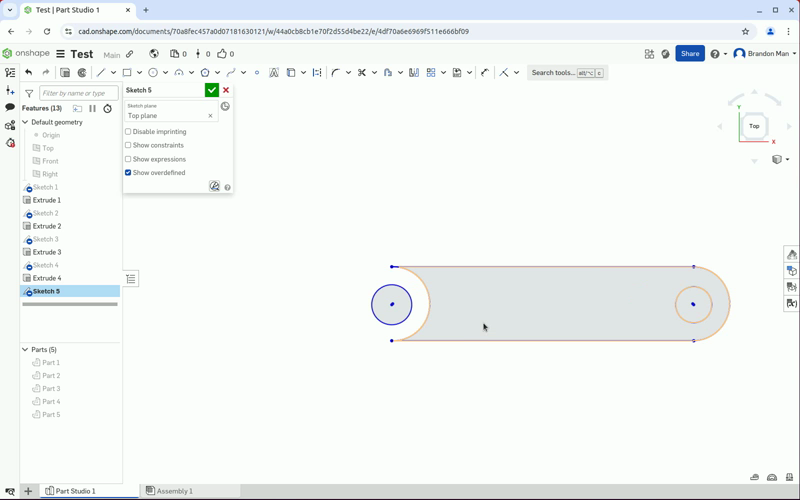
scroll(6)
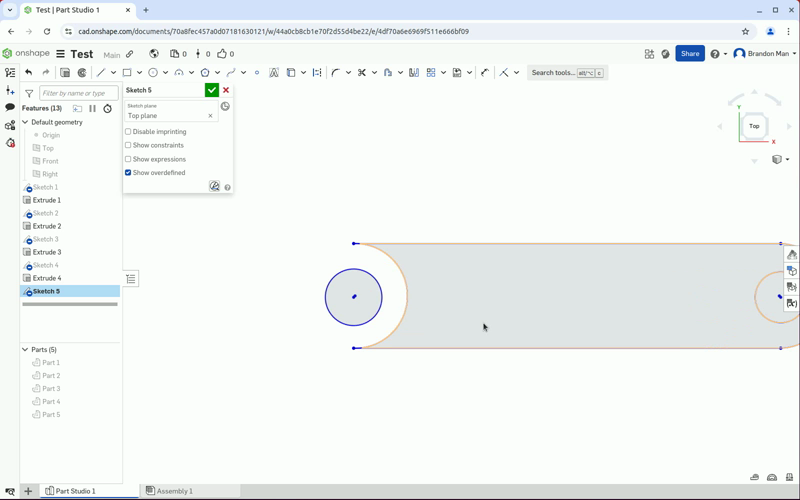
scroll(6)
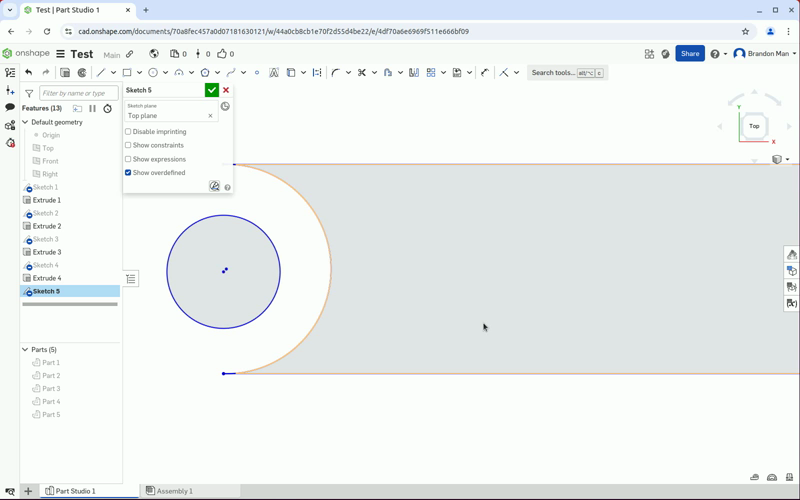
click(483, 322)
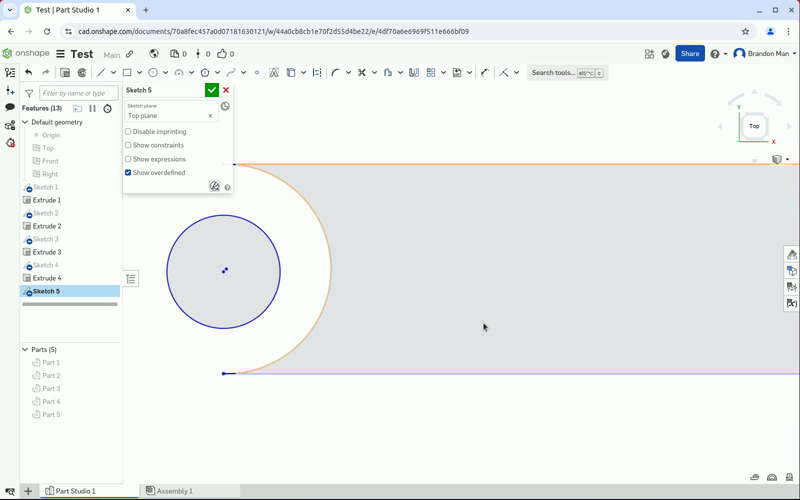
scroll(-6)
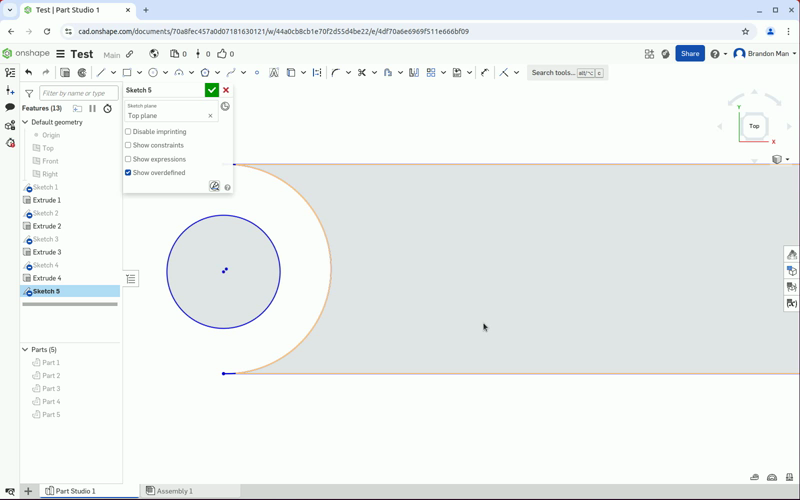
scroll(-6)
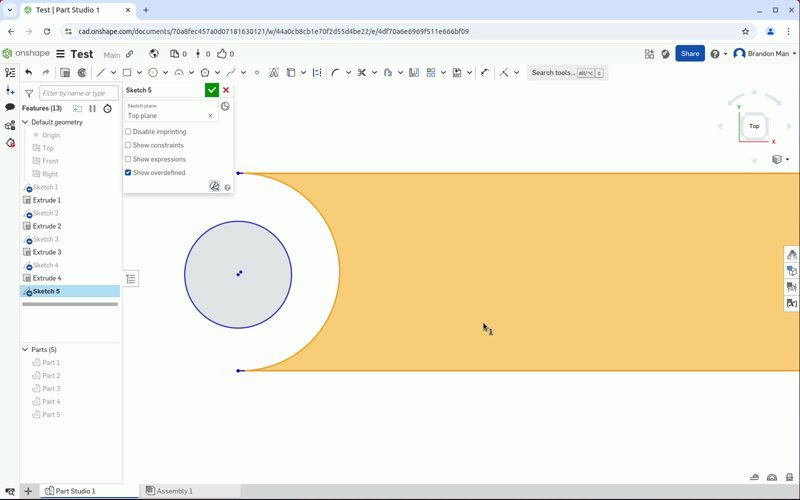
scroll(-6)
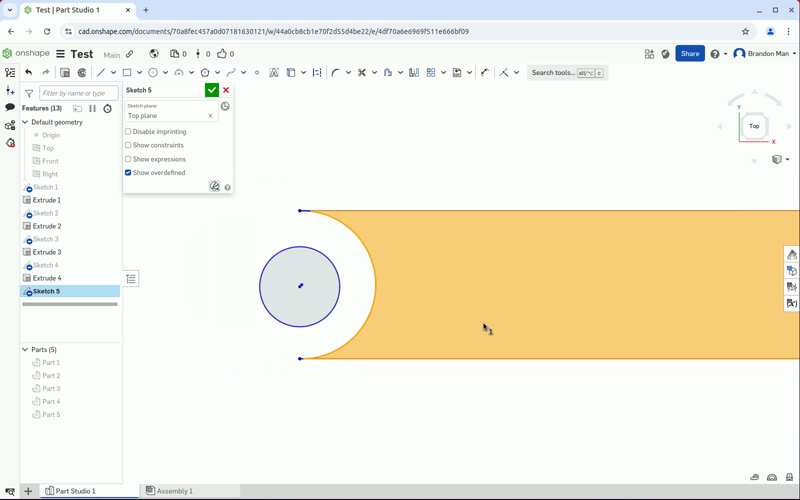
scroll(-6)
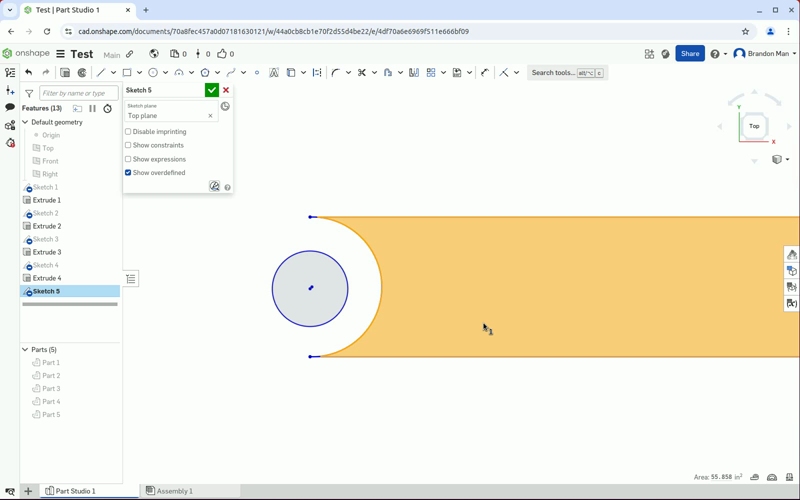
scroll(-6)
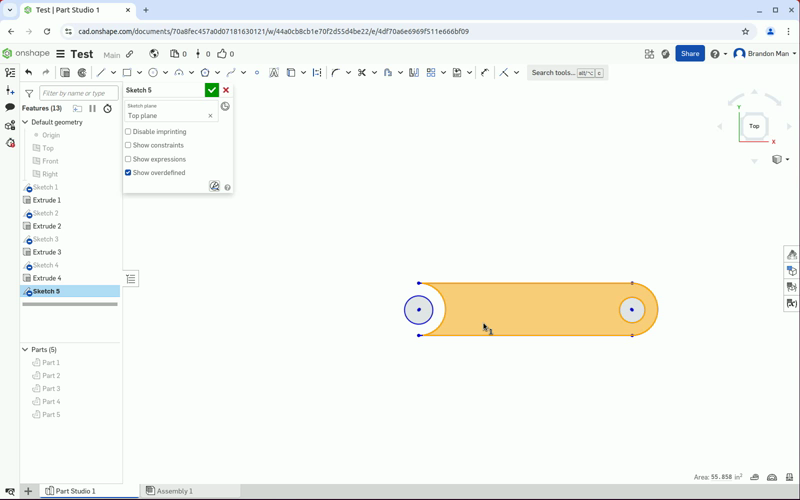
scroll(-6)
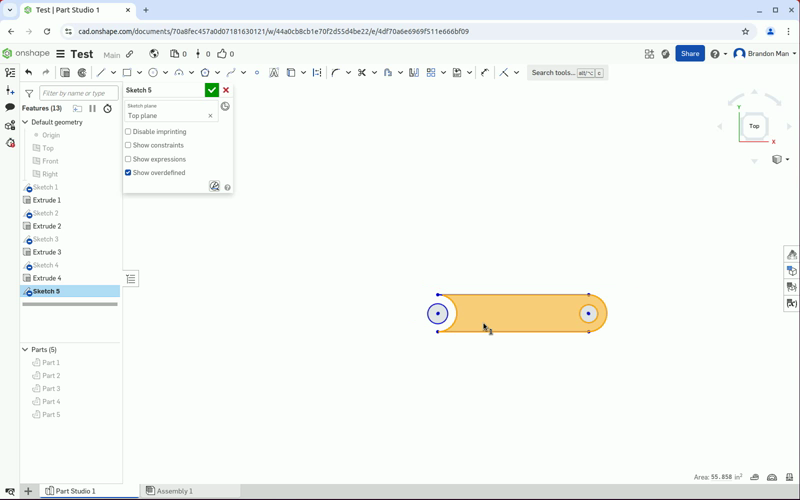
scroll(-6)
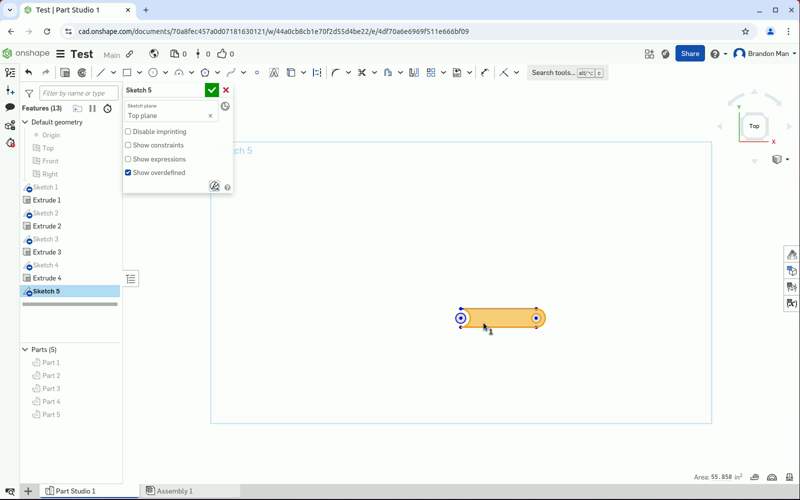
mouse_move(73, 352)
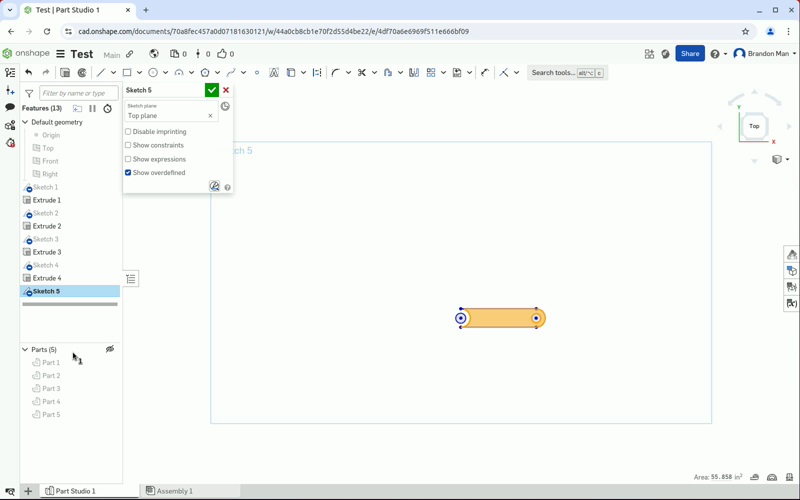
key(shift+y)
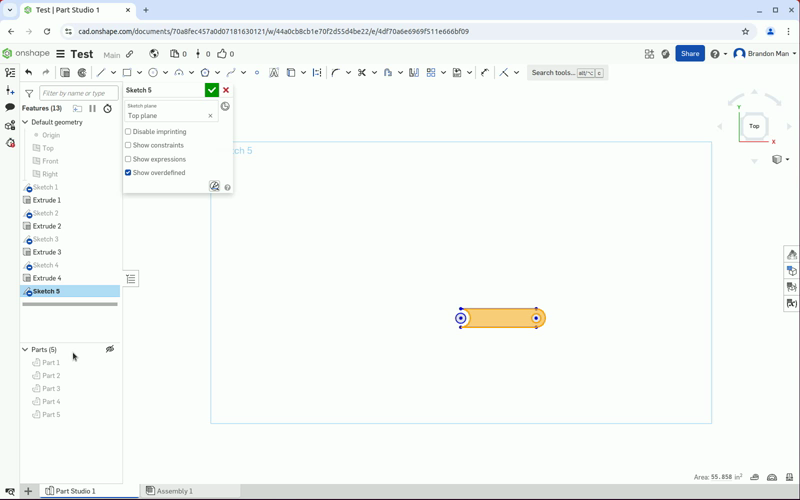
key(shift+e)
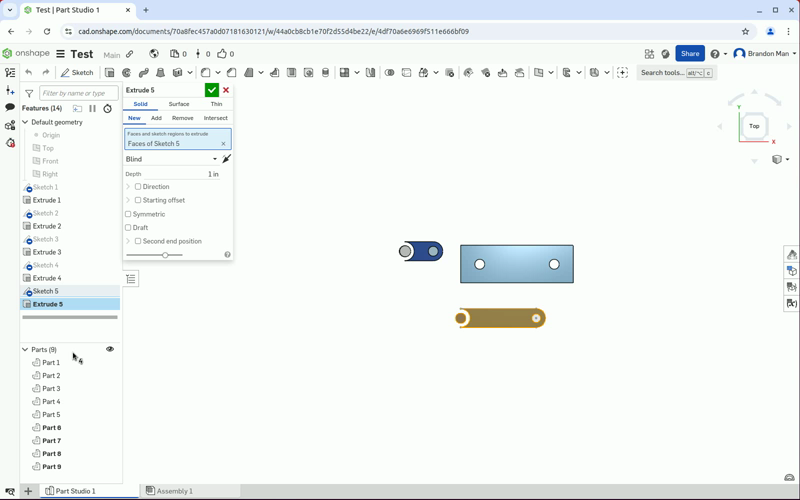
mouse_move(143, 106)
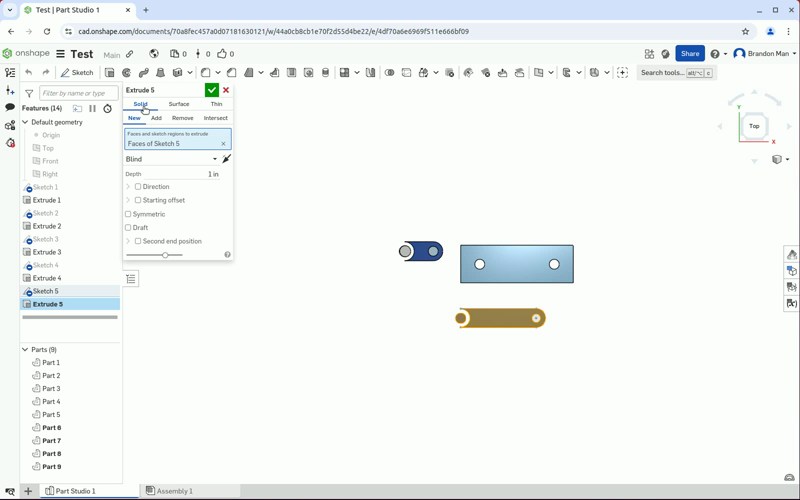
click(143, 106)
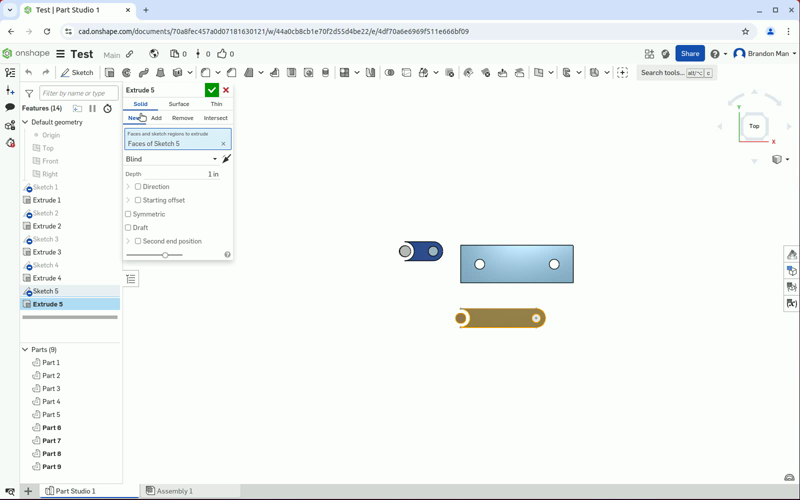
mouse_move(137, 120)
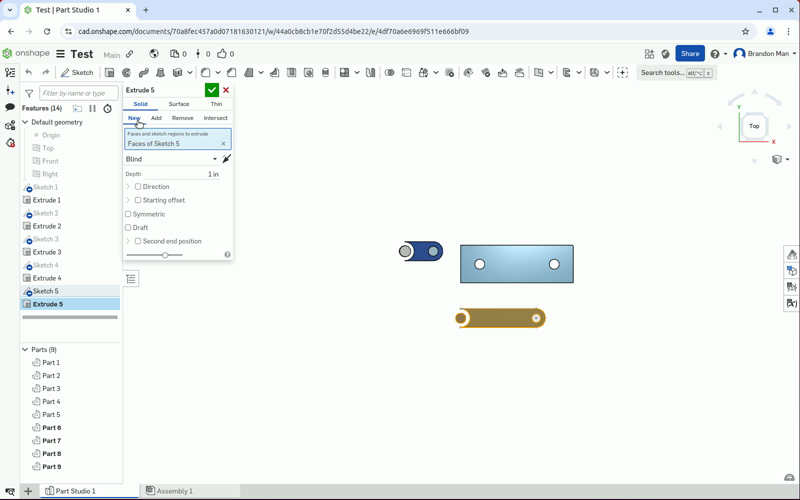
click(137, 120)
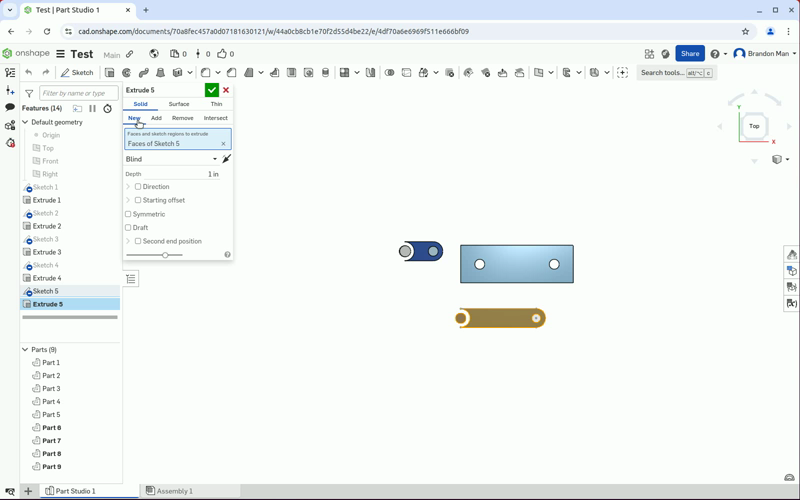
key(tab, 4)
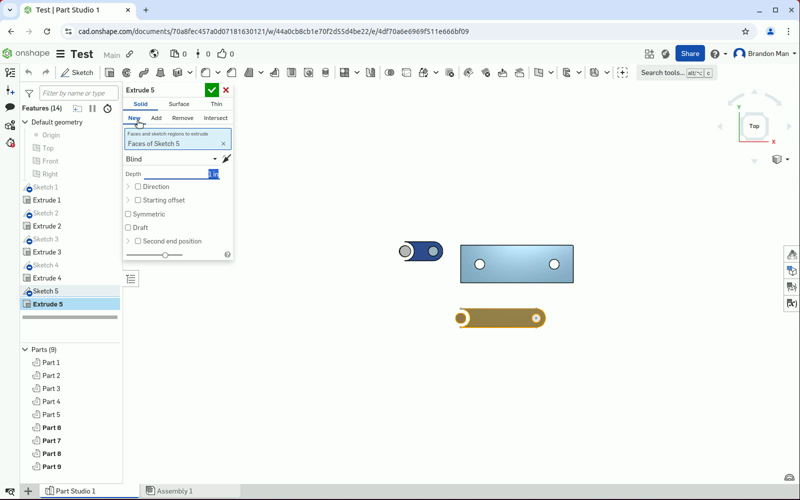
text(1.926)
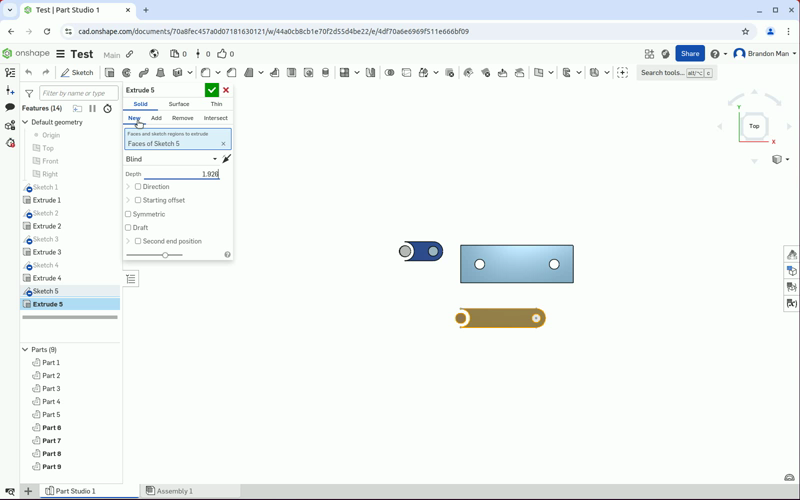
key(enter)
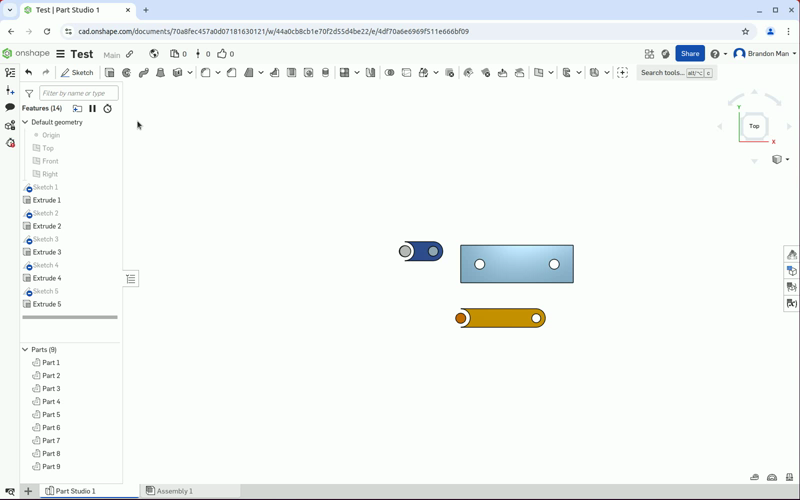
key(shift+h)
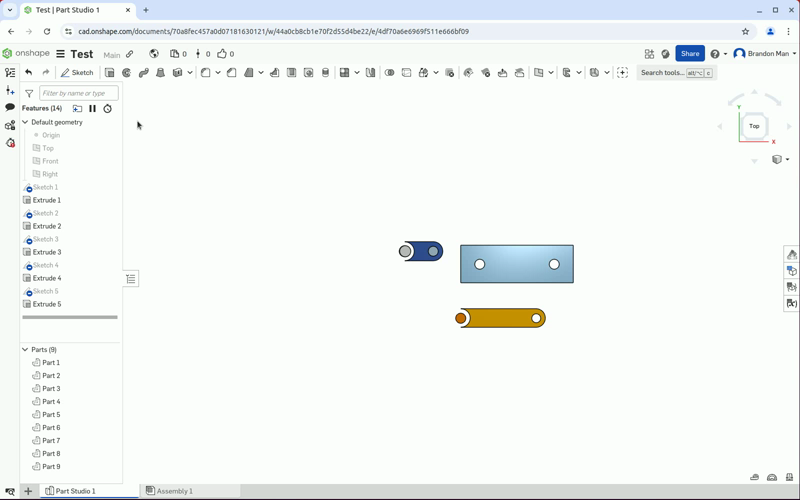
key(shift+h)
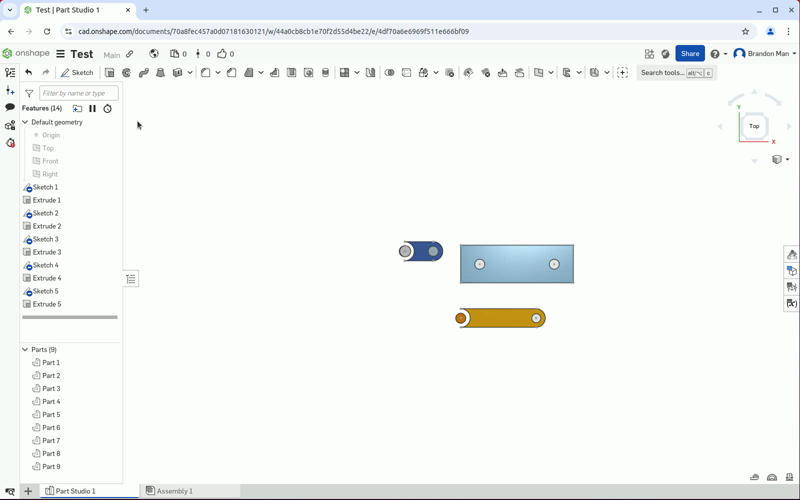
key(shift+7)
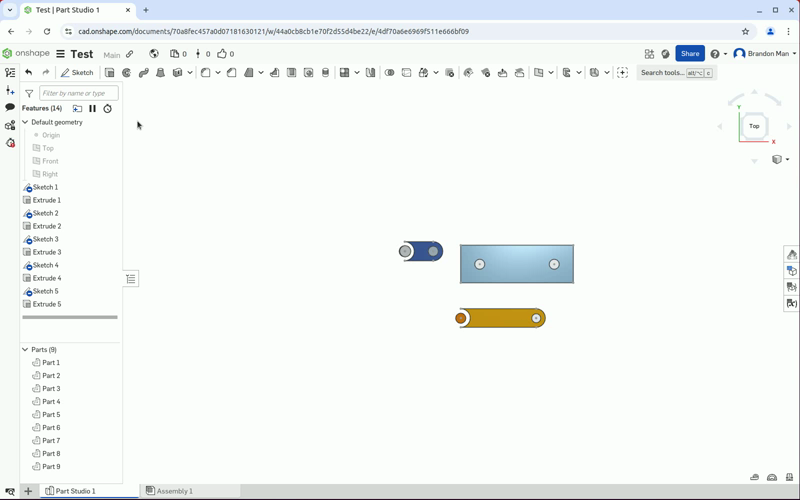
key(up, 3)
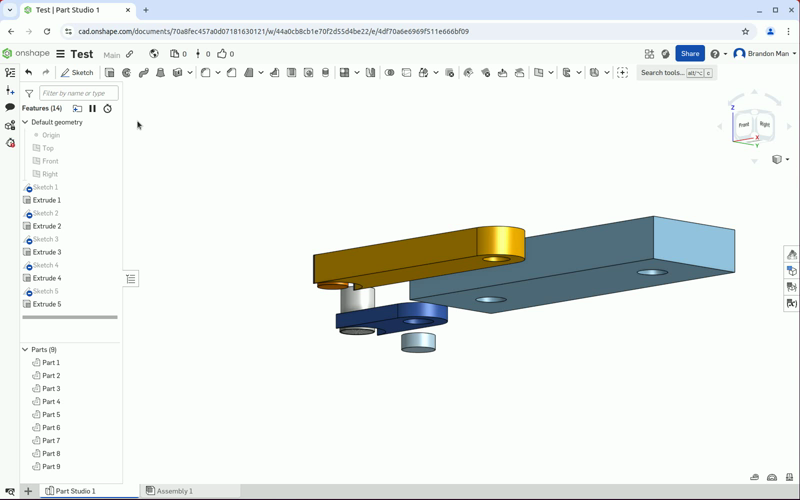
key(left, 3)
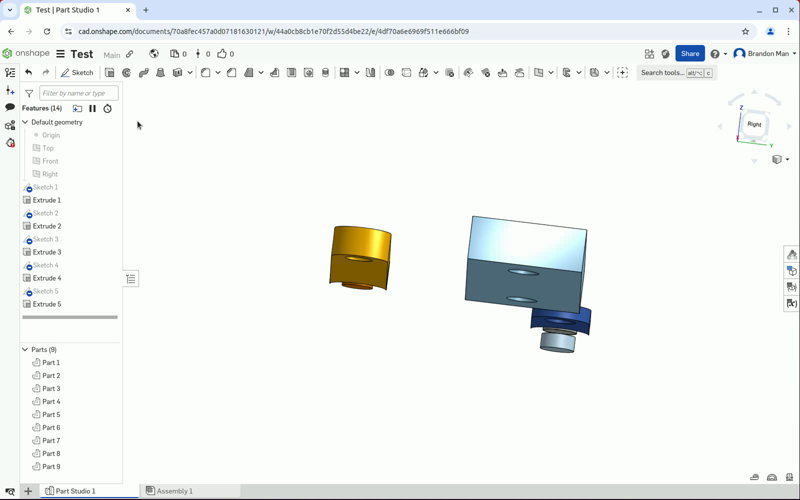
key(right, 3)
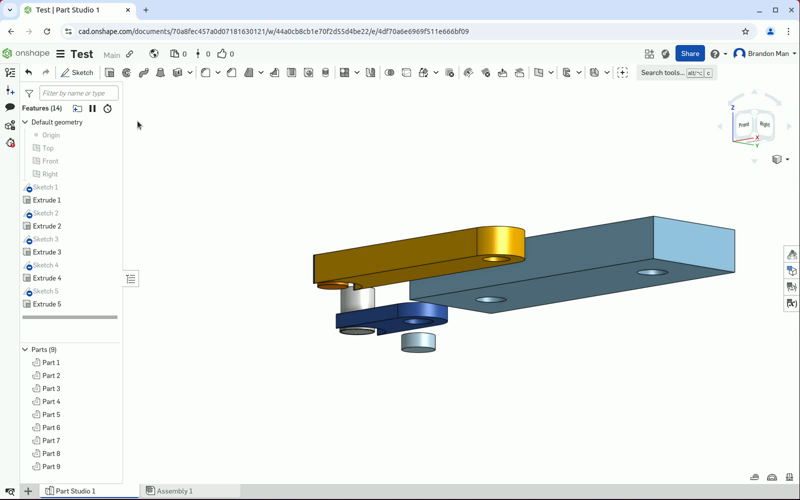
key(down, 3)
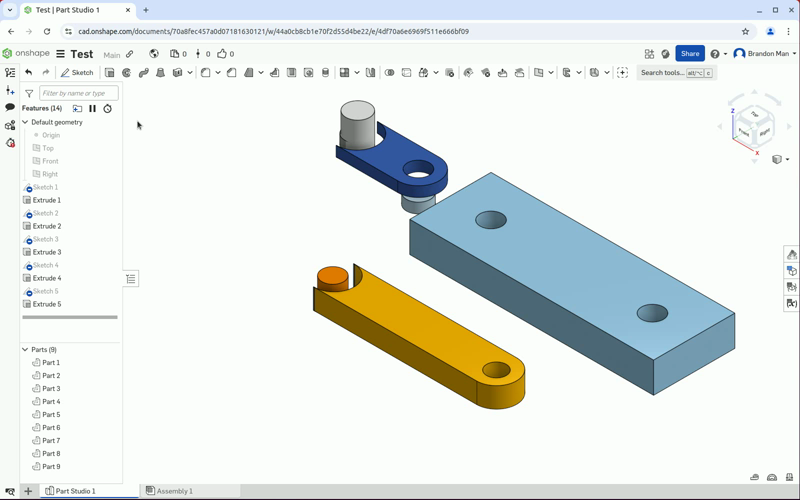
mouse_move(73, 189)
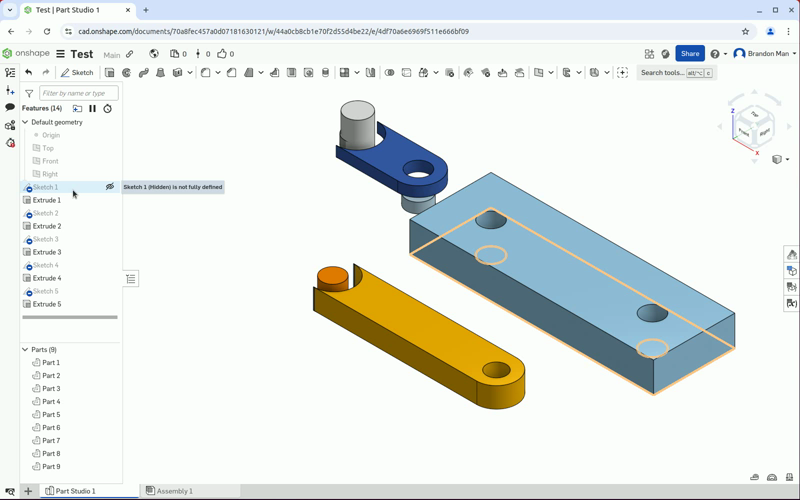
click(73, 189)